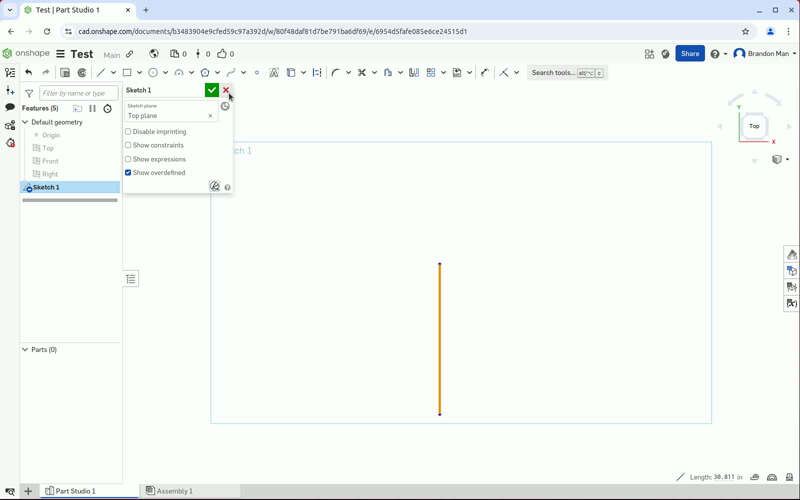
key(shift+h)
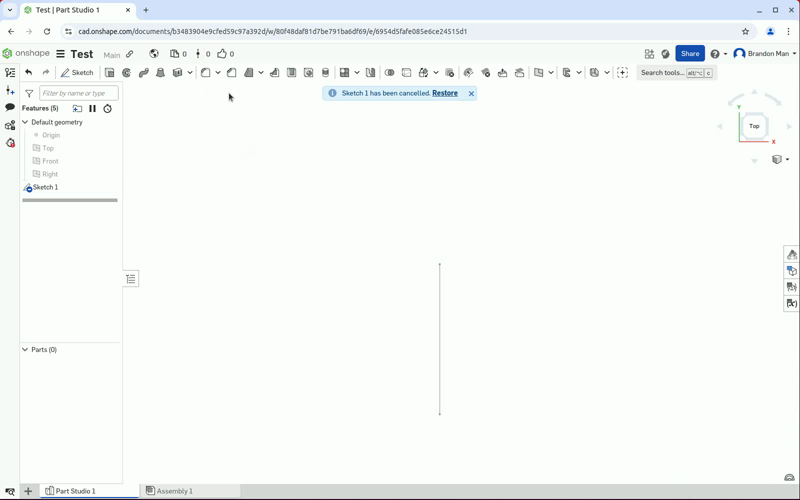
key(shift+s)
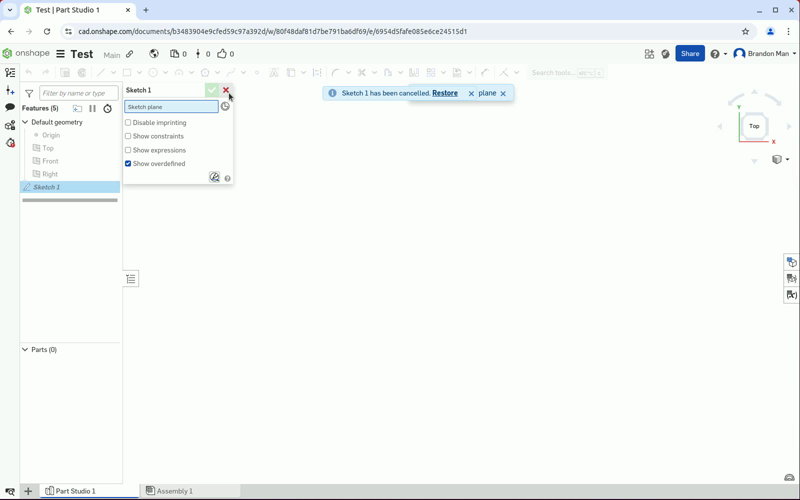
mouse_move(73, 150)
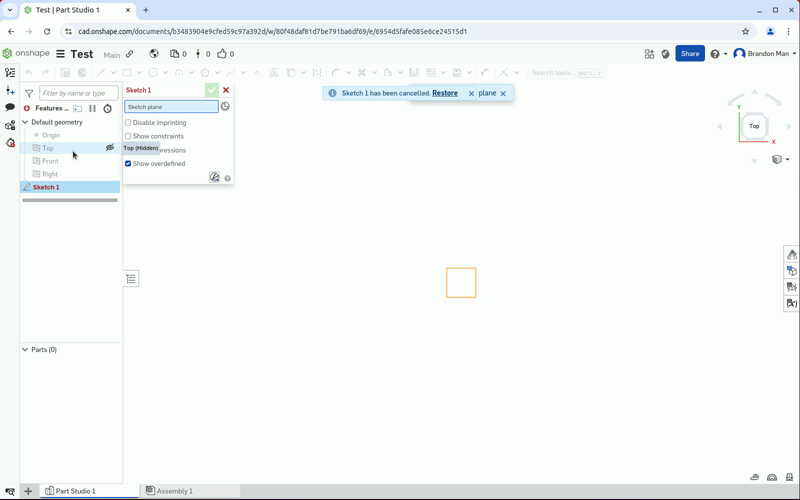
click(73, 150)
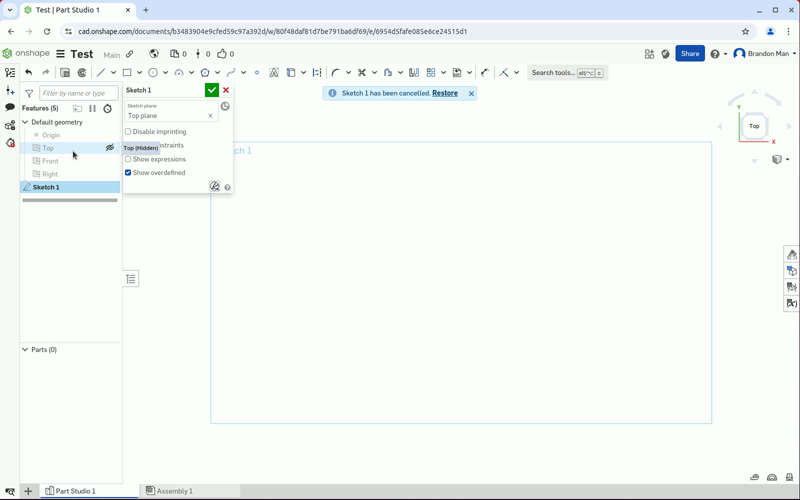
mouse_move(73, 352)
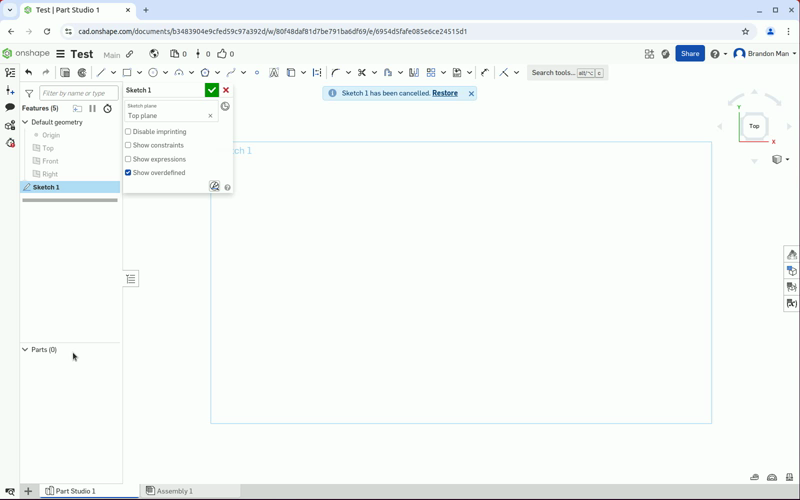
key(y)
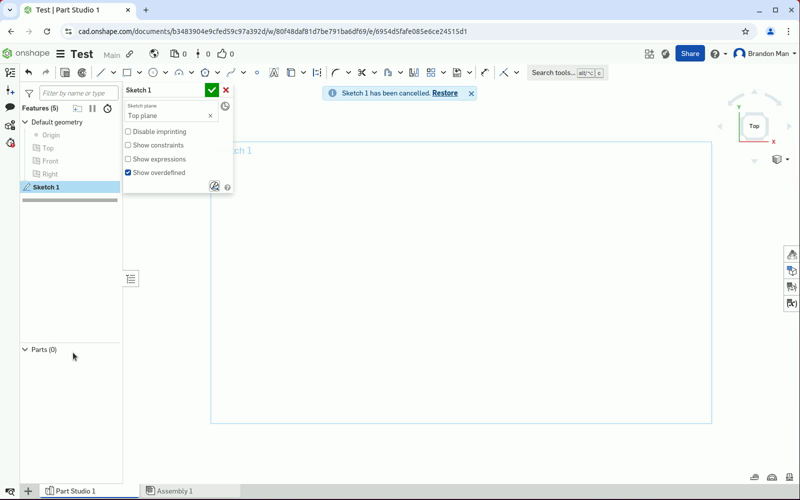
key(a)
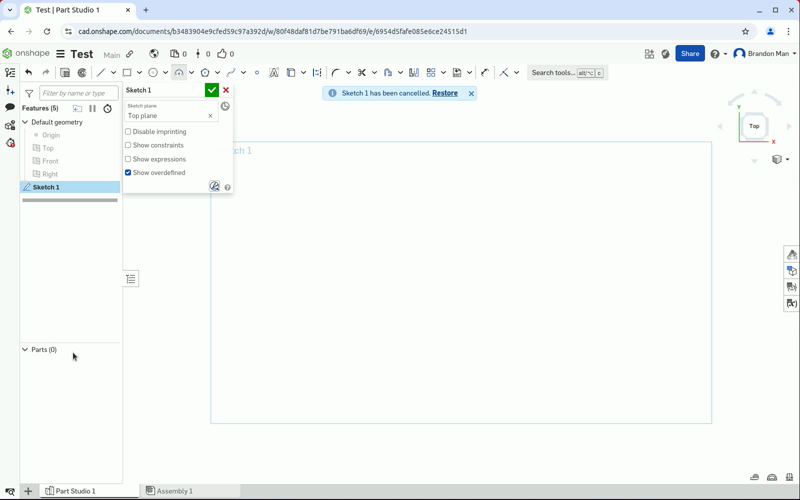
key_down(shift)
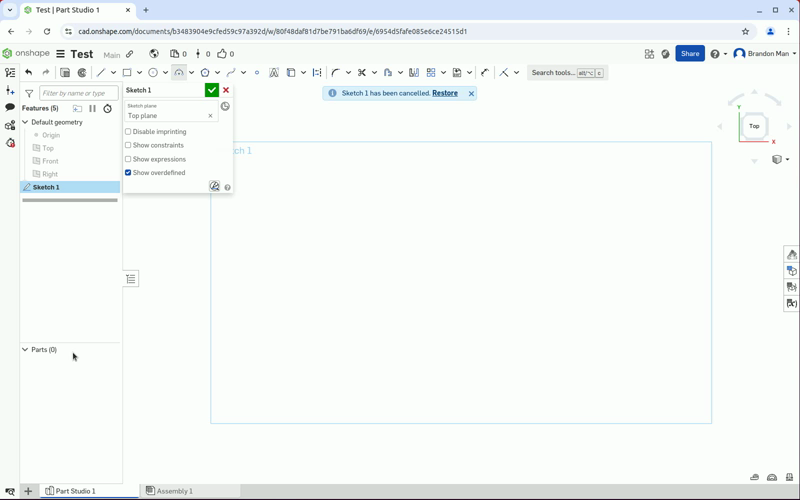
mouse_move(493, 291)
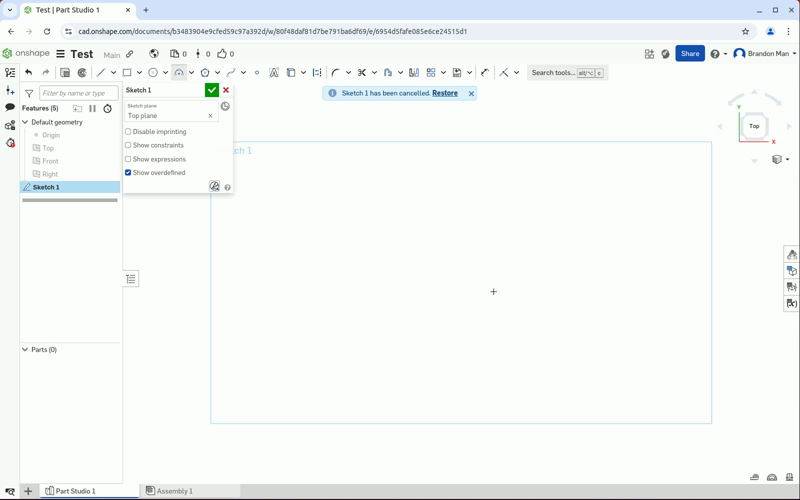
click(493, 291)
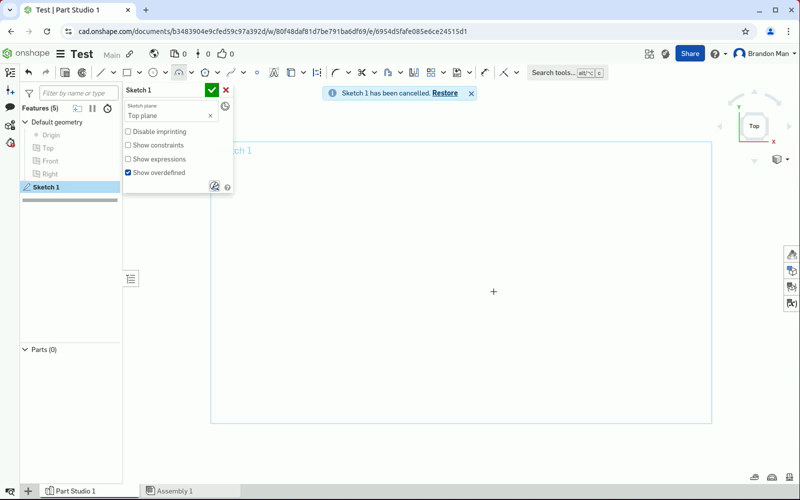
key_up(shift)
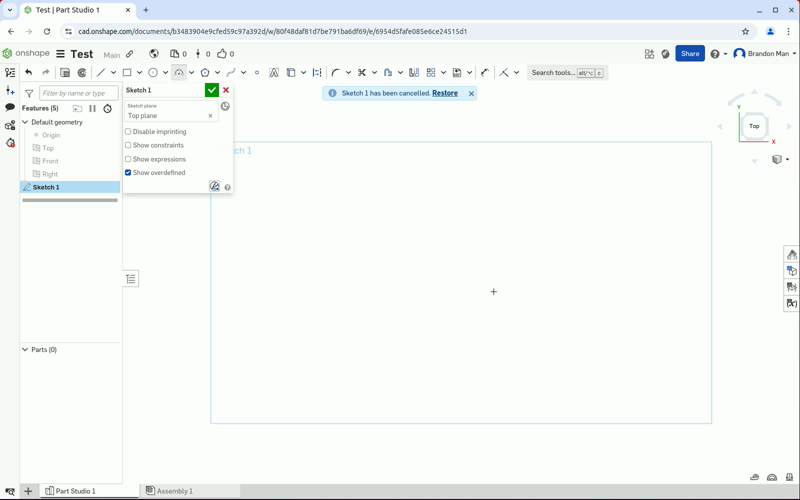
key_down(shift)
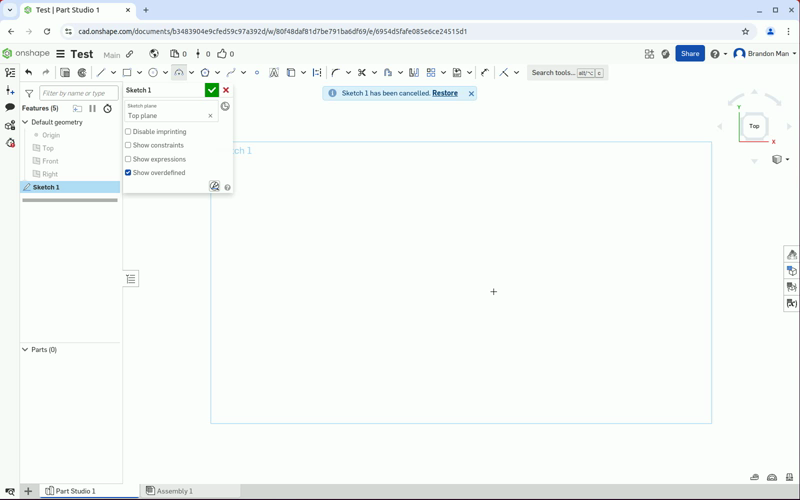
mouse_move(503, 314)
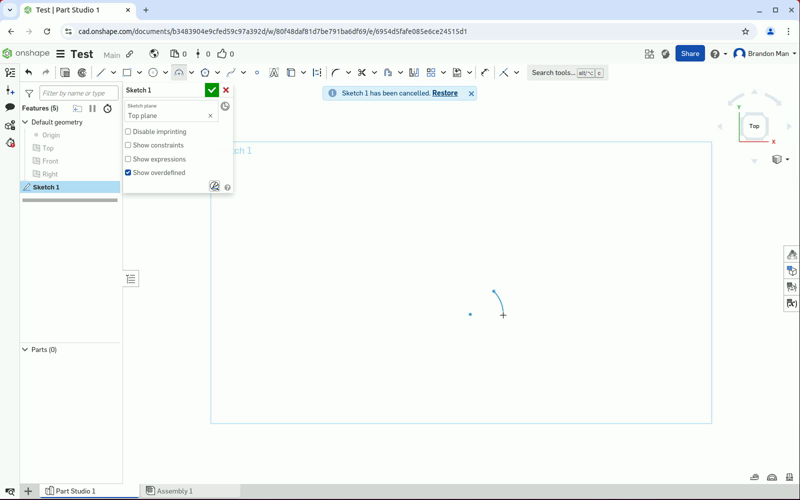
click(503, 314)
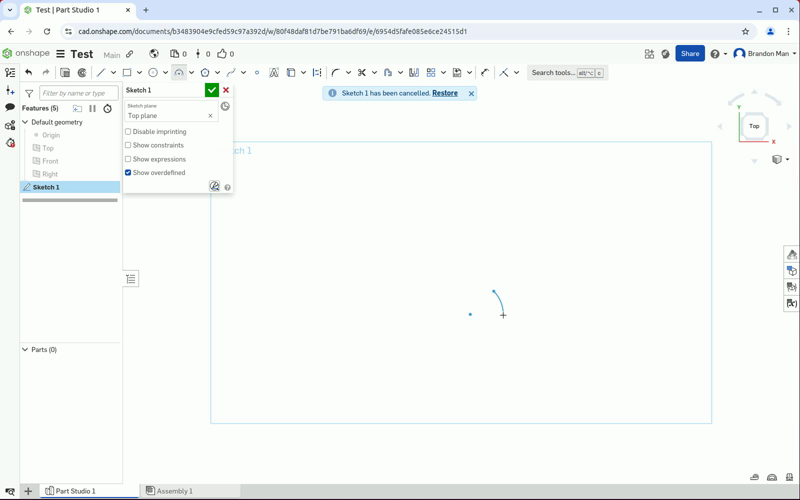
mouse_move(500, 302)
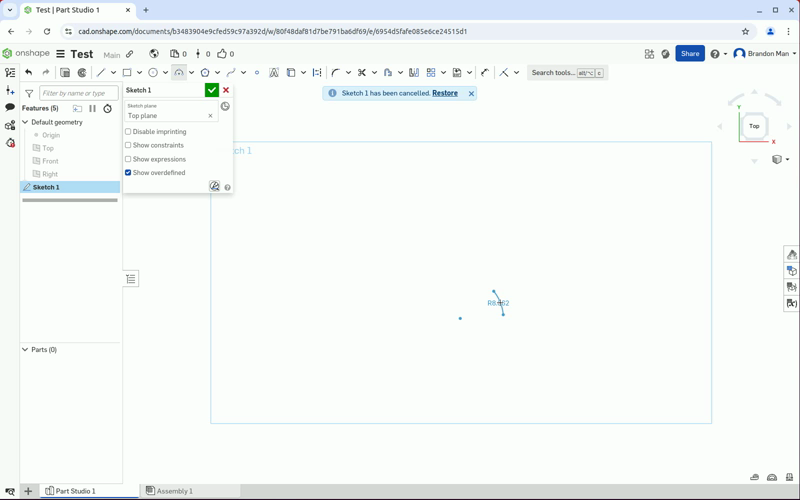
click(500, 302)
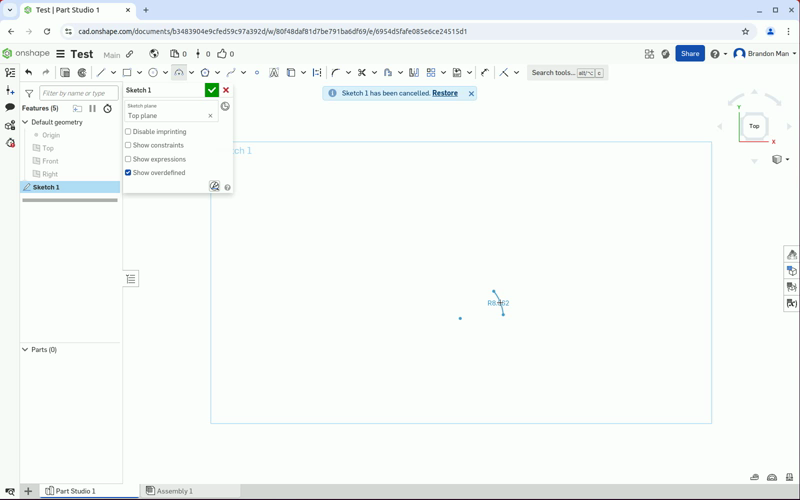
key_up(shift)
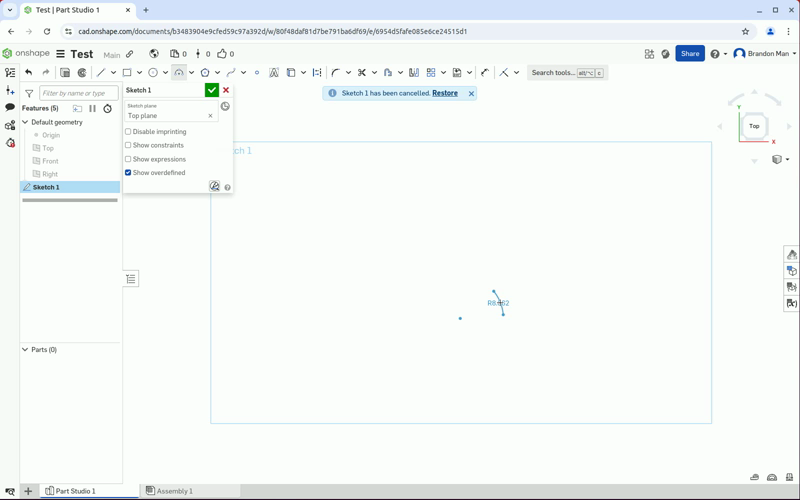
mouse_move(503, 314)
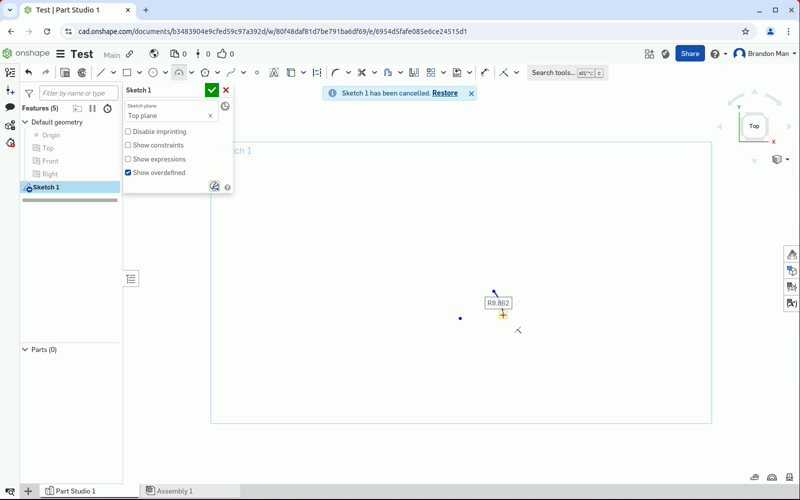
click(503, 314)
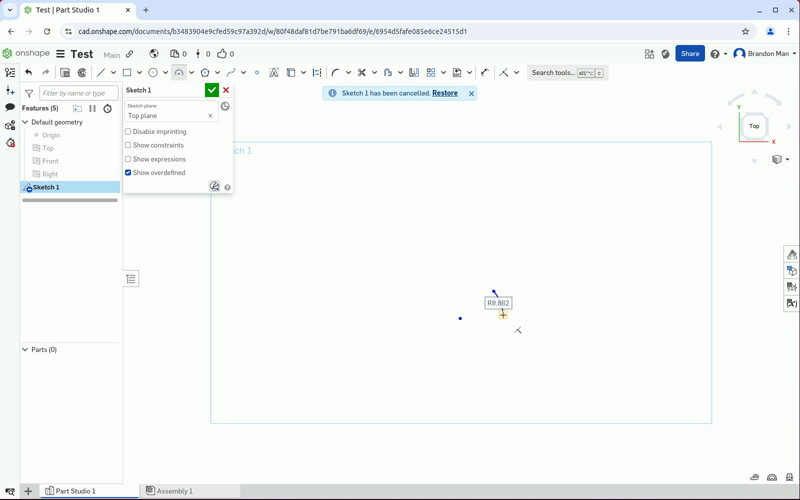
key_down(shift)
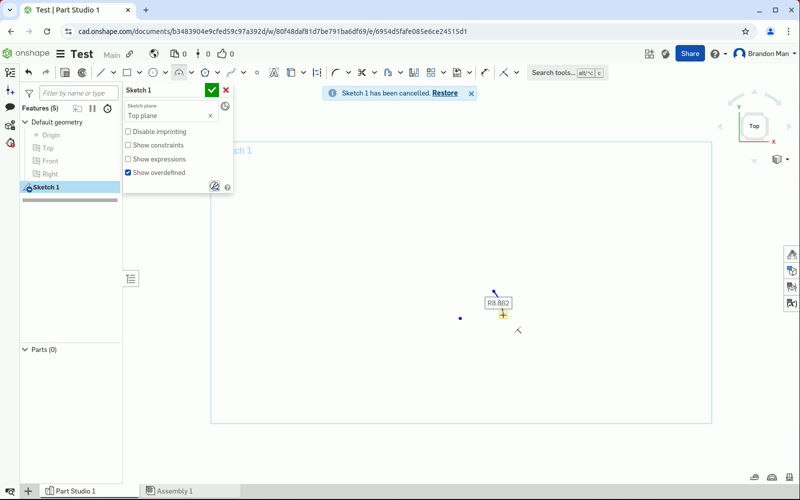
mouse_move(523, 255)
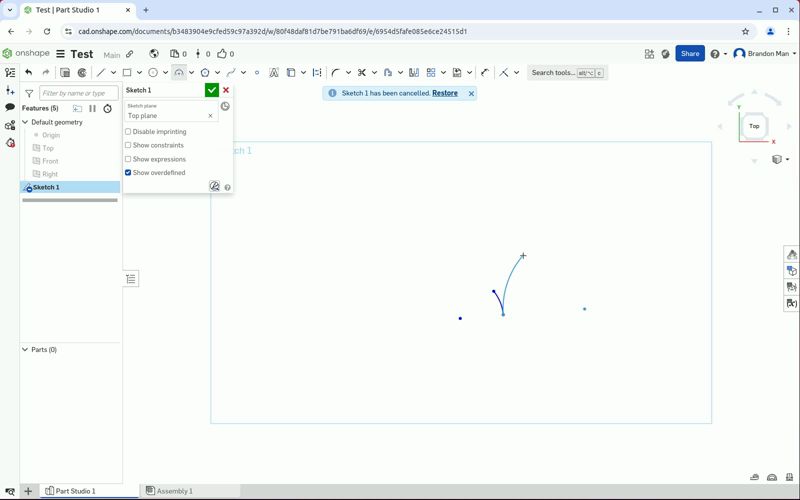
click(523, 255)
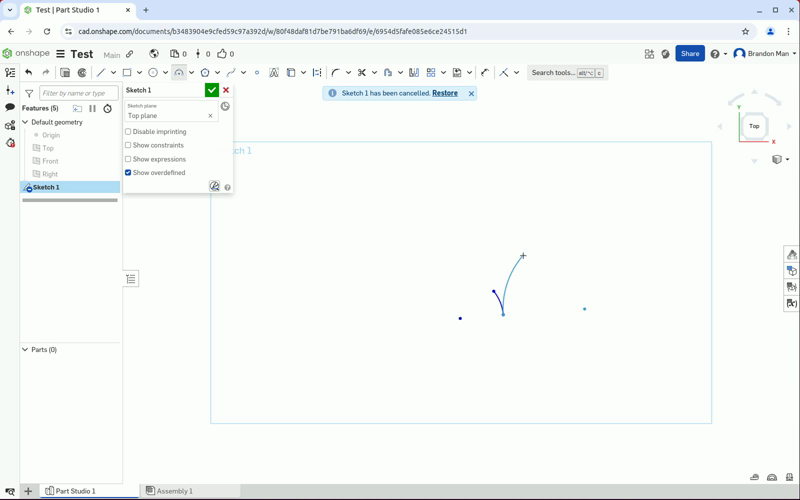
mouse_move(536, 292)
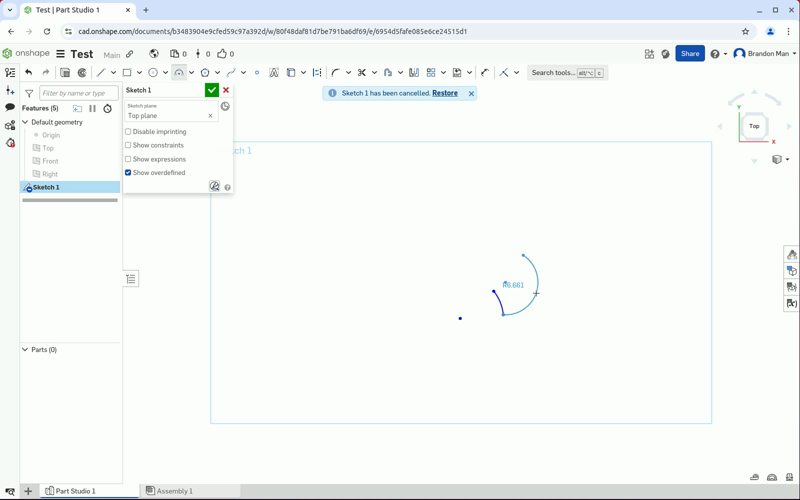
click(536, 292)
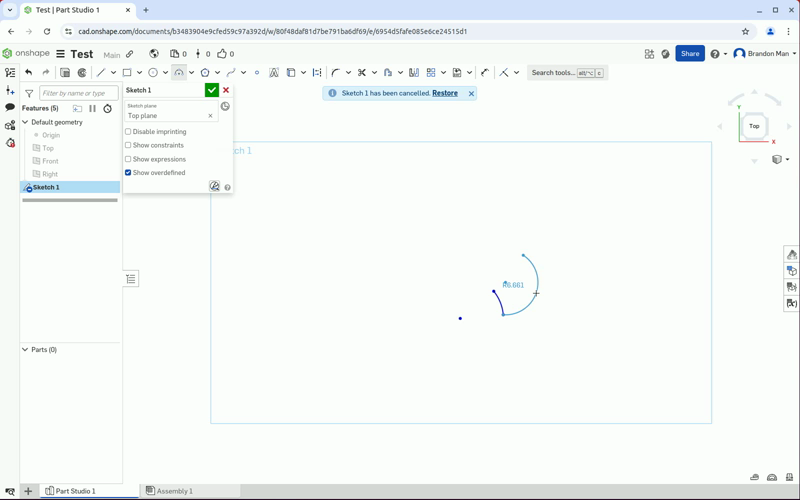
key_up(shift)
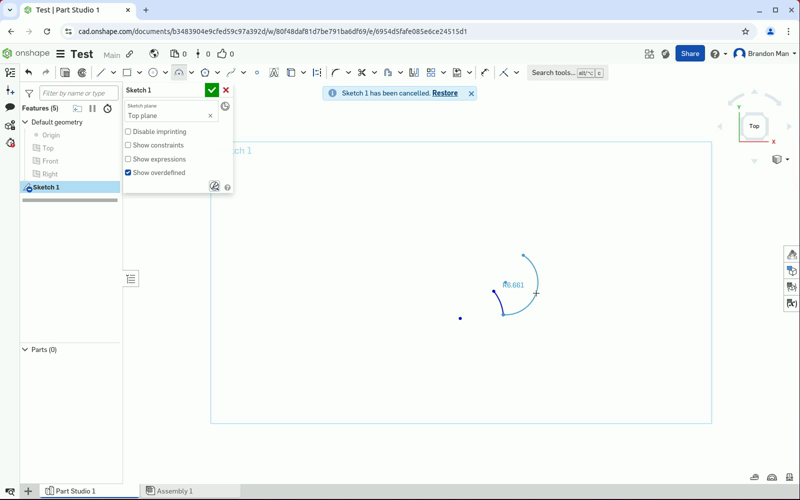
mouse_move(523, 255)
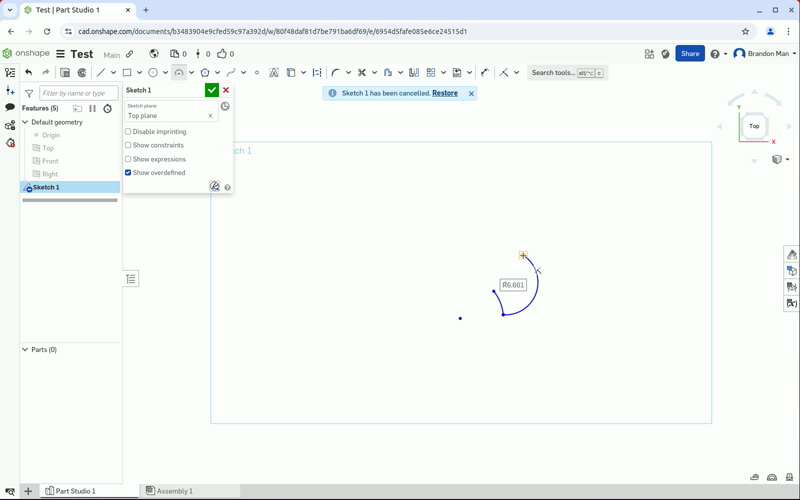
click(523, 255)
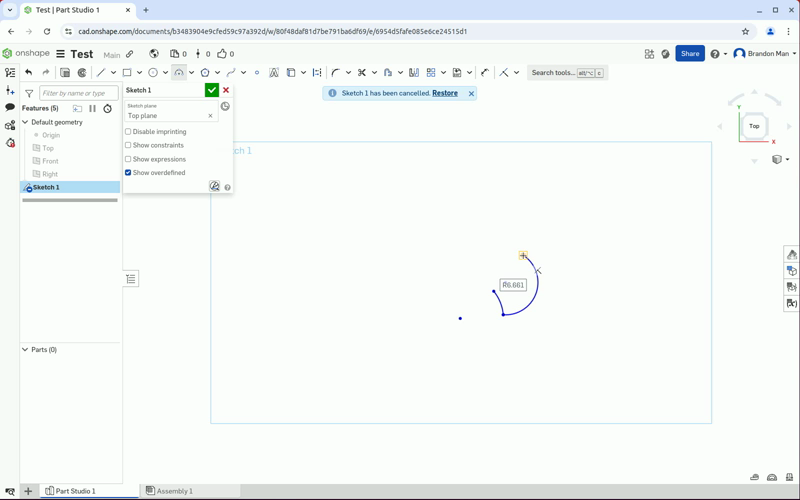
mouse_move(493, 291)
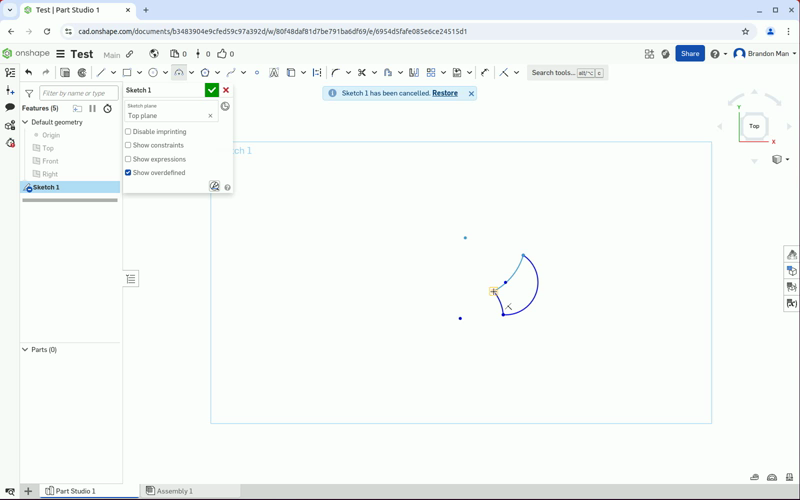
click(493, 291)
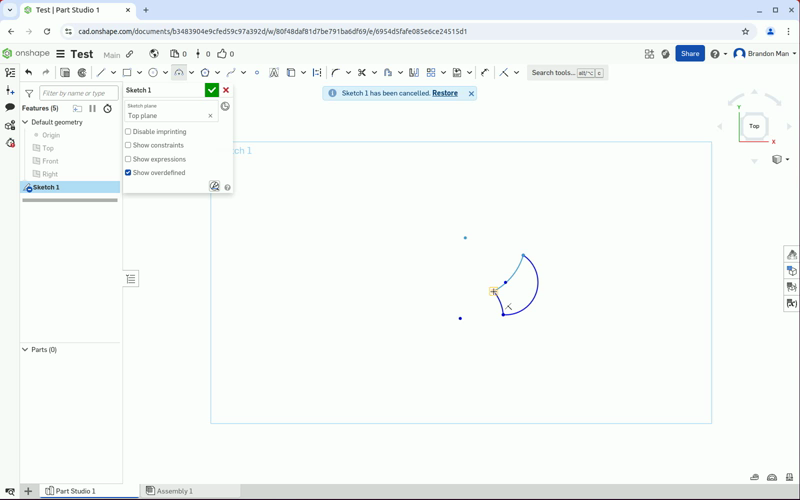
key_down(shift)
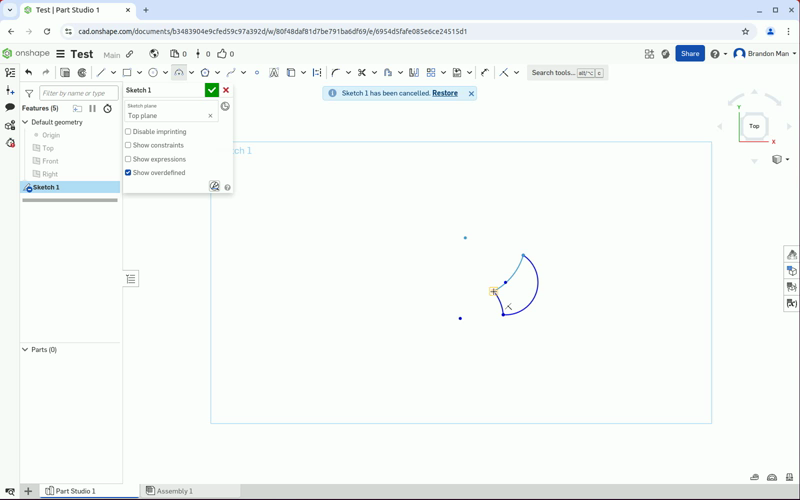
mouse_move(511, 276)
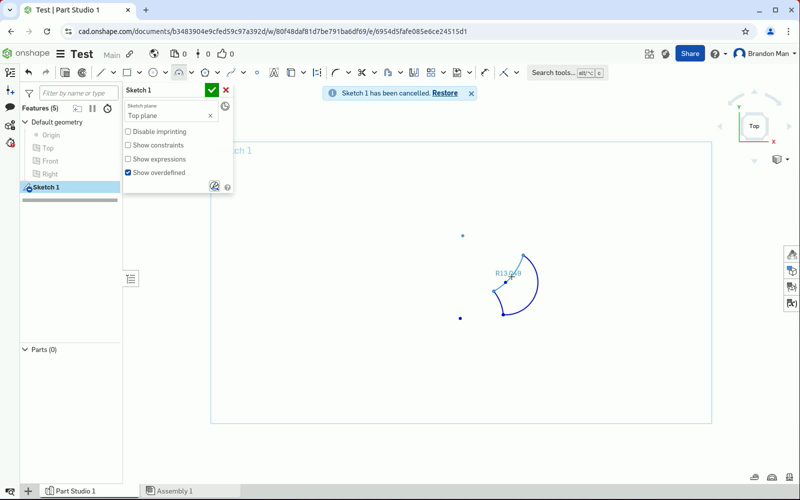
click(511, 276)
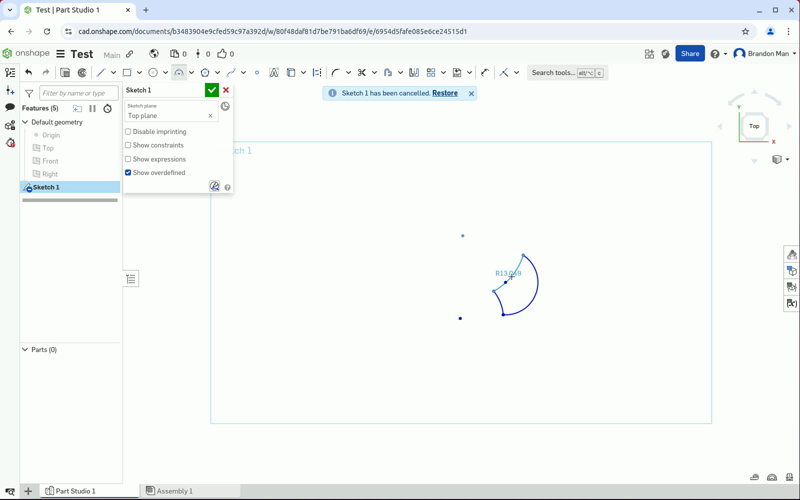
key_up(shift)
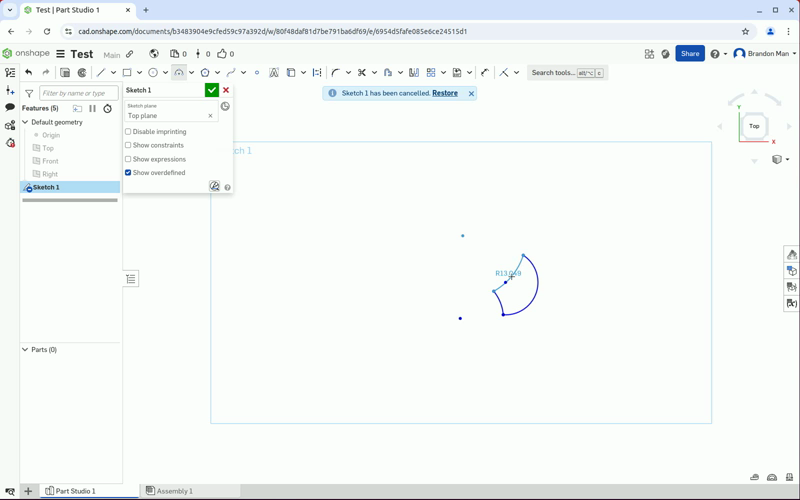
key(esc)
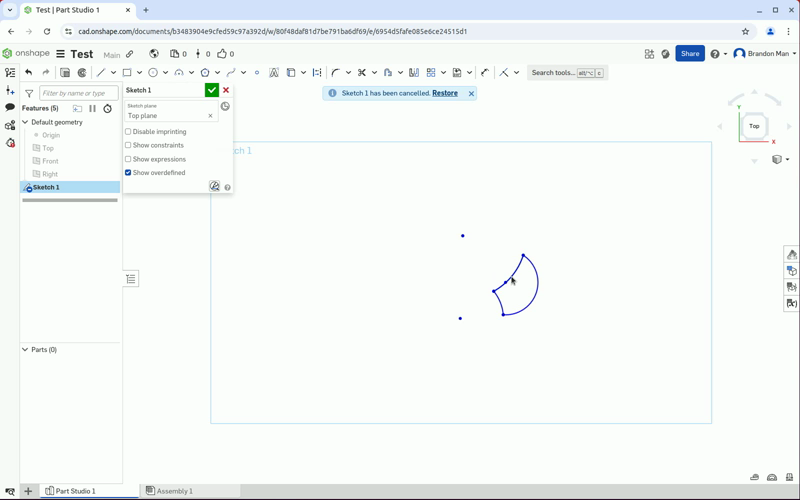
mouse_move(526, 286)
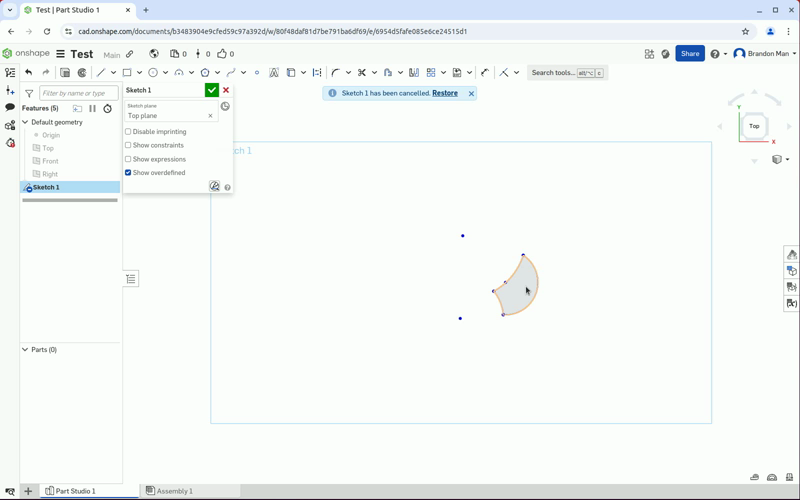
scroll(6)
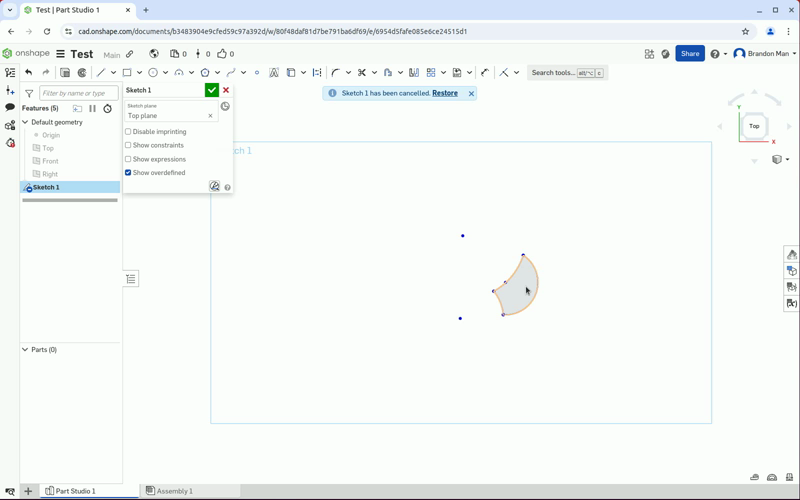
scroll(6)
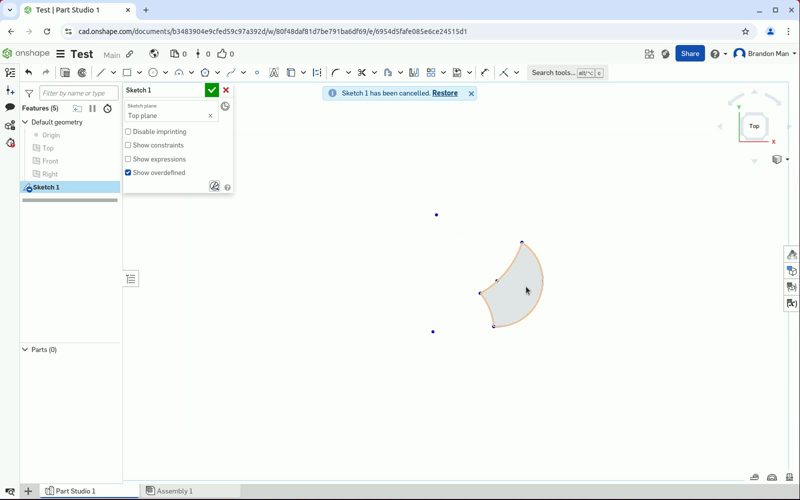
scroll(6)
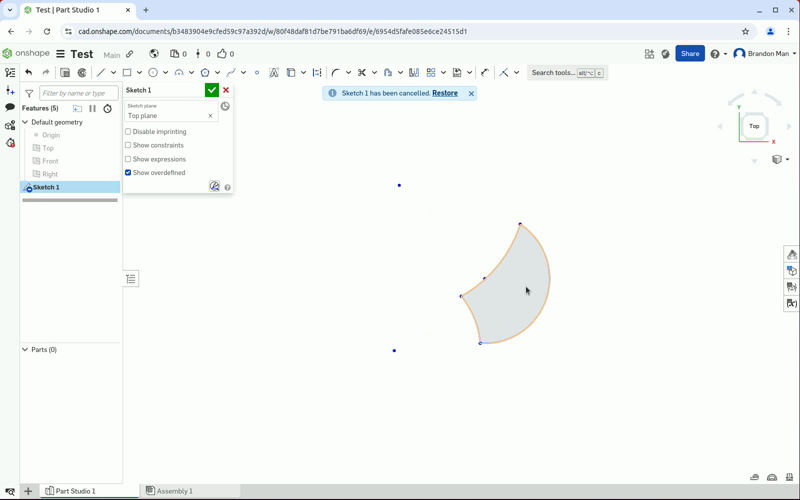
scroll(6)
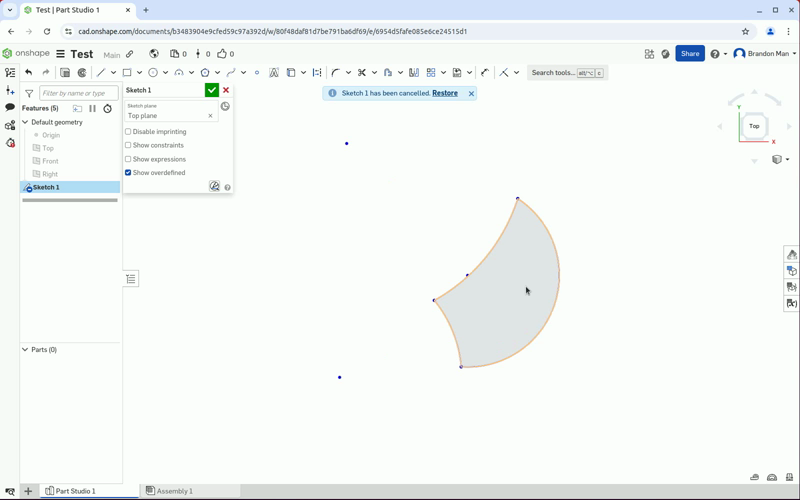
scroll(6)
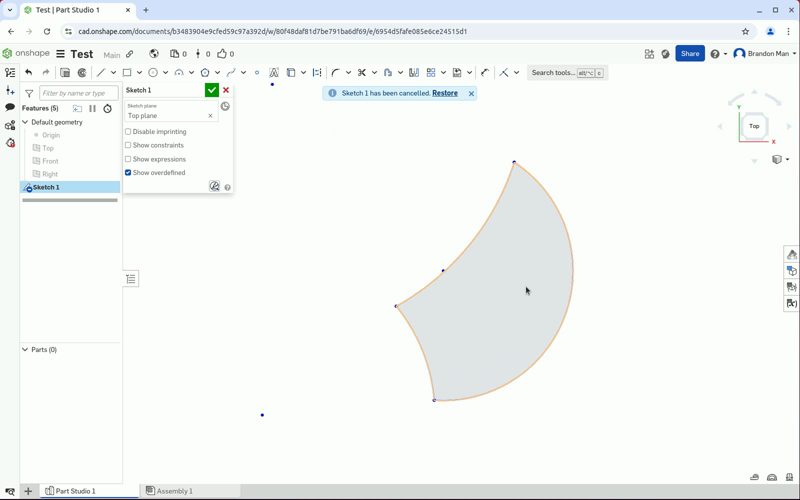
scroll(6)
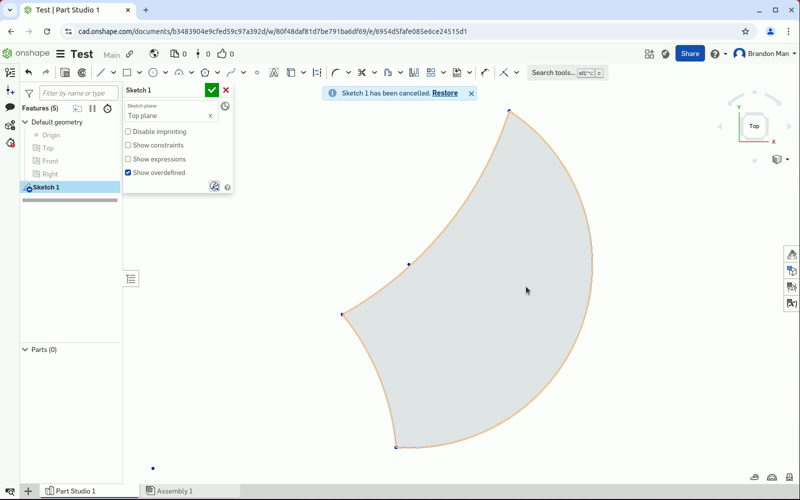
scroll(6)
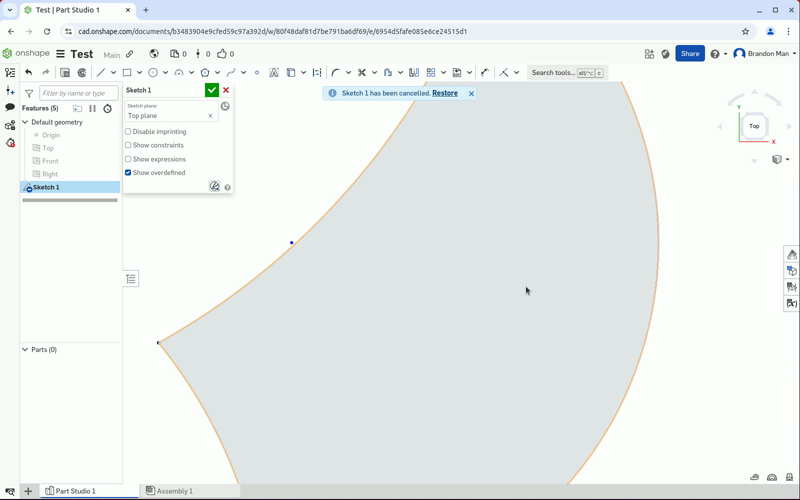
click(526, 286)
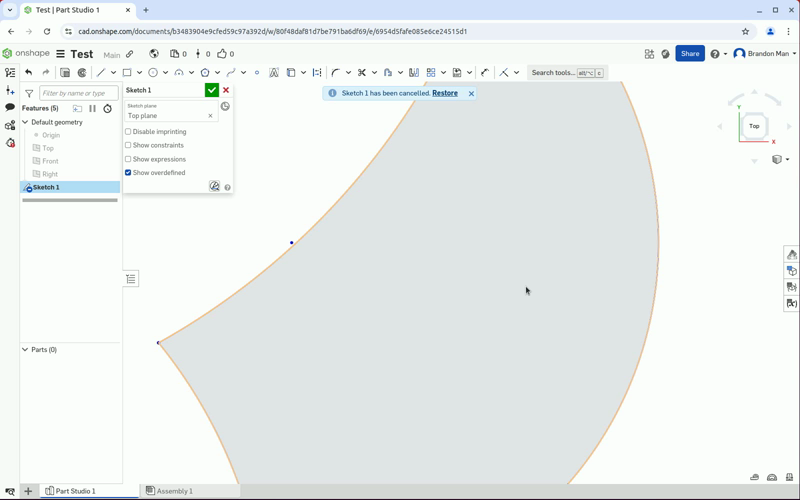
scroll(-6)
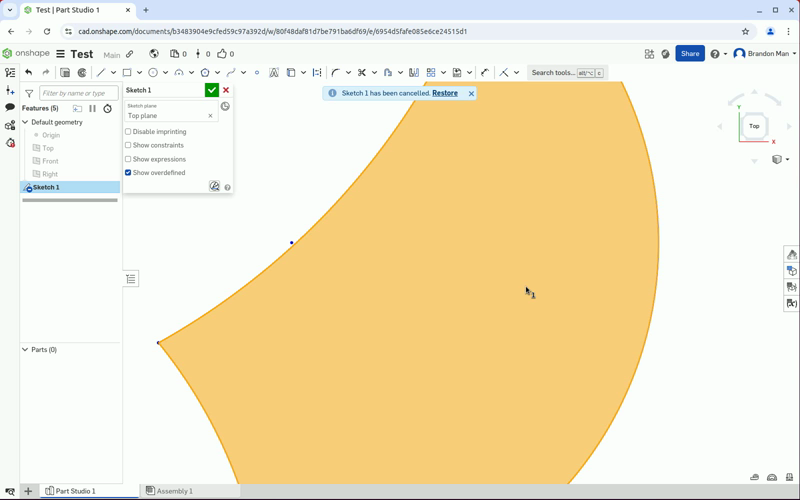
scroll(-6)
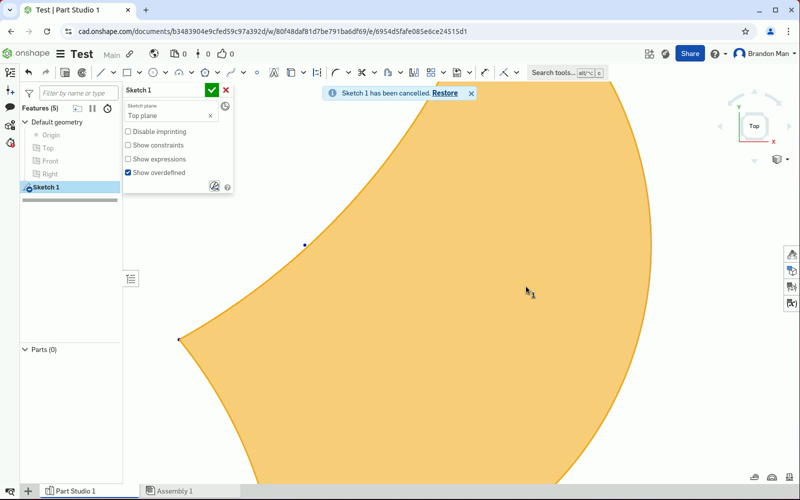
scroll(-6)
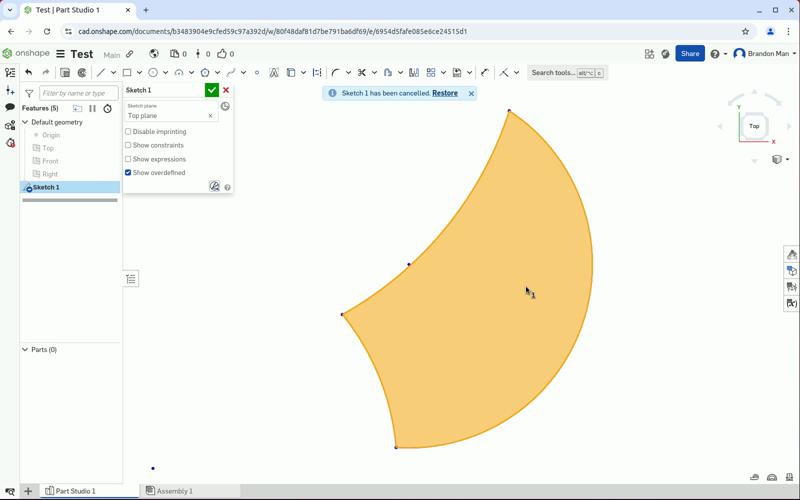
scroll(-6)
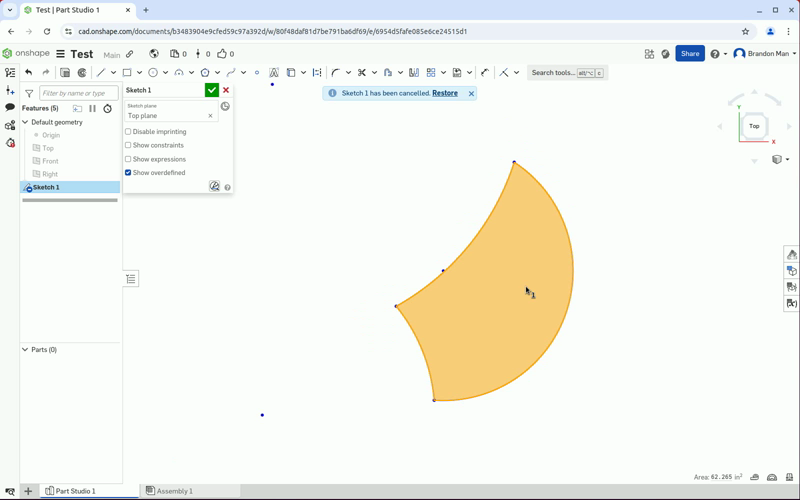
scroll(-6)
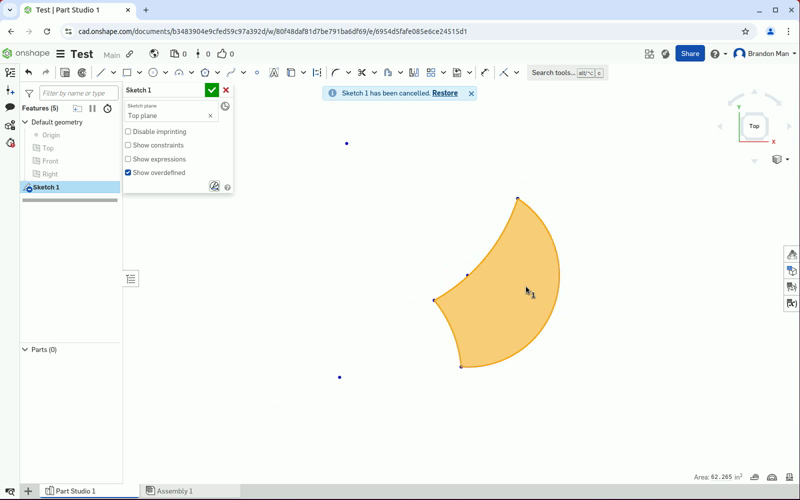
scroll(-6)
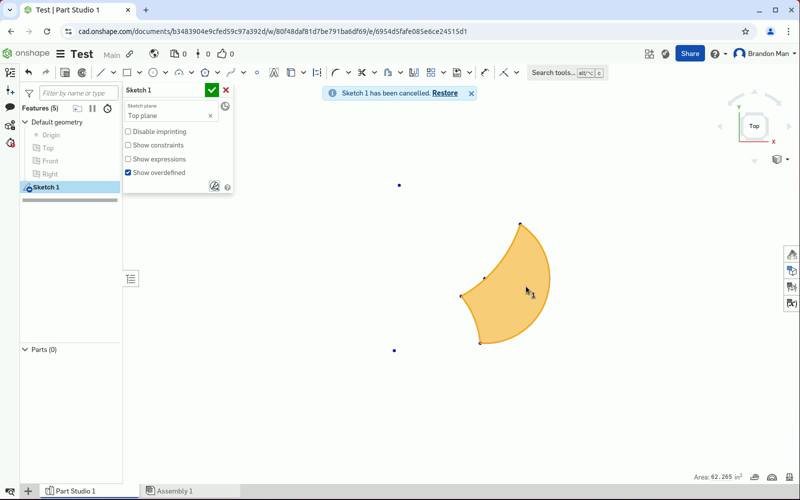
scroll(-6)
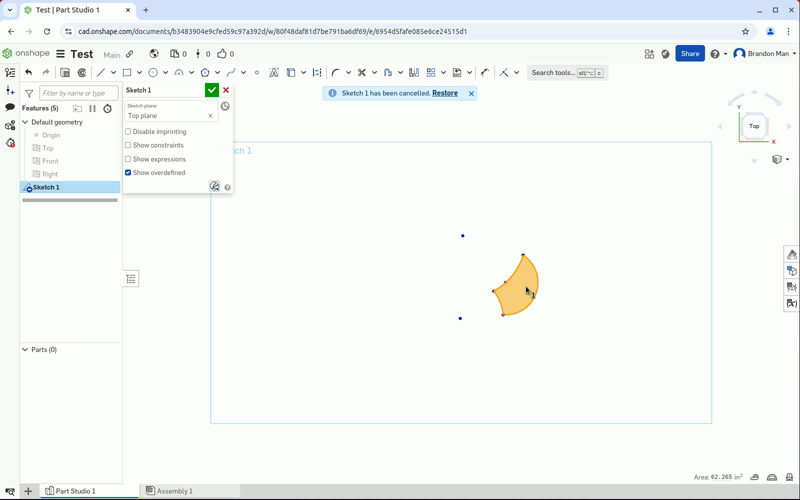
mouse_move(73, 352)
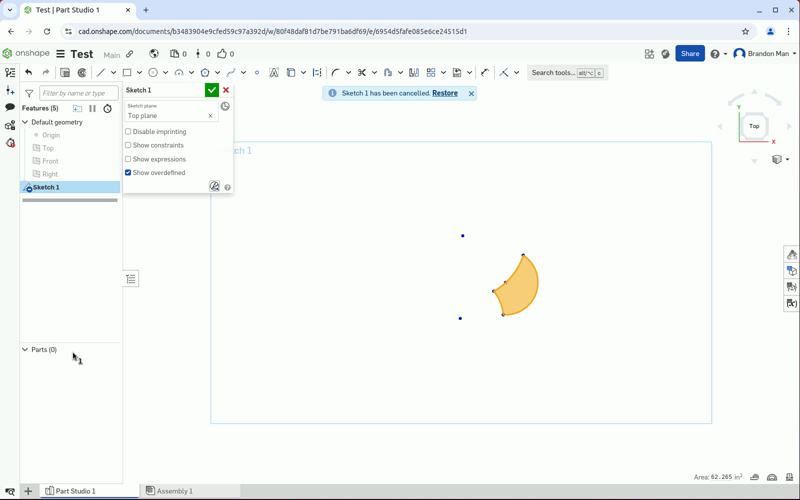
key(shift+y)
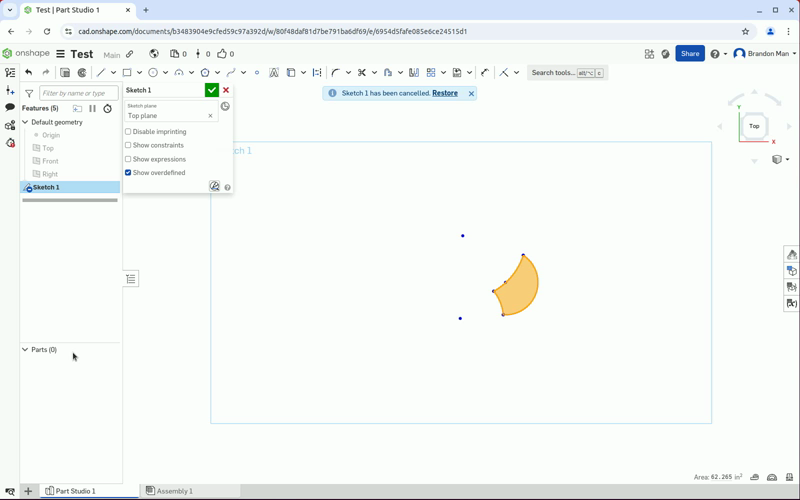
key(shift+e)
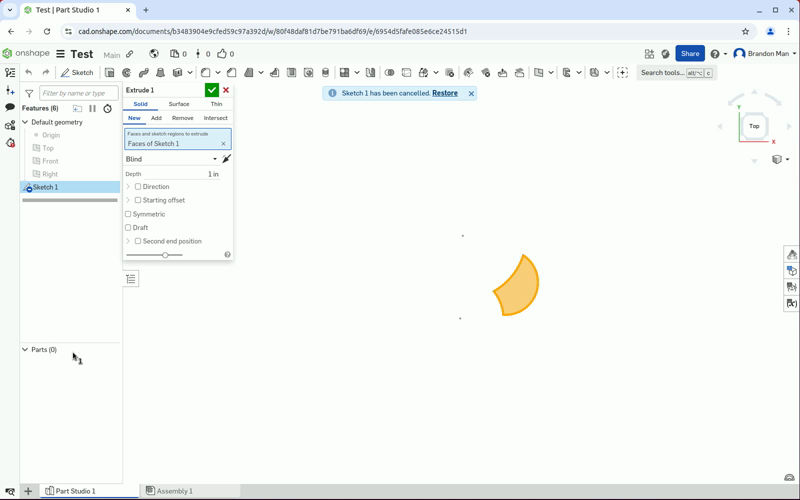
mouse_move(143, 106)
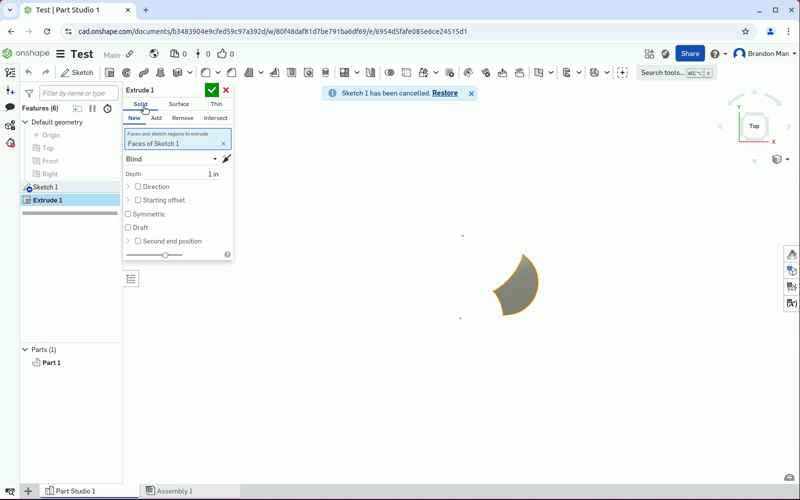
click(143, 106)
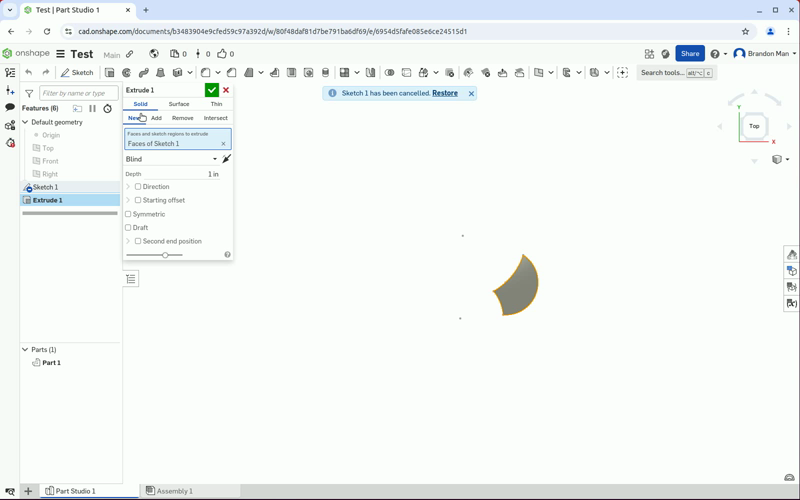
mouse_move(137, 120)
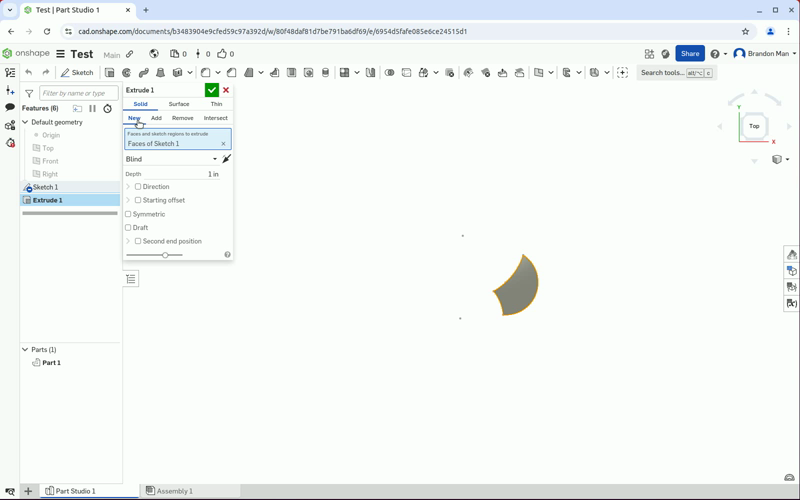
click(137, 120)
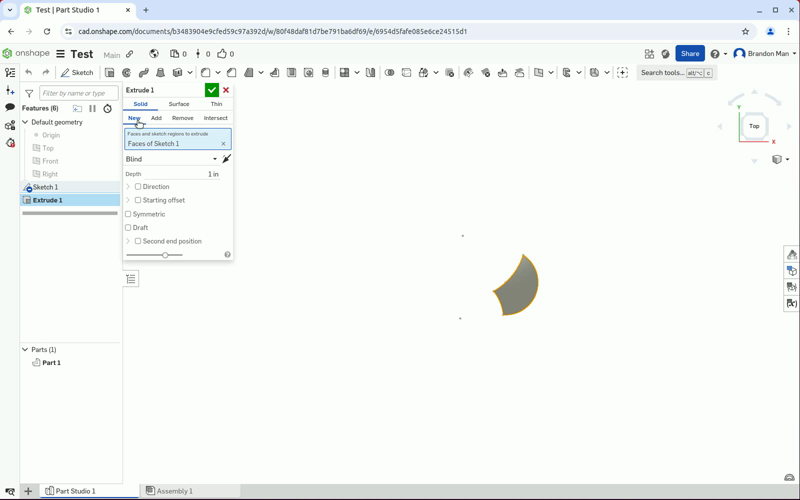
key(tab, 4)
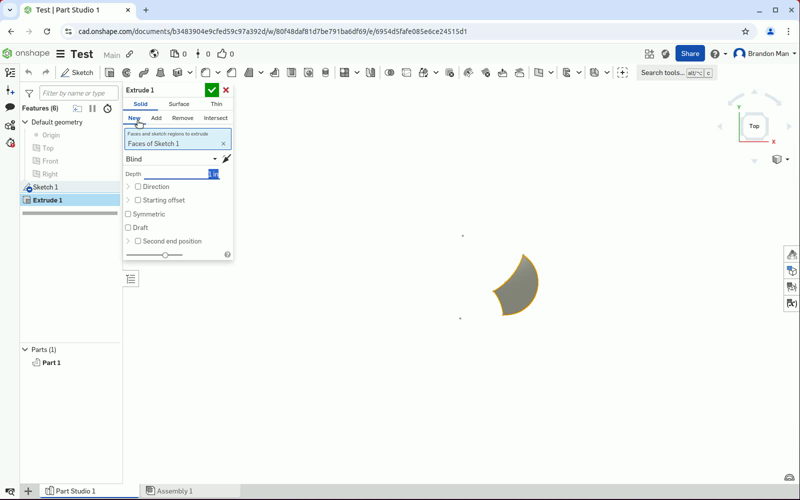
text(18.053)
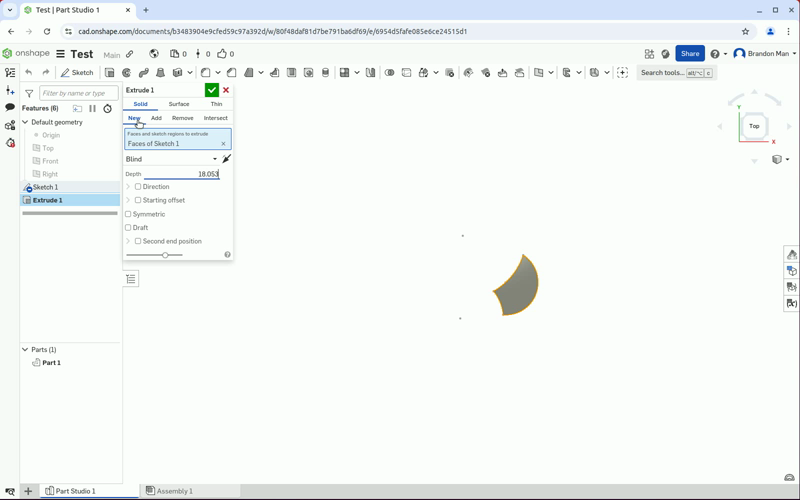
key(enter)
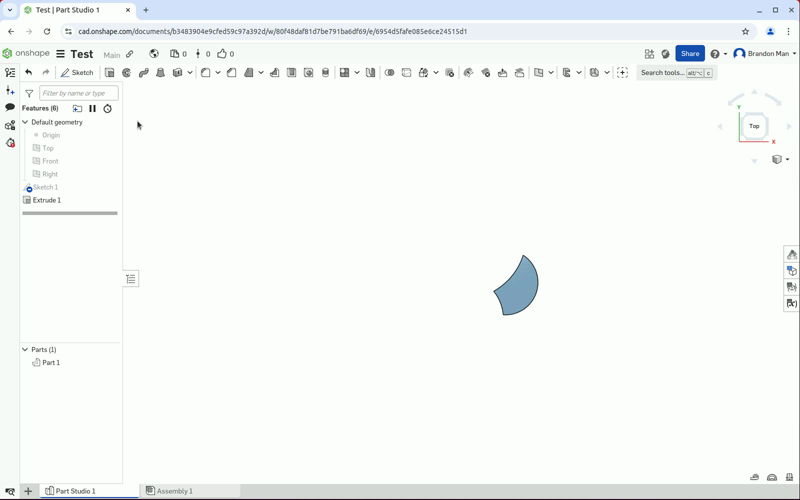
key(shift+h)
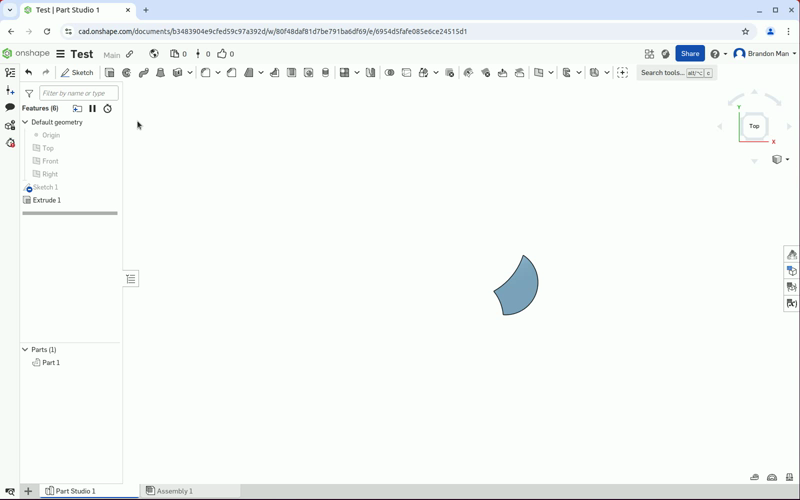
key(shift+h)
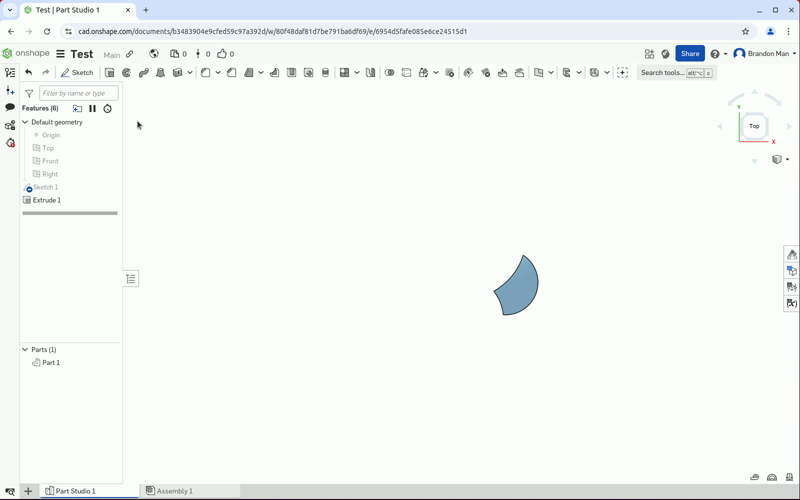
mouse_move(73, 189)
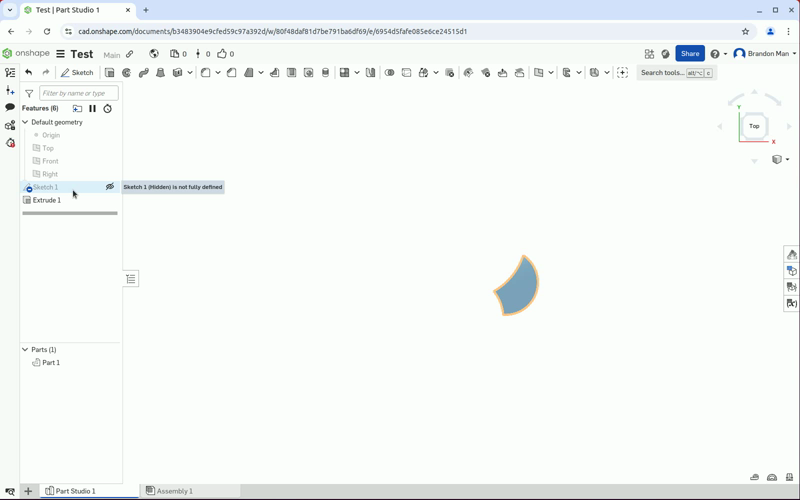
click(73, 189)
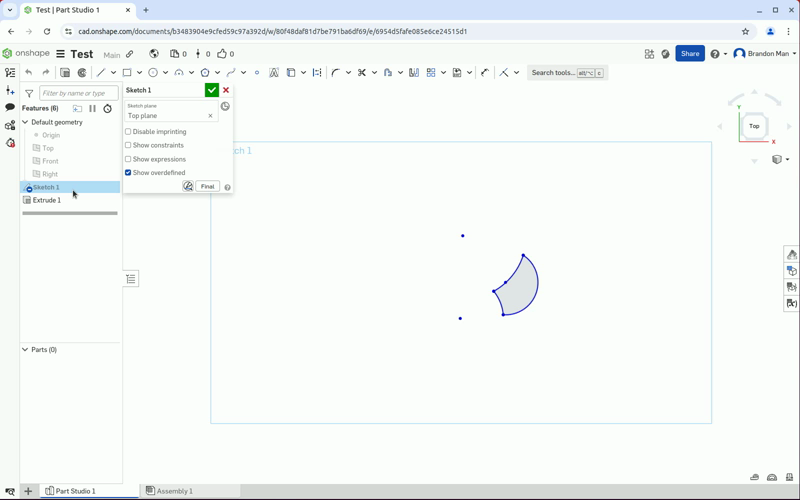
mouse_move(229, 92)
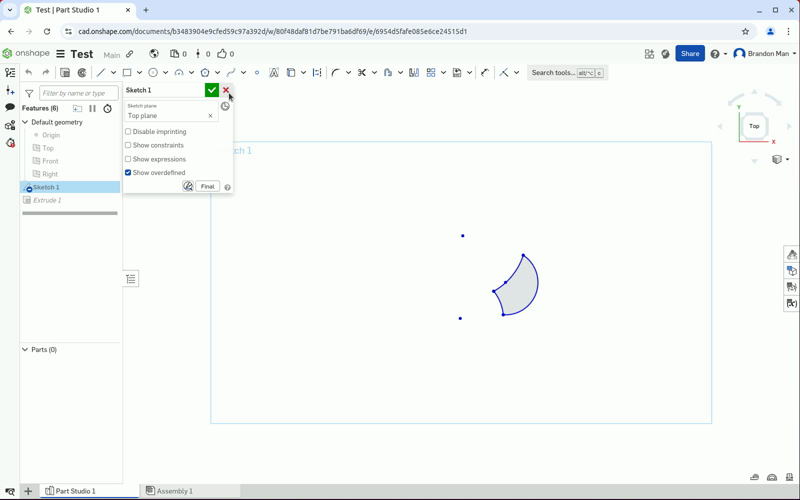
click(229, 92)
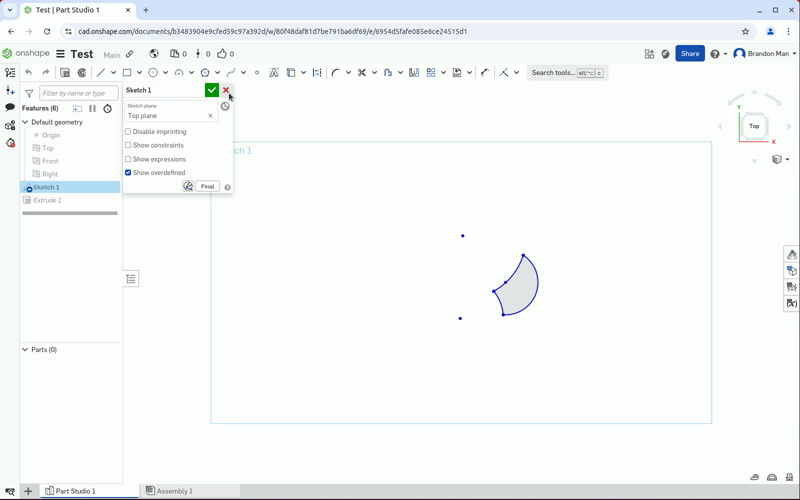
key(shift+s)
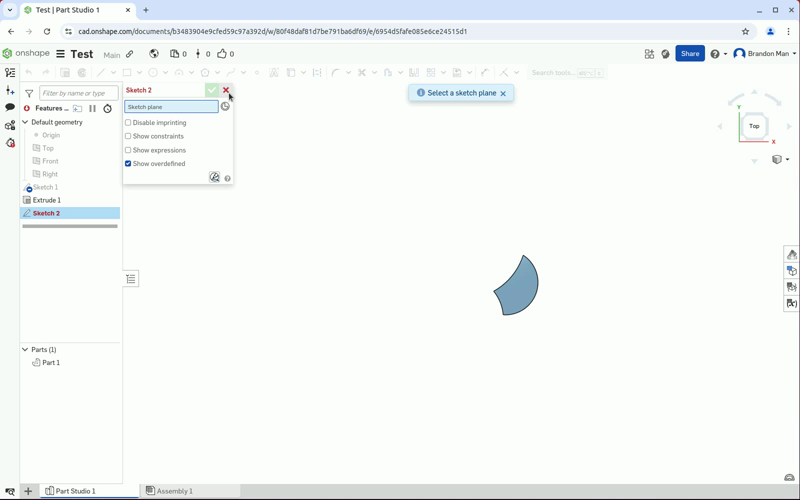
mouse_move(73, 150)
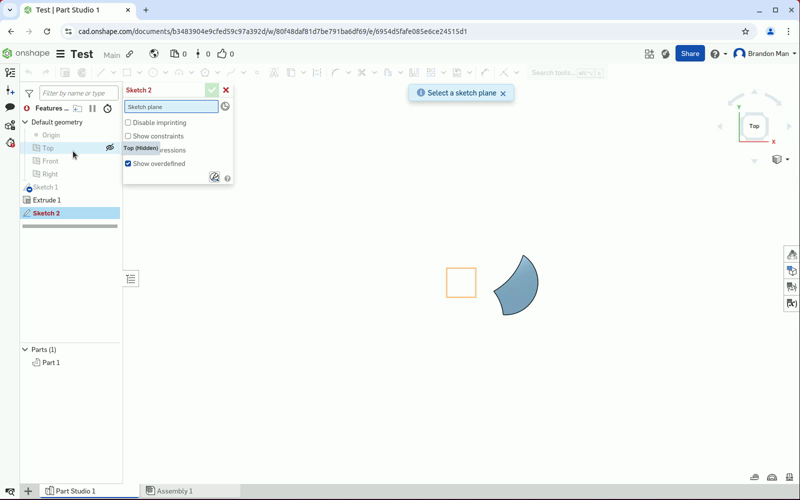
click(73, 150)
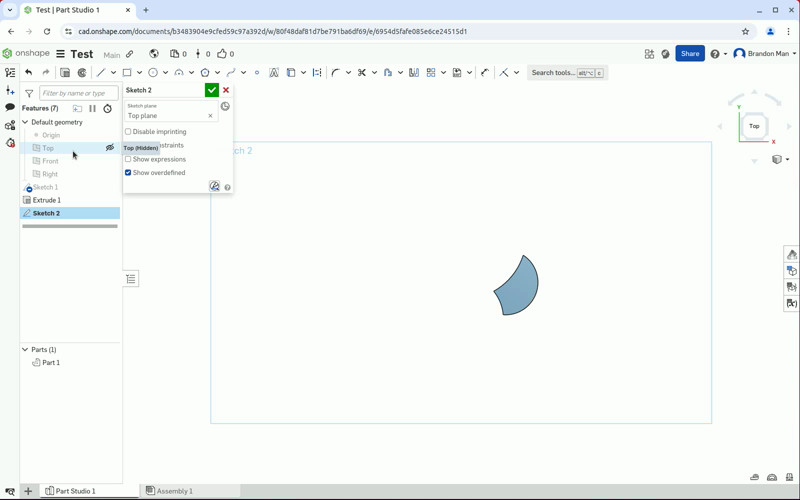
mouse_move(73, 352)
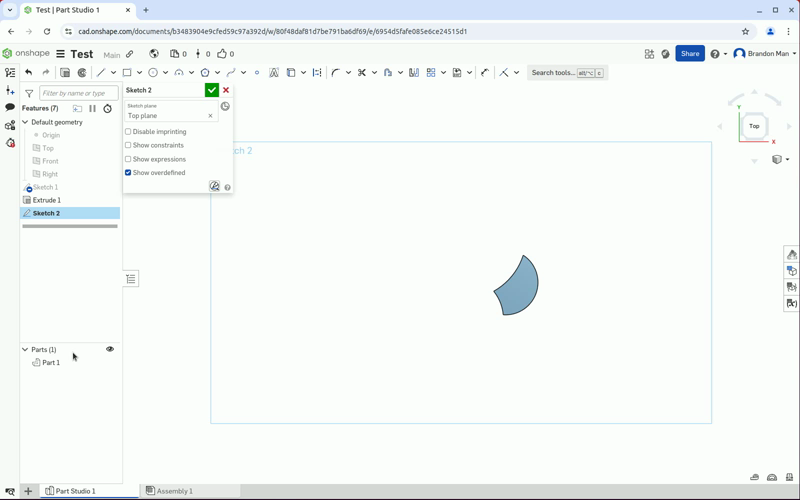
key(y)
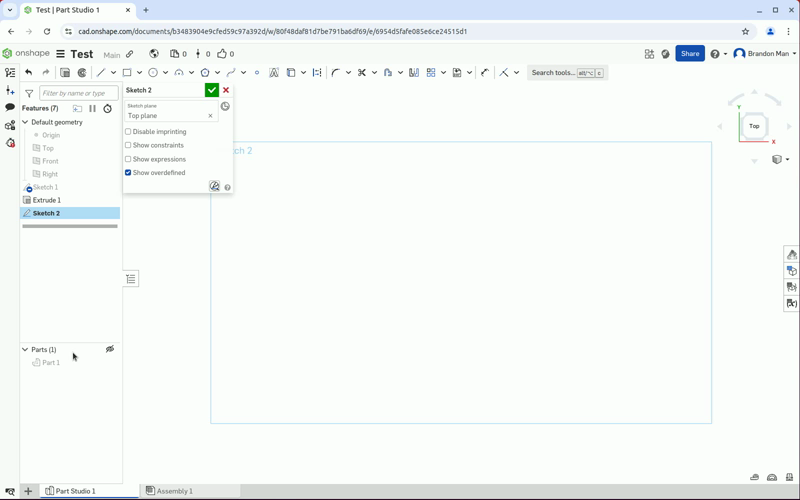
key(a)
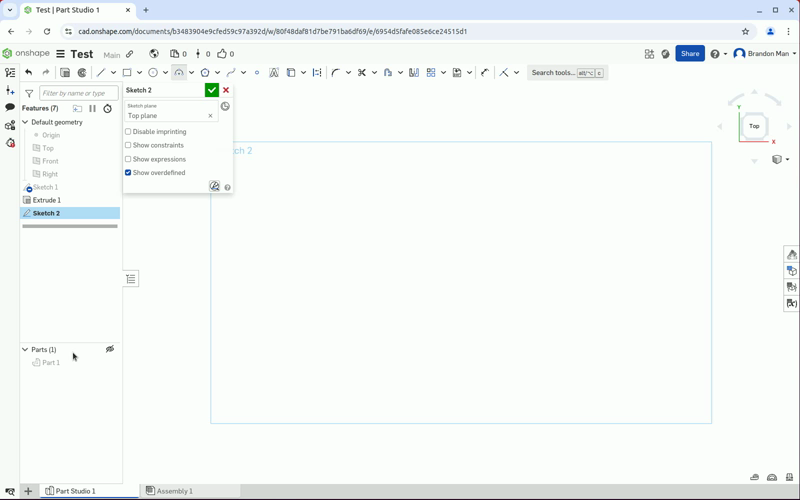
key_down(shift)
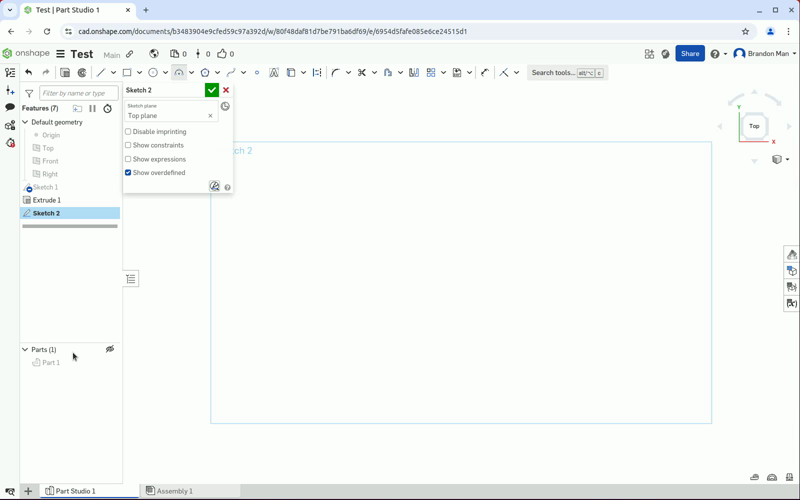
mouse_move(409, 274)
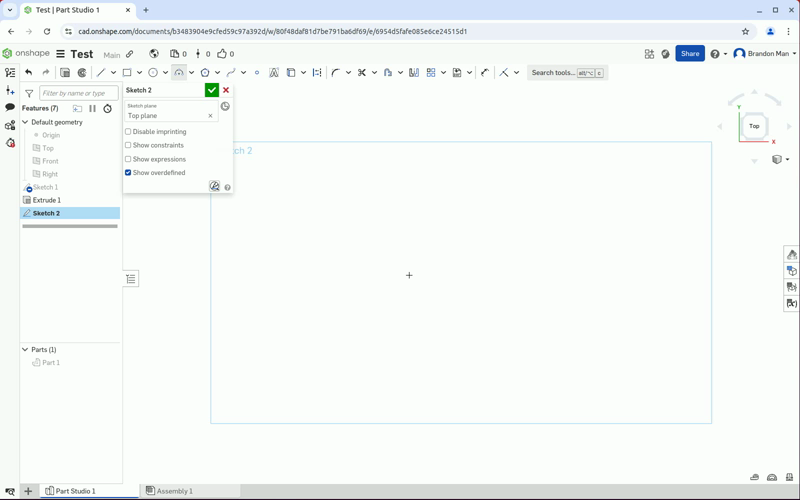
click(409, 274)
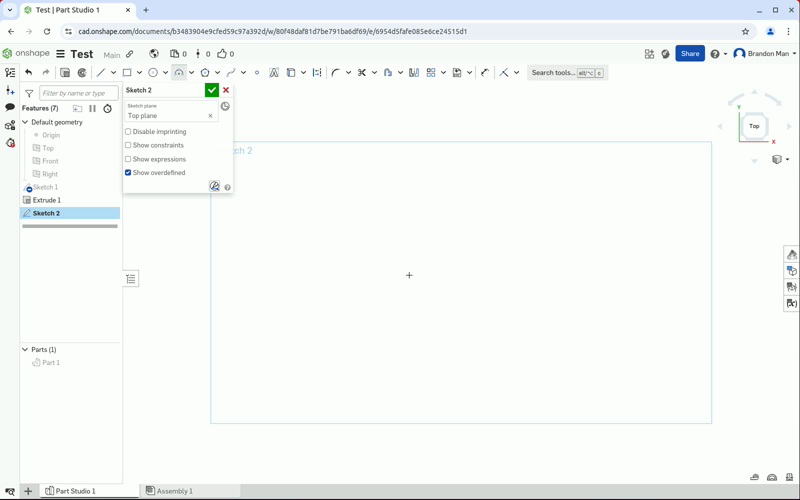
key_up(shift)
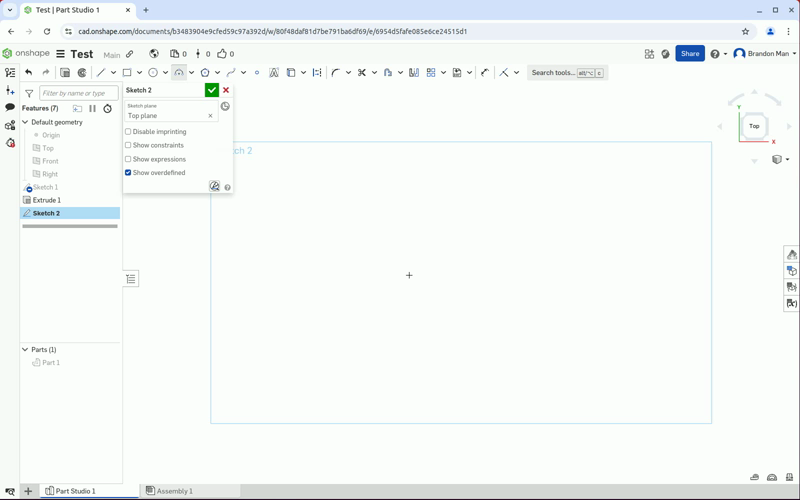
key_down(shift)
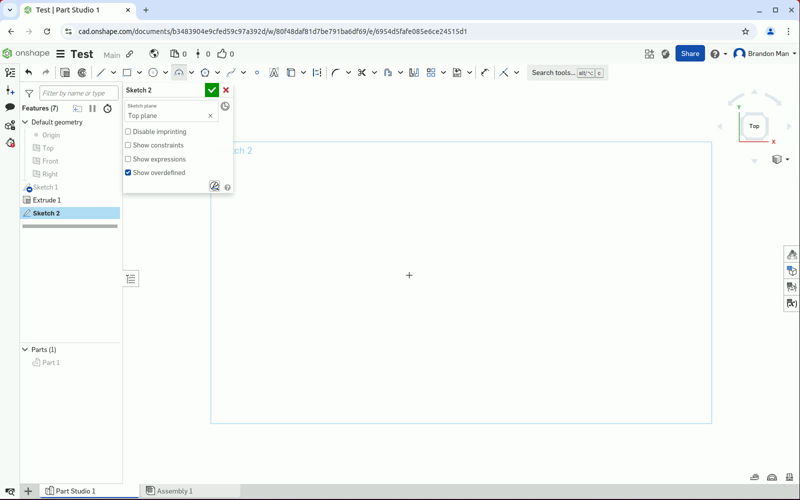
mouse_move(419, 310)
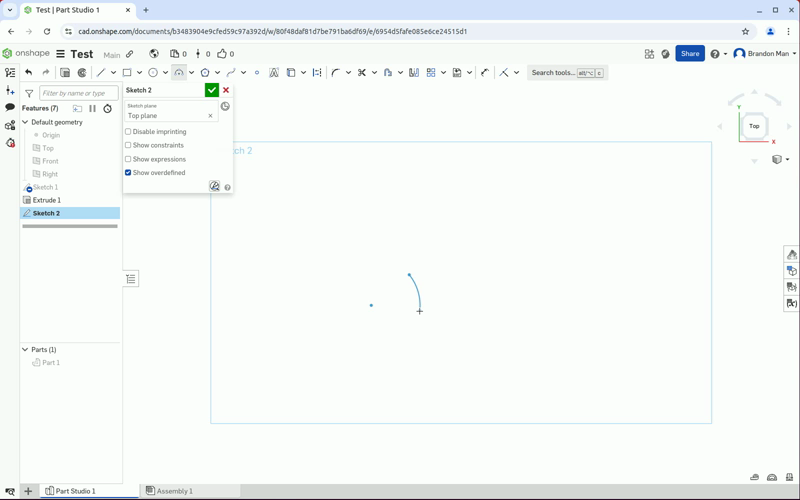
click(419, 310)
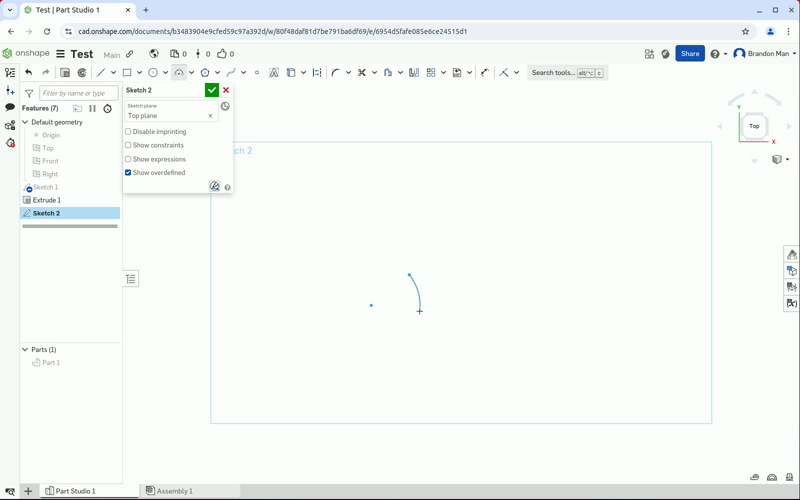
mouse_move(407, 294)
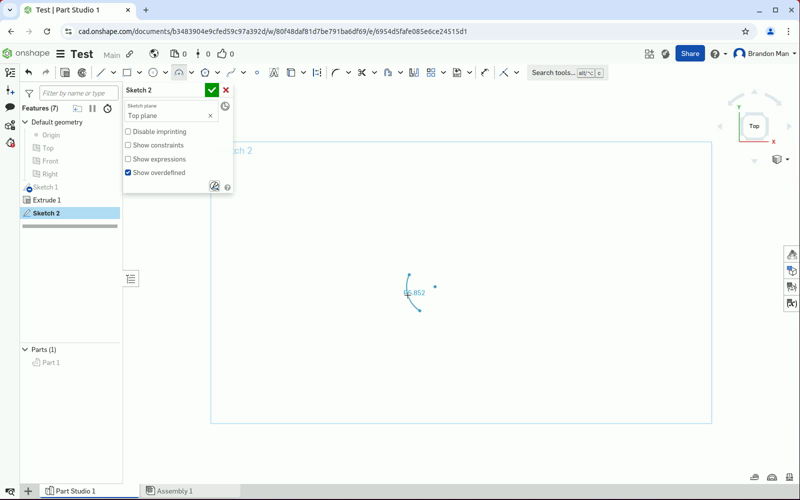
click(407, 294)
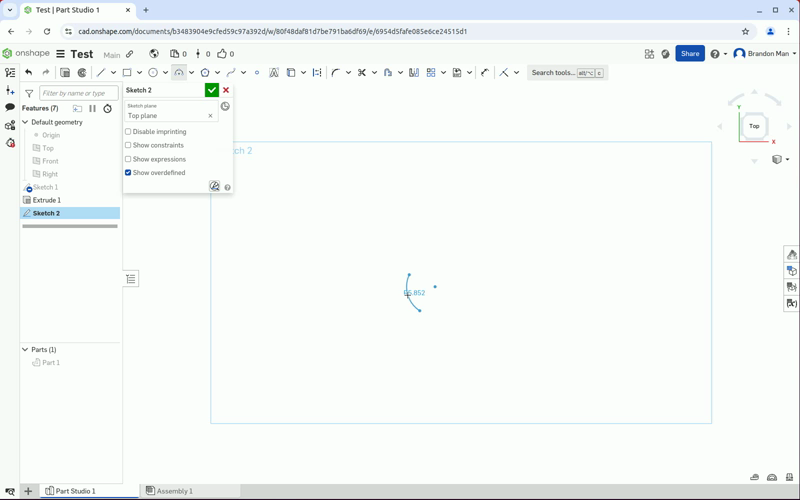
key_up(shift)
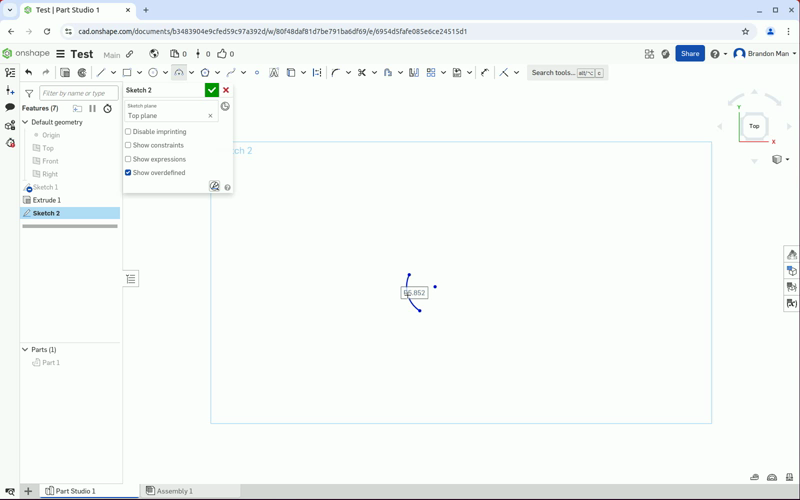
mouse_move(419, 310)
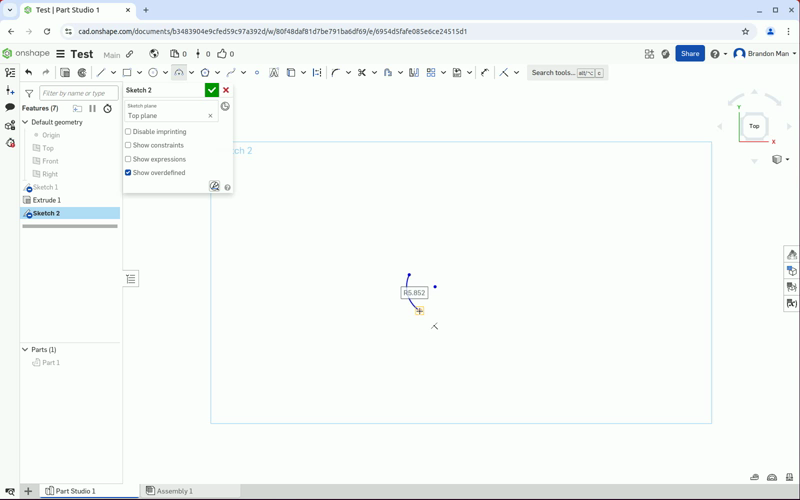
click(419, 310)
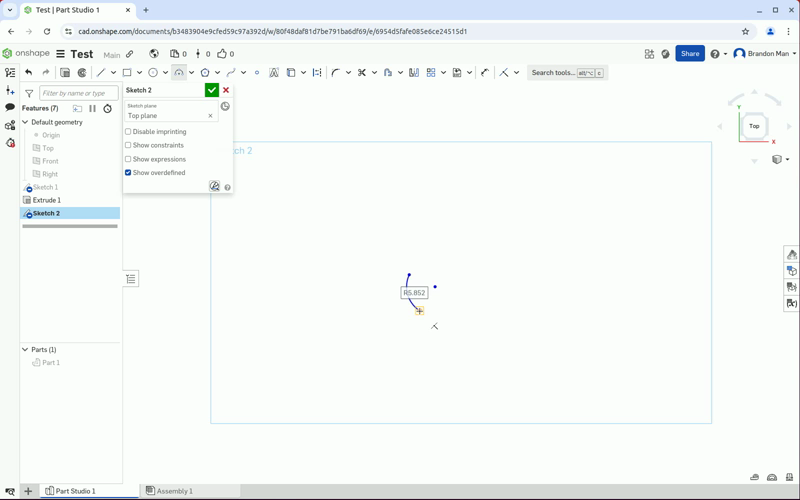
key_down(shift)
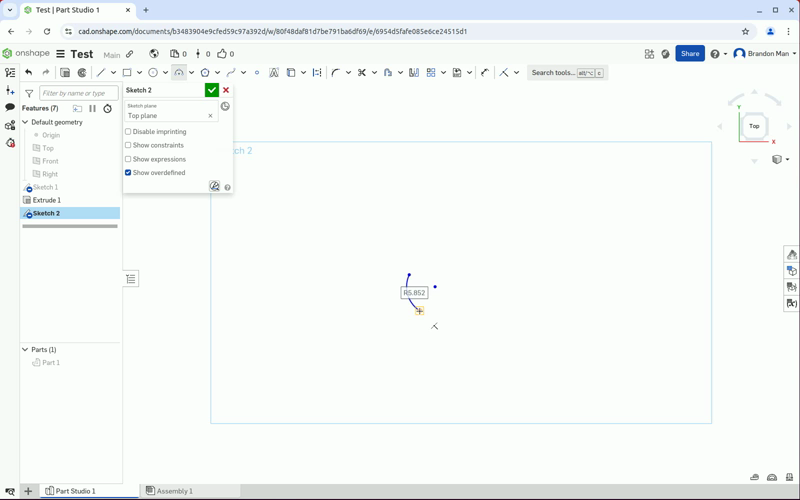
mouse_move(429, 292)
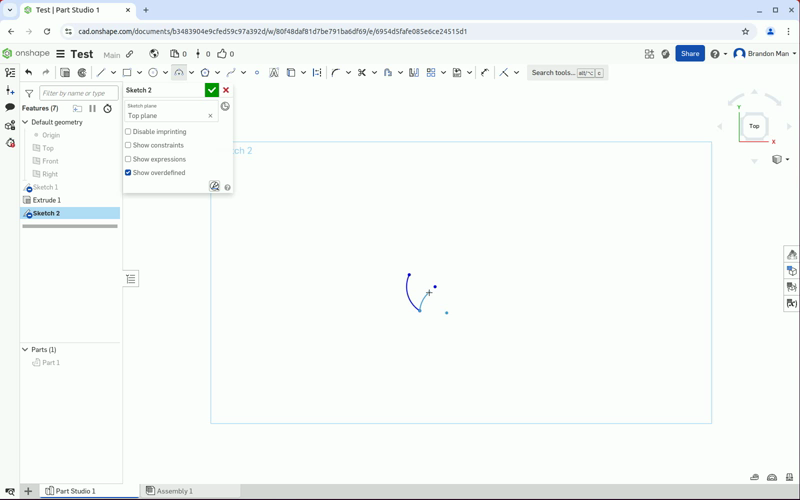
click(429, 292)
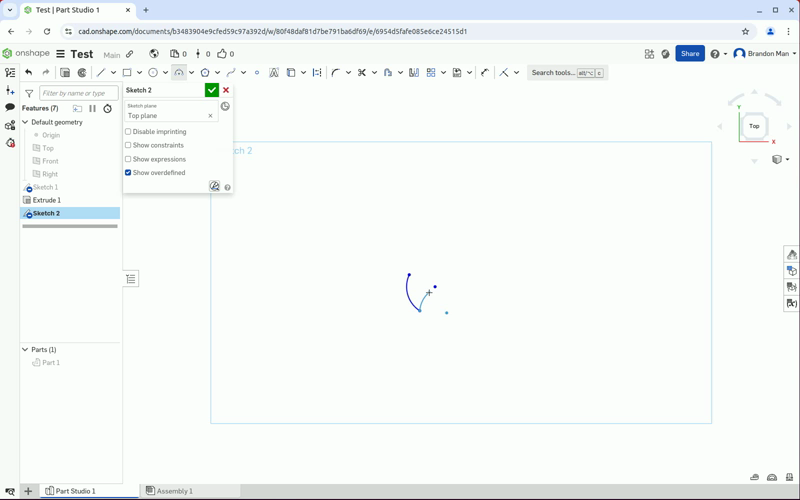
mouse_move(423, 300)
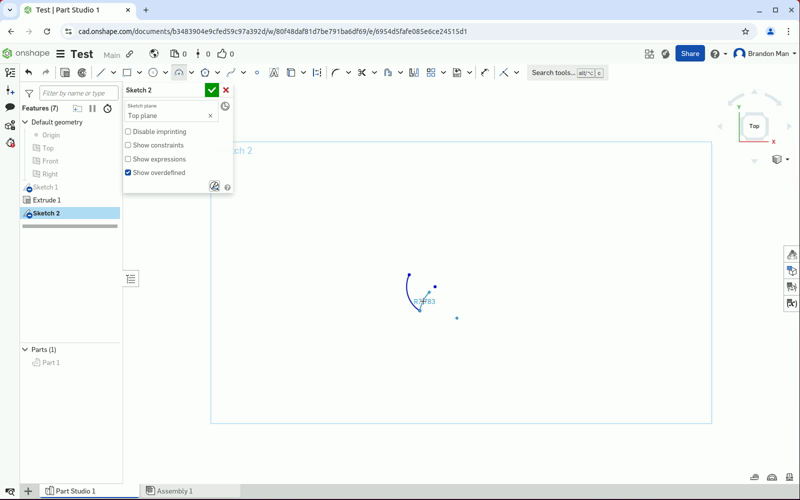
click(423, 300)
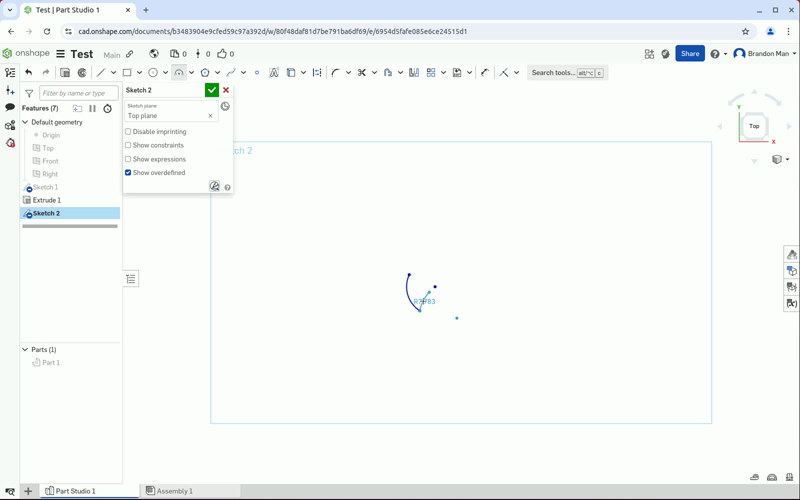
key_up(shift)
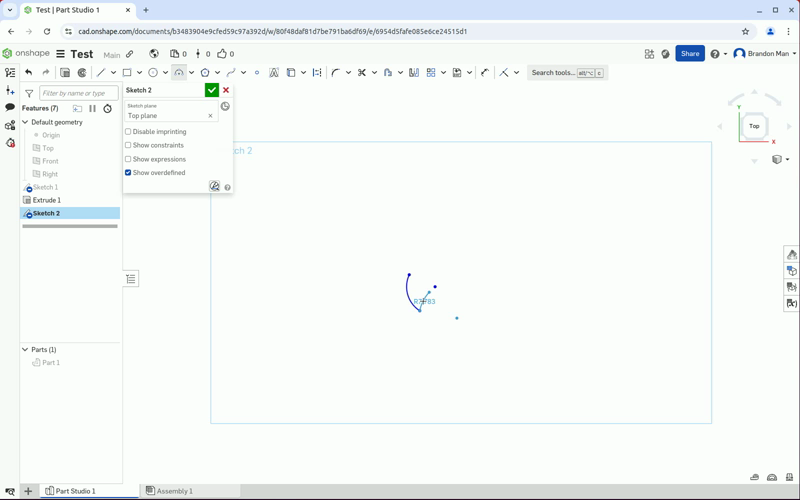
mouse_move(429, 292)
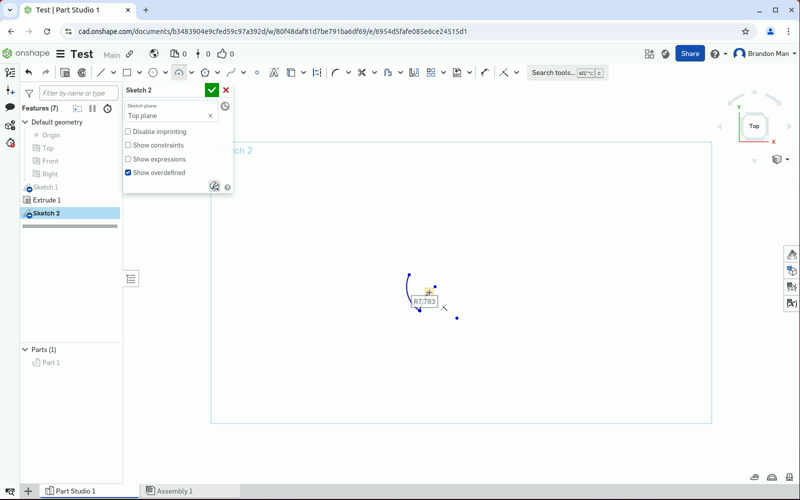
click(429, 292)
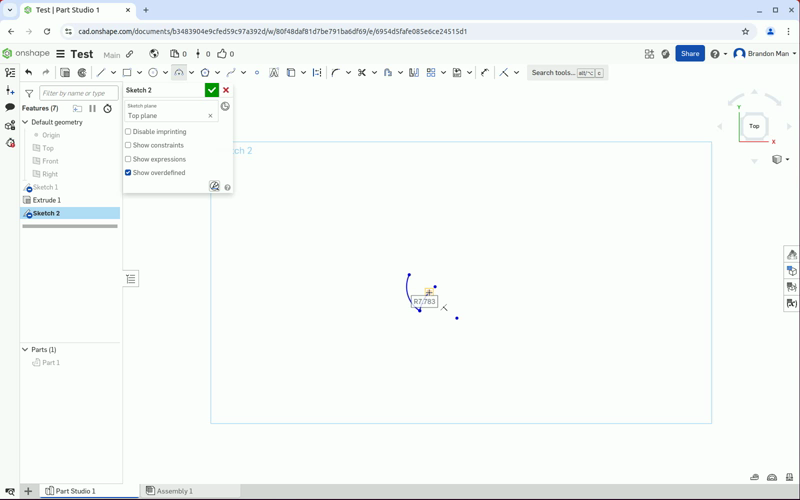
mouse_move(409, 274)
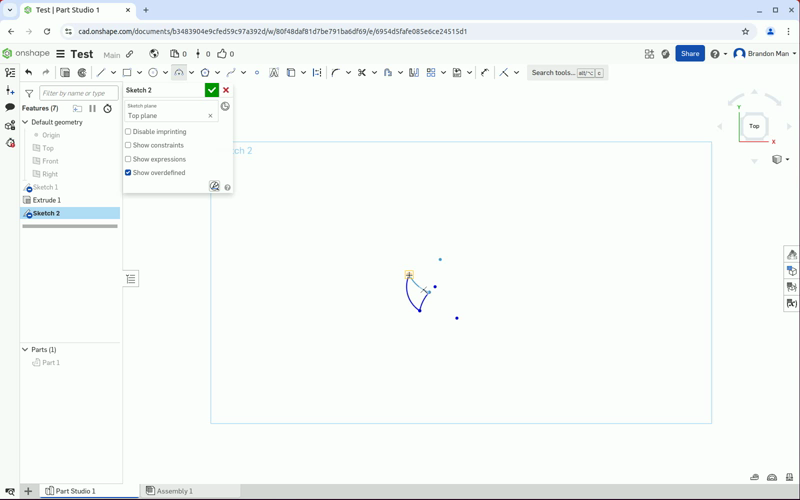
click(409, 274)
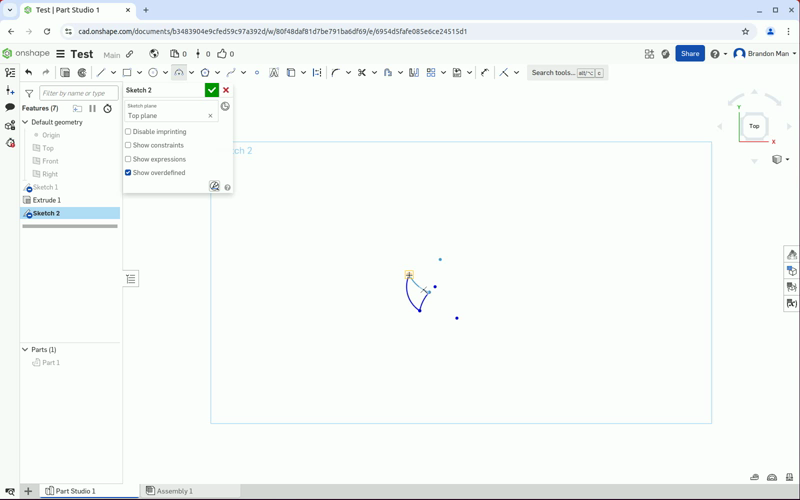
key_down(shift)
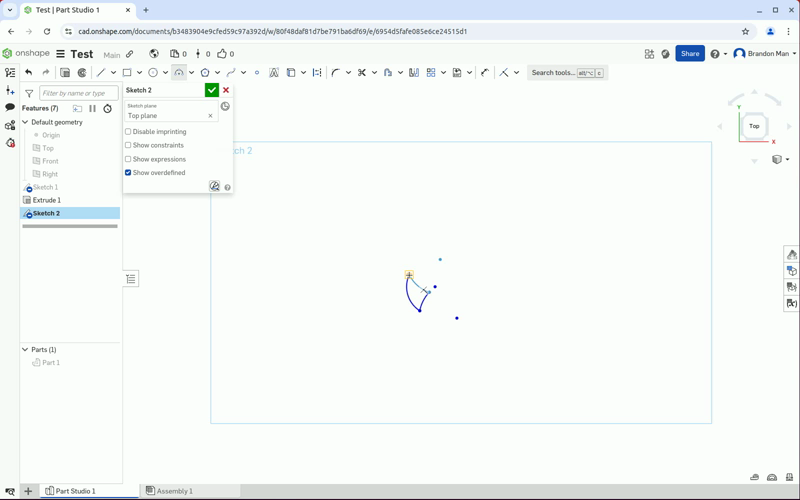
mouse_move(418, 284)
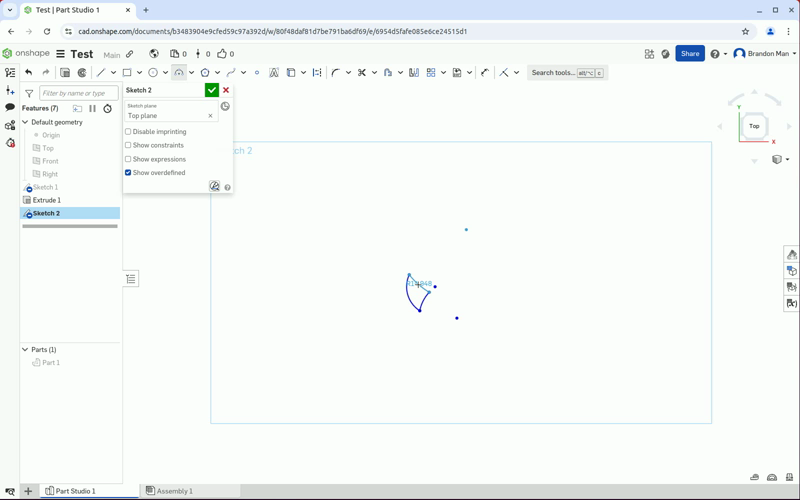
click(418, 284)
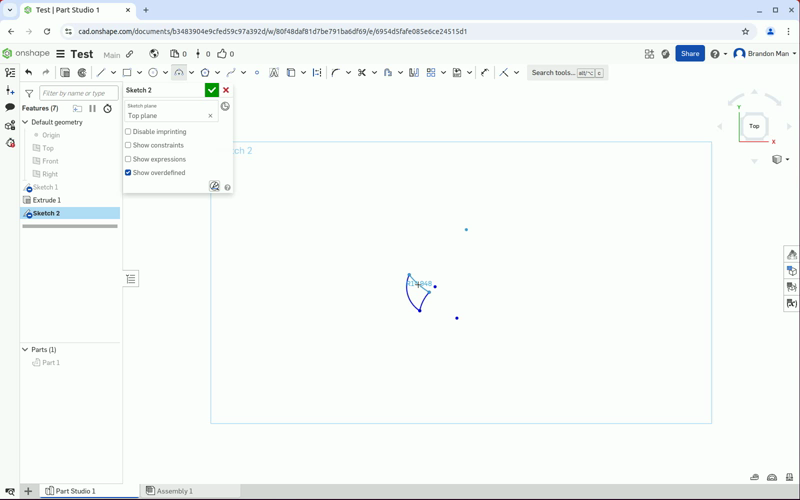
key_up(shift)
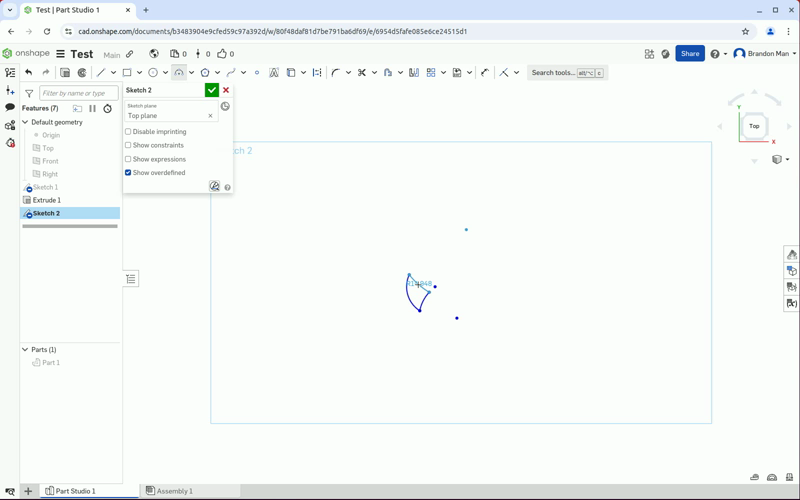
key(esc)
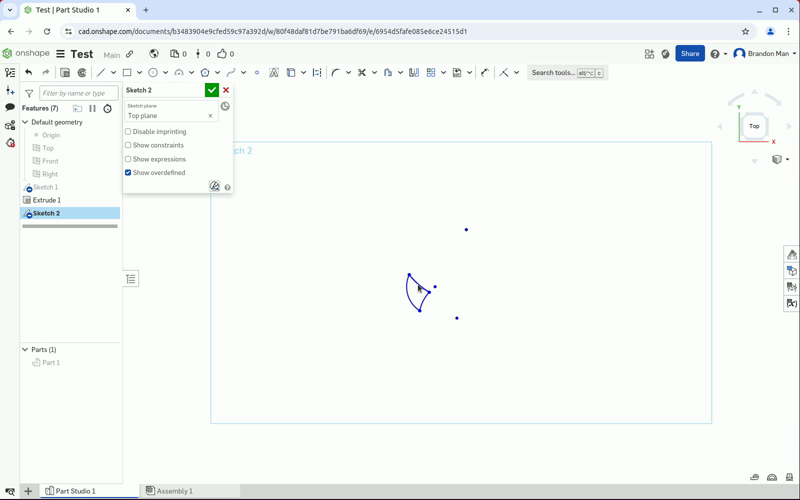
mouse_move(409, 277)
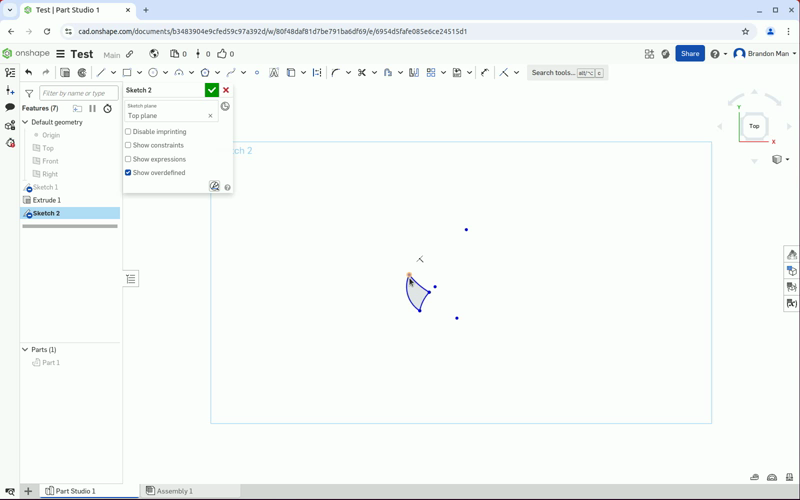
scroll(6)
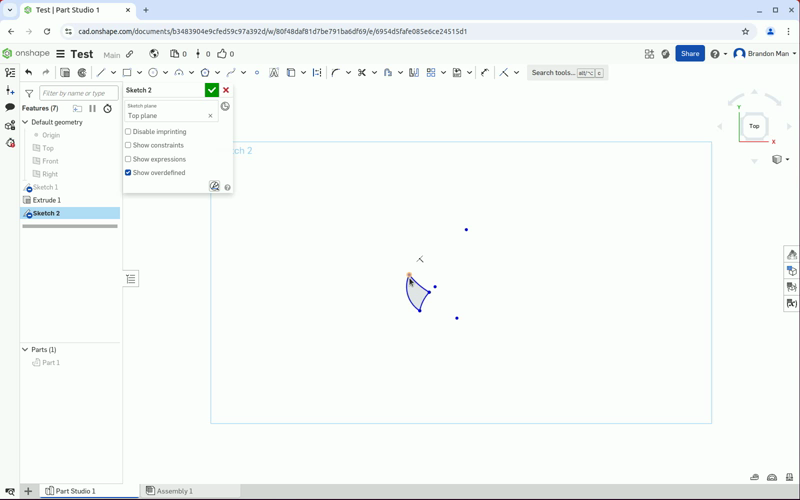
scroll(6)
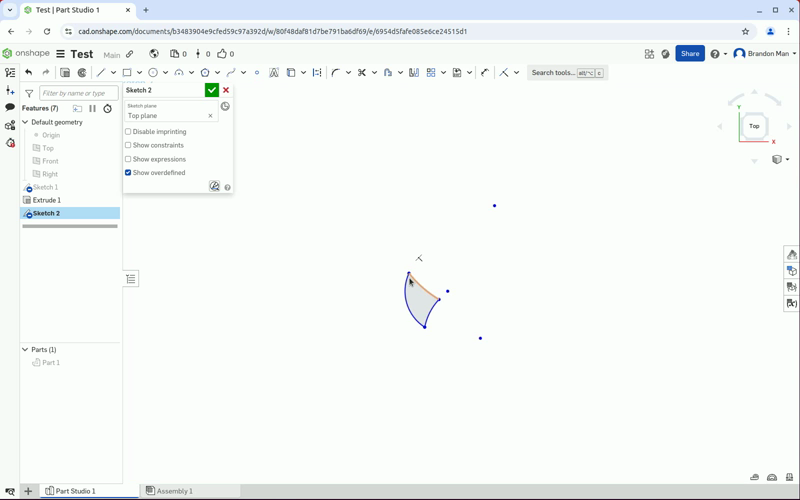
scroll(6)
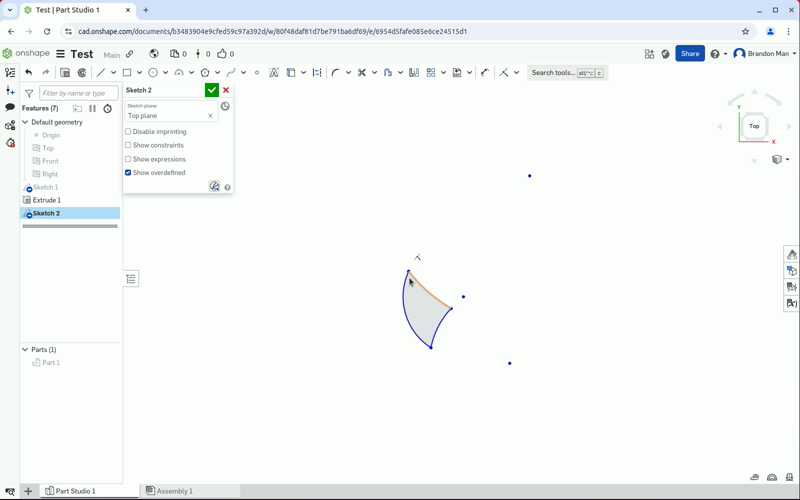
scroll(6)
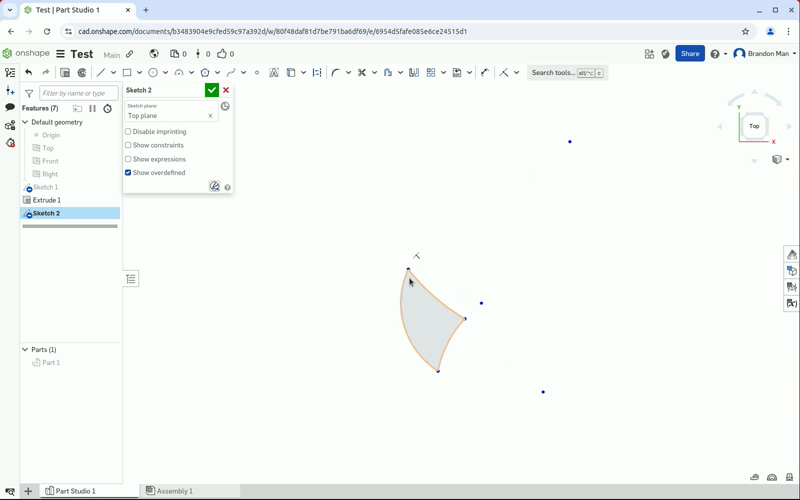
scroll(6)
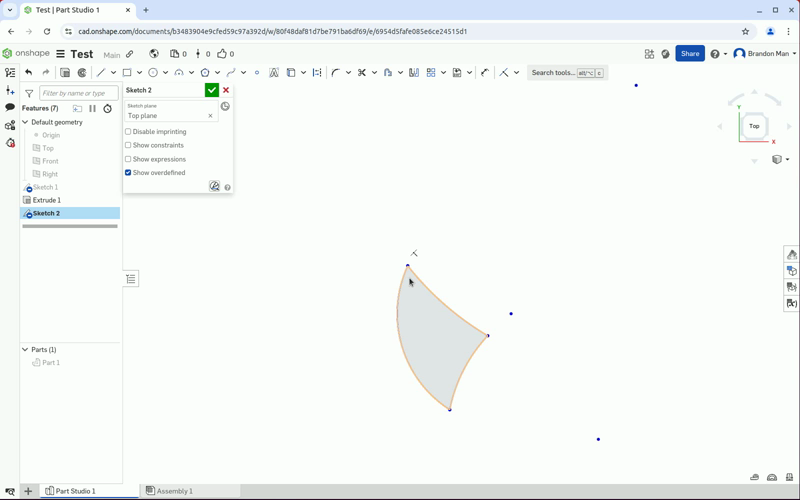
scroll(6)
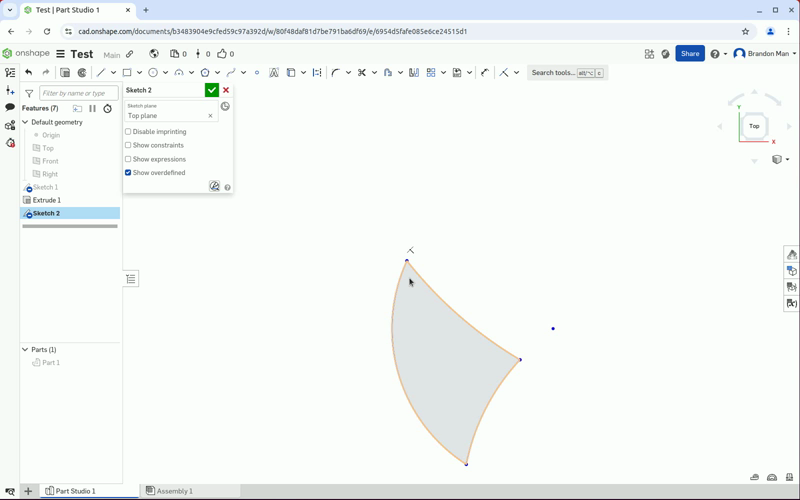
scroll(6)
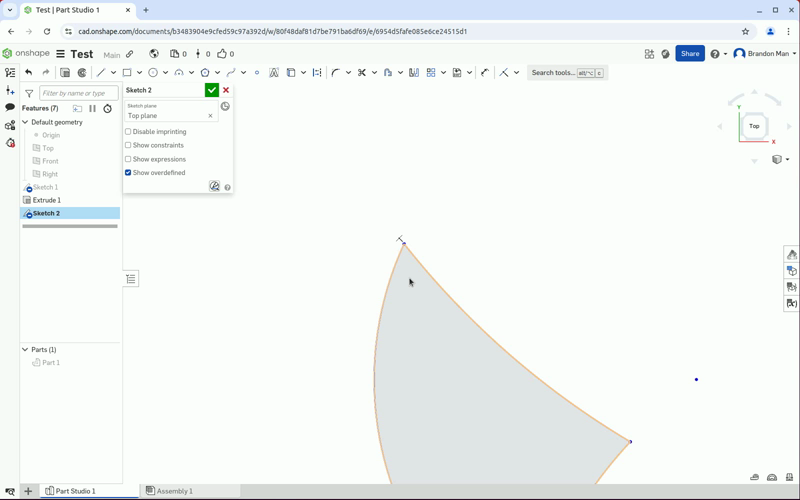
click(409, 277)
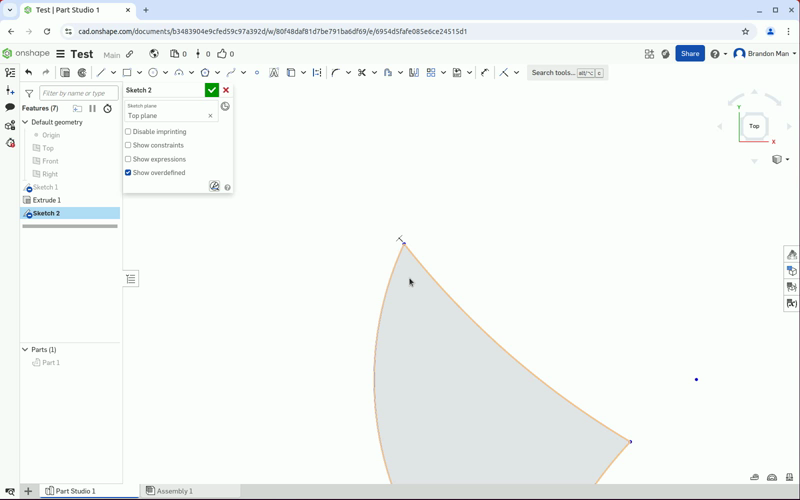
scroll(-6)
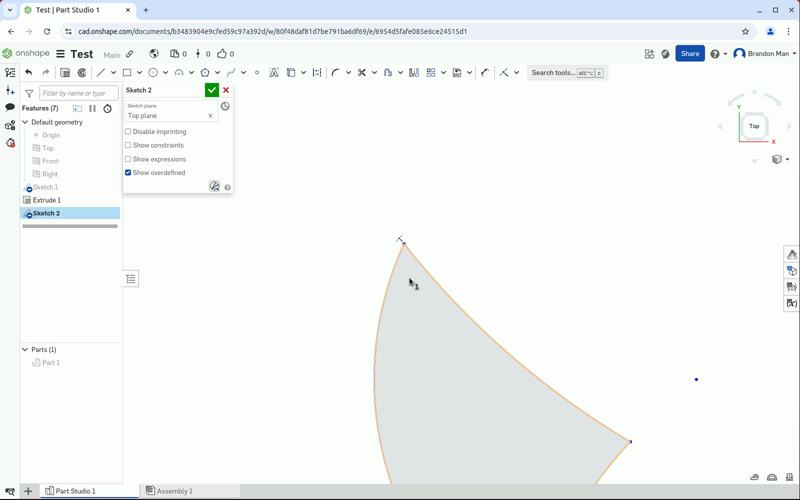
scroll(-6)
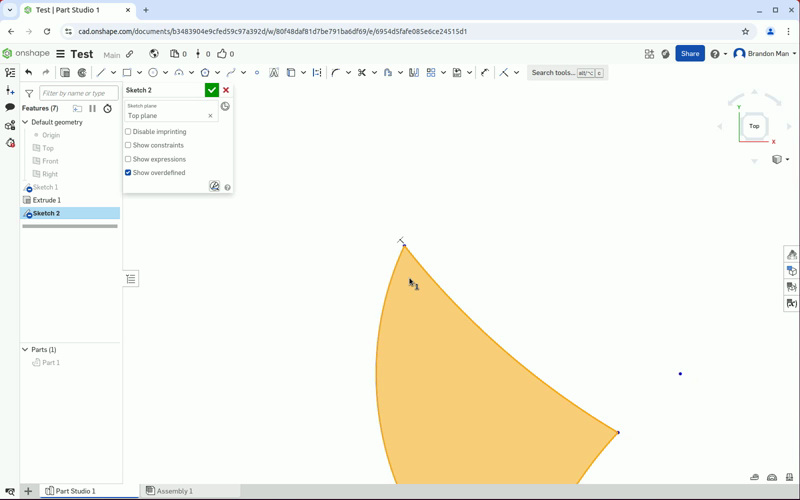
scroll(-6)
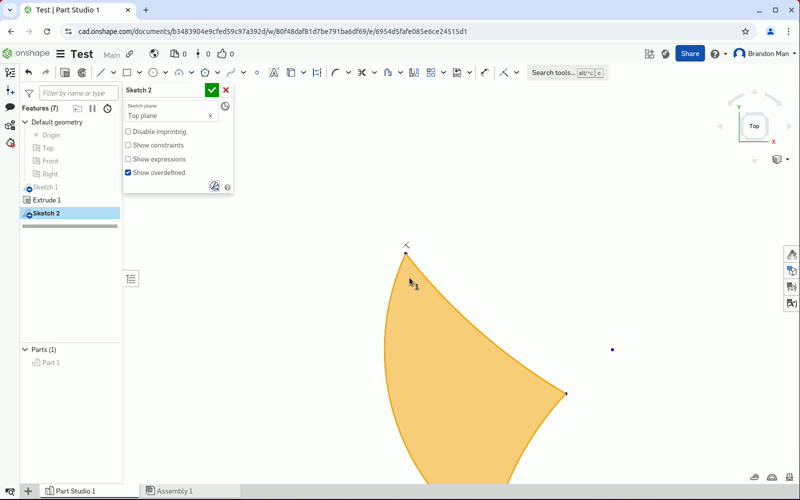
scroll(-6)
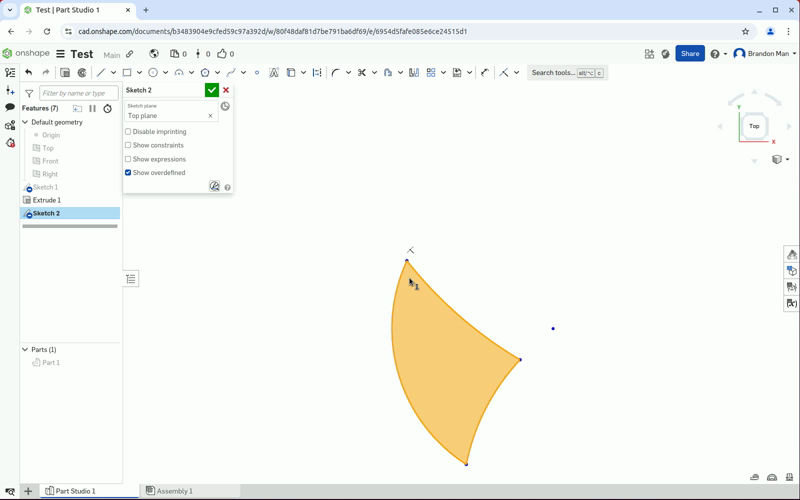
scroll(-6)
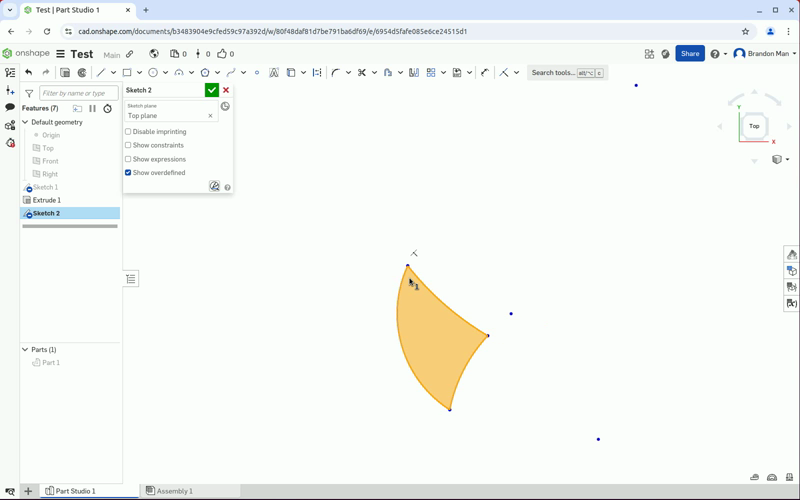
scroll(-6)
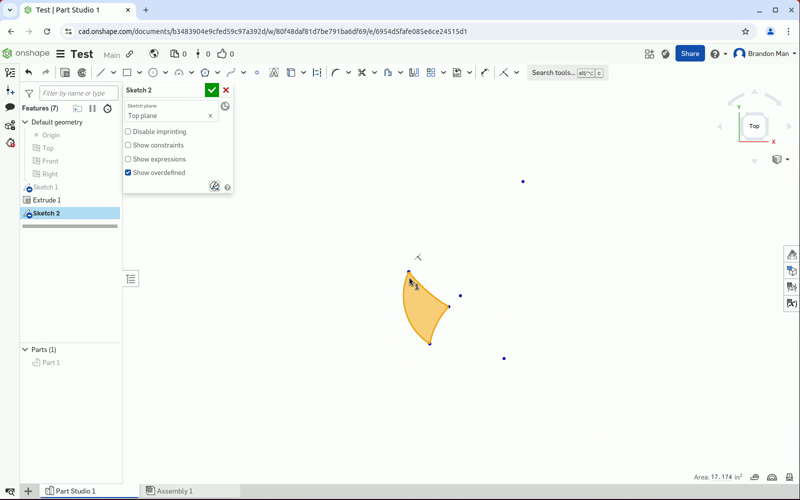
scroll(-6)
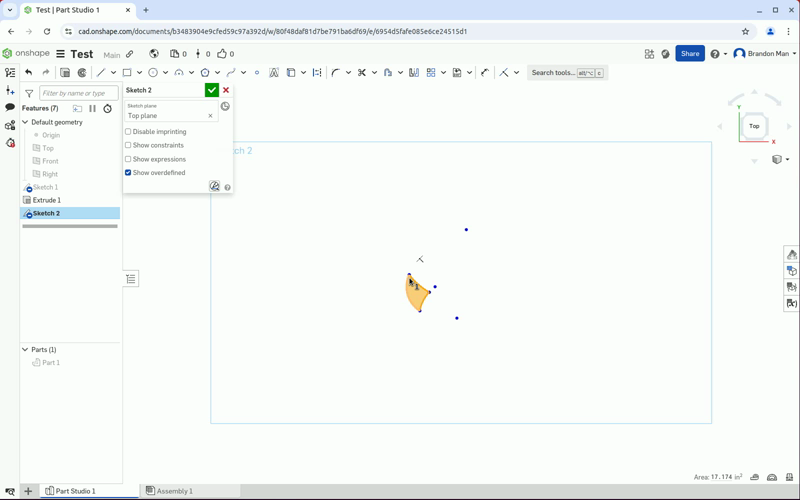
mouse_move(73, 352)
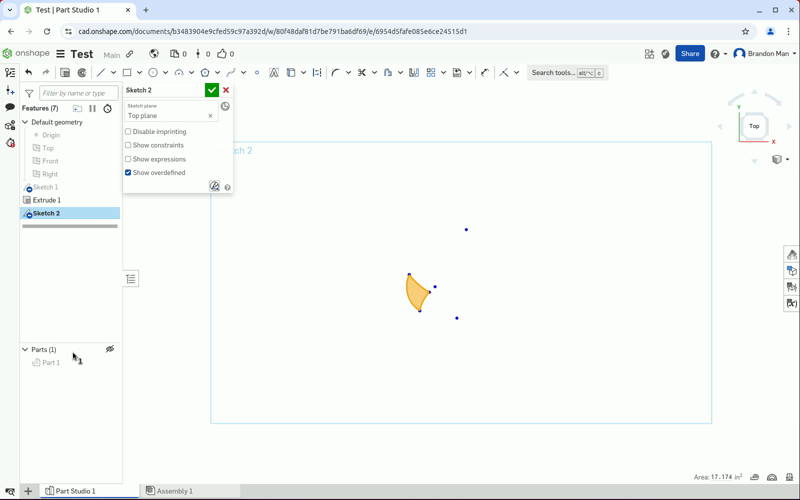
key(shift+y)
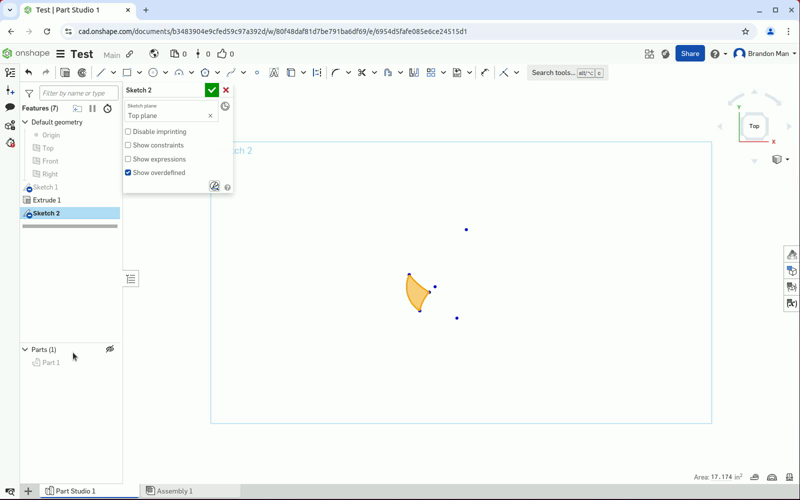
key(shift+e)
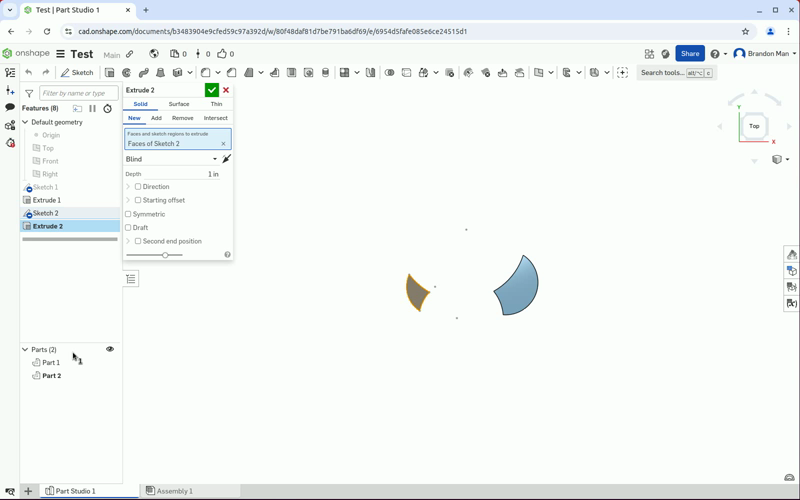
mouse_move(143, 106)
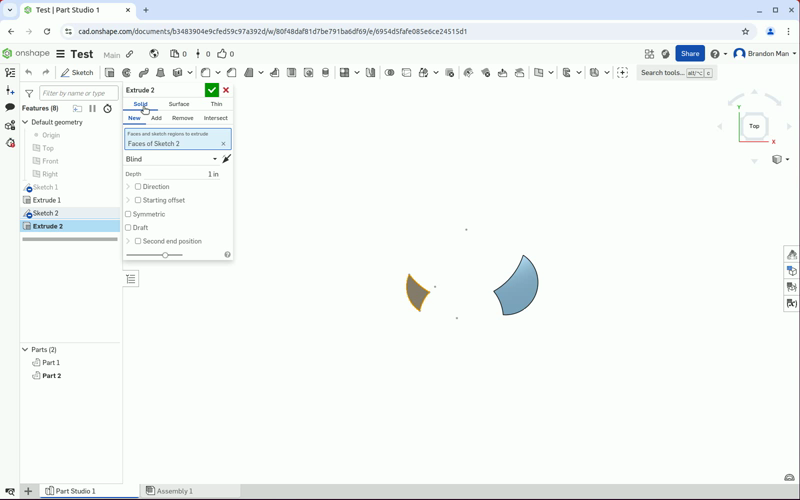
click(143, 106)
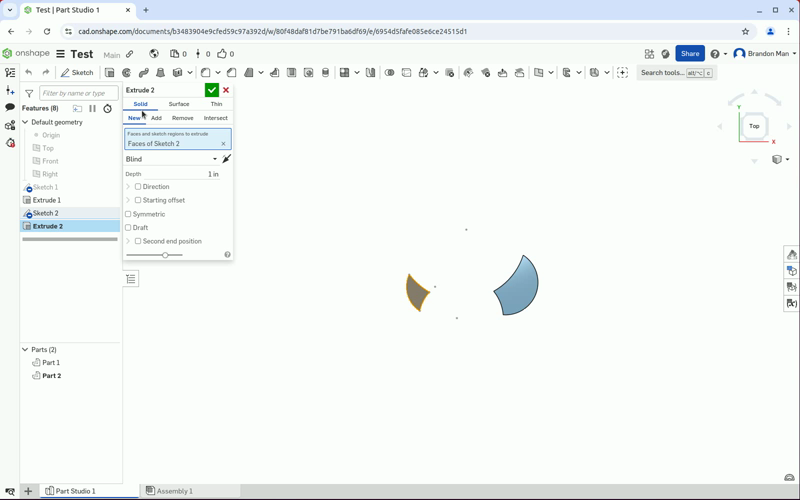
mouse_move(137, 120)
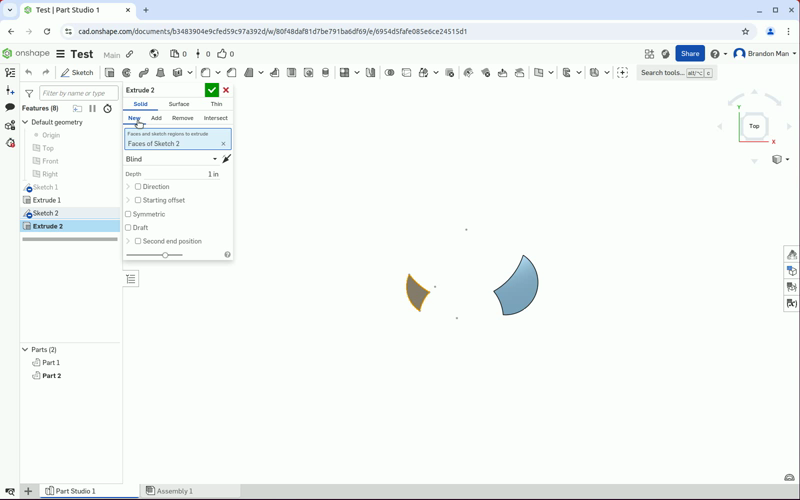
click(137, 120)
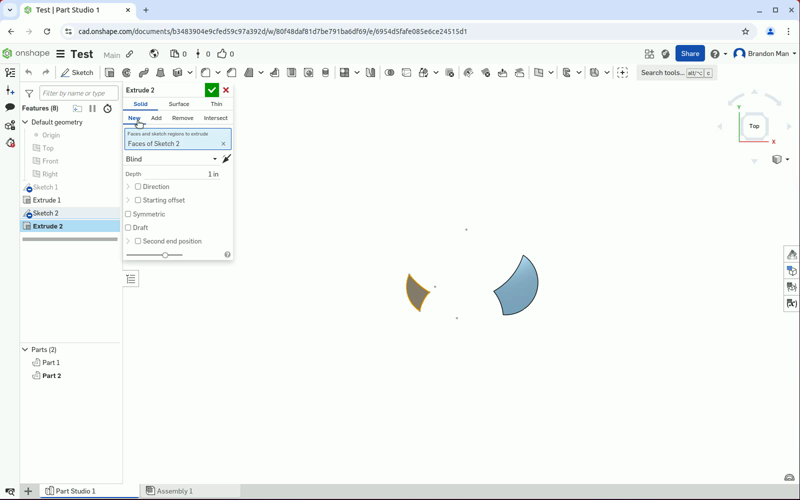
key(tab, 4)
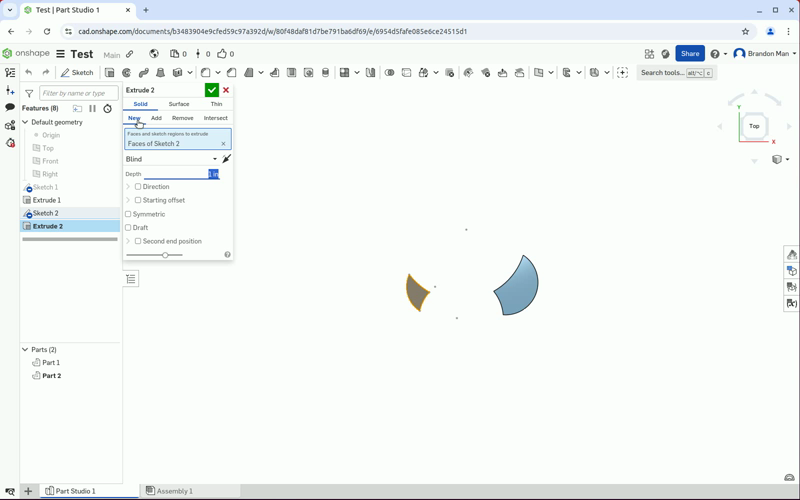
text(18.053)
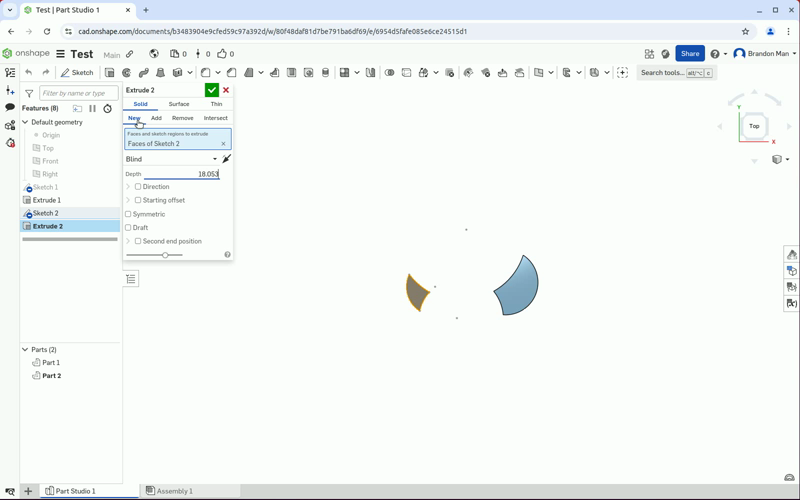
key(enter)
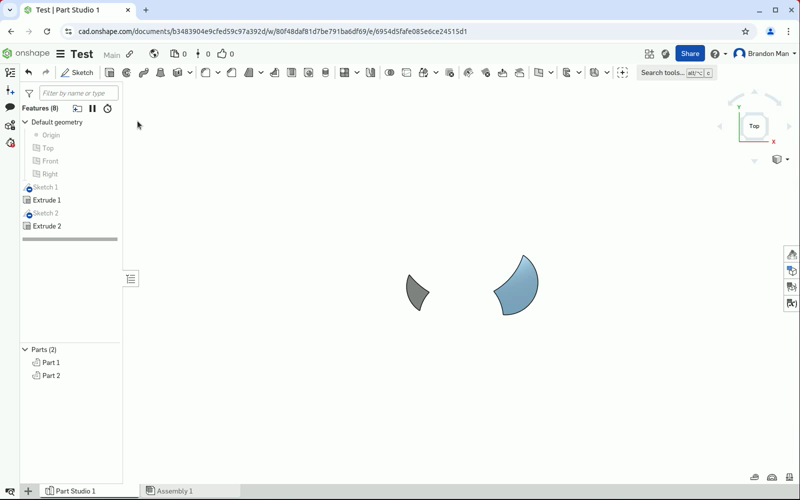
key(shift+h)
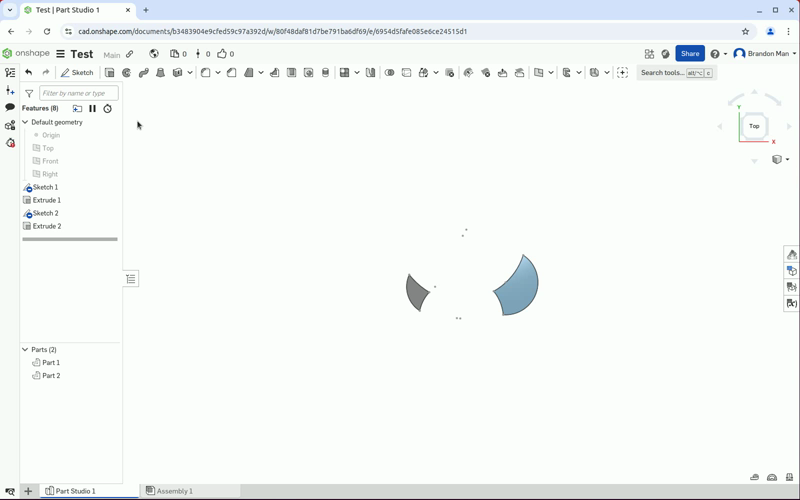
key(shift+h)
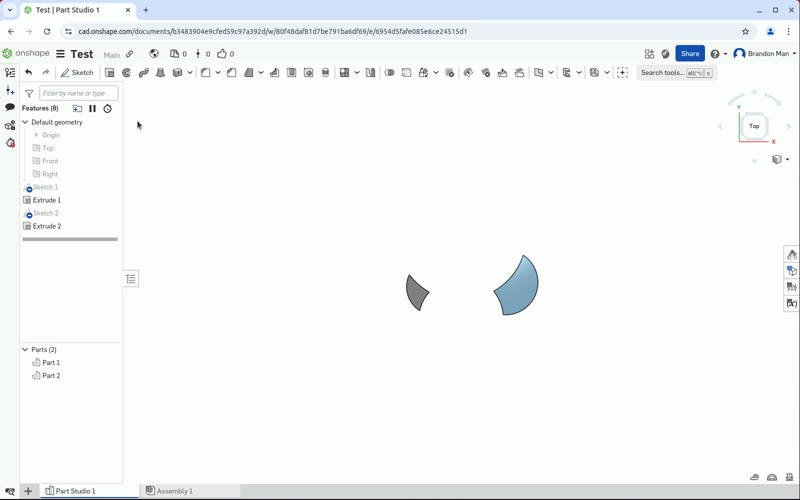
mouse_move(73, 189)
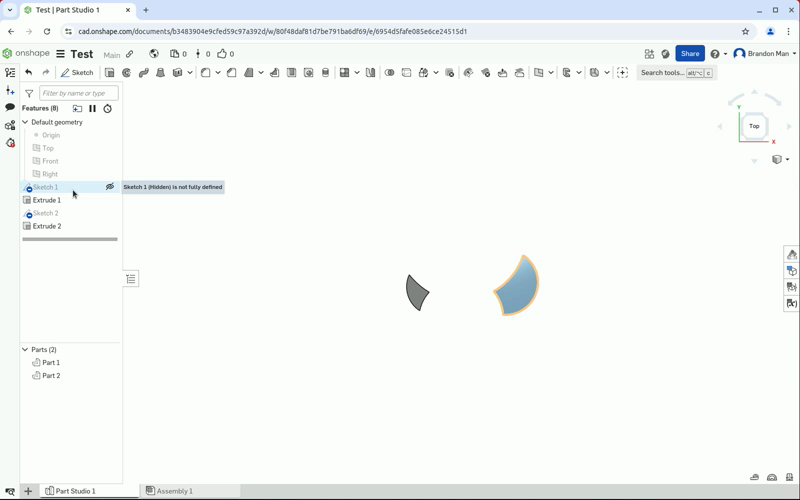
click(73, 189)
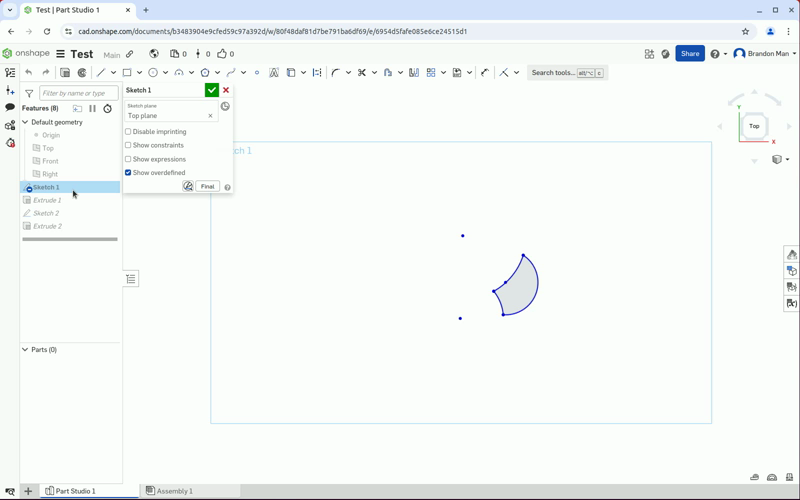
mouse_move(229, 92)
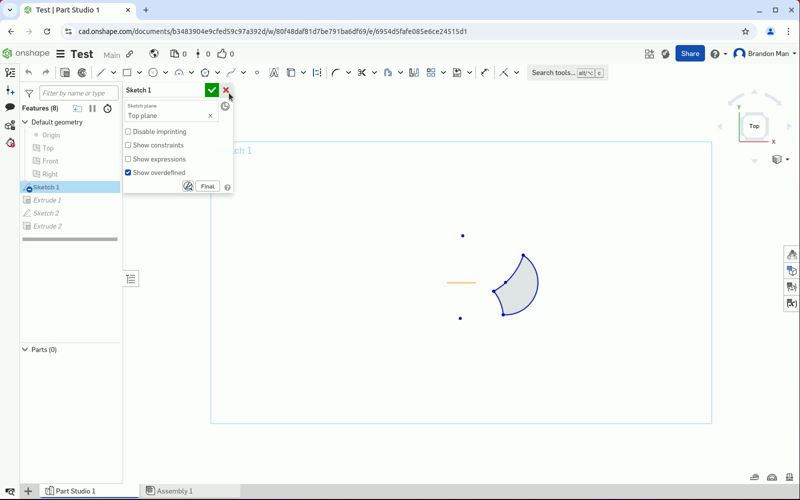
click(229, 92)
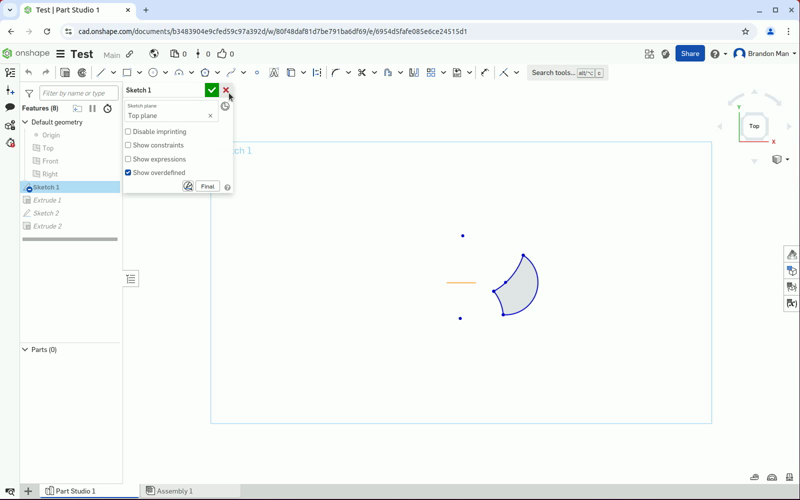
key(shift+s)
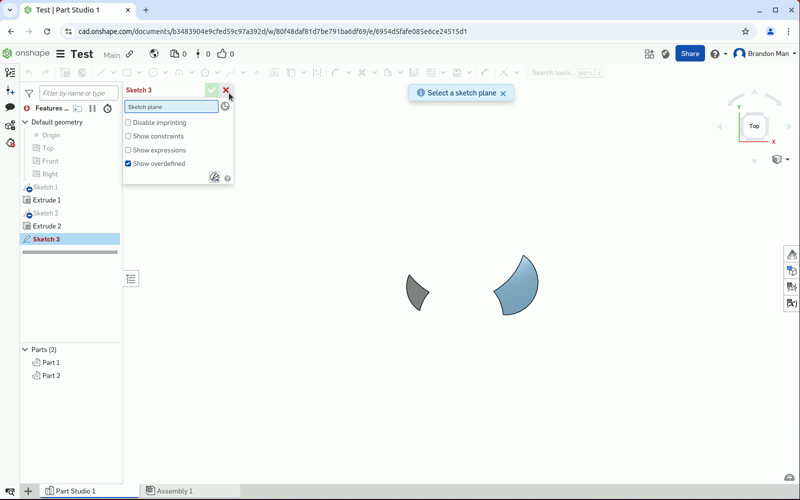
mouse_move(73, 150)
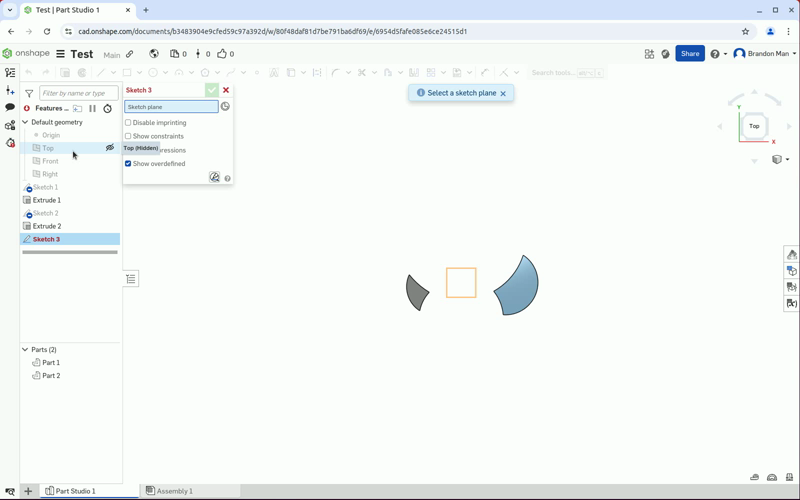
click(73, 150)
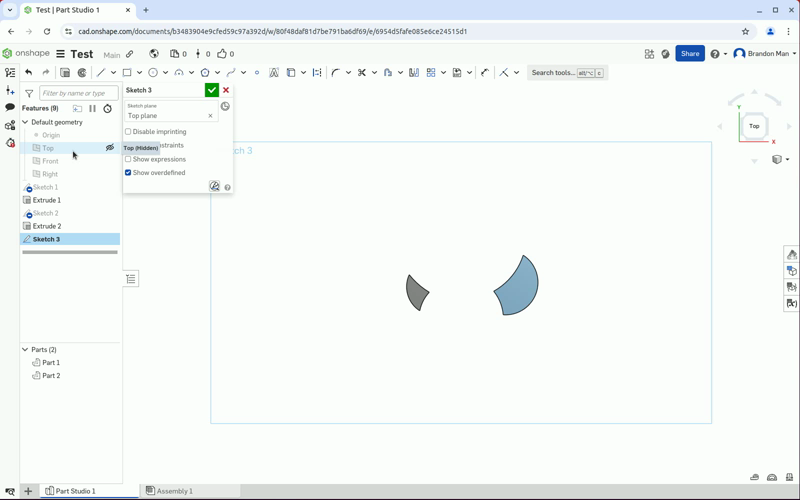
mouse_move(73, 352)
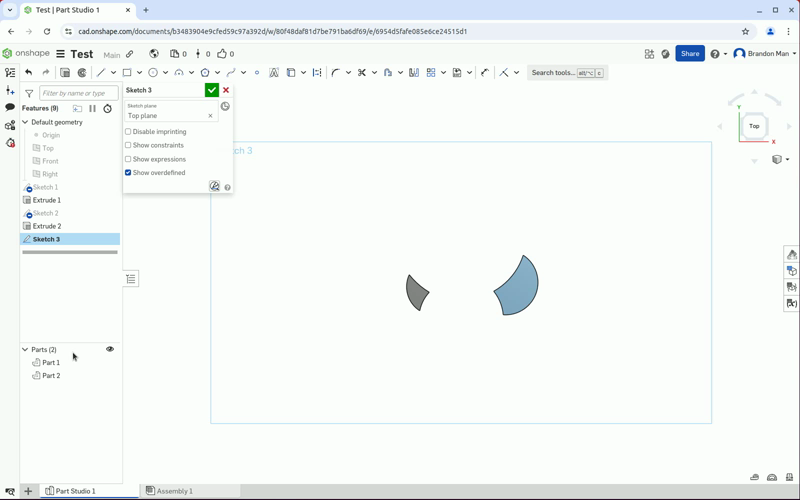
key(y)
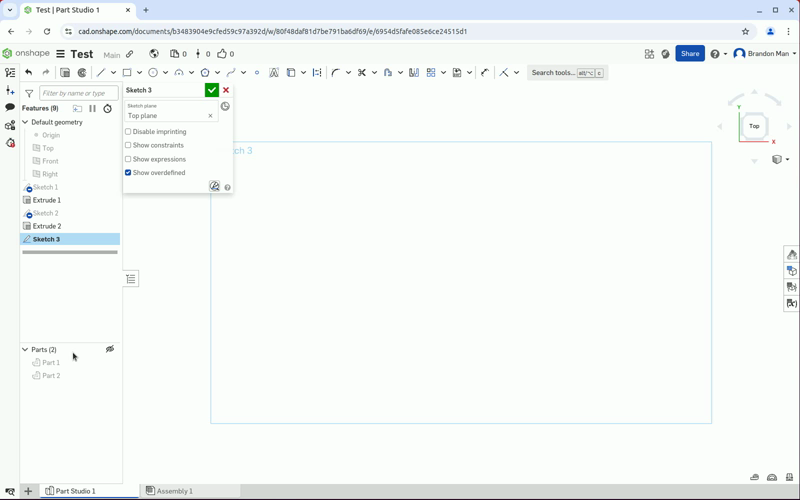
key(a)
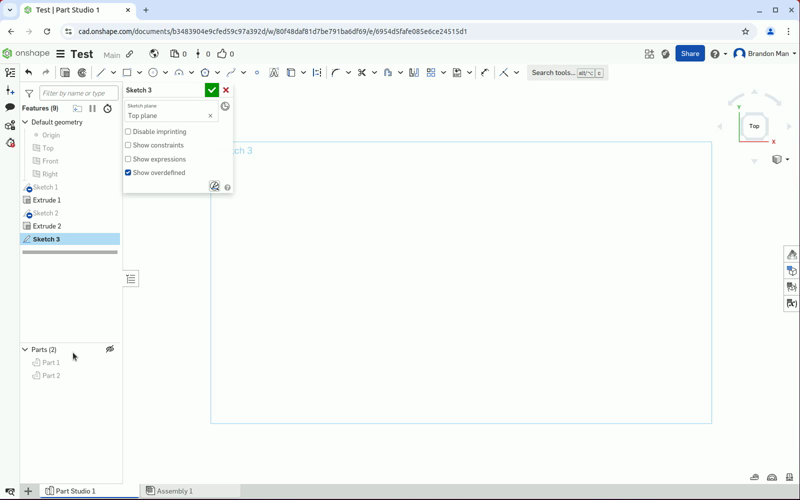
key_down(shift)
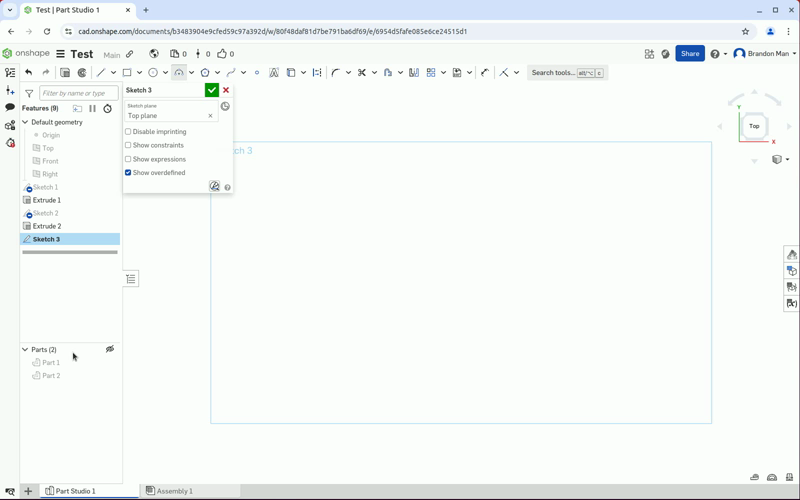
mouse_move(473, 278)
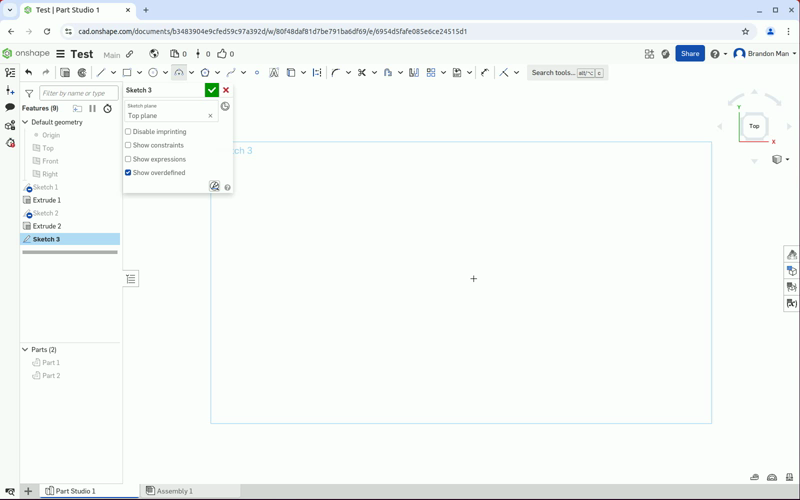
click(473, 278)
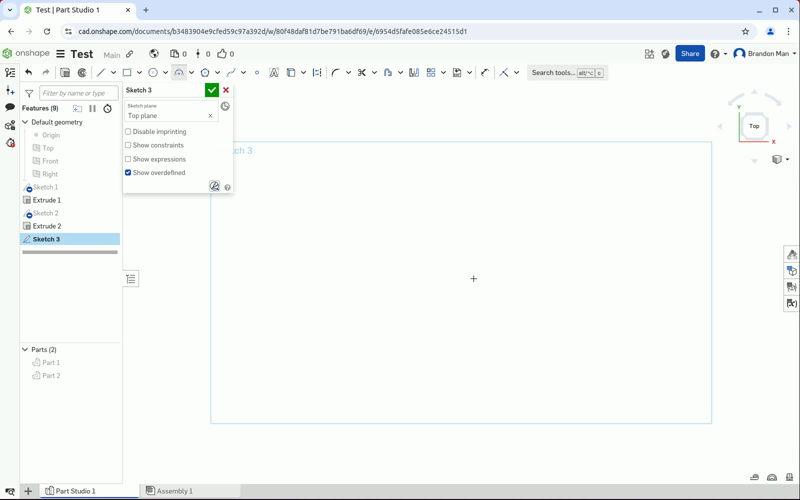
key_up(shift)
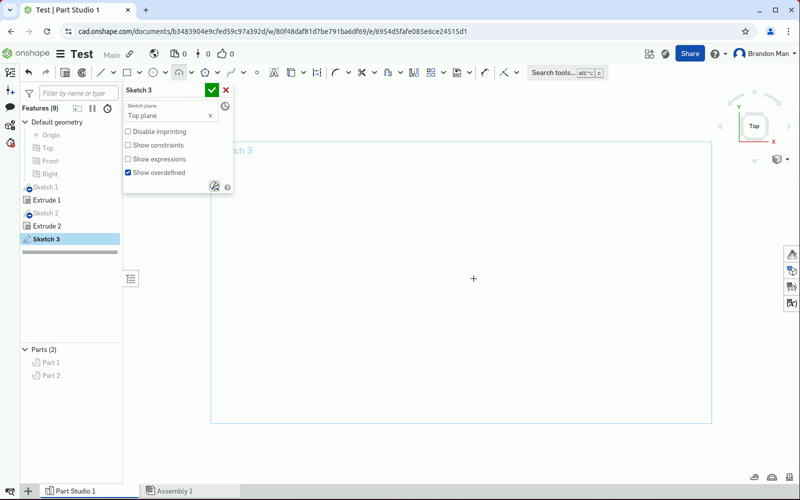
key_down(shift)
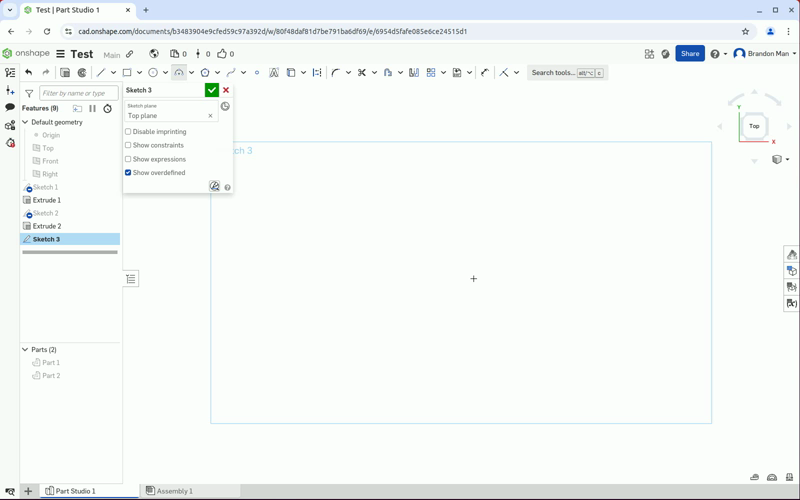
mouse_move(493, 291)
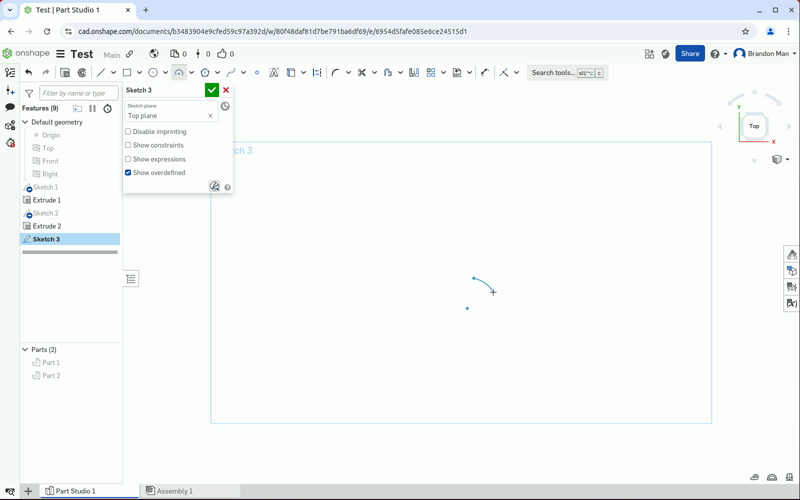
click(493, 291)
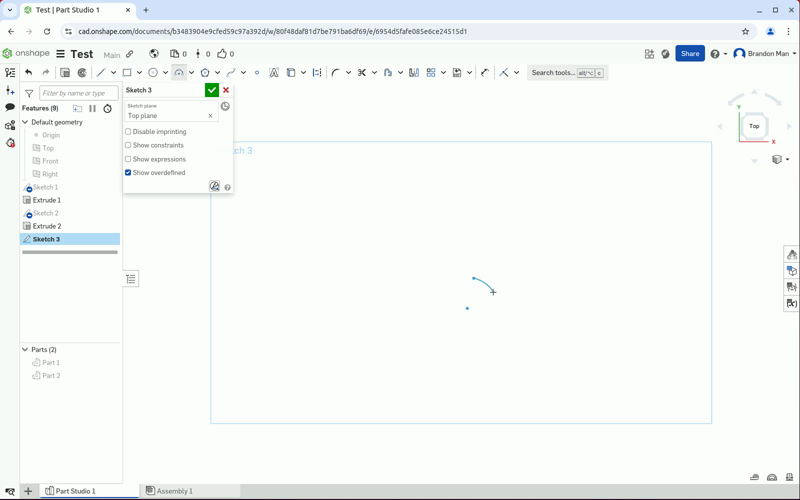
mouse_move(484, 283)
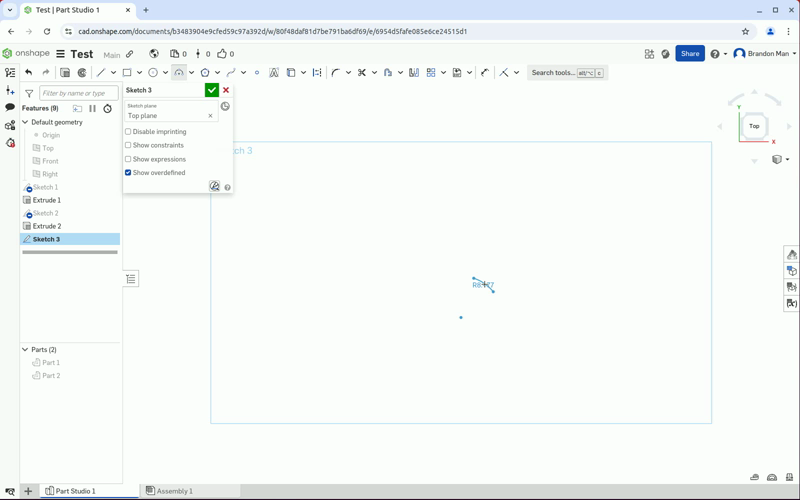
click(484, 283)
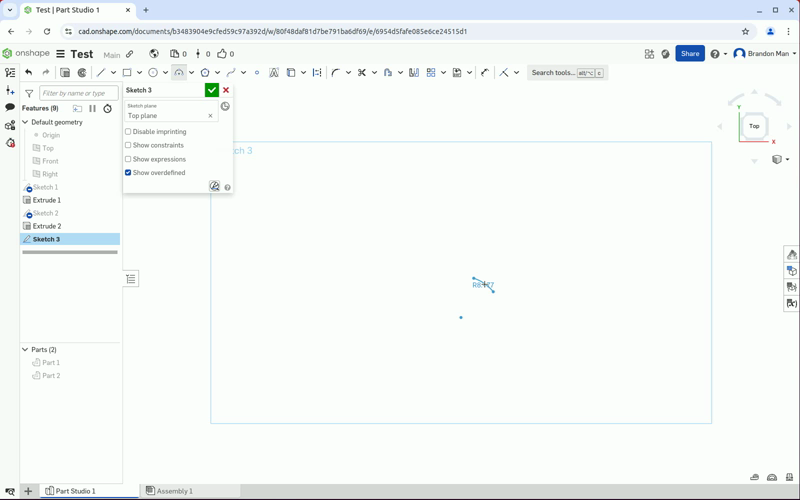
key_up(shift)
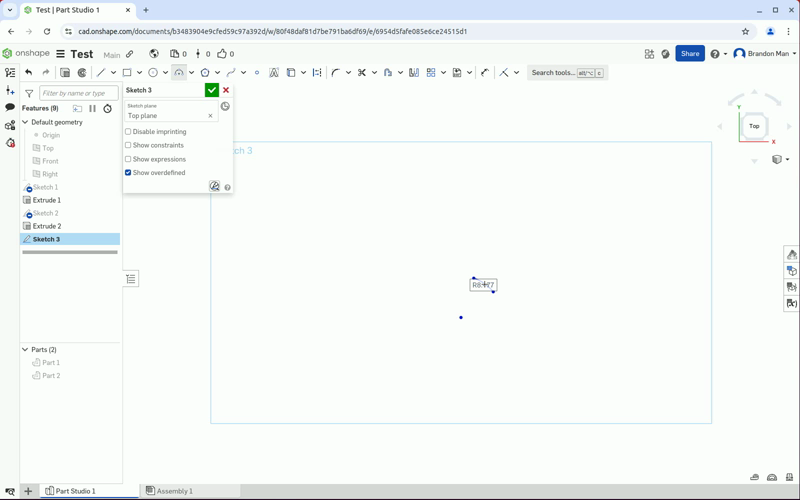
mouse_move(493, 291)
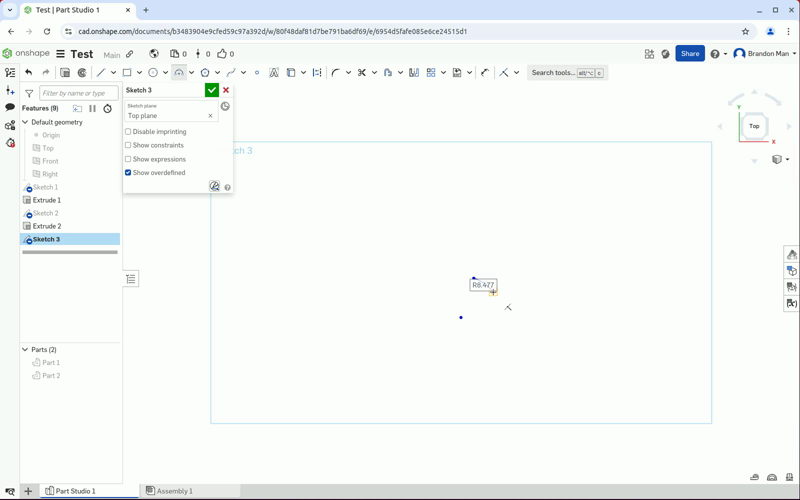
click(493, 291)
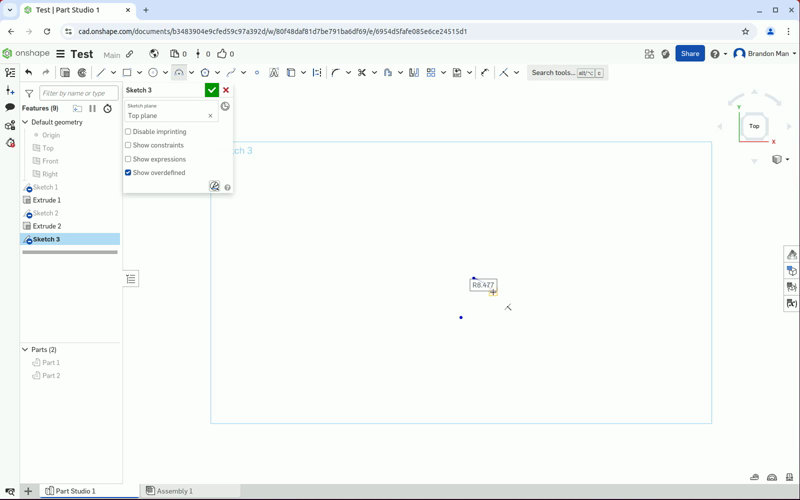
key_down(shift)
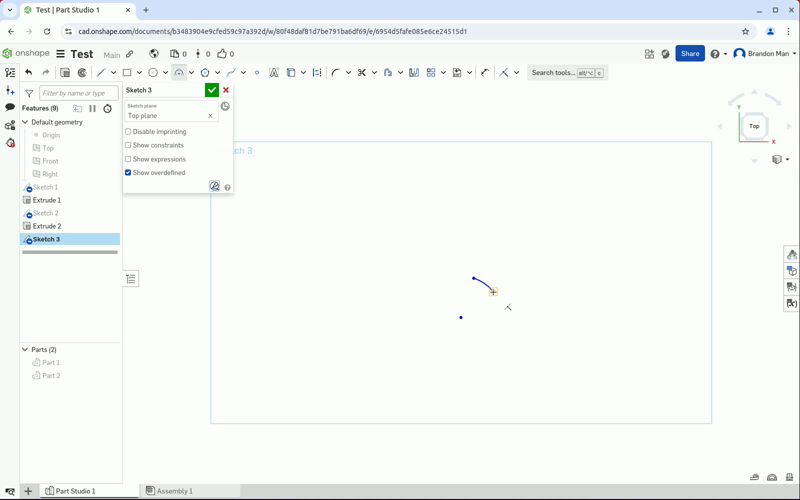
mouse_move(522, 256)
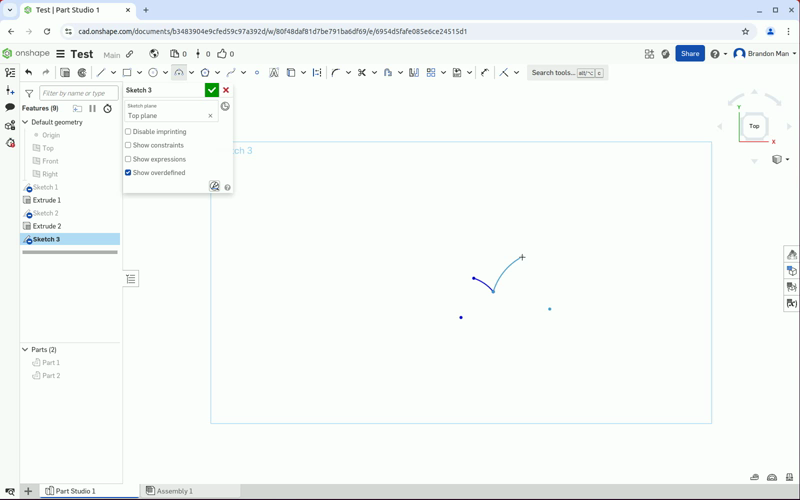
click(522, 256)
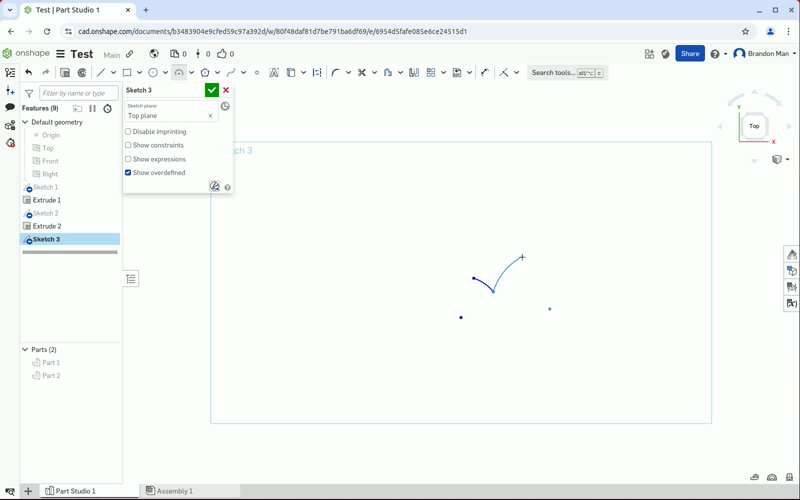
mouse_move(510, 276)
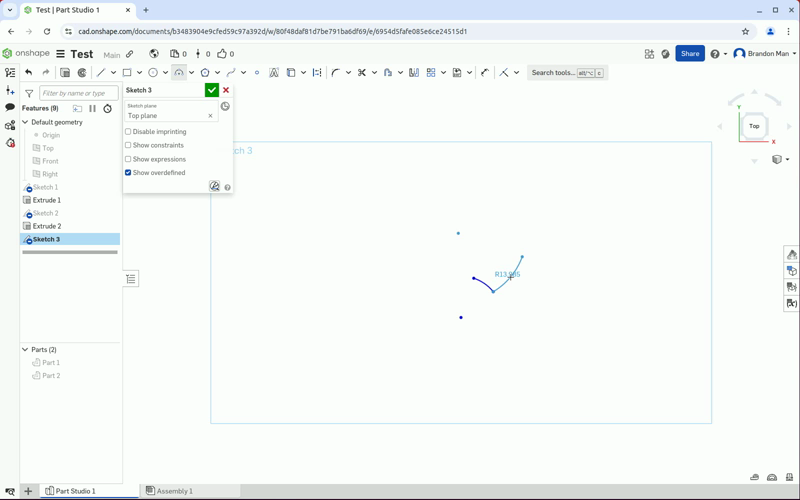
click(510, 276)
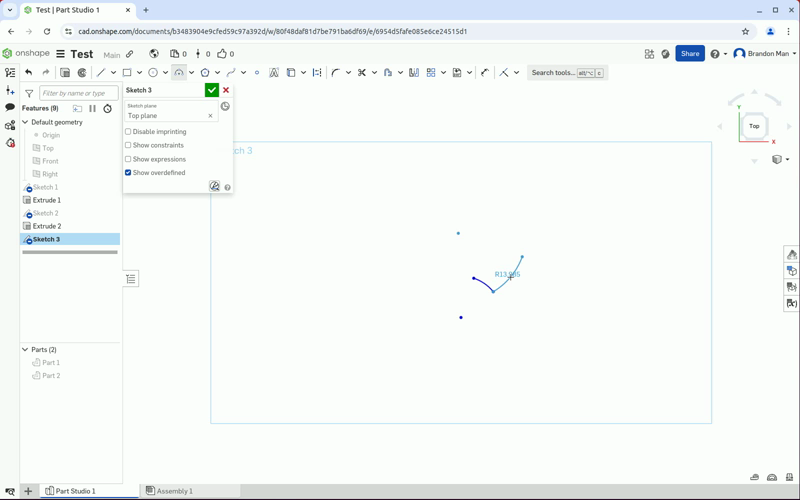
key_up(shift)
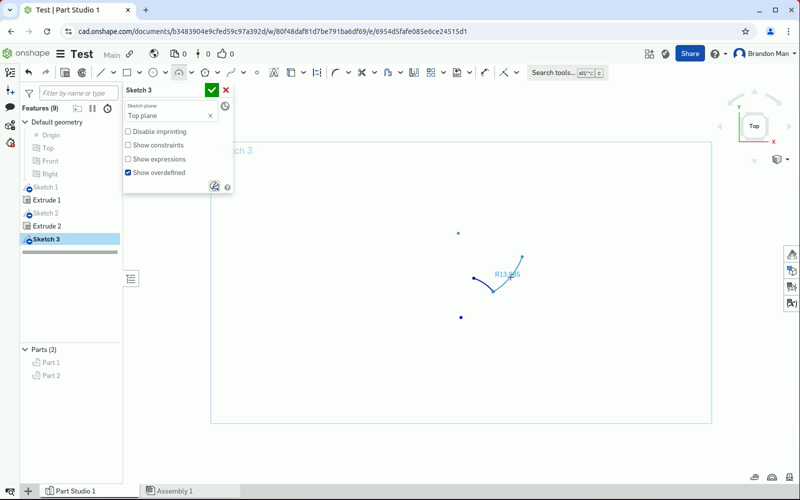
mouse_move(522, 256)
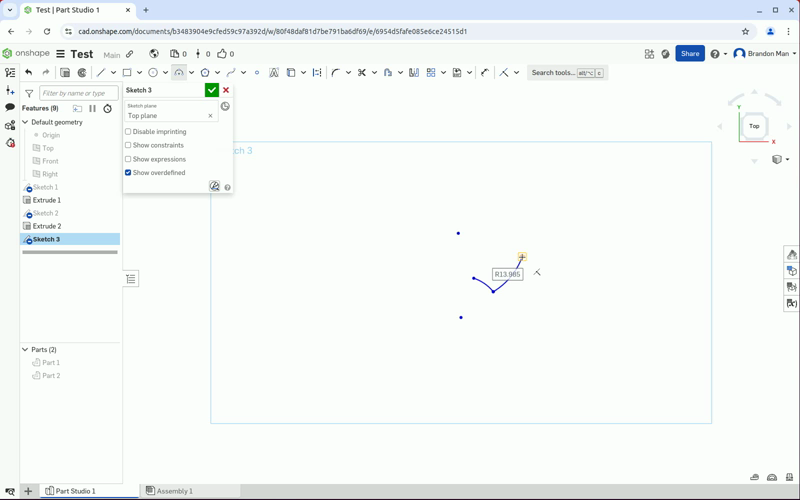
click(522, 256)
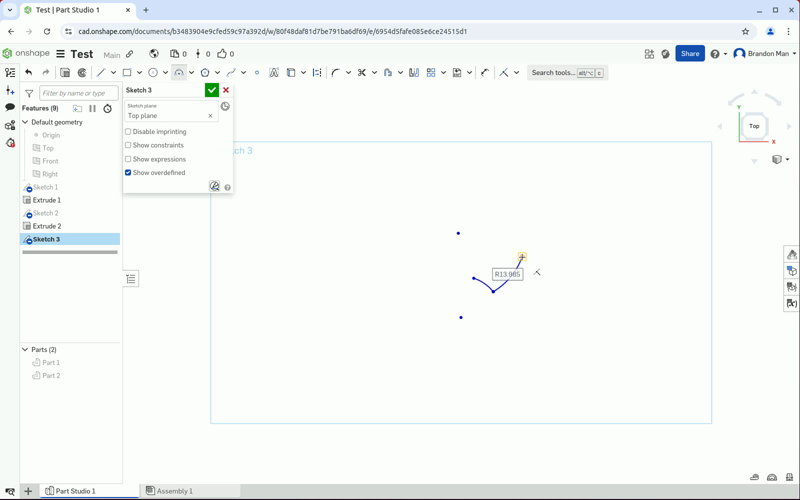
mouse_move(473, 278)
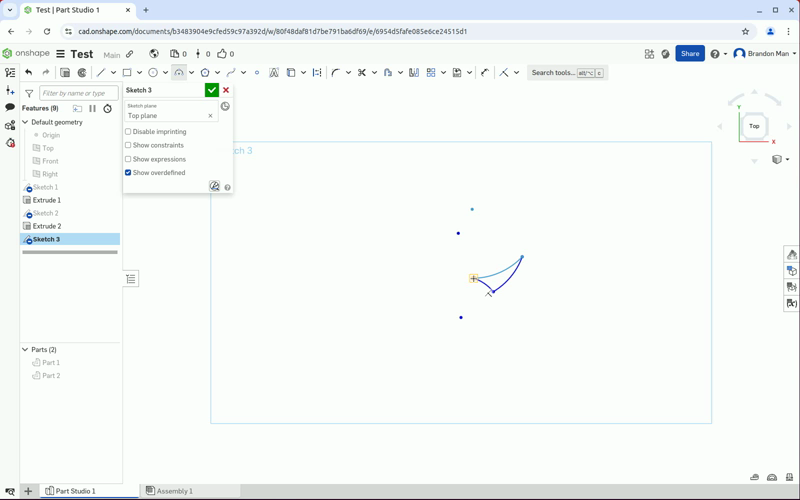
click(473, 278)
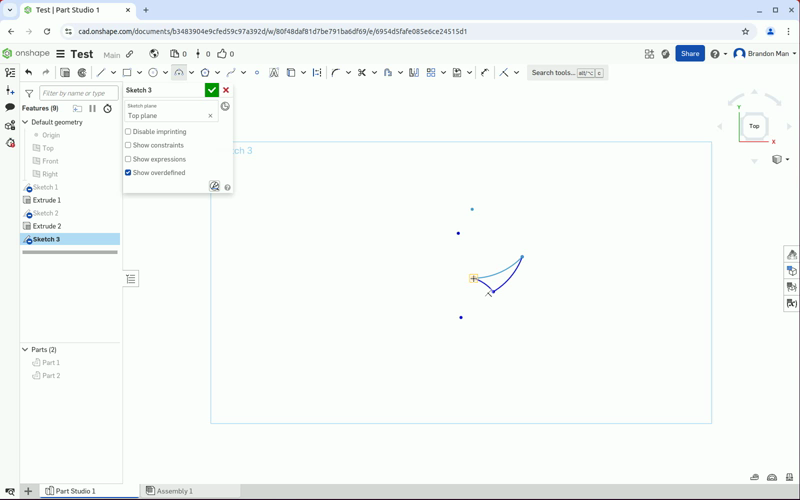
key_down(shift)
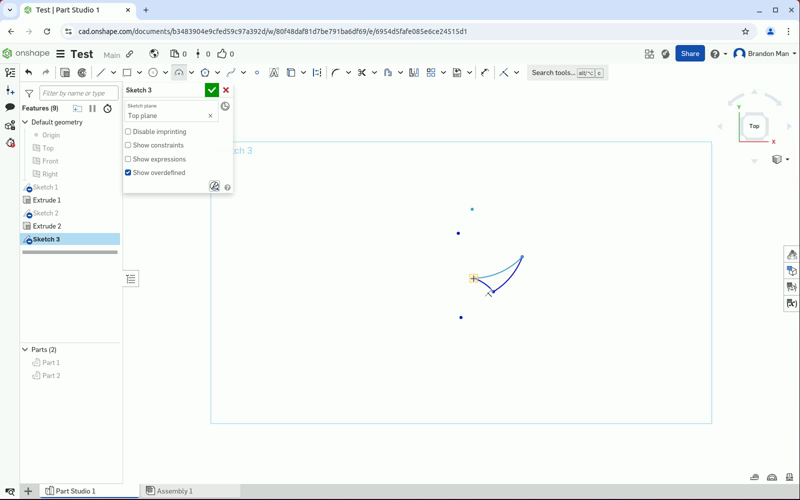
mouse_move(492, 254)
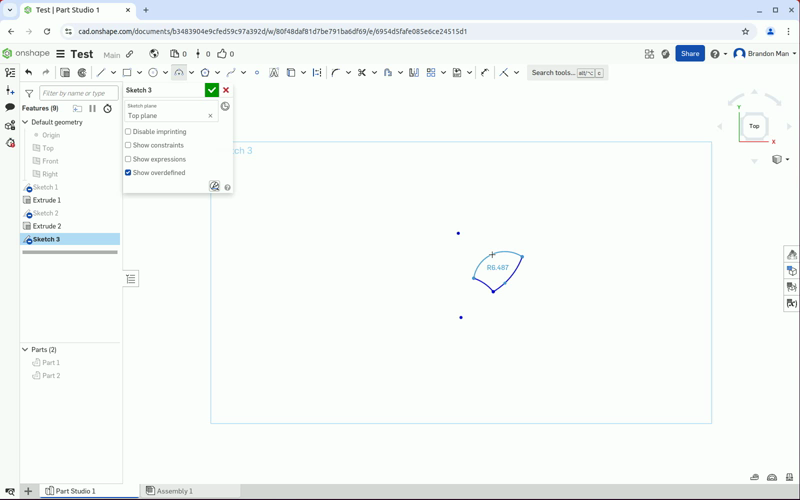
click(492, 254)
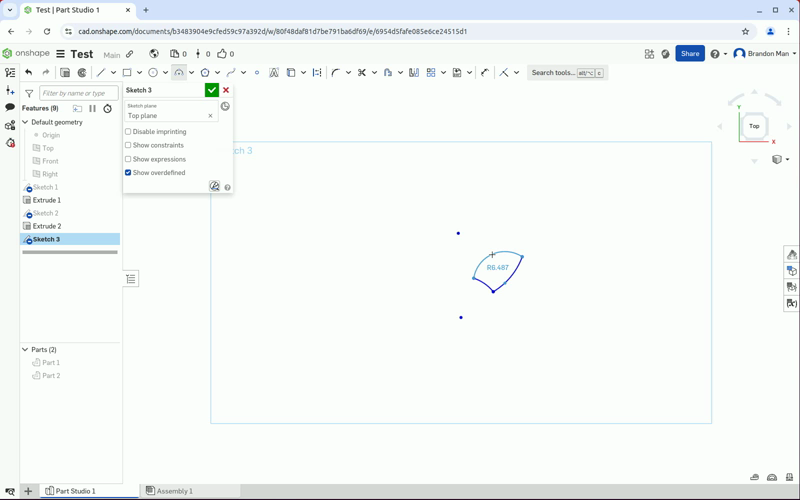
key_up(shift)
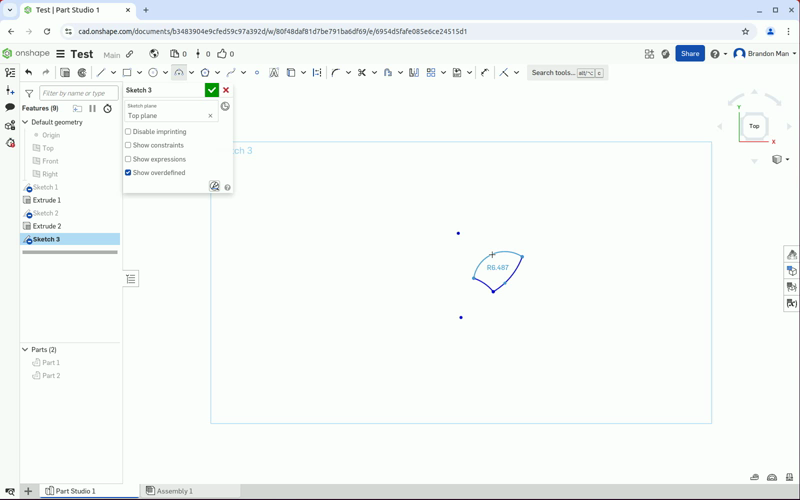
key(esc)
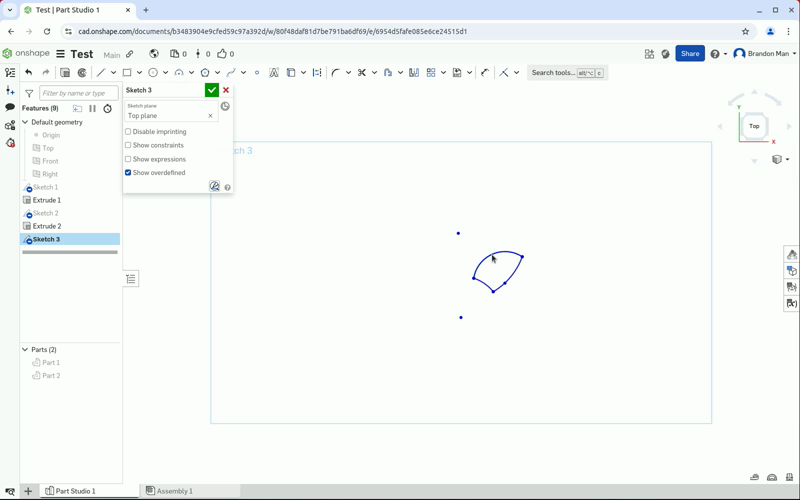
mouse_move(487, 269)
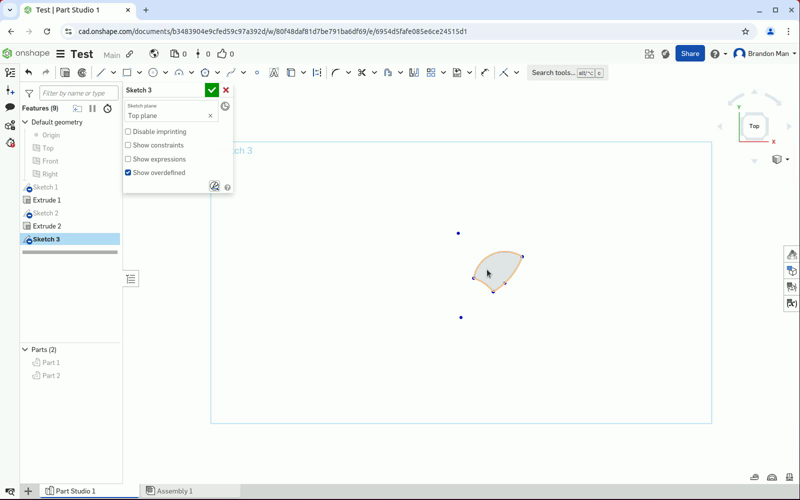
scroll(6)
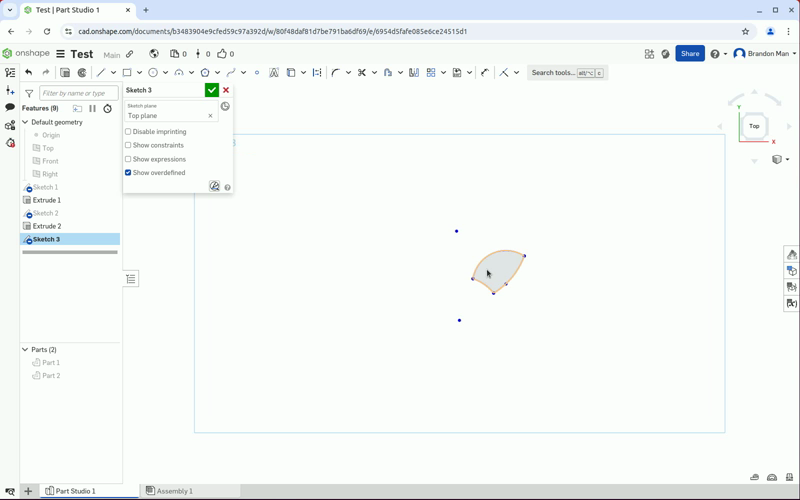
scroll(6)
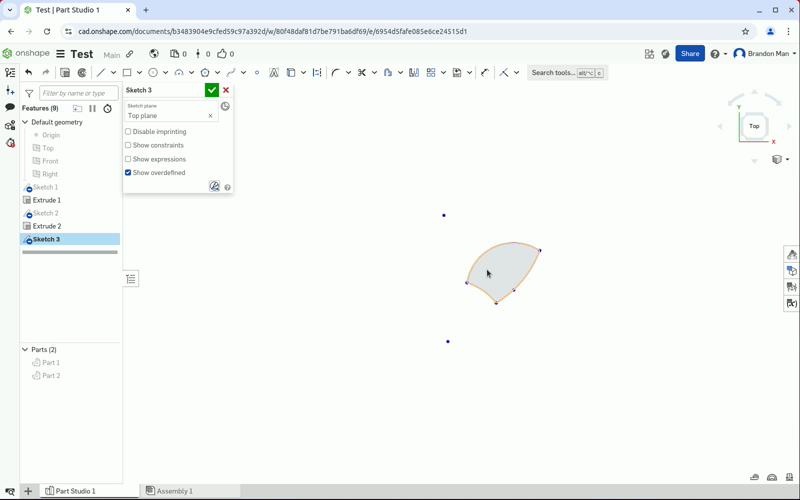
scroll(6)
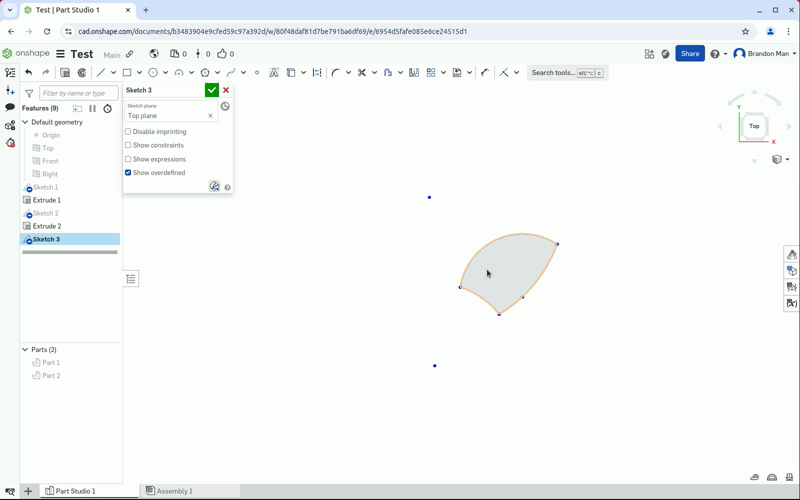
scroll(6)
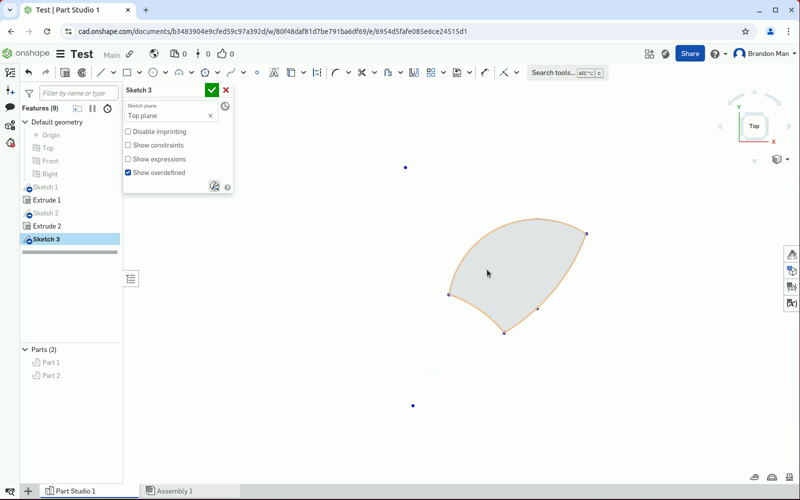
scroll(6)
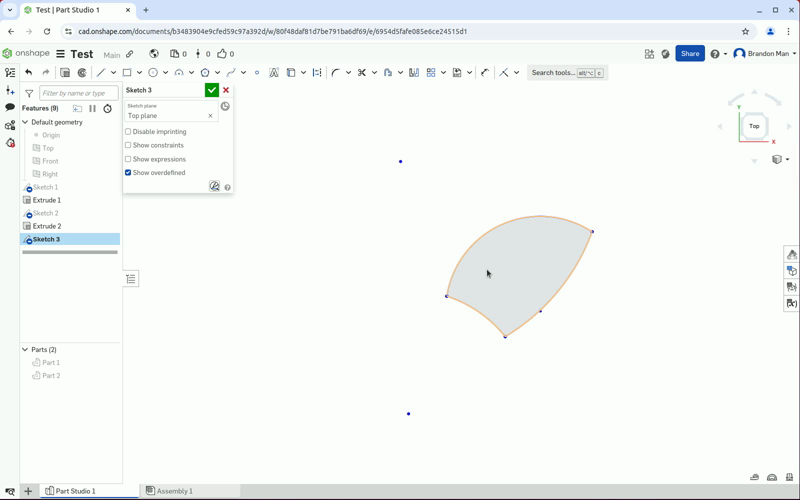
scroll(6)
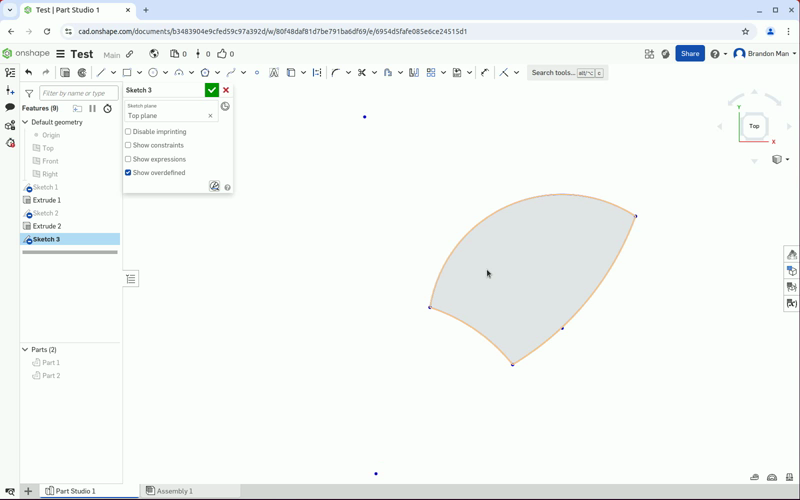
scroll(6)
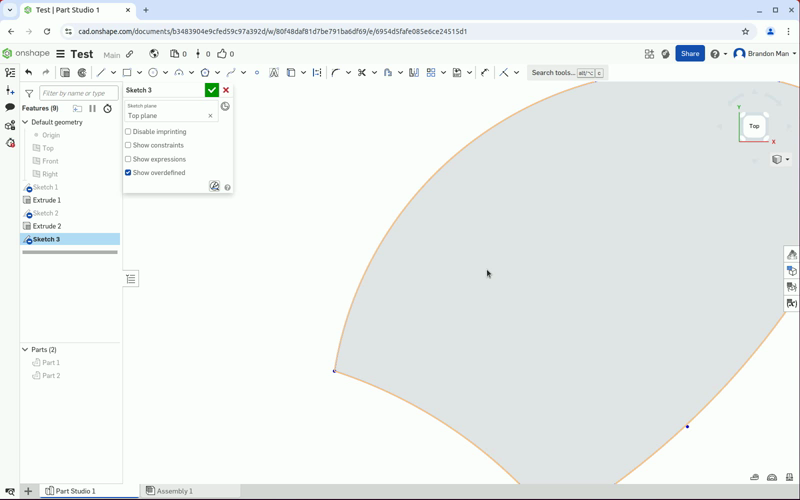
click(487, 269)
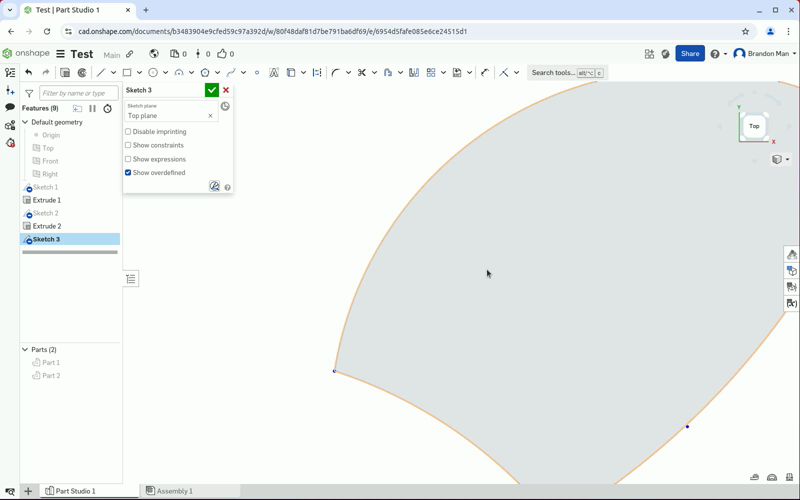
scroll(-6)
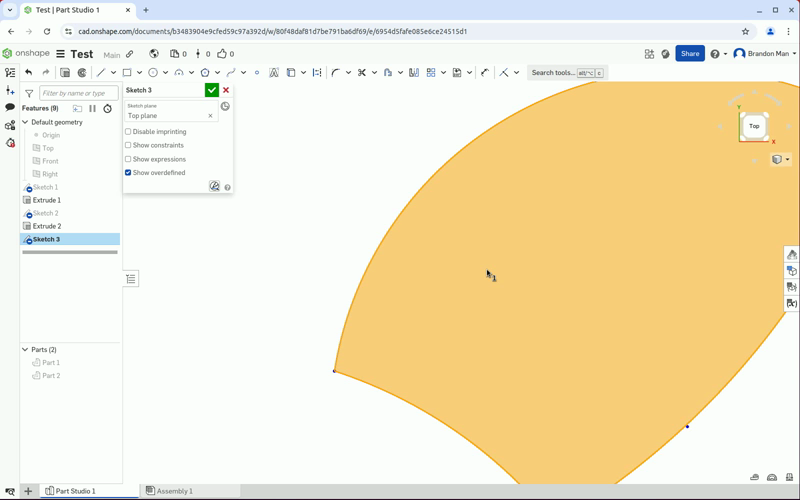
scroll(-6)
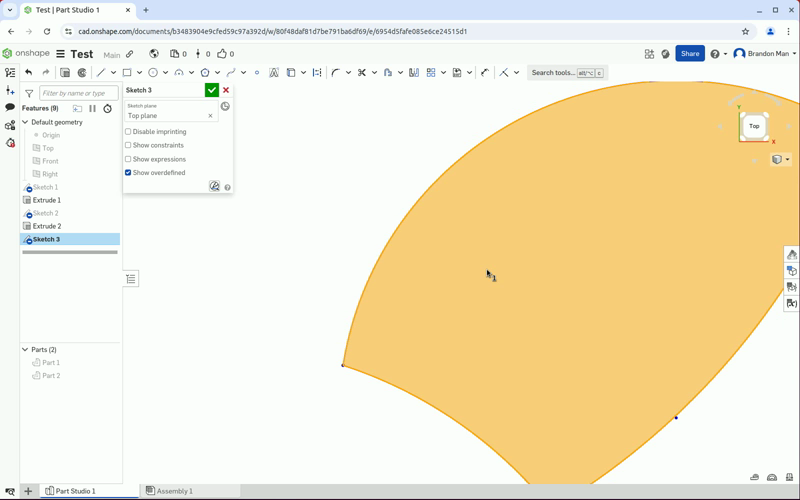
scroll(-6)
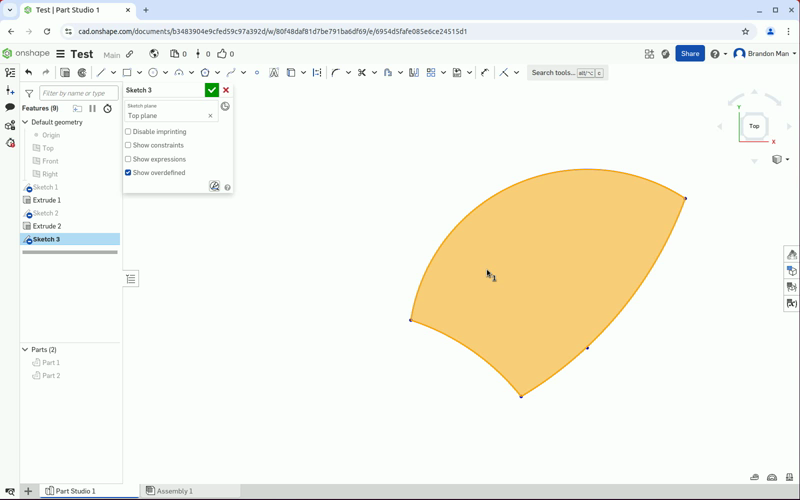
scroll(-6)
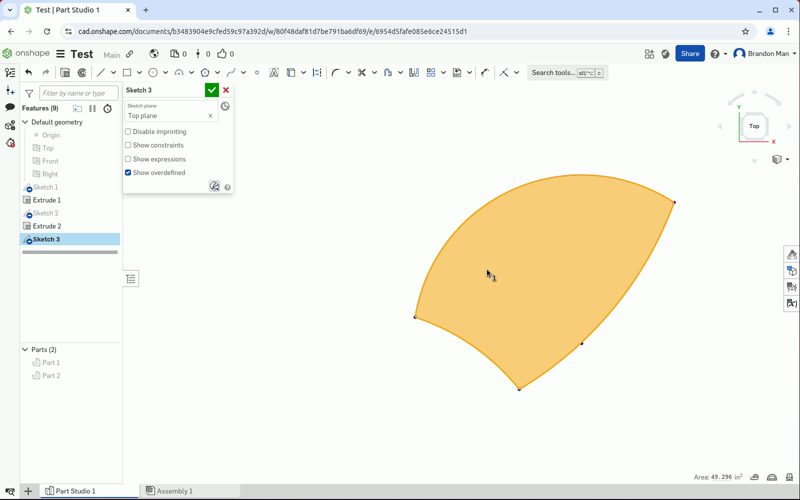
scroll(-6)
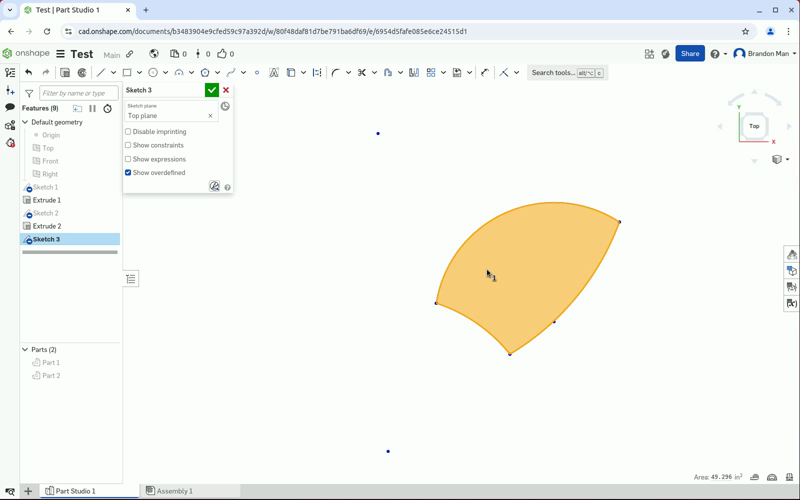
scroll(-6)
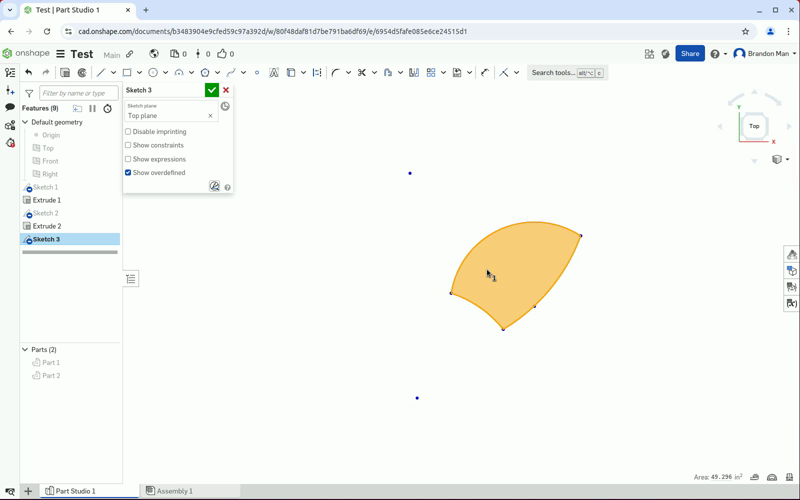
scroll(-6)
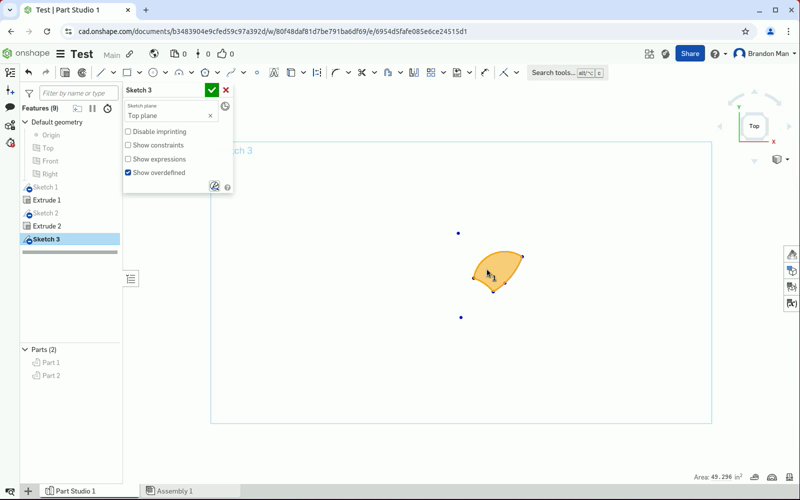
mouse_move(73, 352)
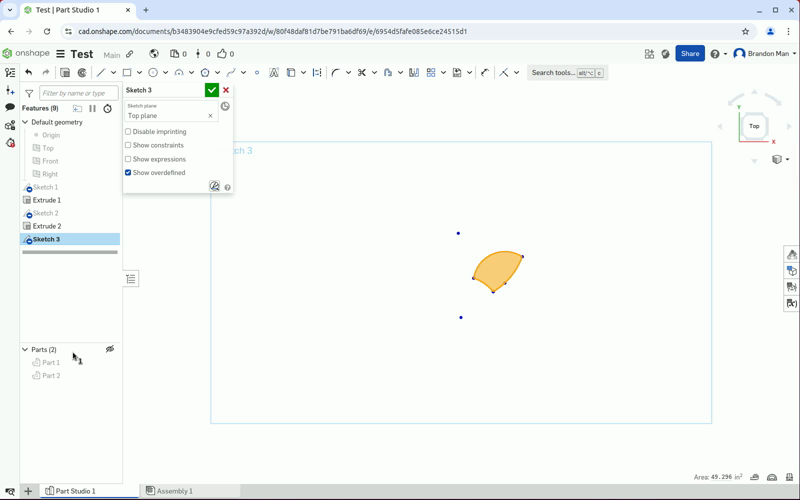
key(shift+y)
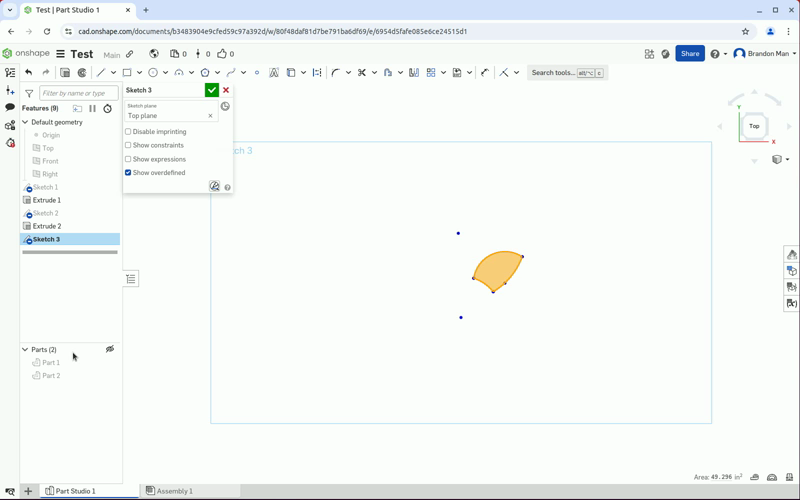
key(shift+e)
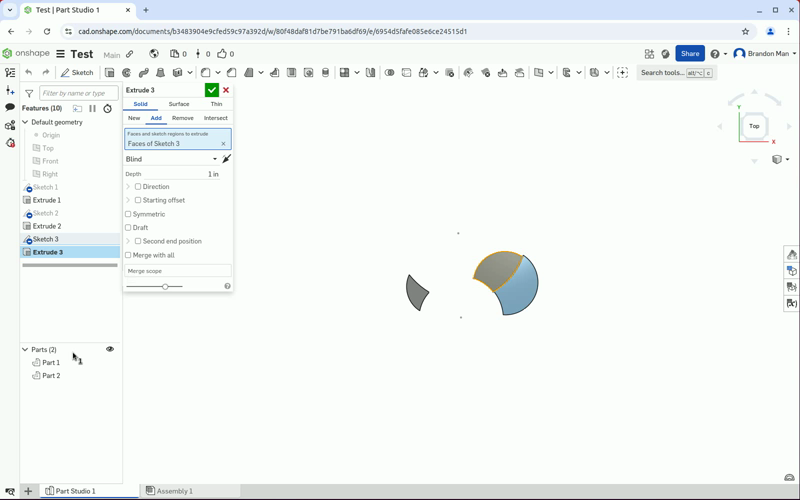
mouse_move(143, 106)
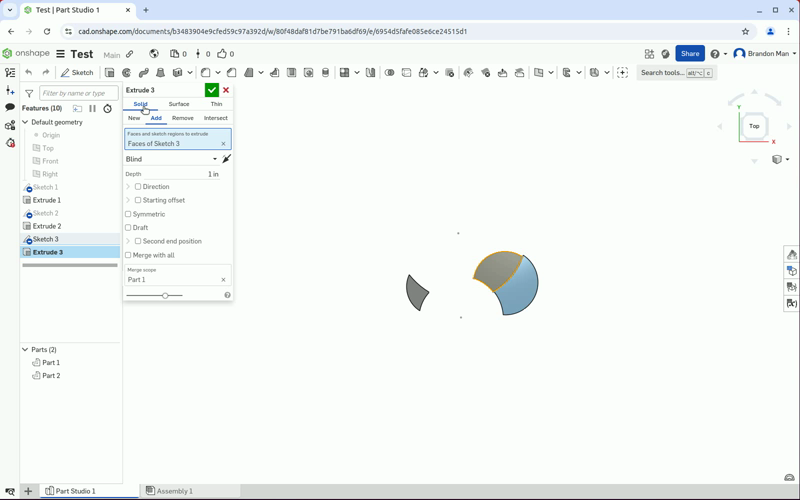
click(143, 106)
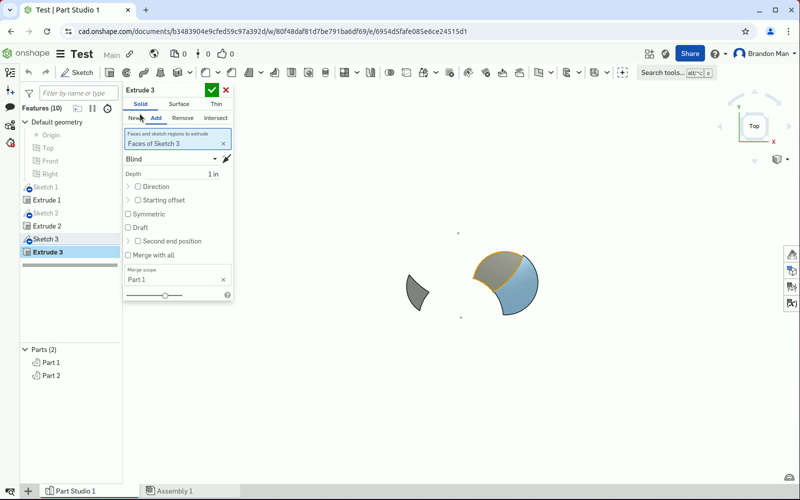
mouse_move(137, 120)
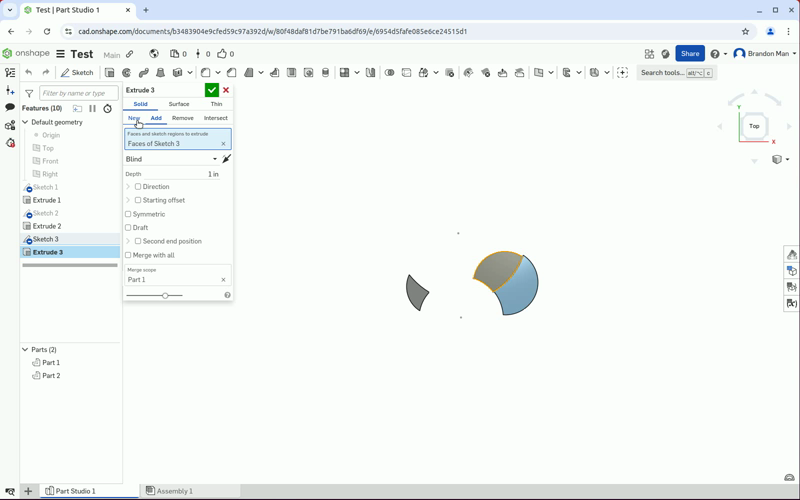
click(137, 120)
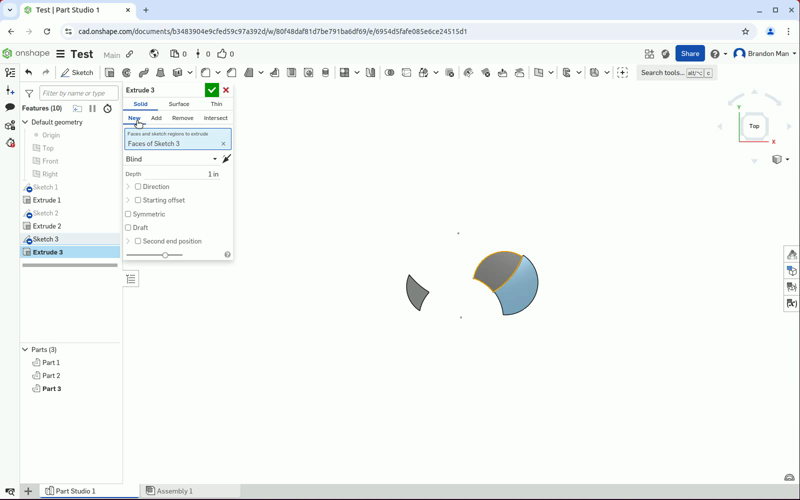
key(tab, 4)
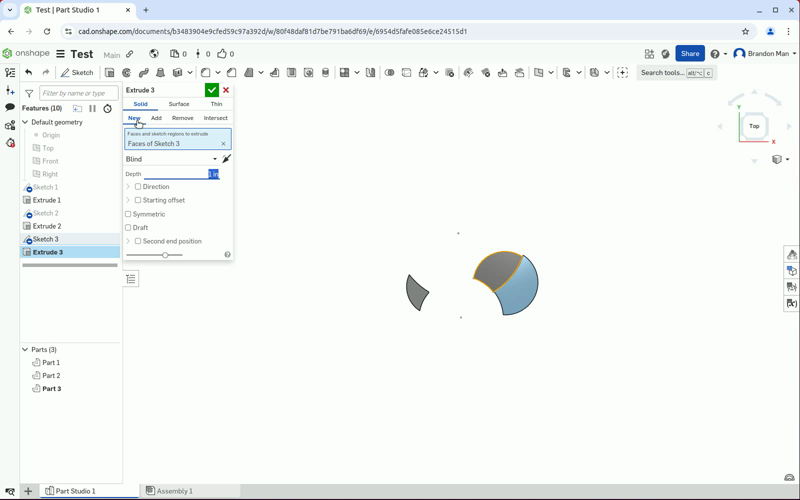
text(18.053)
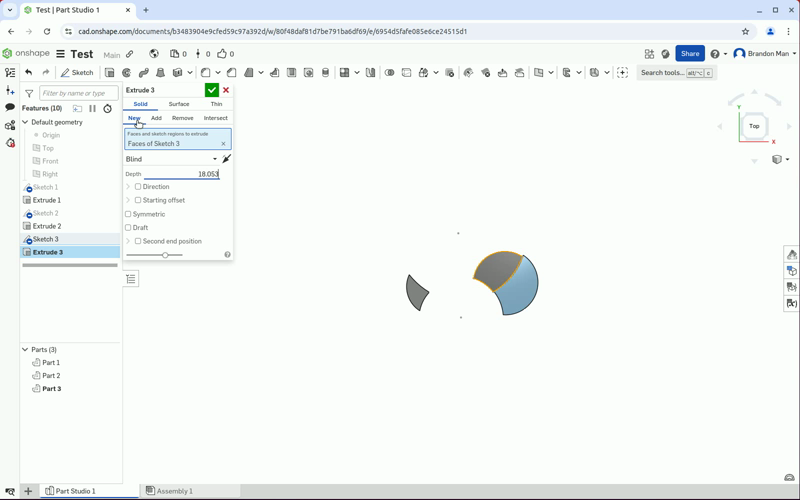
key(enter)
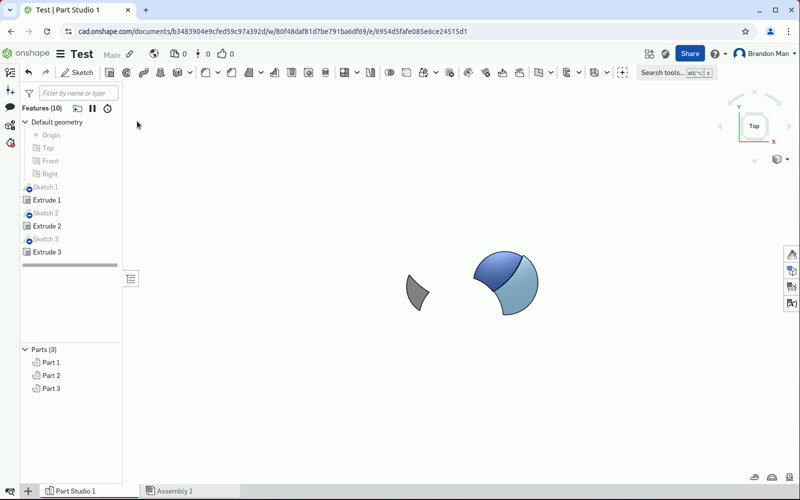
key(shift+h)
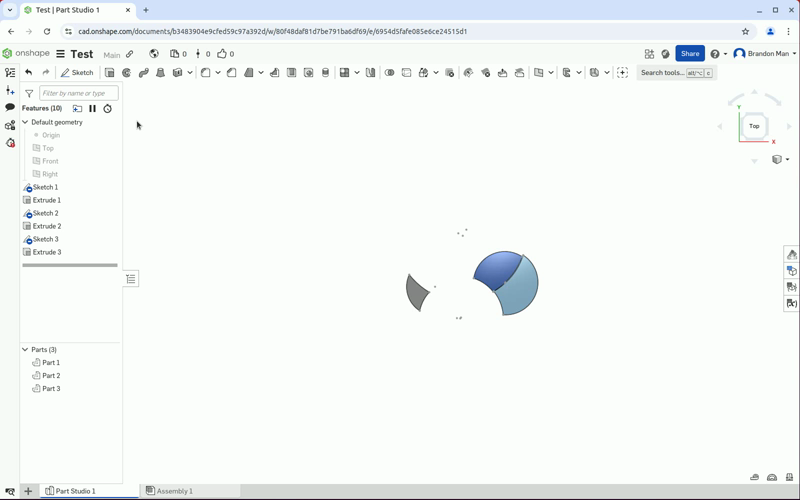
key(shift+h)
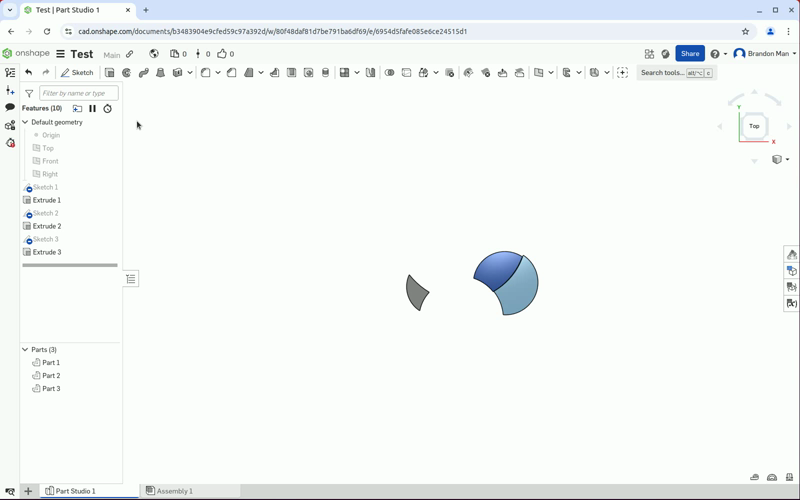
mouse_move(73, 189)
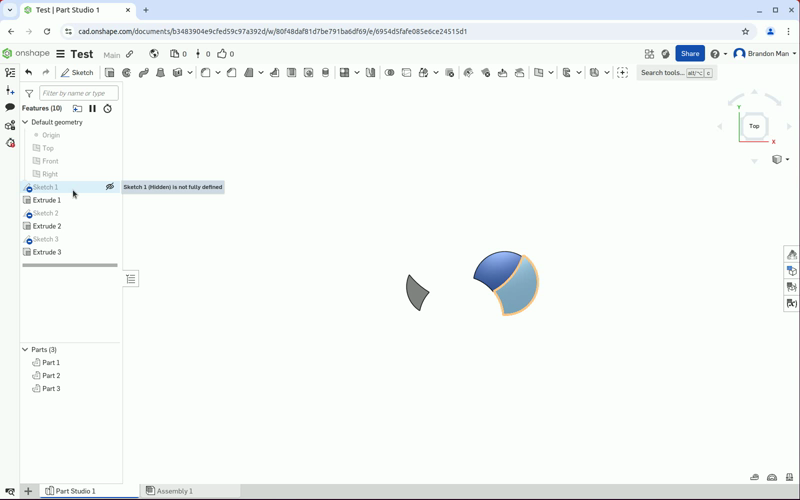
click(73, 189)
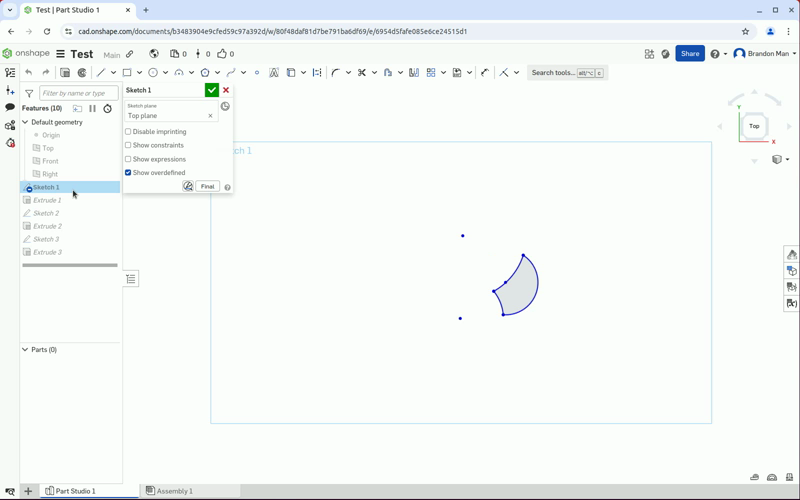
mouse_move(229, 92)
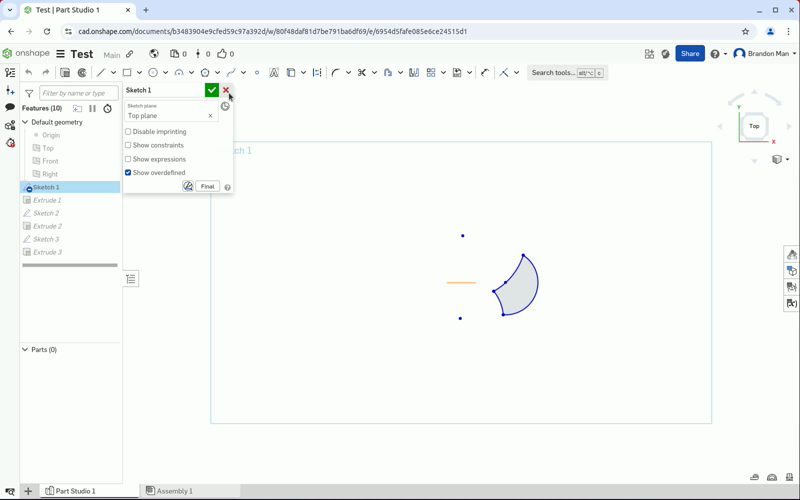
click(229, 92)
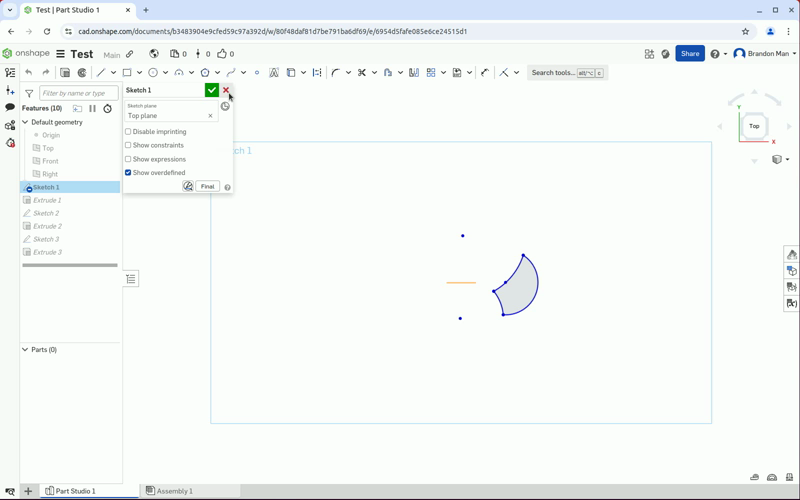
key(shift+s)
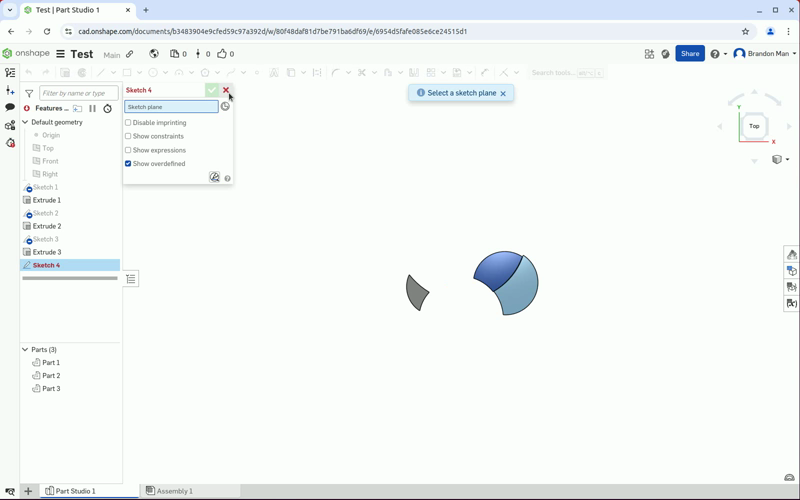
mouse_move(73, 150)
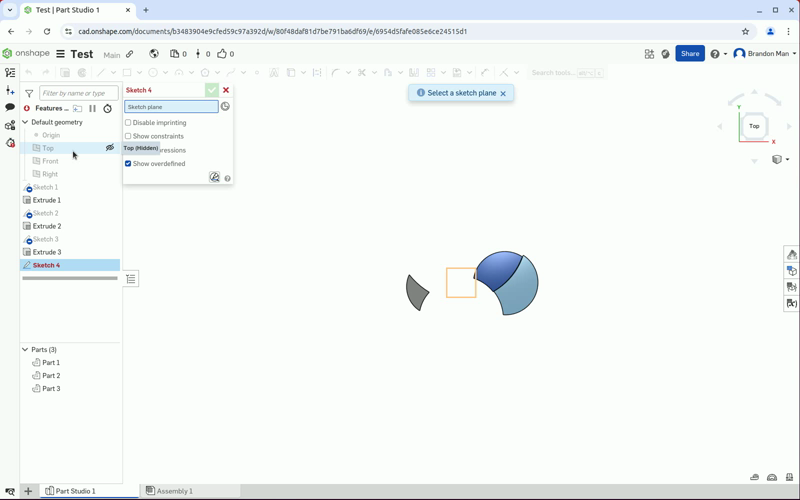
click(73, 150)
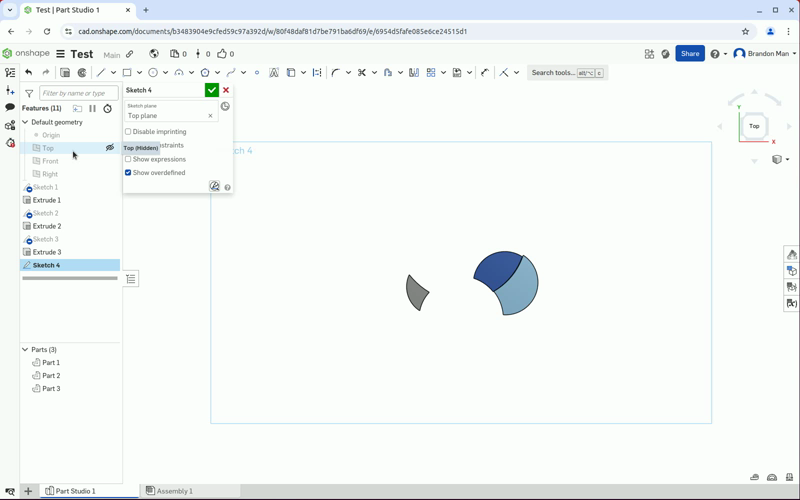
mouse_move(73, 352)
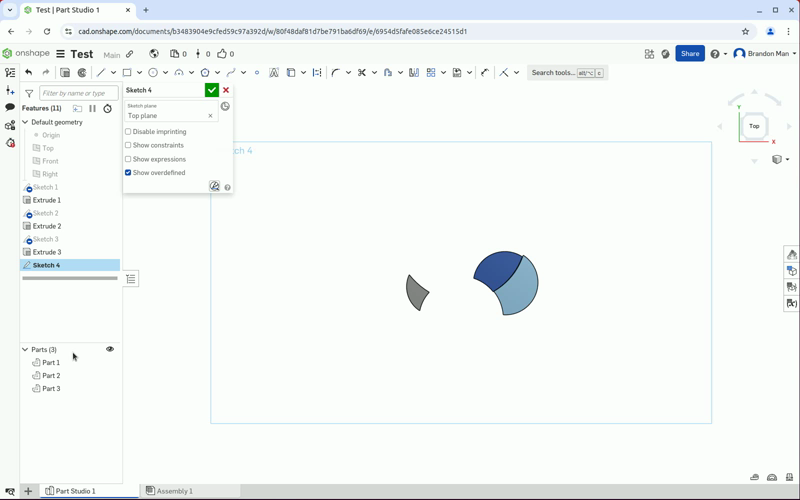
key(y)
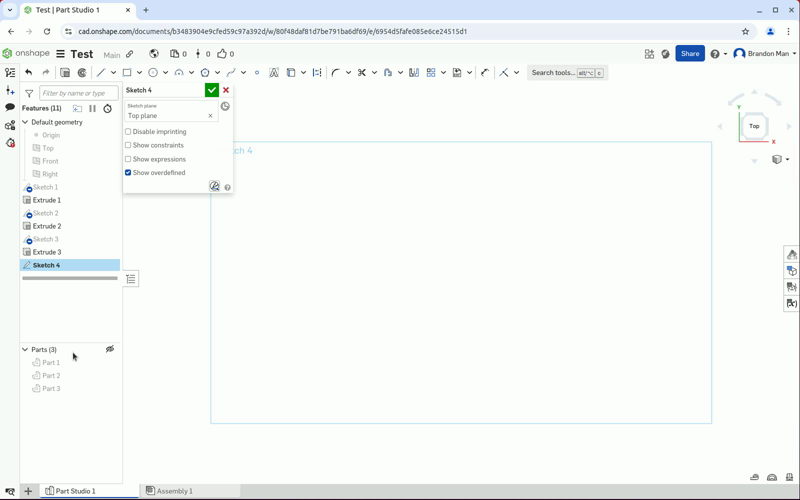
key(a)
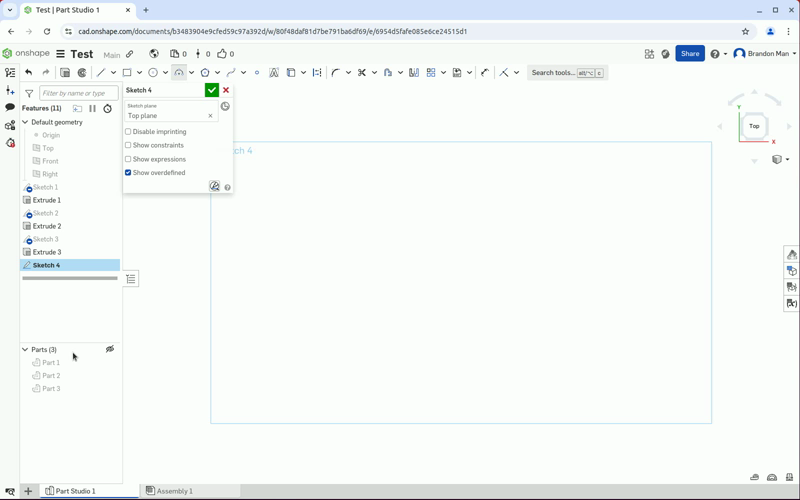
key_down(shift)
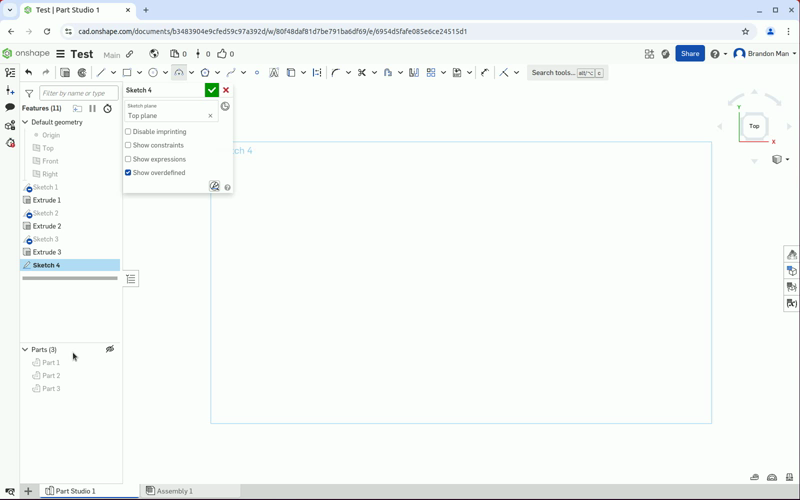
mouse_move(409, 274)
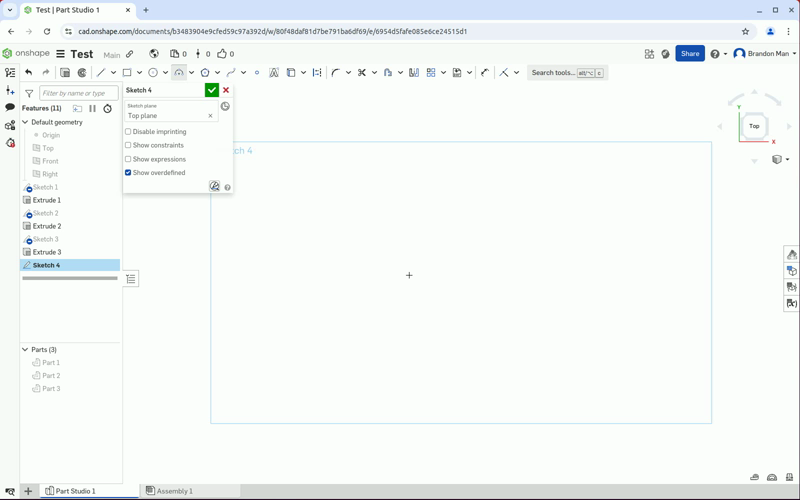
click(409, 274)
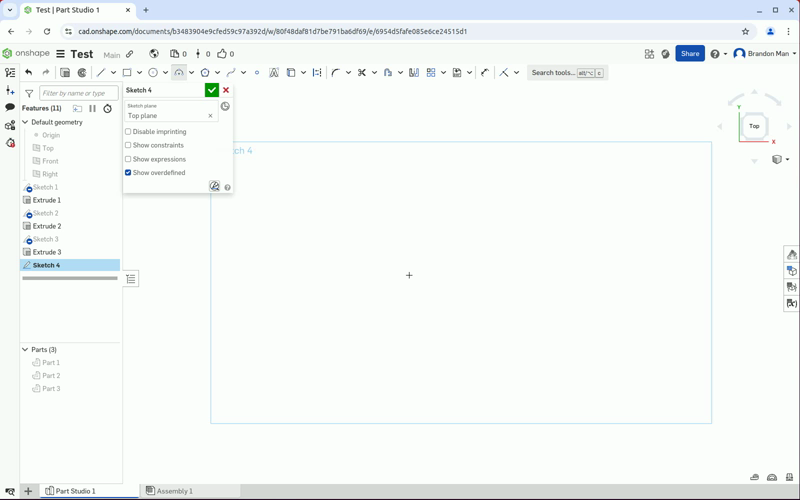
key_up(shift)
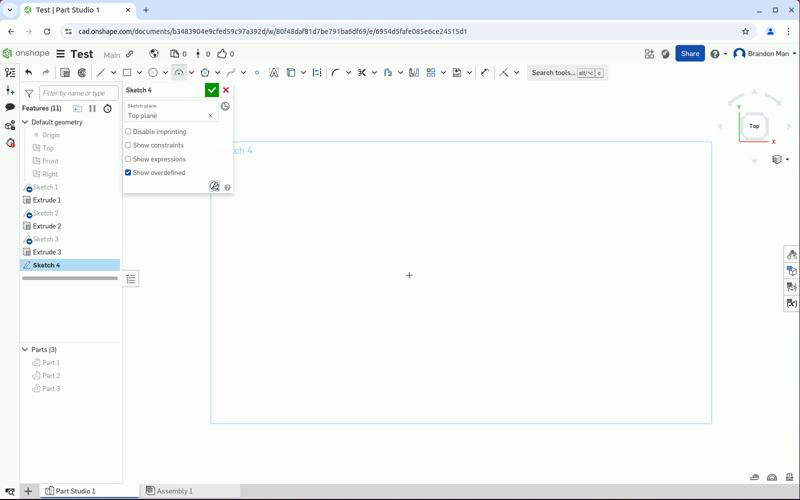
key_down(shift)
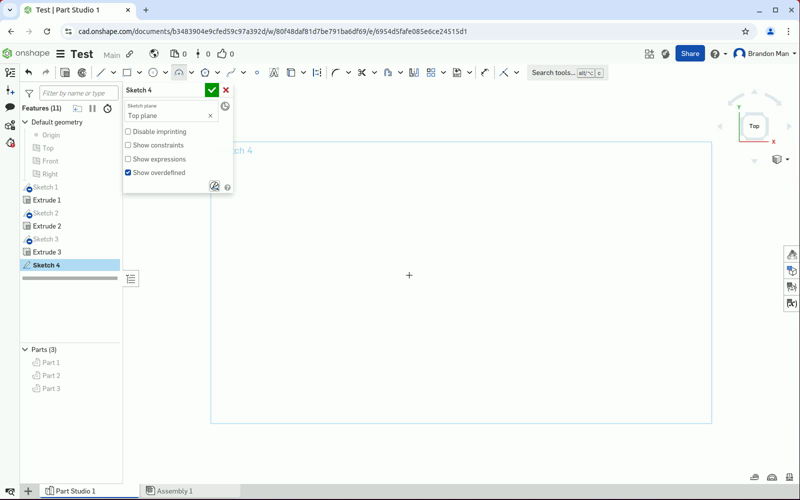
mouse_move(459, 277)
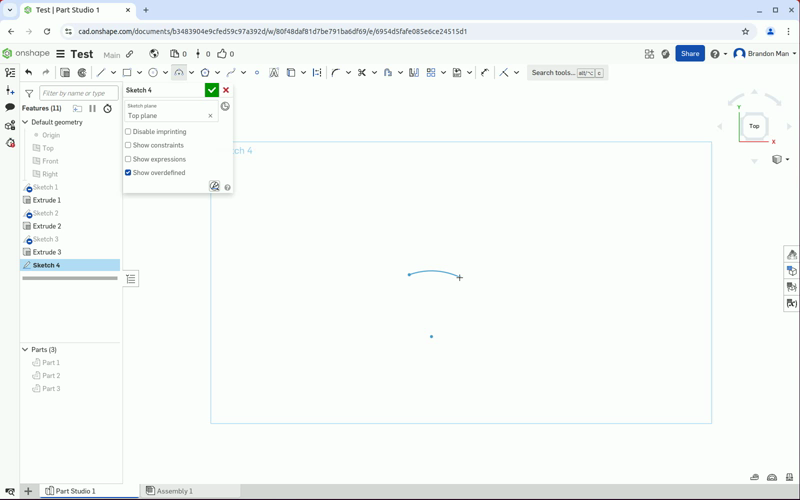
click(459, 277)
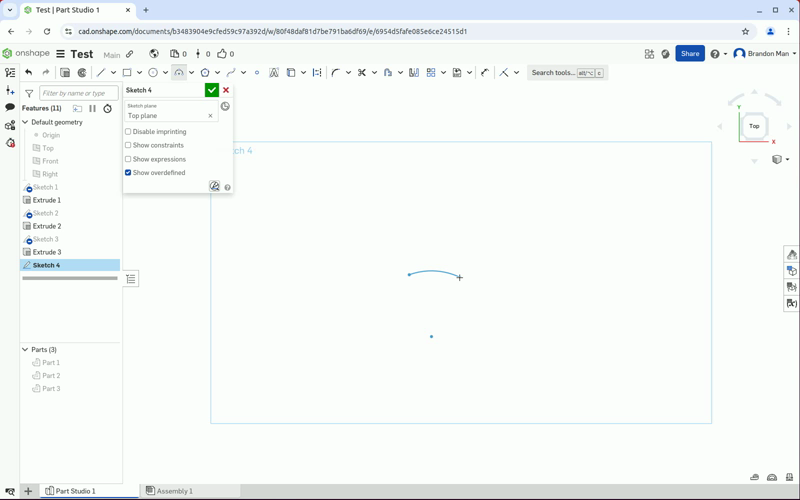
mouse_move(435, 259)
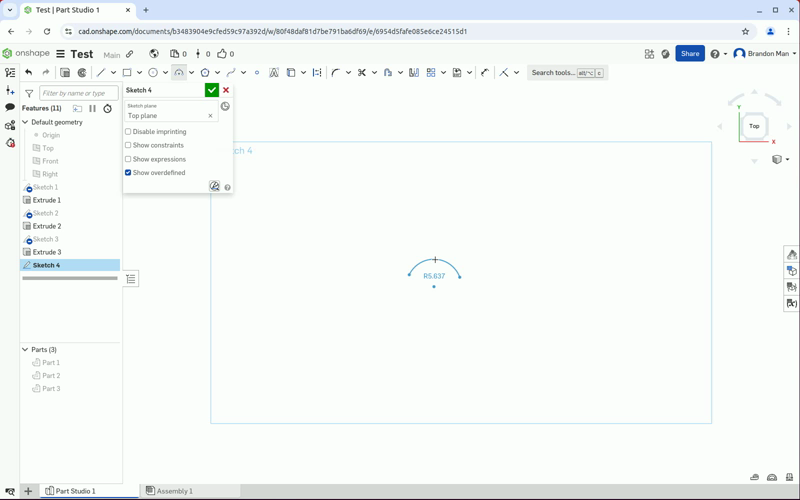
click(435, 259)
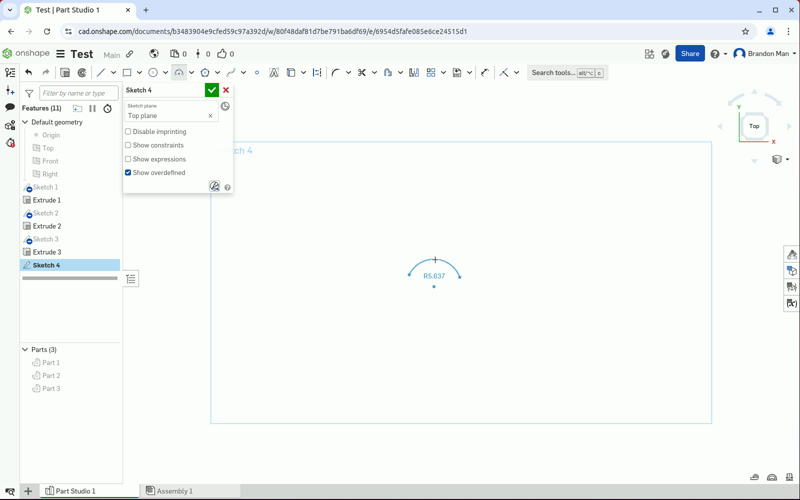
key_up(shift)
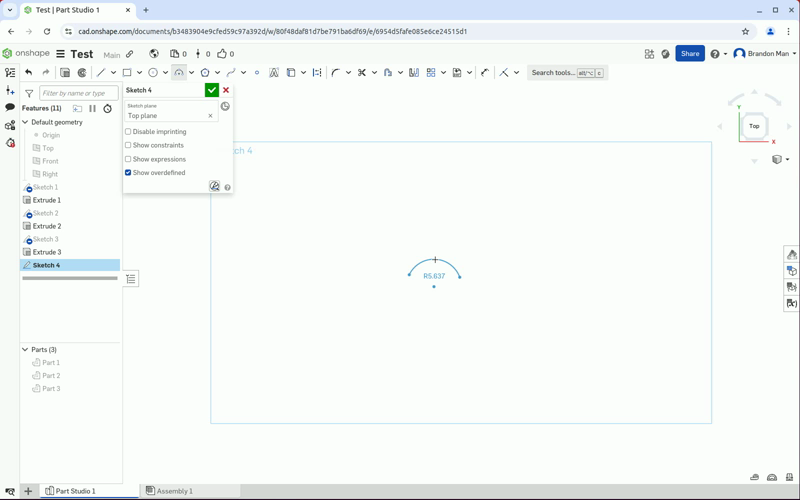
mouse_move(459, 277)
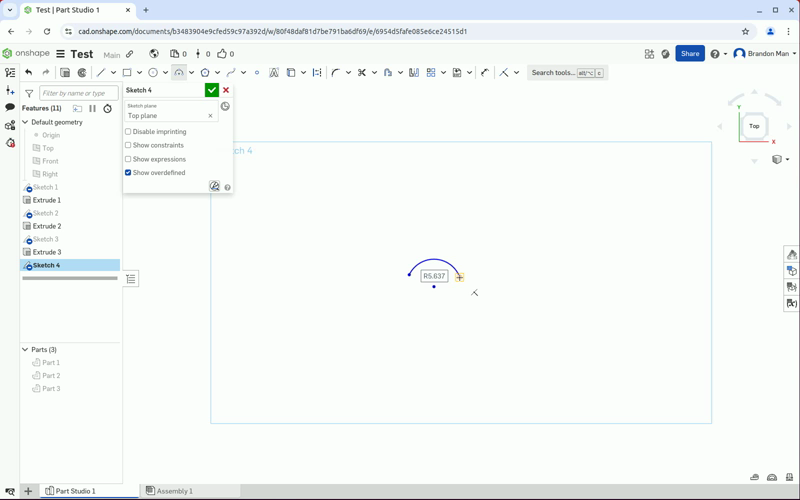
click(459, 277)
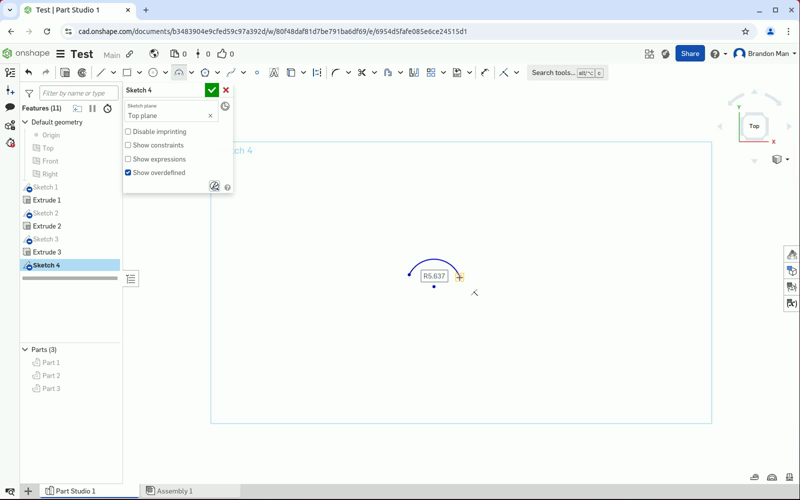
key_down(shift)
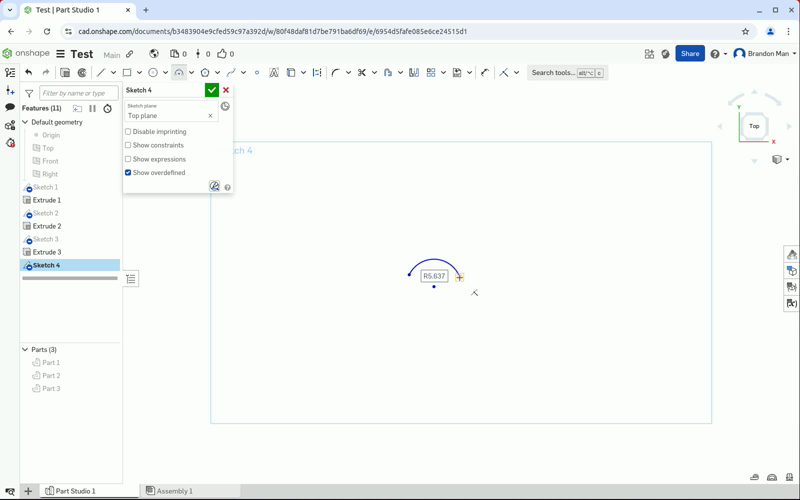
mouse_move(474, 278)
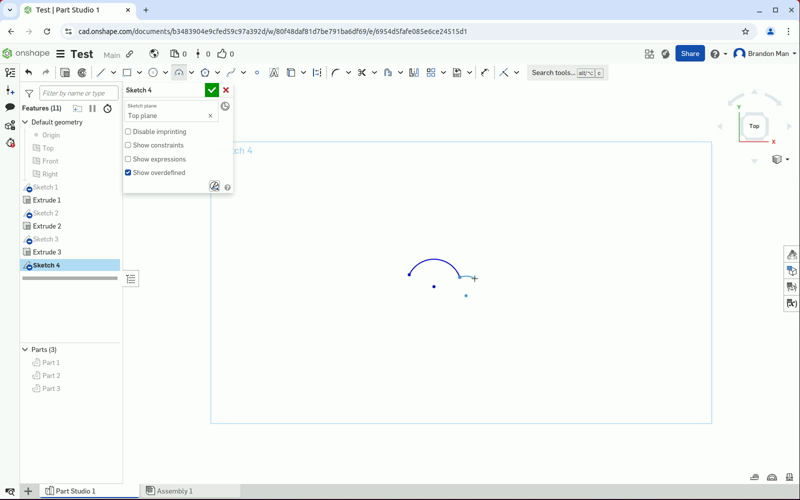
click(474, 278)
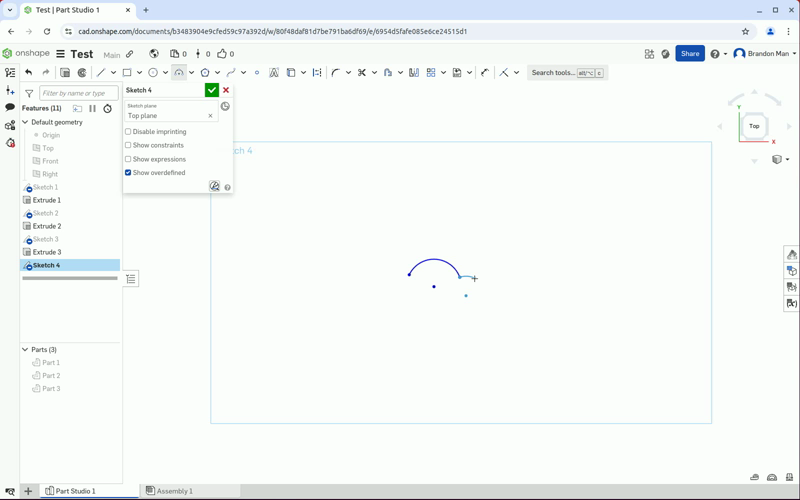
mouse_move(467, 276)
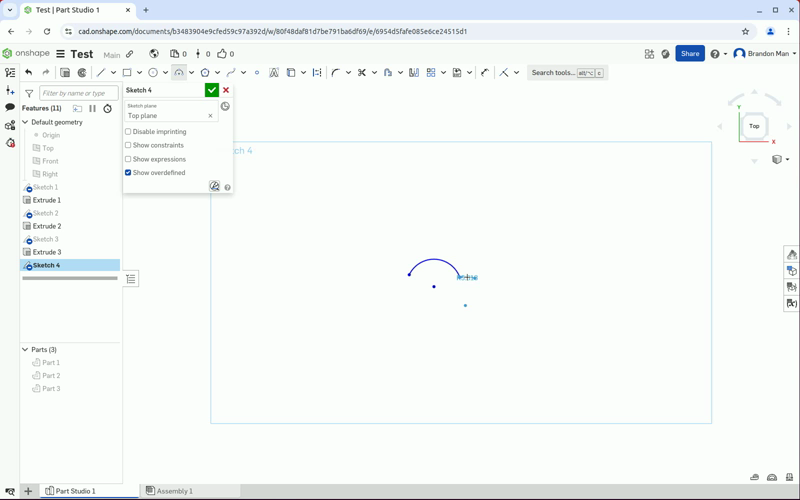
click(467, 276)
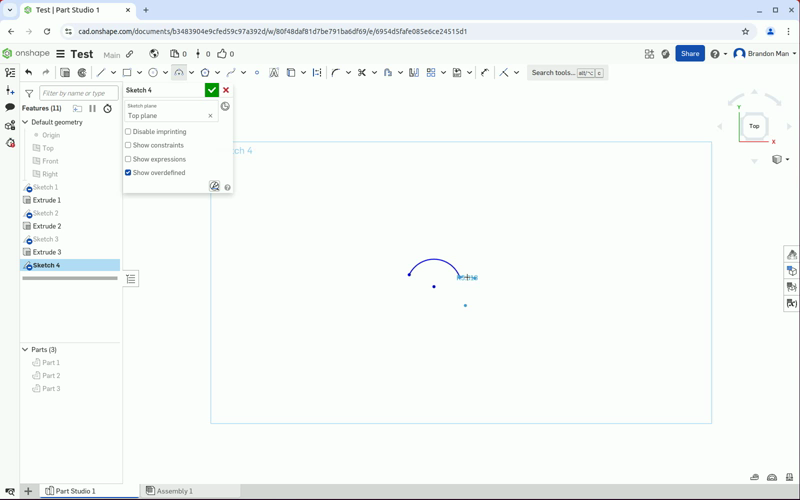
key_up(shift)
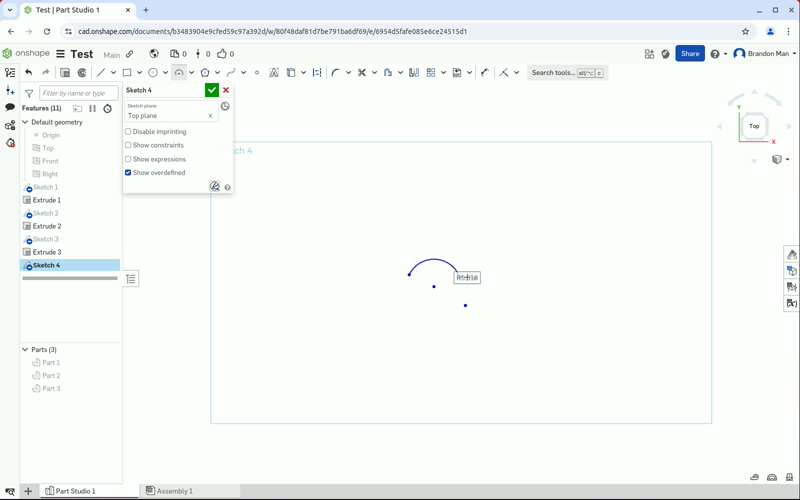
mouse_move(474, 278)
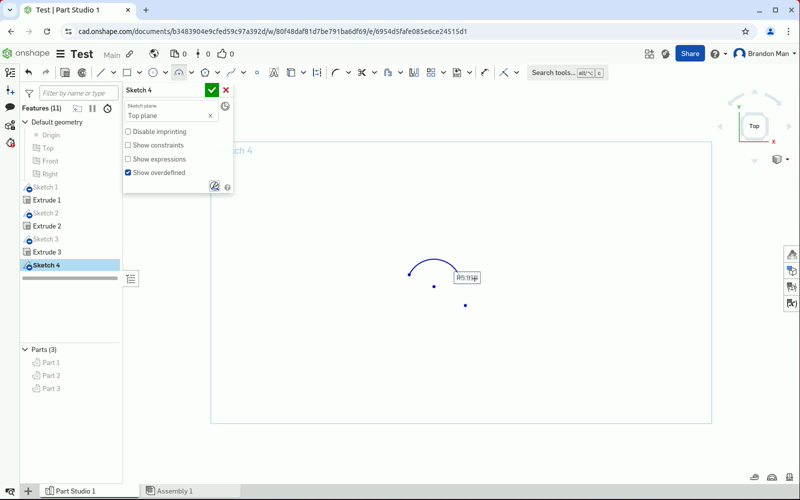
click(474, 278)
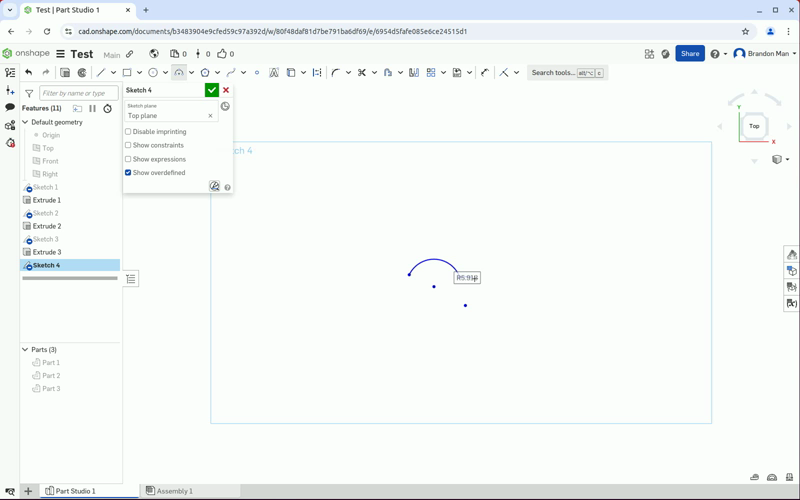
key_down(shift)
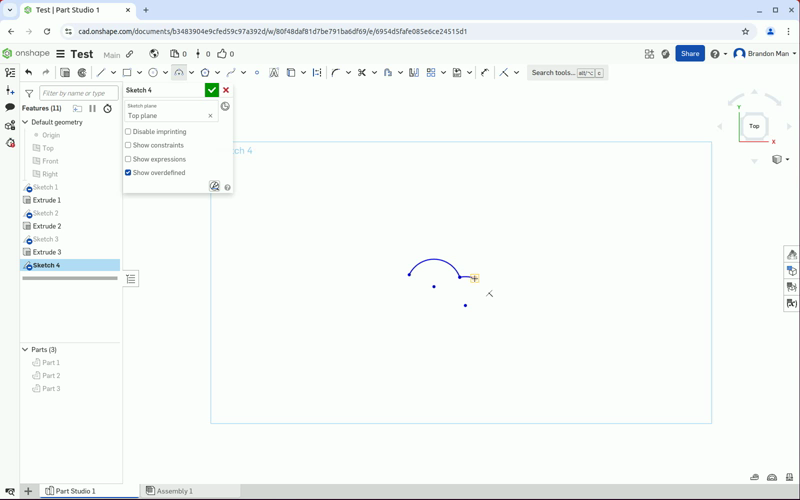
mouse_move(522, 257)
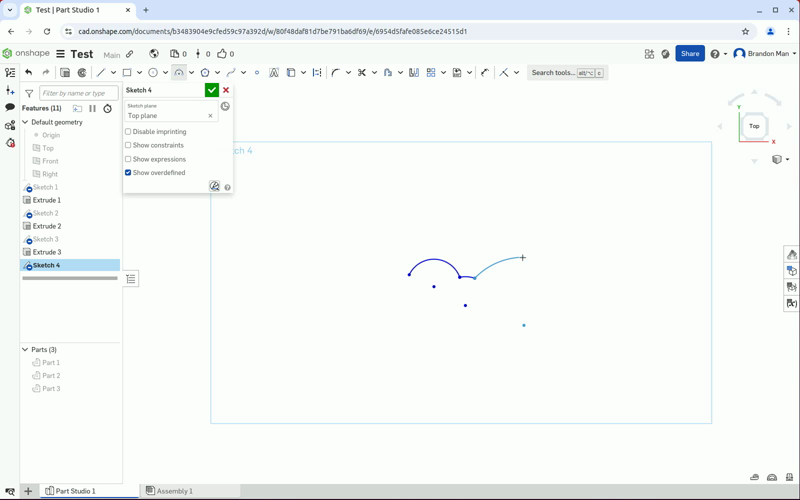
click(522, 257)
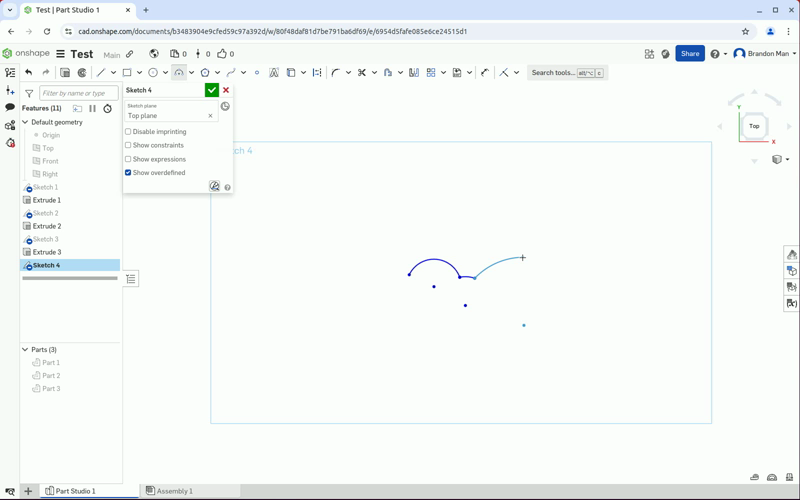
mouse_move(492, 254)
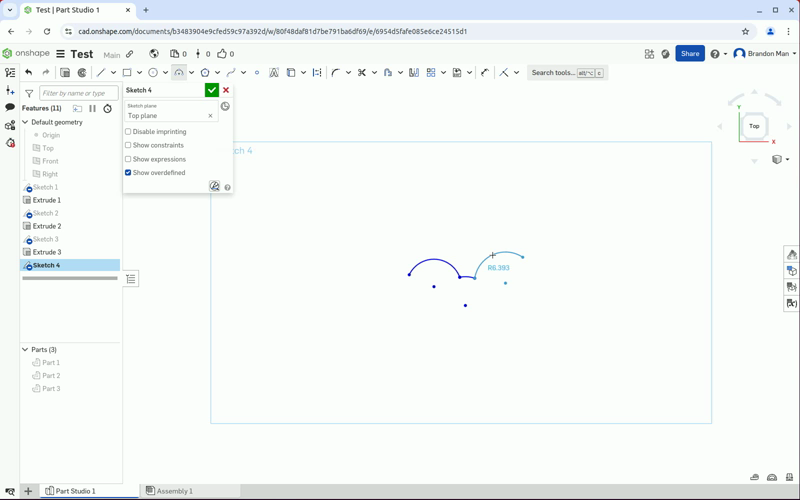
click(492, 254)
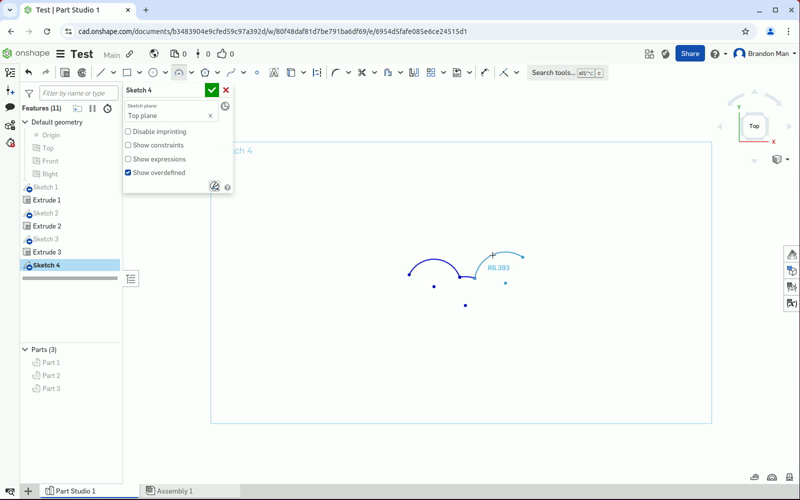
key_up(shift)
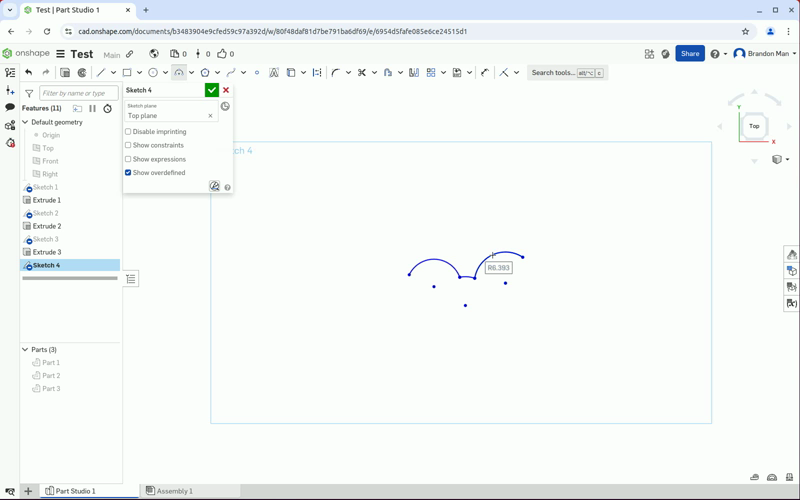
mouse_move(522, 257)
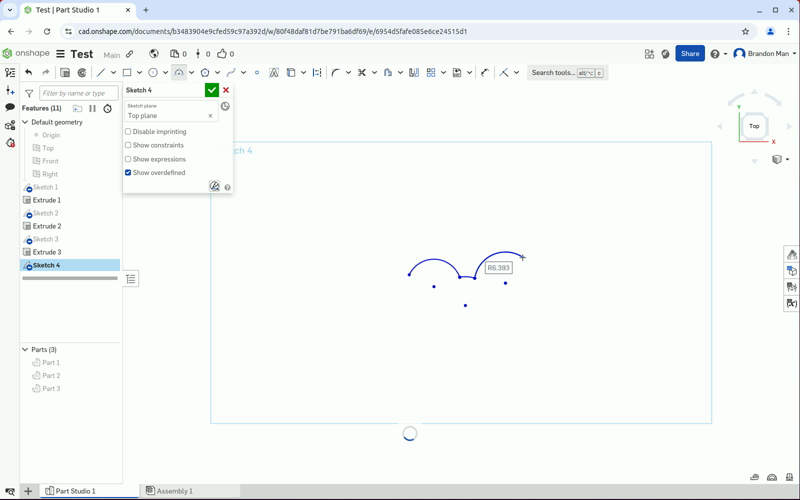
click(522, 257)
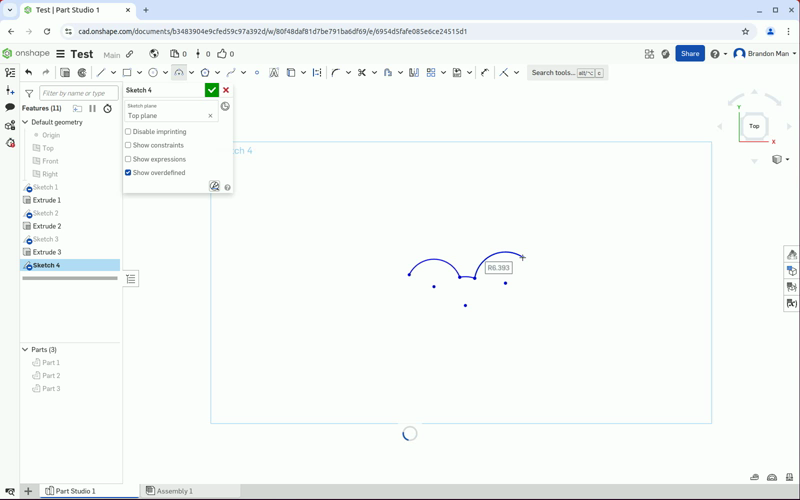
mouse_move(409, 274)
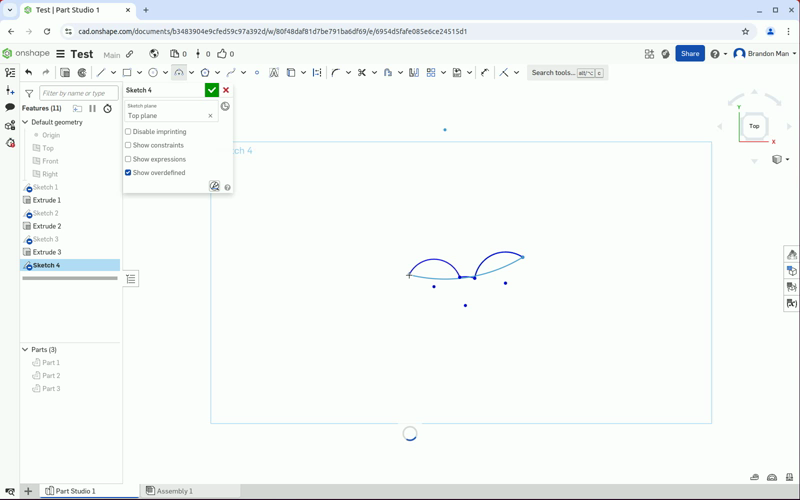
click(409, 274)
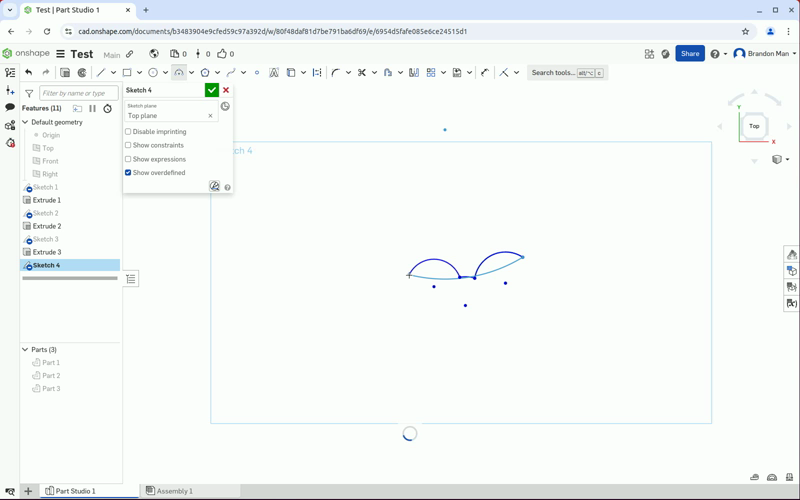
key_down(shift)
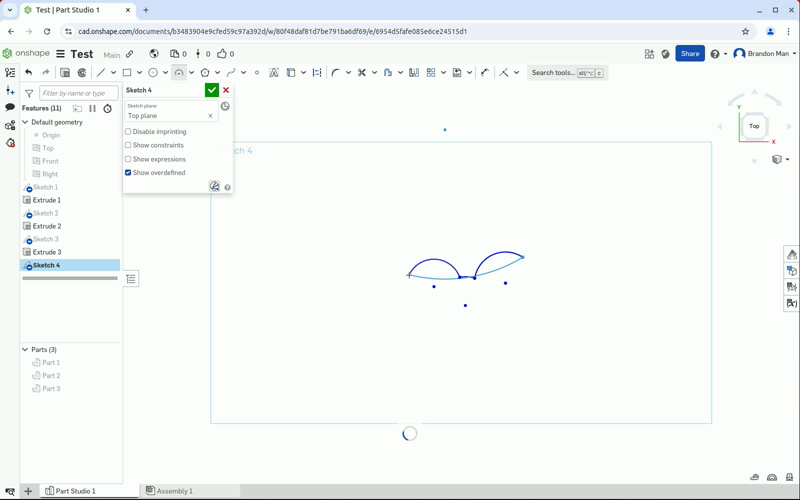
mouse_move(451, 171)
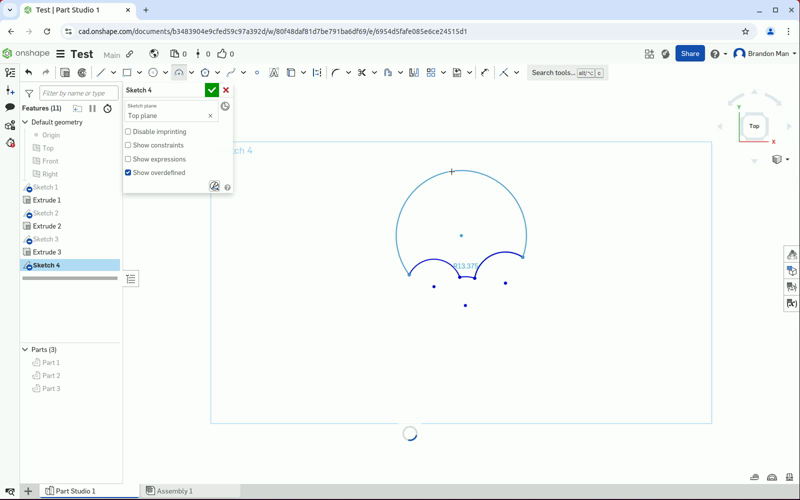
click(451, 171)
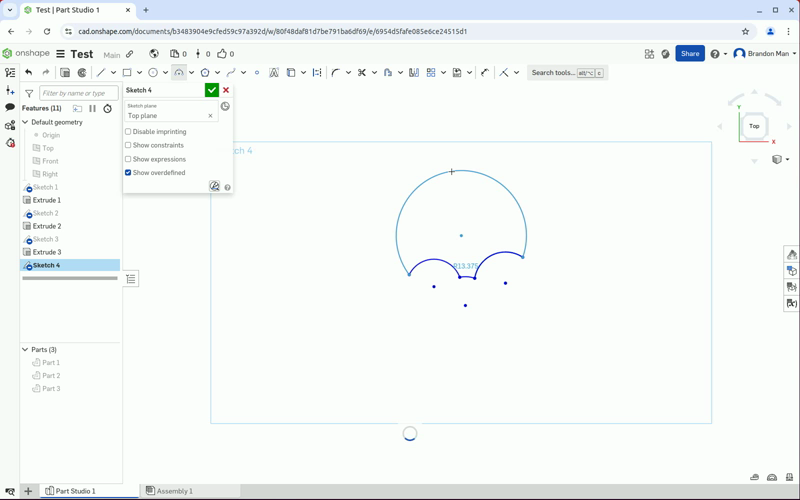
key_up(shift)
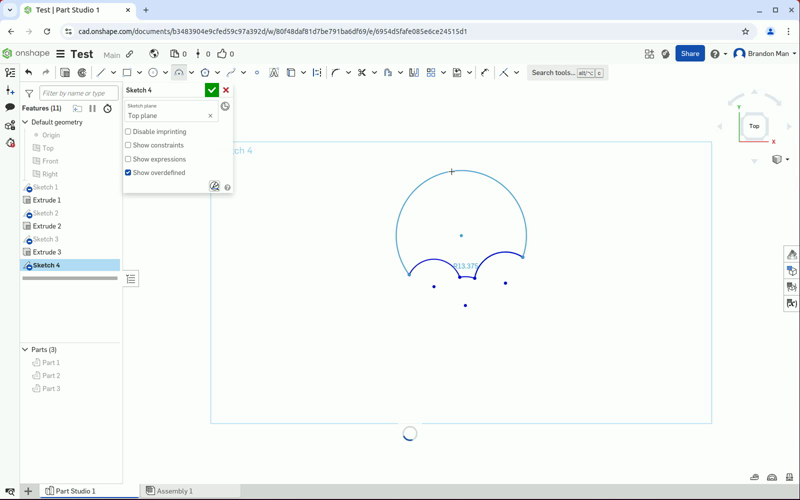
key(esc)
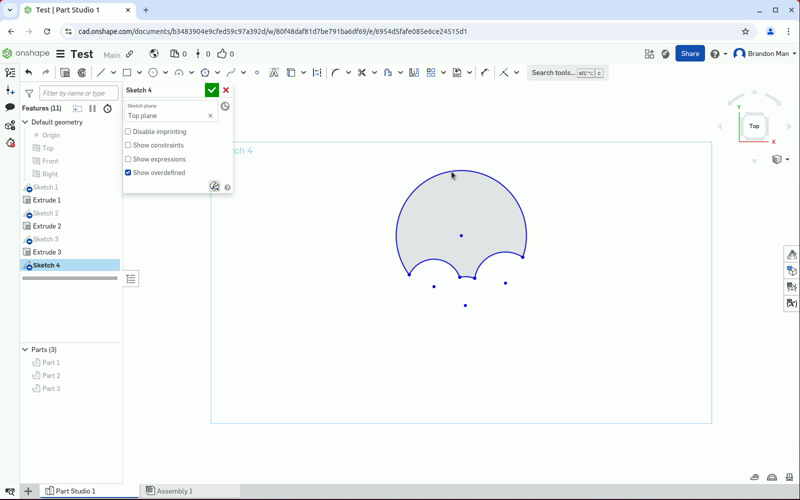
mouse_move(454, 203)
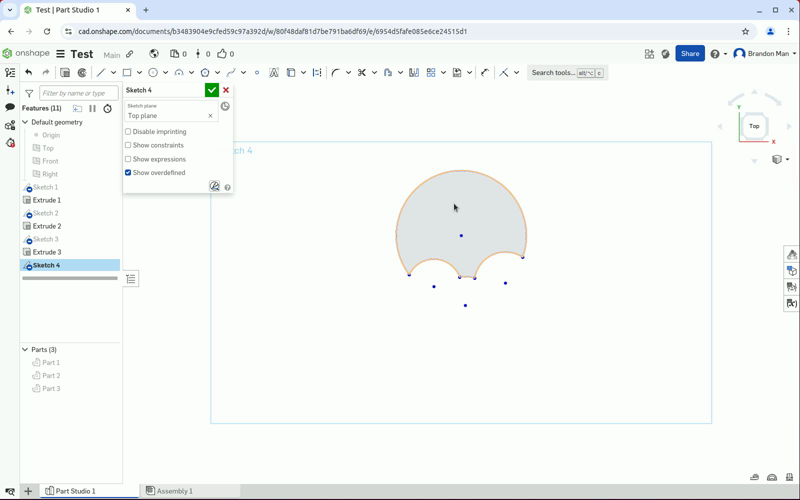
click(454, 203)
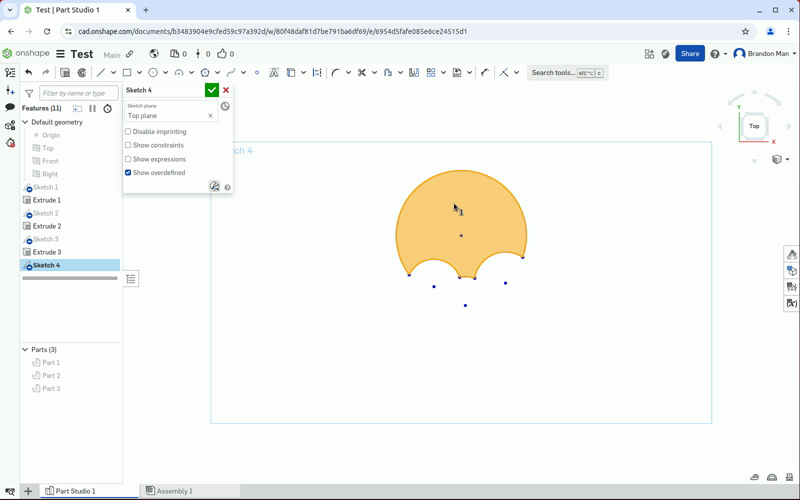
mouse_move(73, 352)
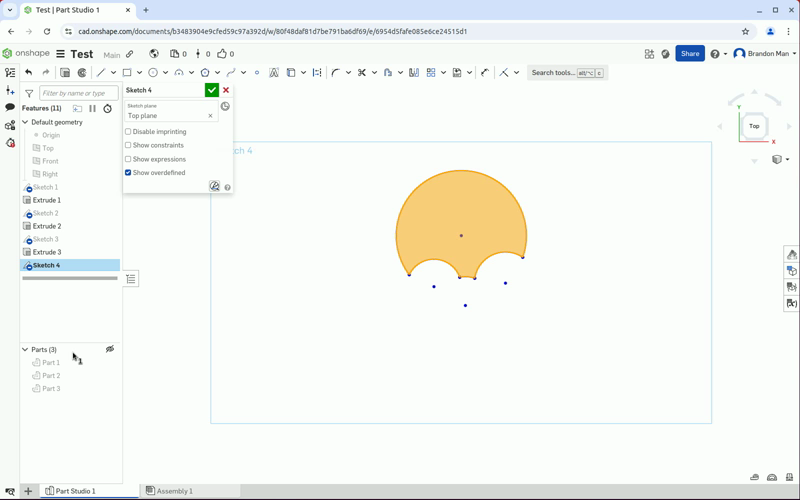
key(shift+y)
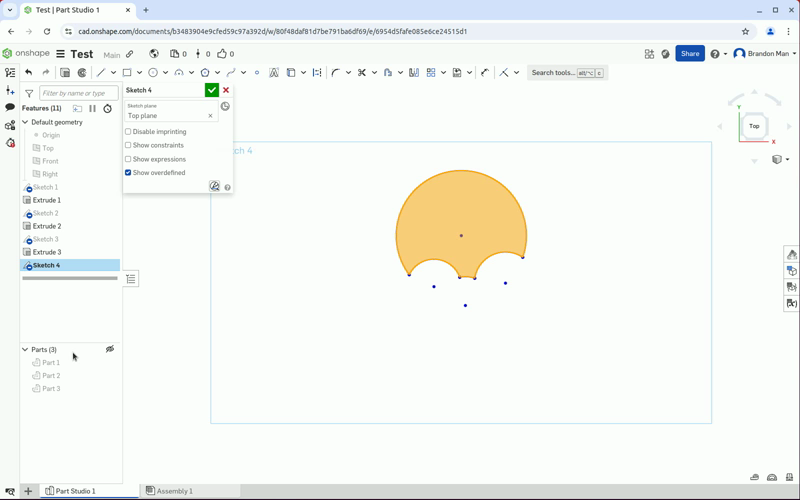
key(shift+e)
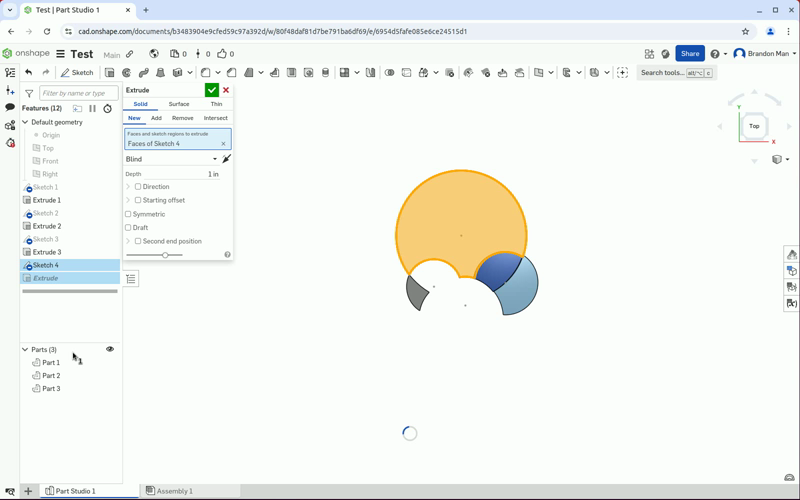
mouse_move(143, 106)
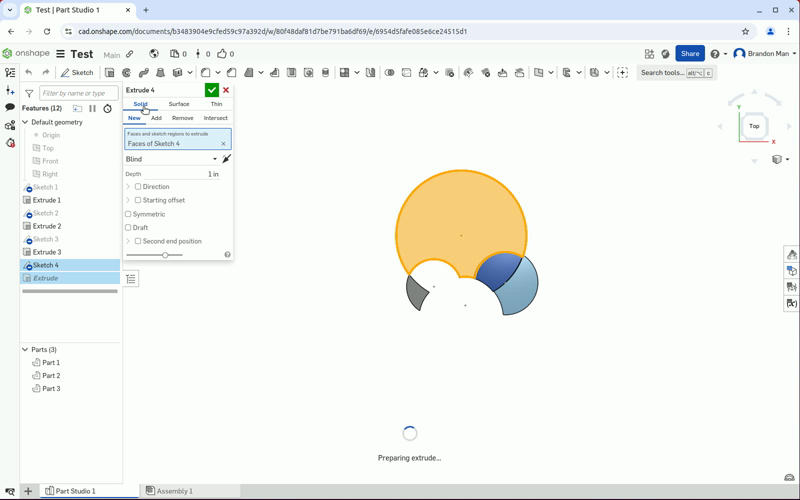
click(143, 106)
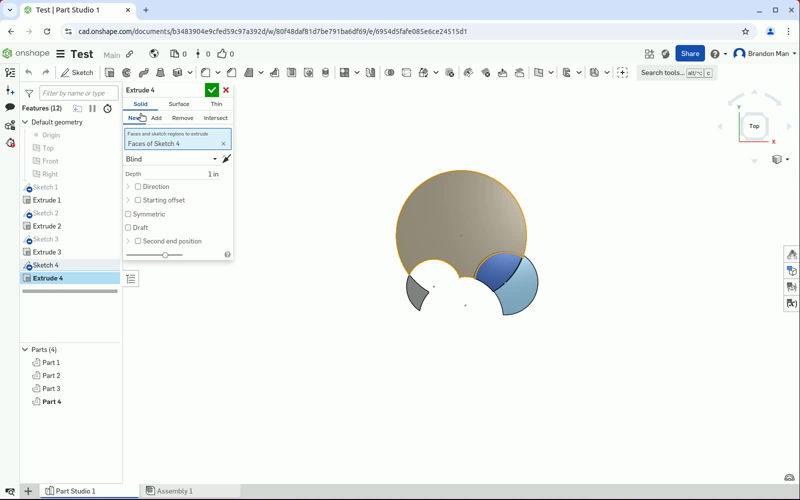
mouse_move(137, 120)
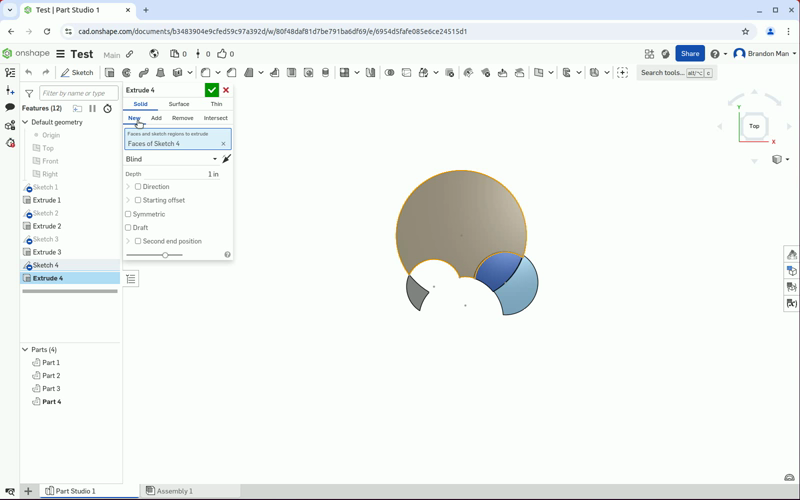
click(137, 120)
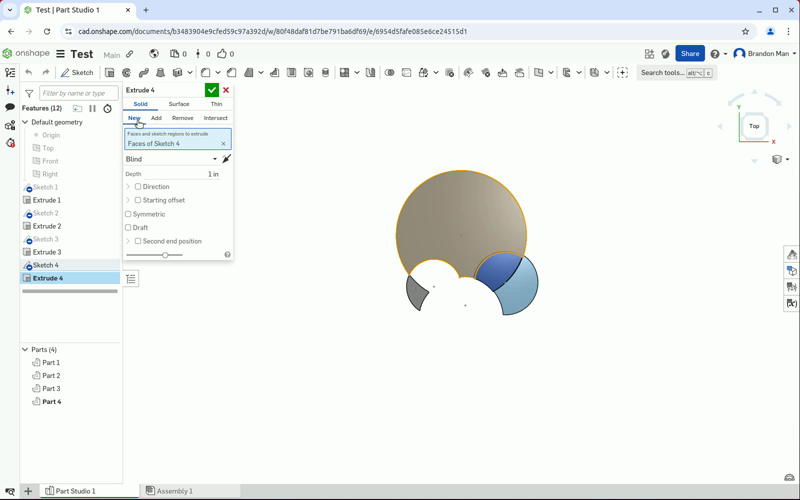
key(tab, 4)
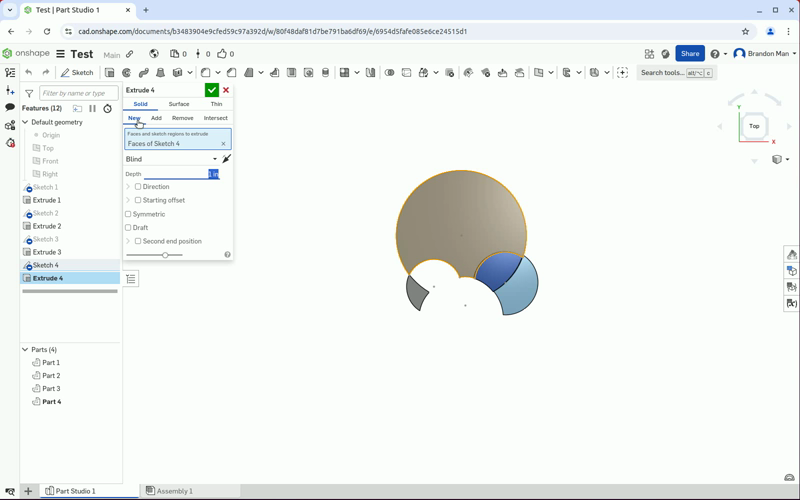
text(18.053)
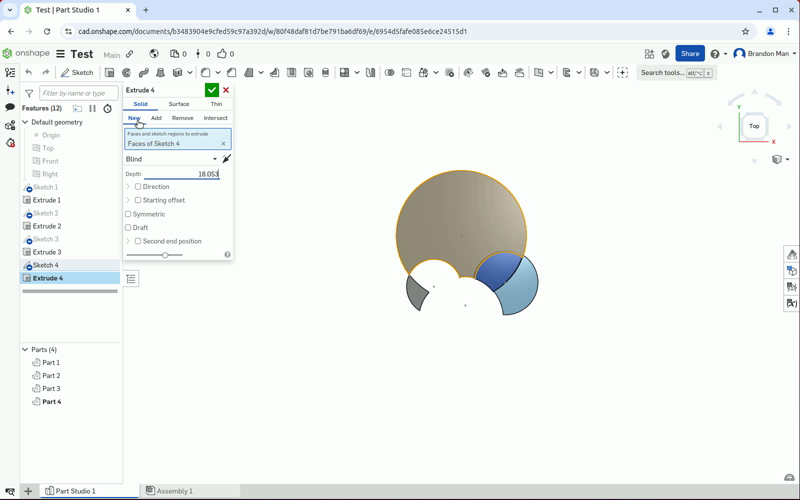
key(enter)
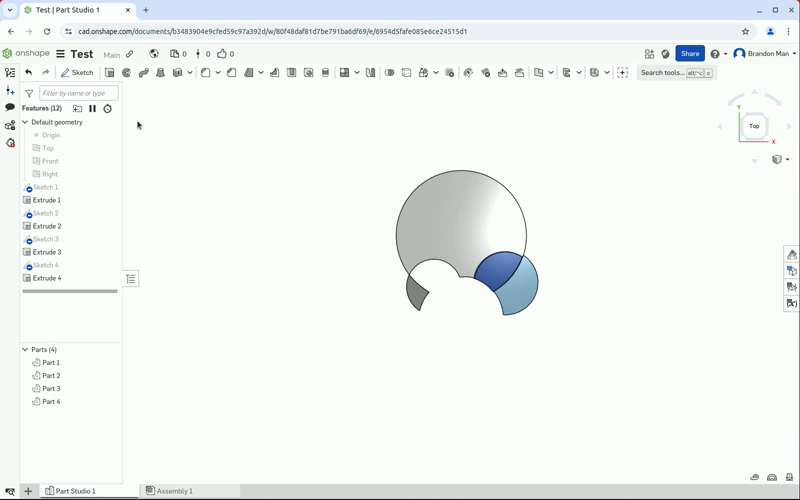
key(shift+h)
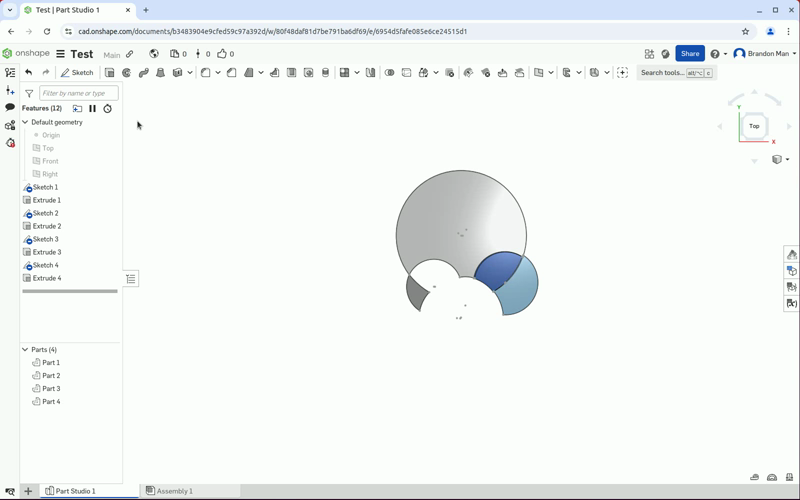
key(shift+h)
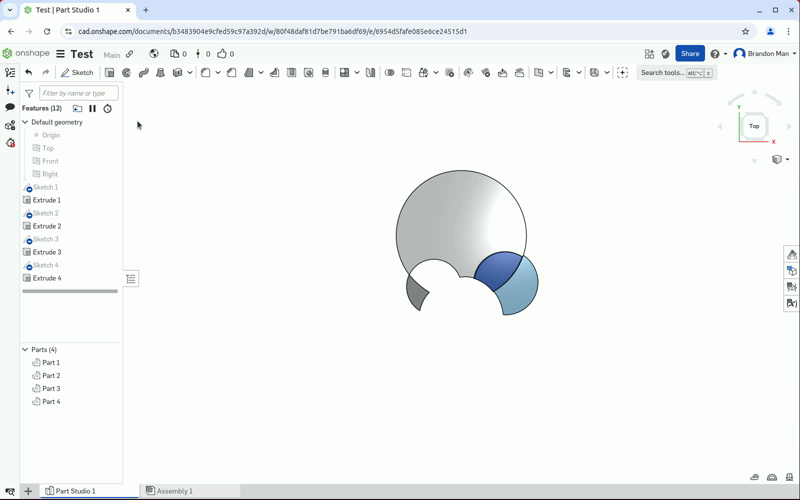
mouse_move(73, 189)
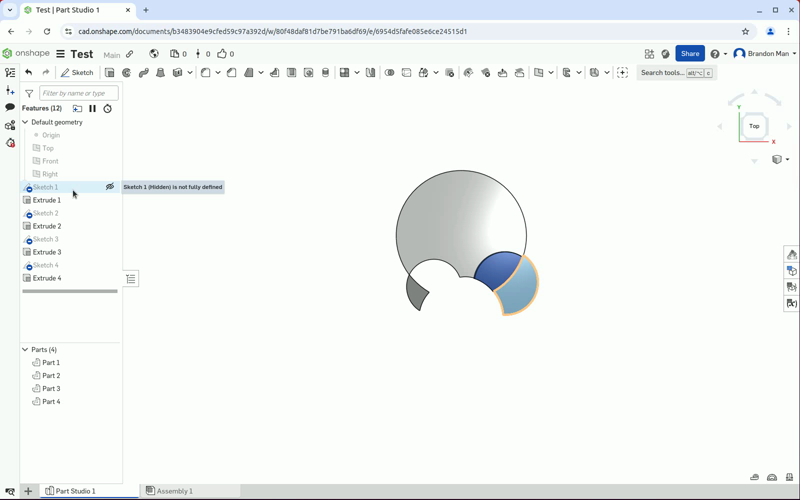
click(73, 189)
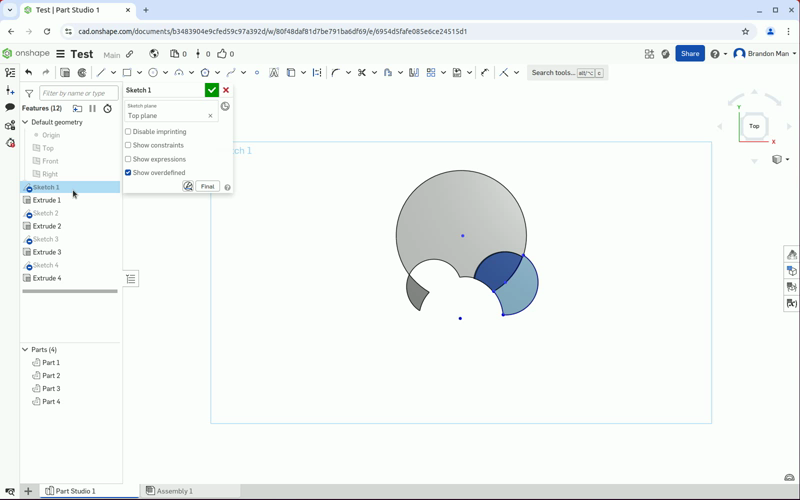
mouse_move(229, 92)
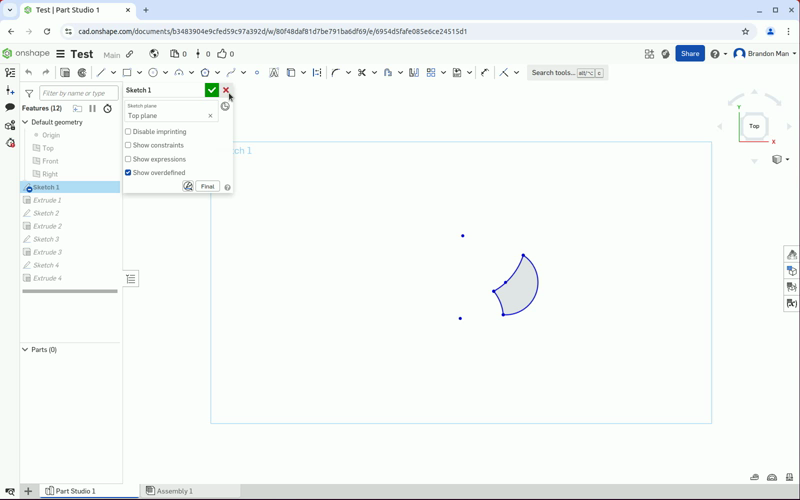
click(229, 92)
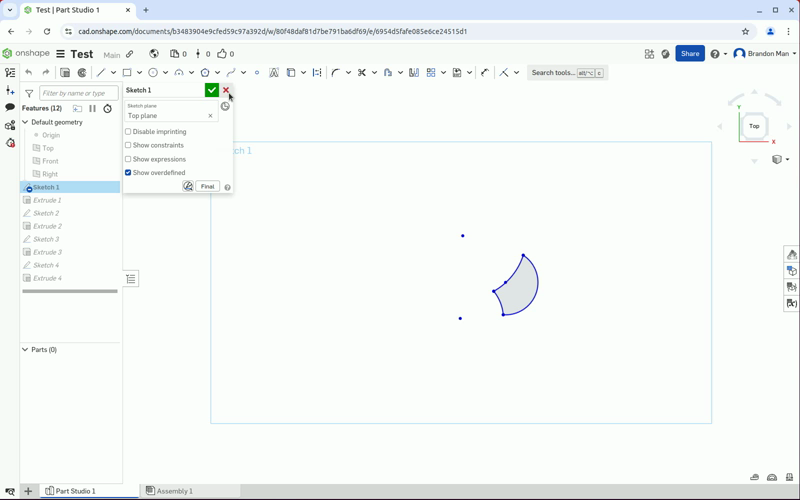
key(shift+s)
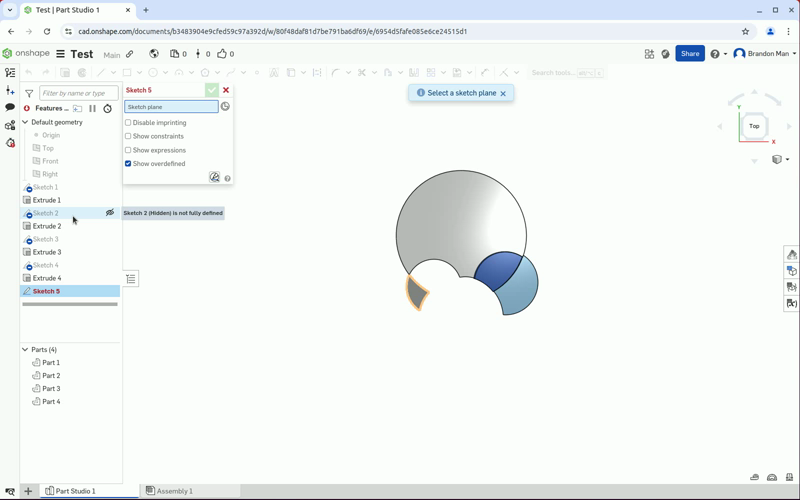
scroll(3)
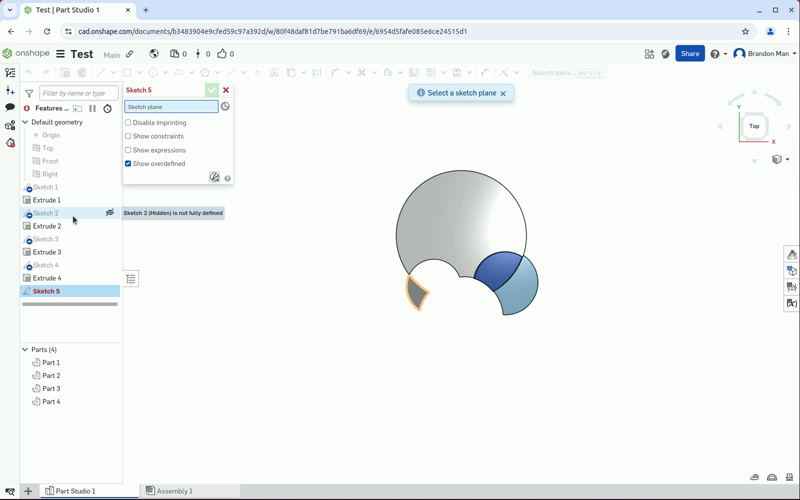
mouse_move(73, 150)
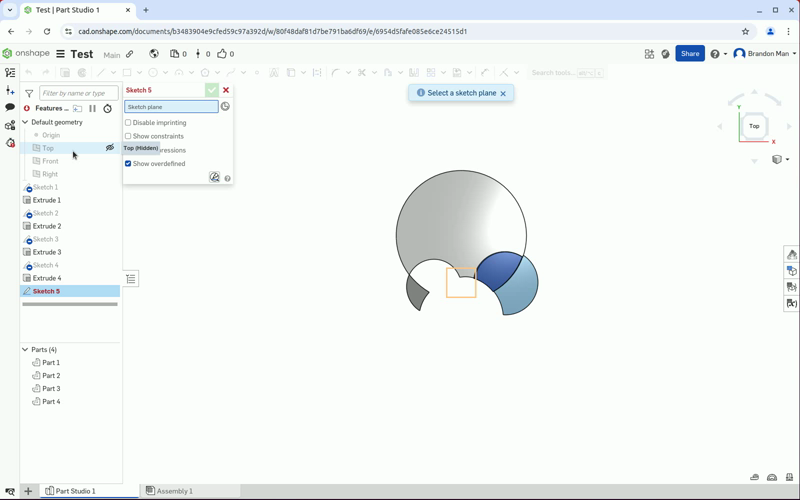
click(73, 150)
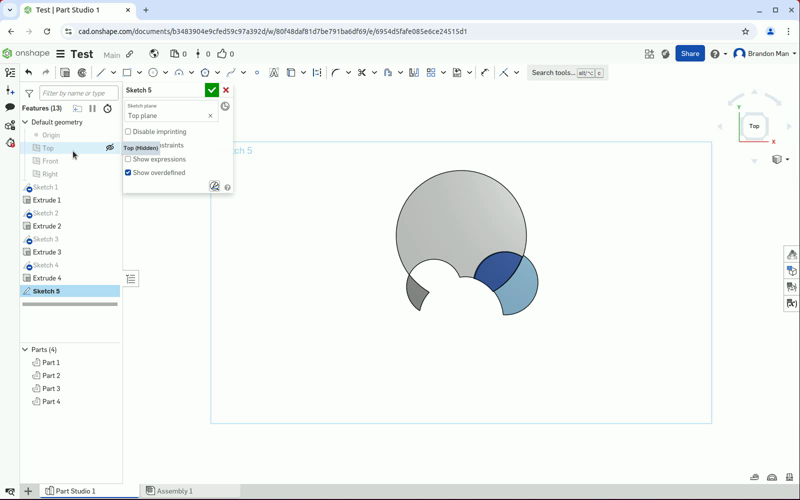
mouse_move(73, 352)
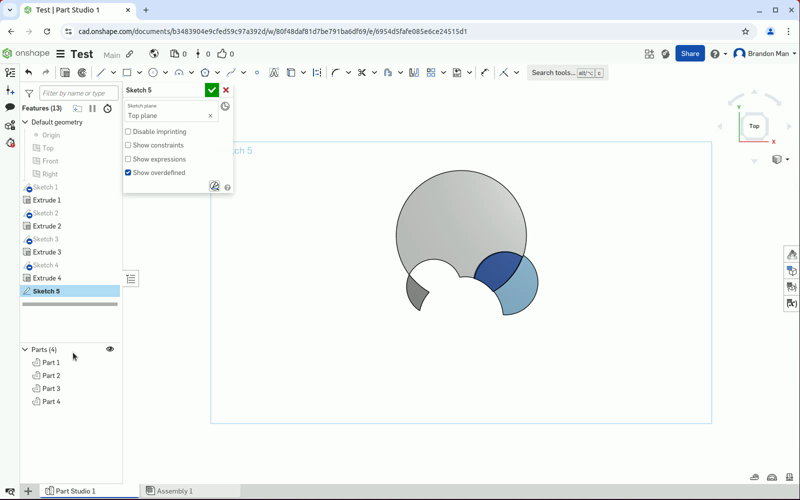
key(y)
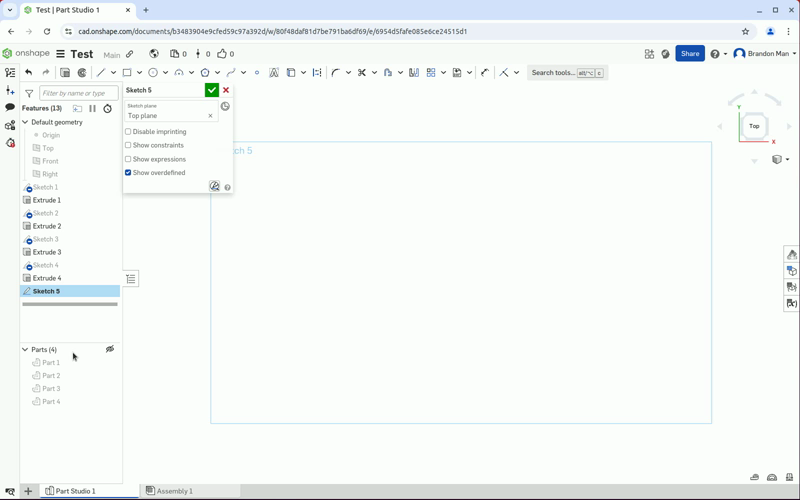
key(a)
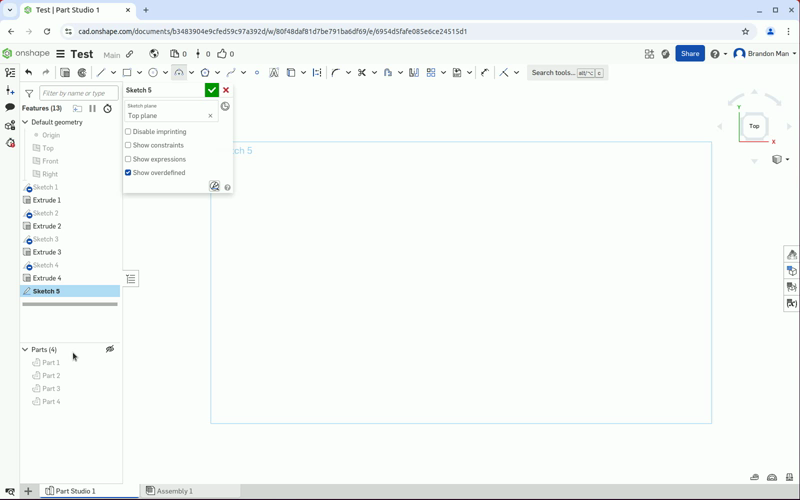
key_down(shift)
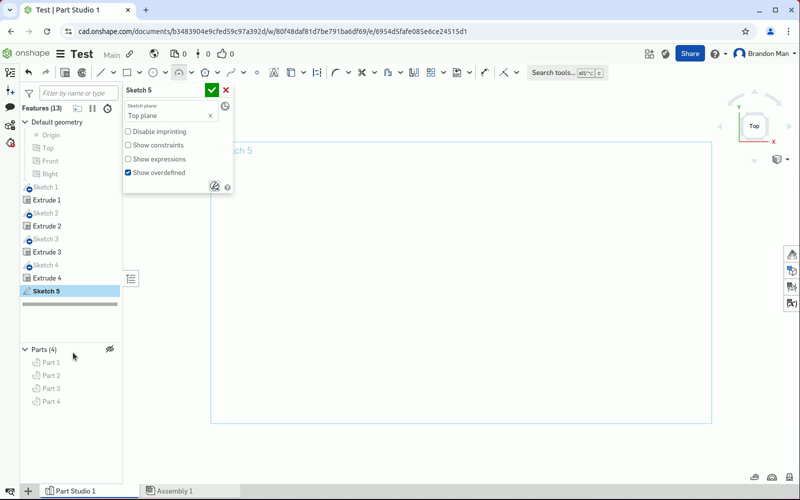
mouse_move(477, 298)
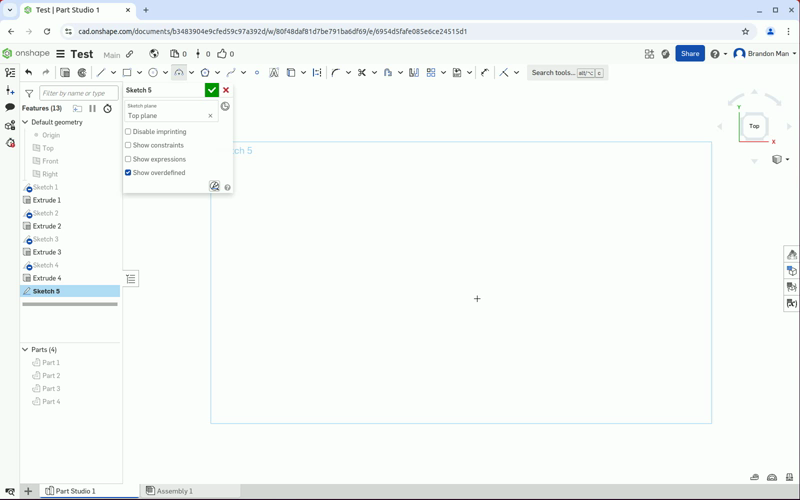
click(477, 298)
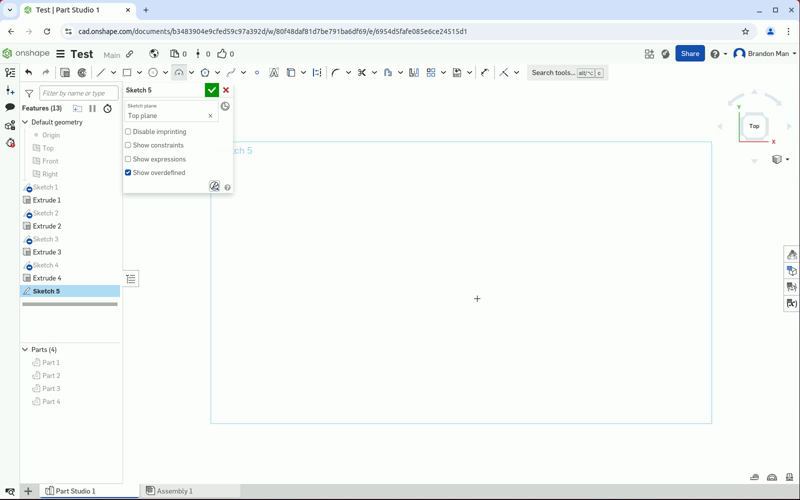
key_up(shift)
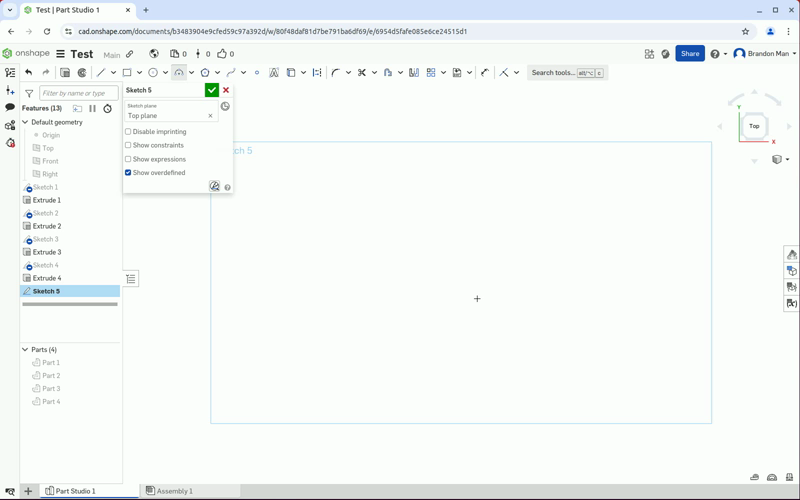
key_down(shift)
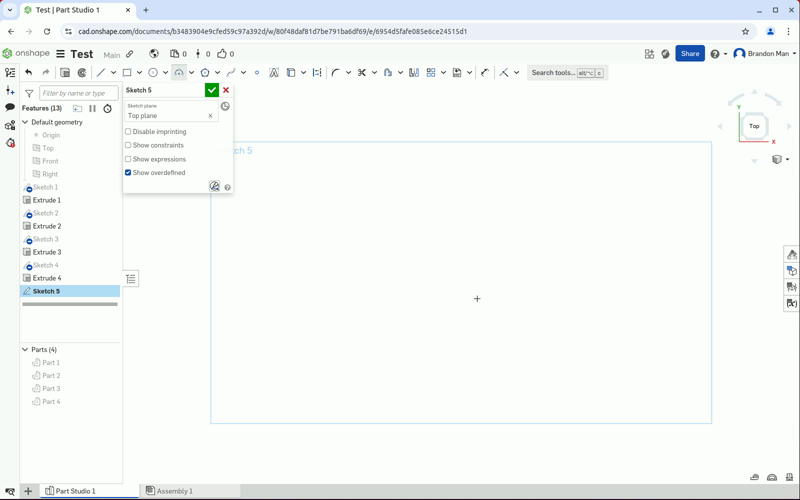
mouse_move(503, 315)
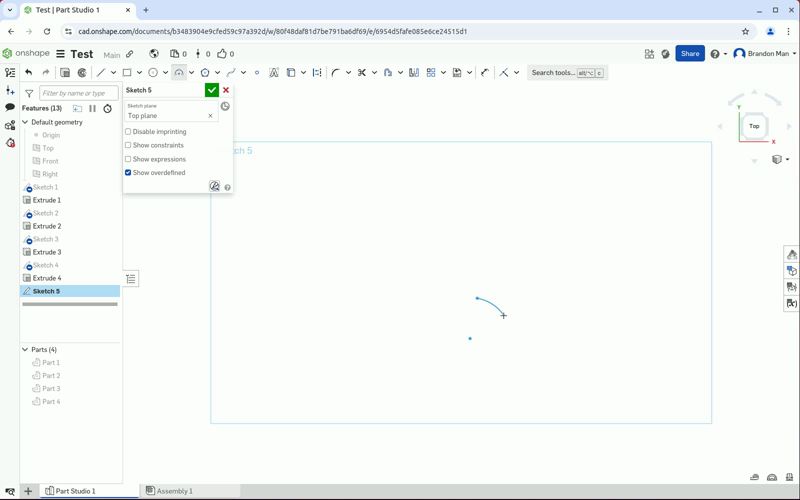
click(503, 315)
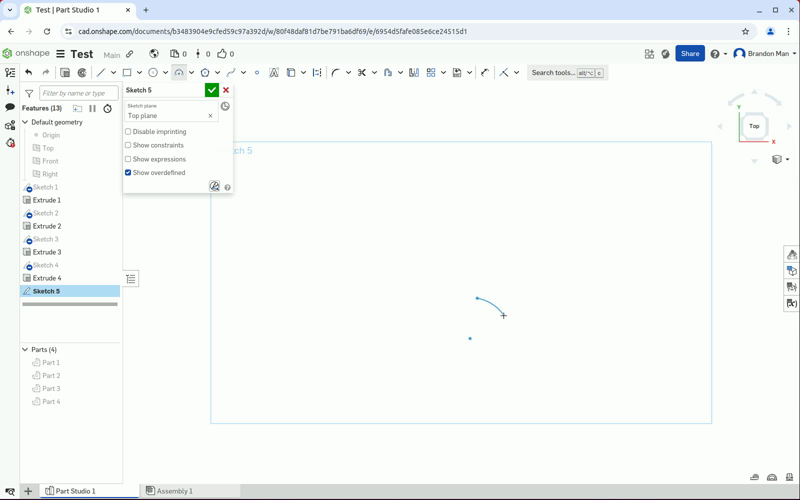
mouse_move(488, 310)
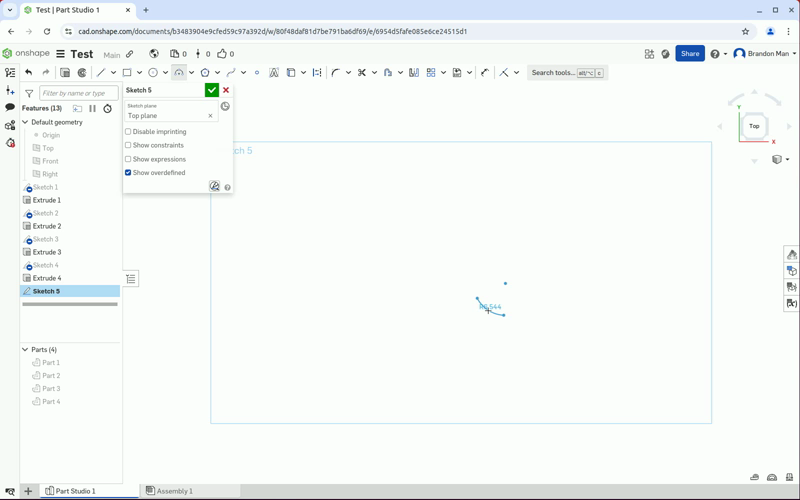
click(488, 310)
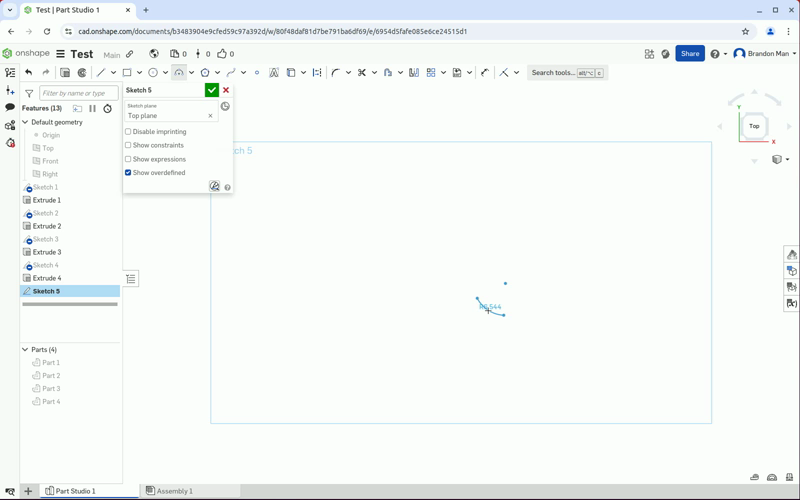
key_up(shift)
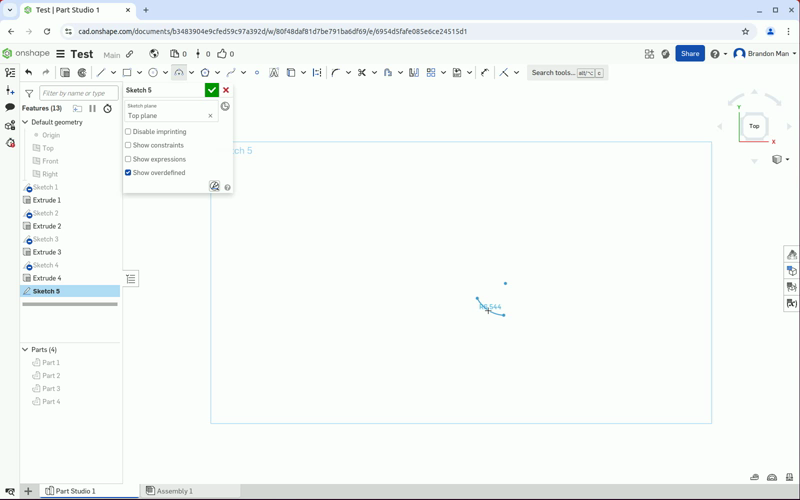
mouse_move(503, 315)
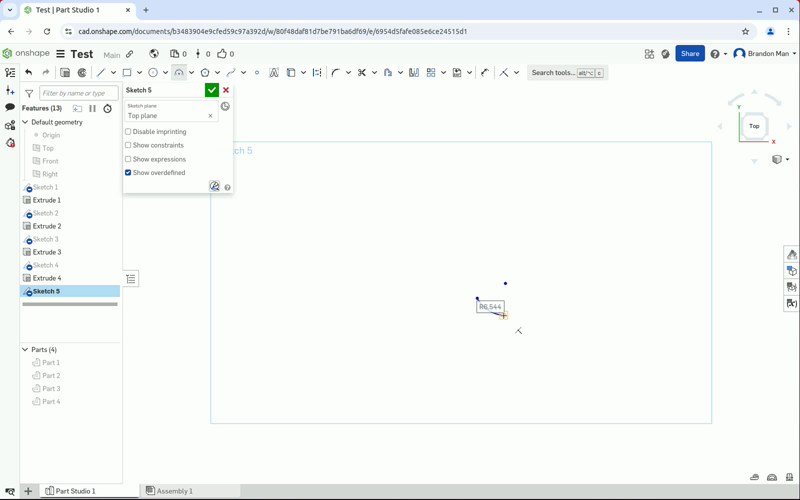
click(503, 315)
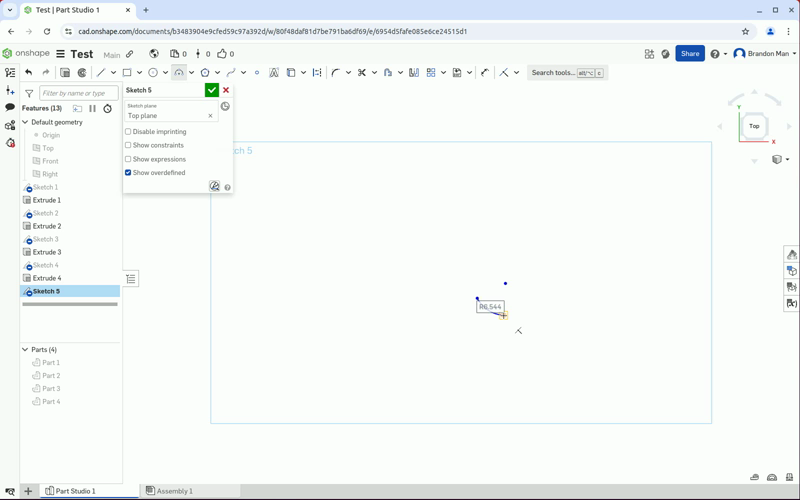
key_down(shift)
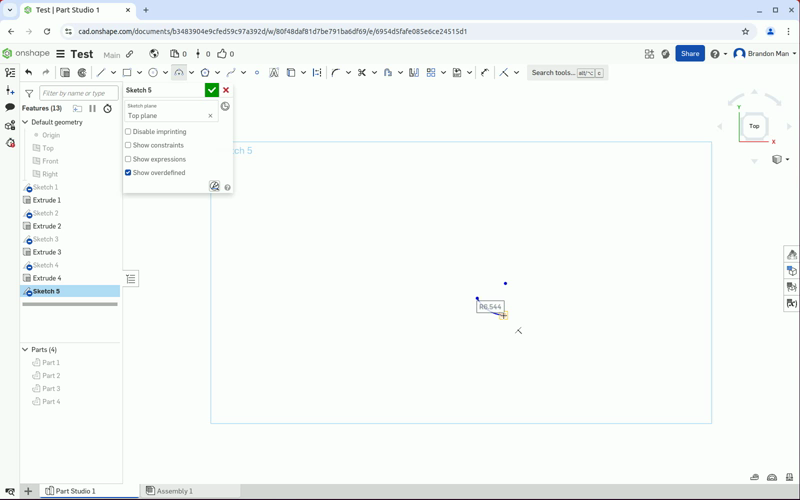
mouse_move(494, 291)
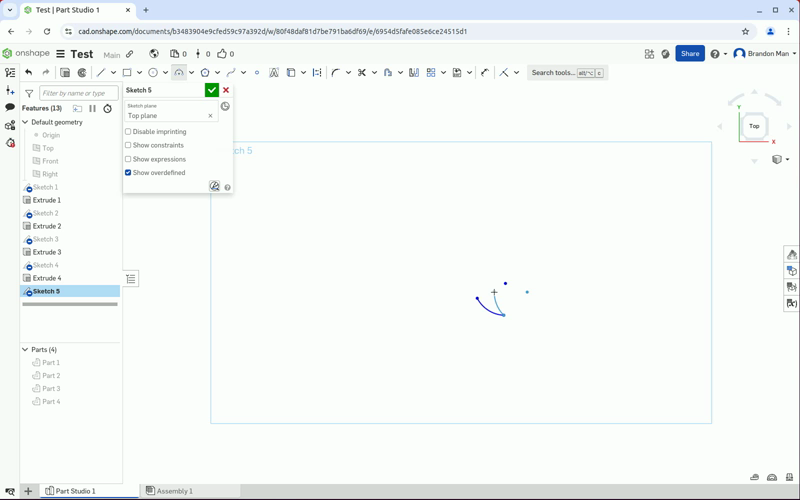
click(494, 291)
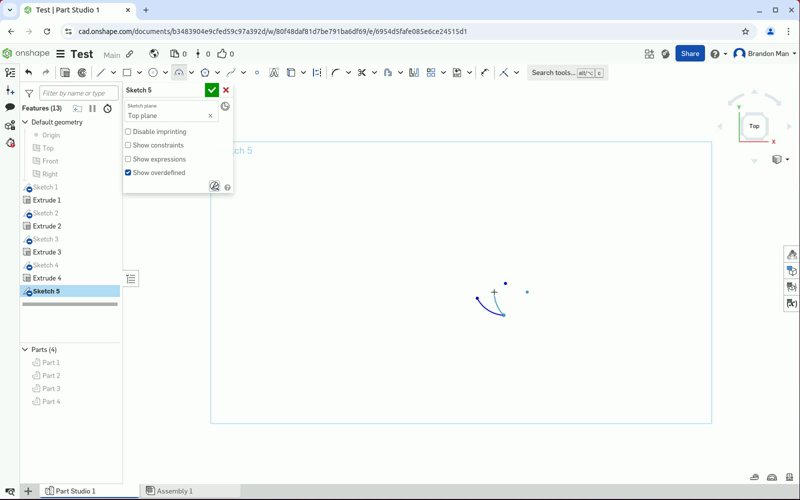
mouse_move(500, 302)
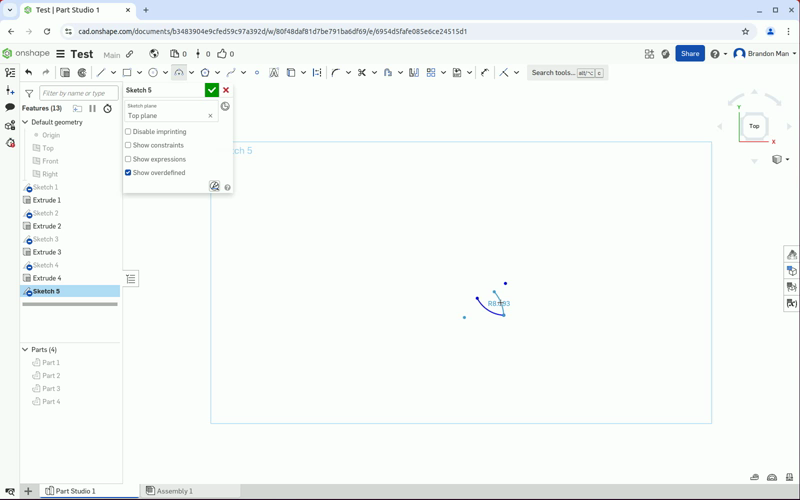
click(500, 302)
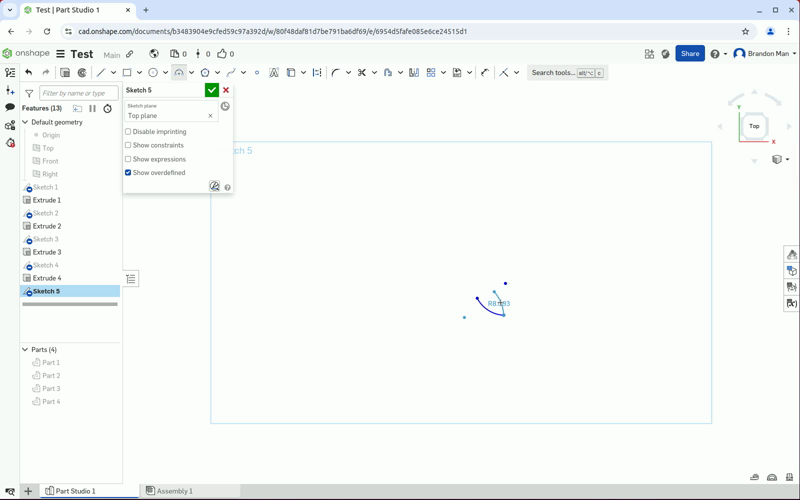
key_up(shift)
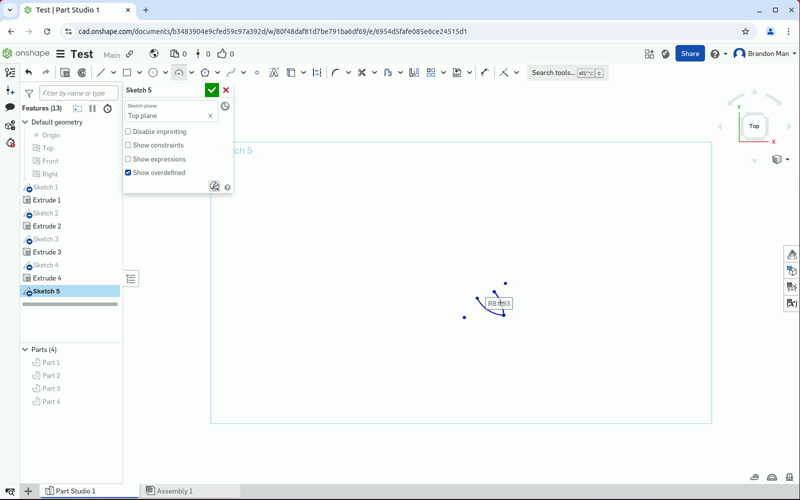
mouse_move(494, 291)
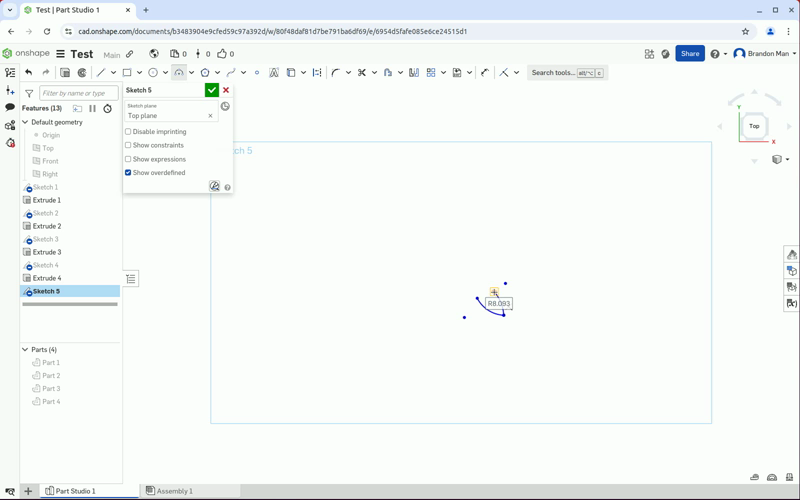
click(494, 291)
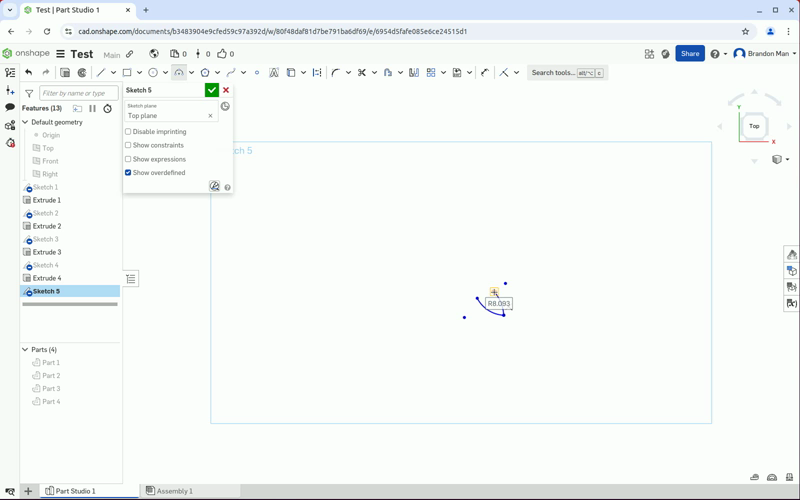
mouse_move(477, 298)
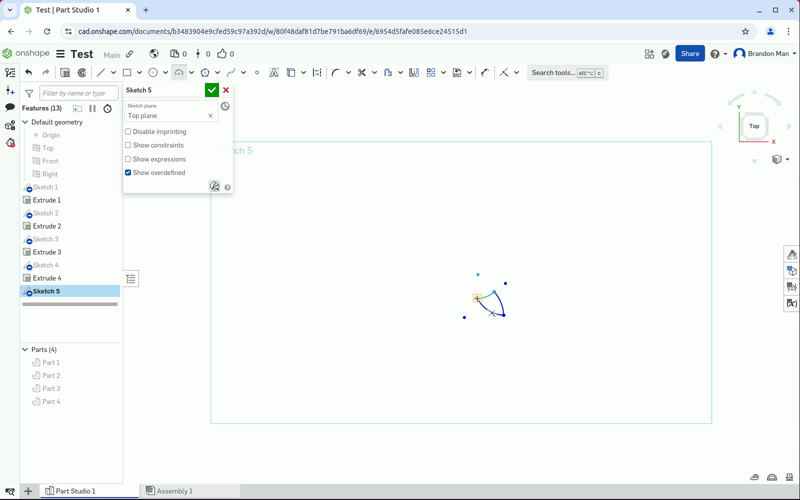
click(477, 298)
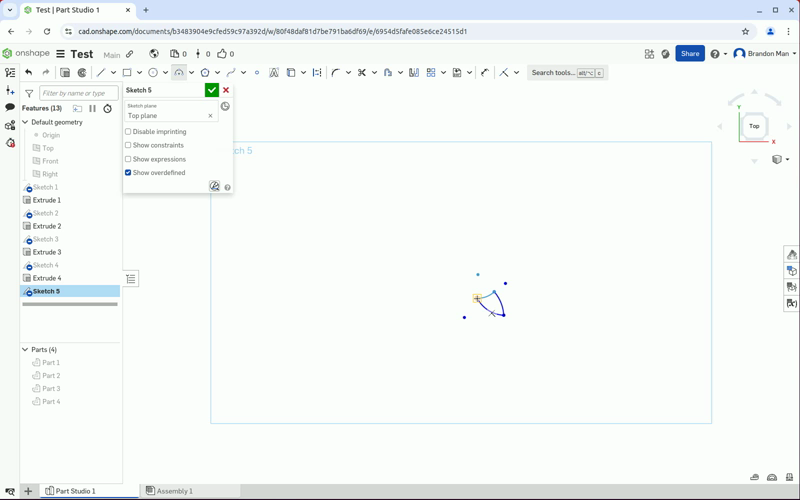
key_down(shift)
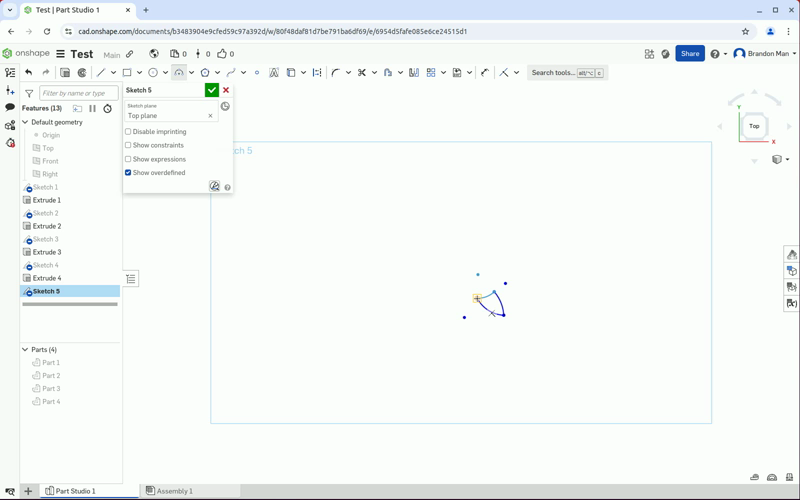
mouse_move(485, 295)
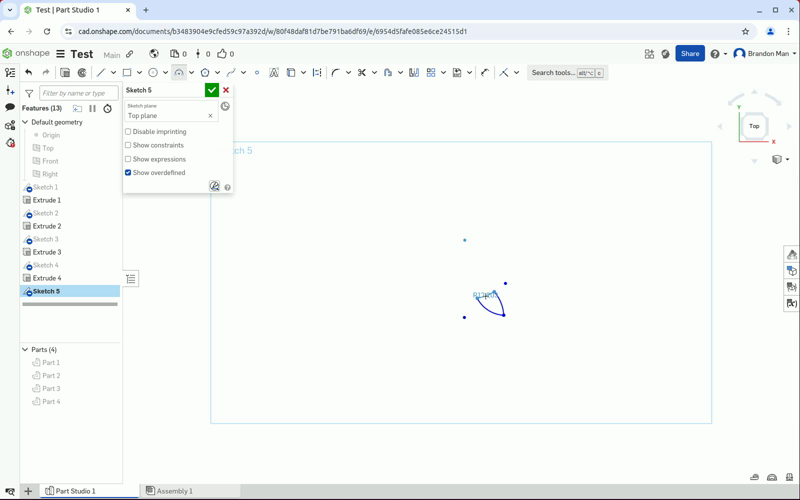
click(485, 295)
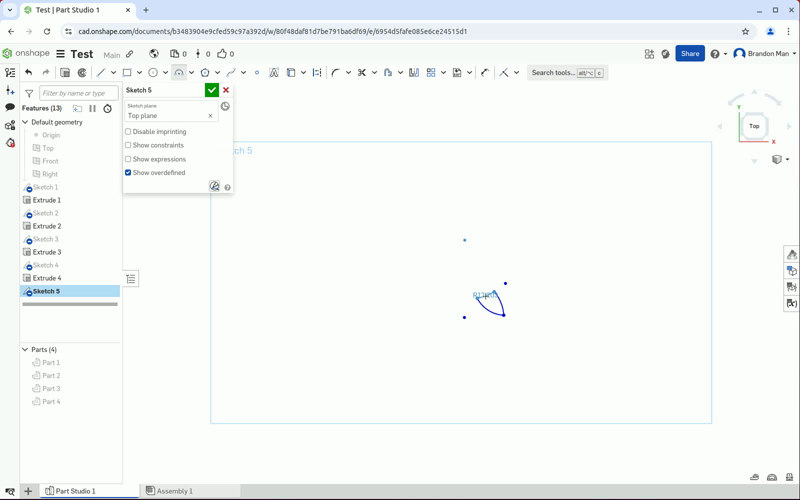
key_up(shift)
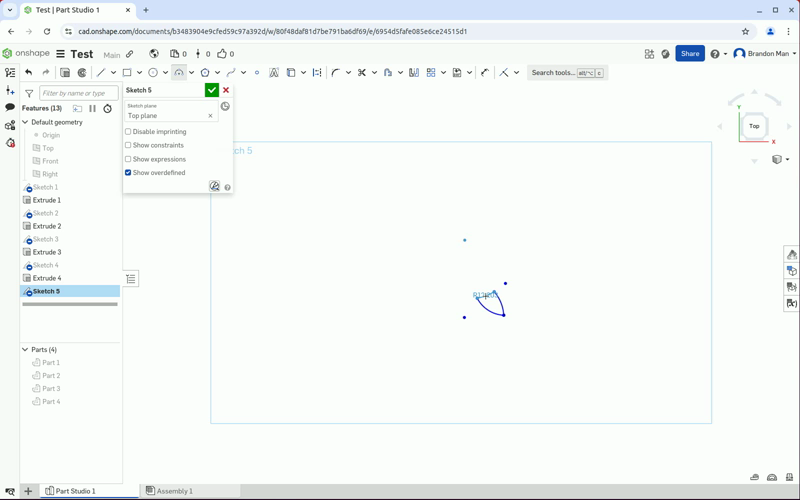
key(esc)
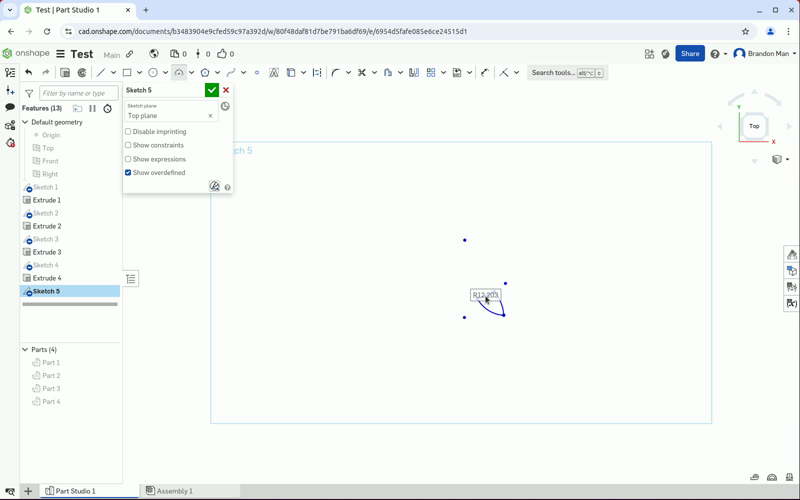
mouse_move(494, 300)
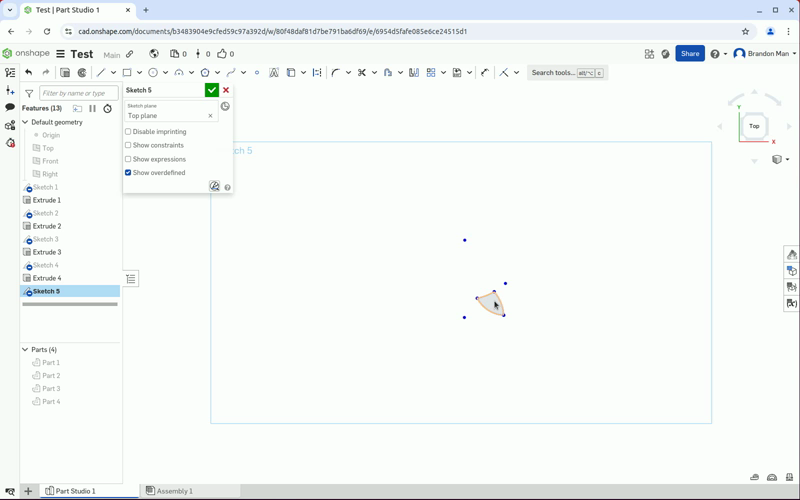
scroll(6)
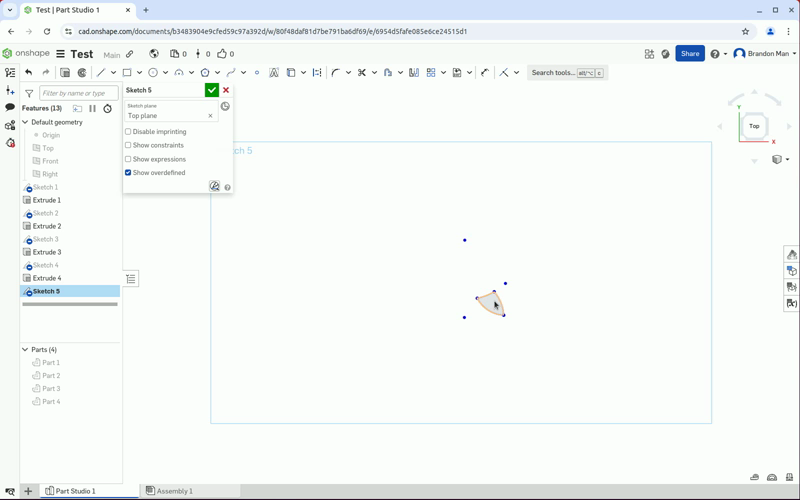
scroll(6)
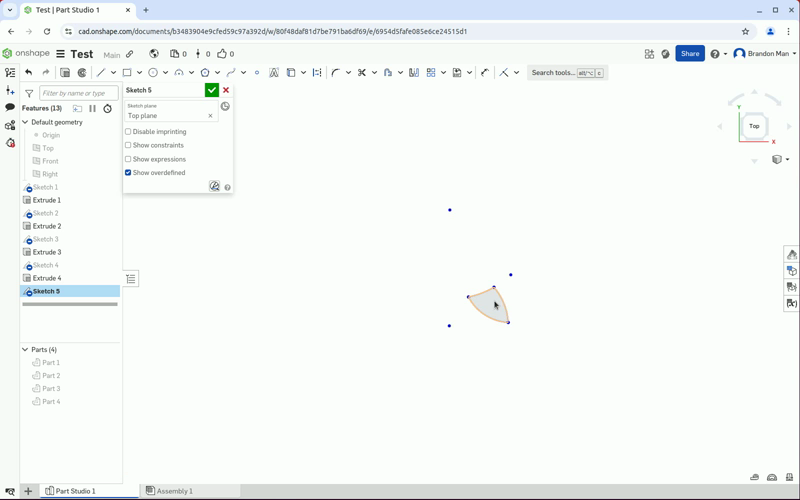
scroll(6)
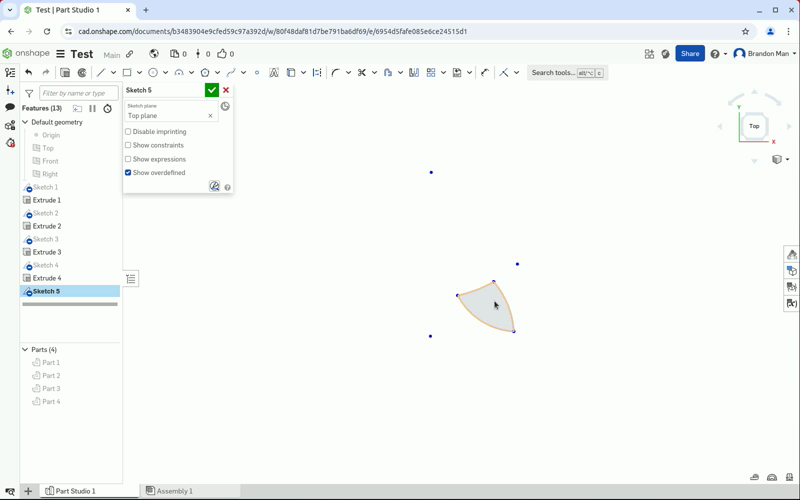
scroll(6)
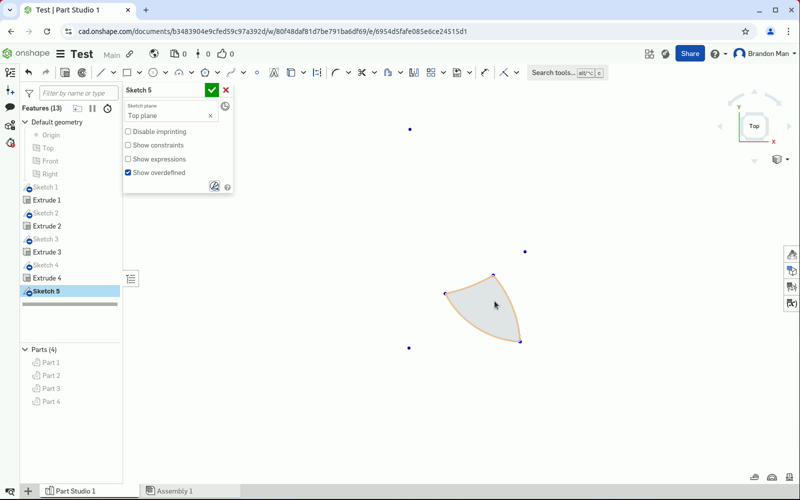
scroll(6)
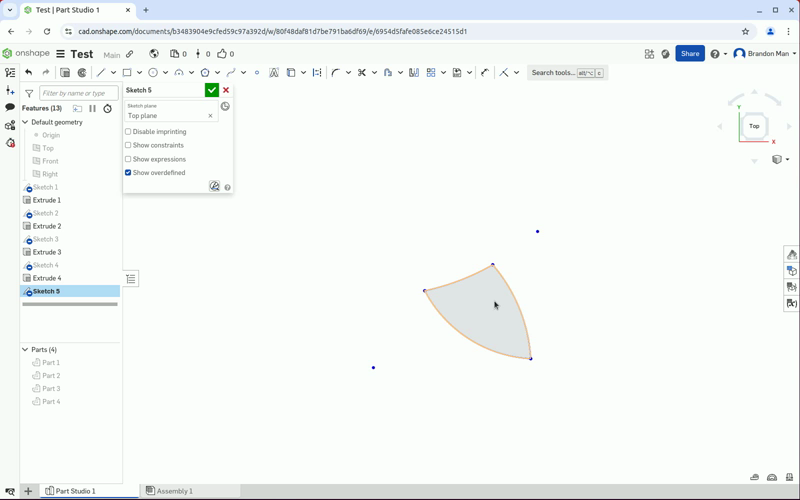
scroll(6)
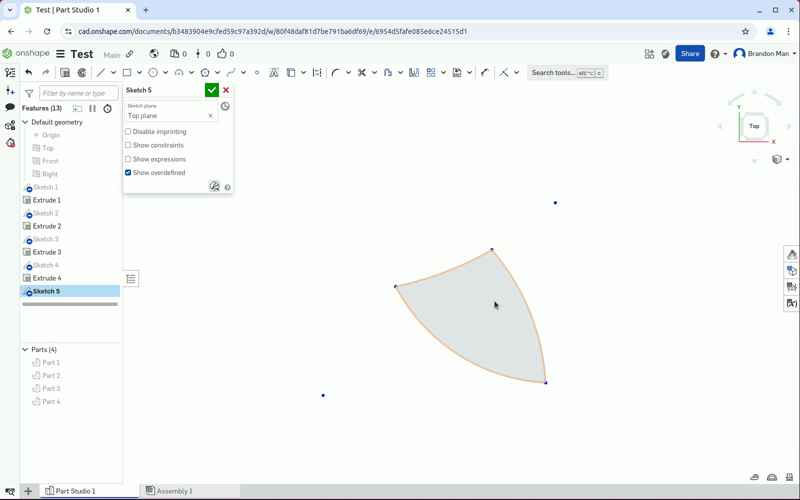
scroll(6)
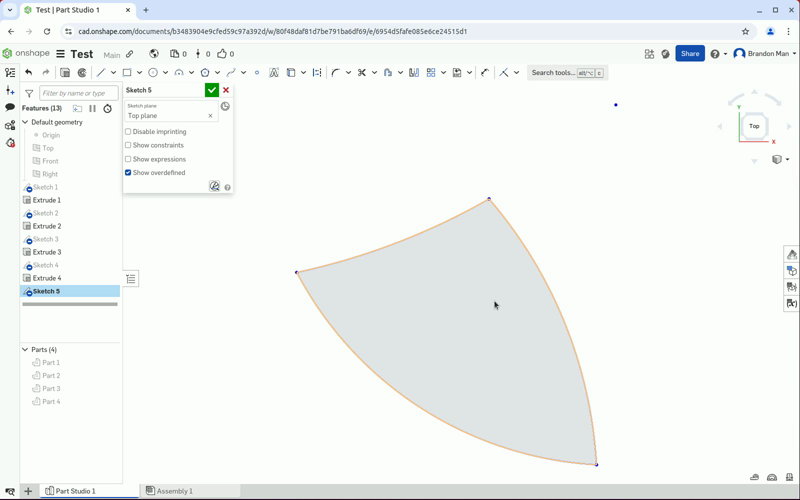
click(494, 300)
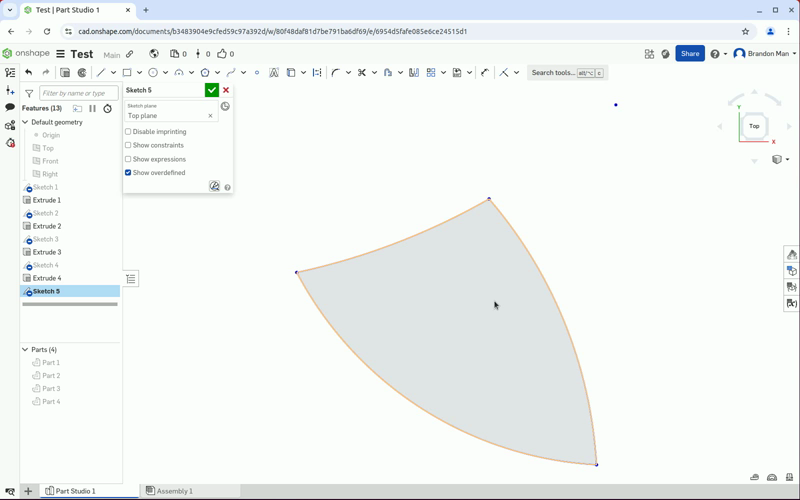
scroll(-6)
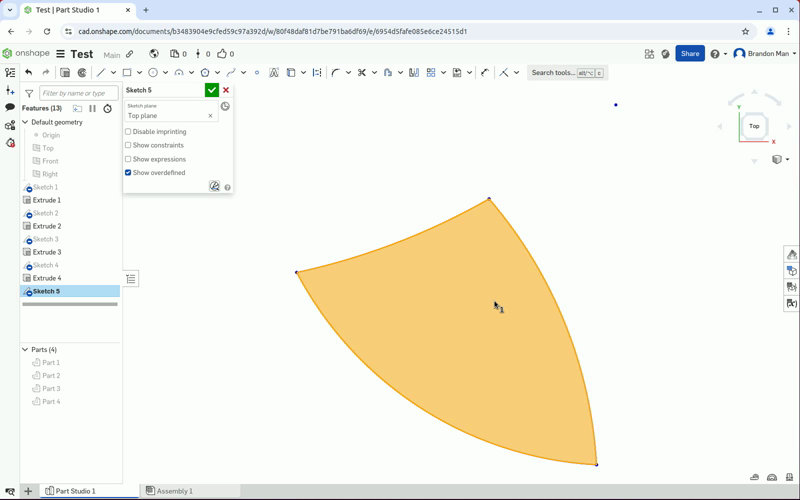
scroll(-6)
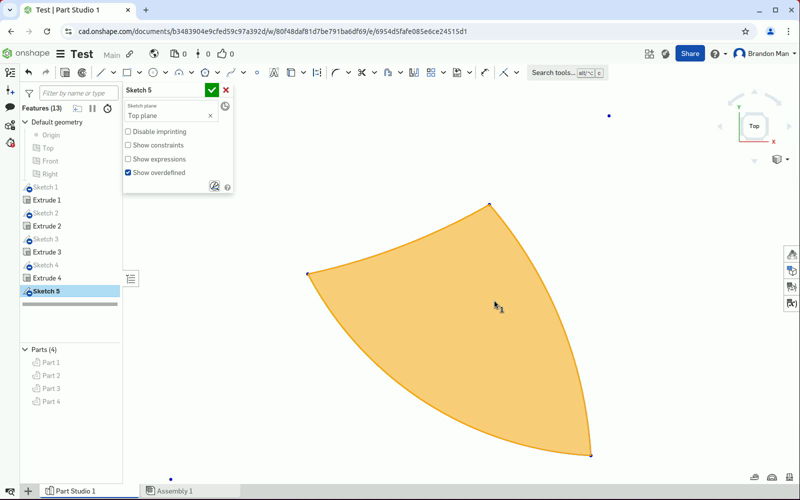
scroll(-6)
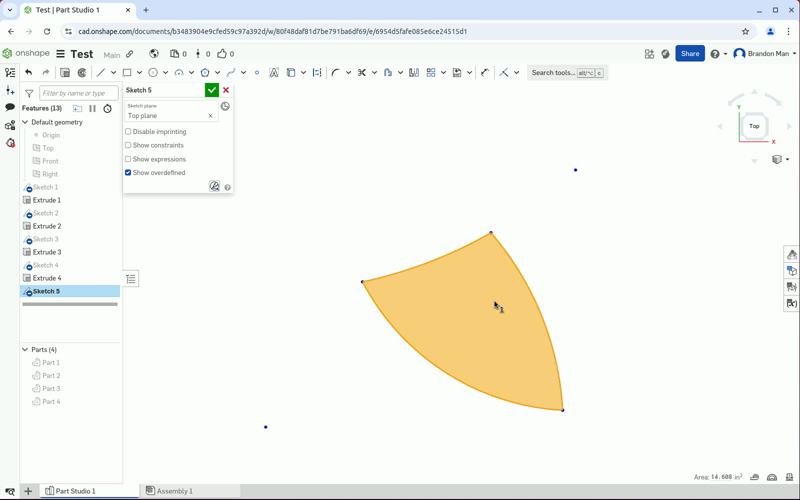
scroll(-6)
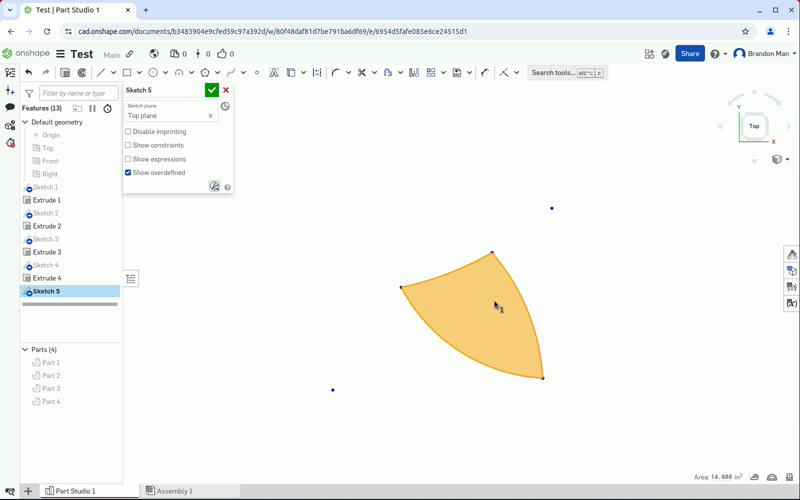
scroll(-6)
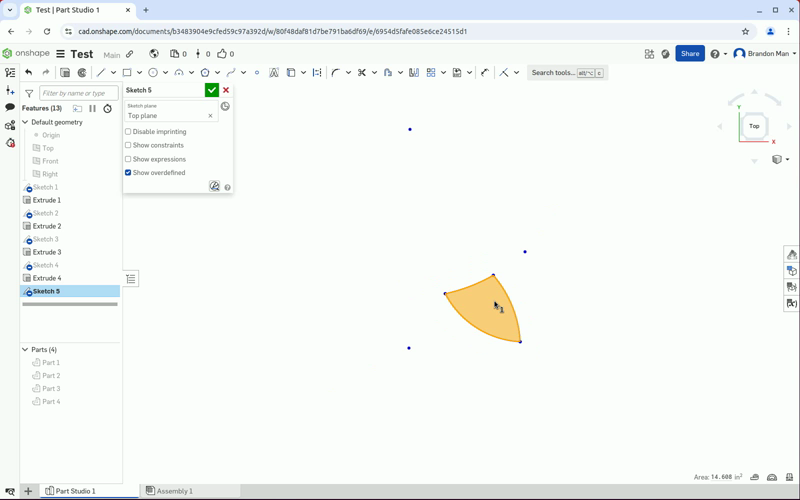
scroll(-6)
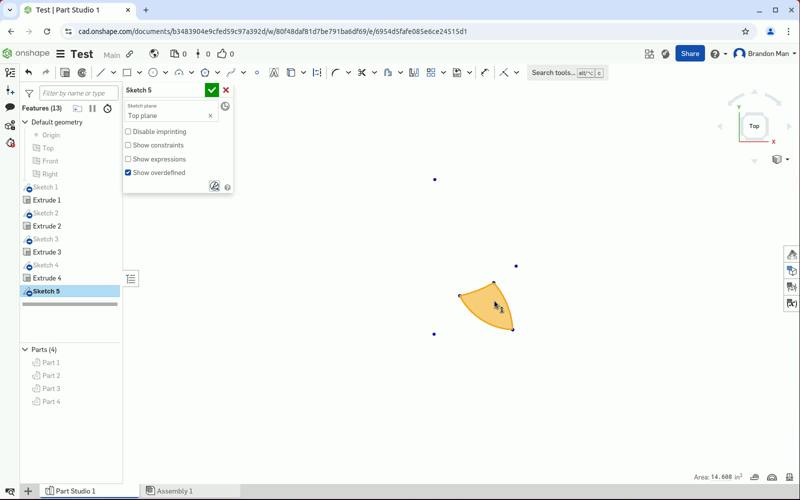
scroll(-6)
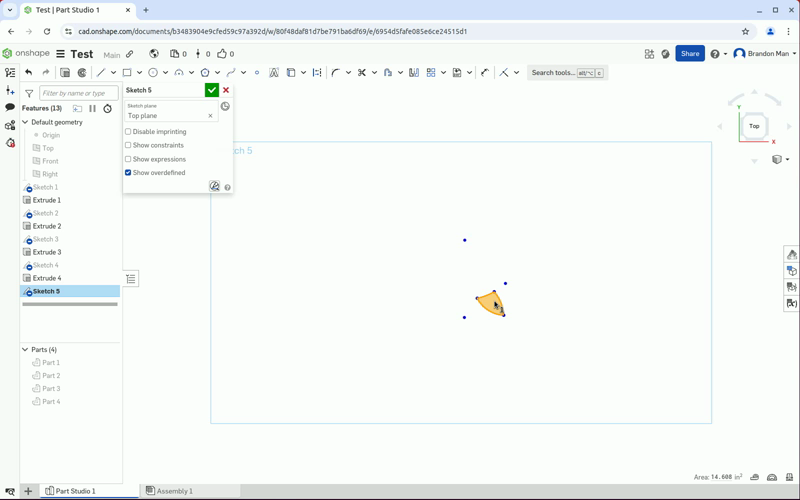
mouse_move(73, 352)
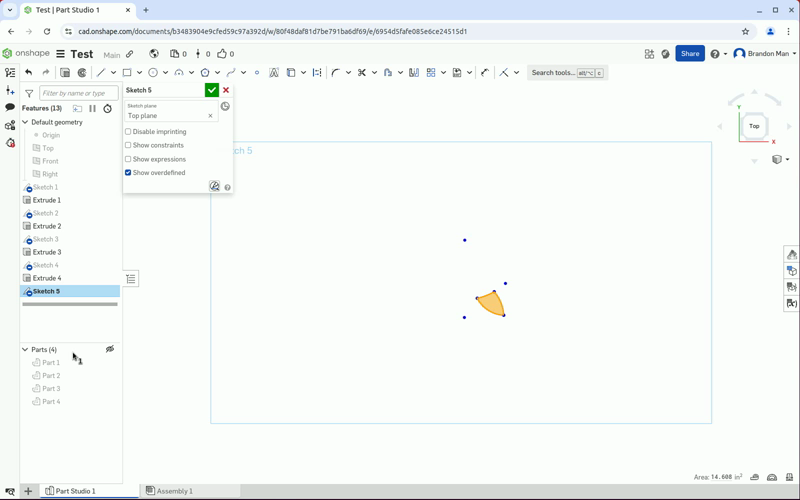
key(shift+y)
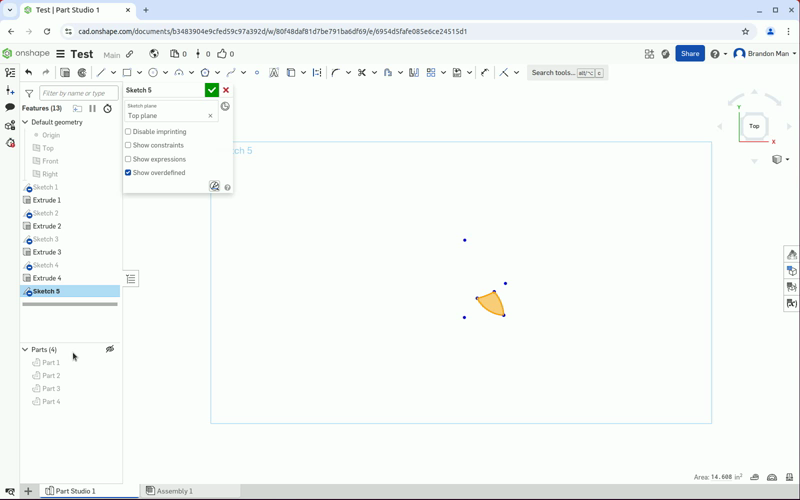
key(shift+e)
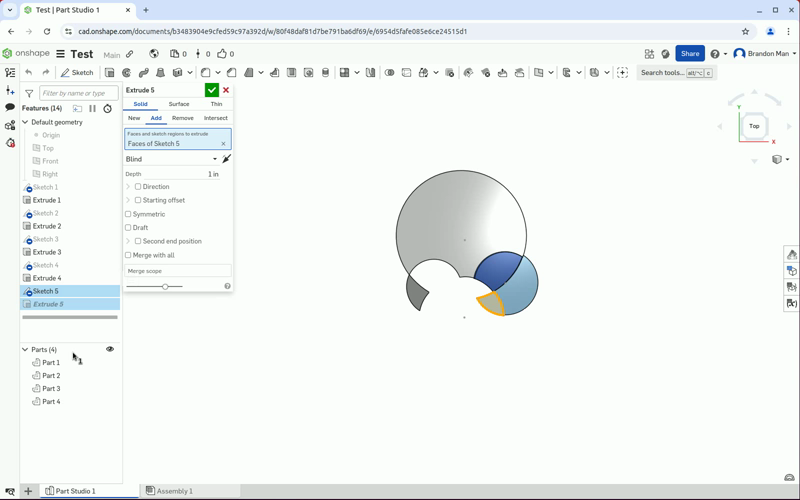
mouse_move(143, 106)
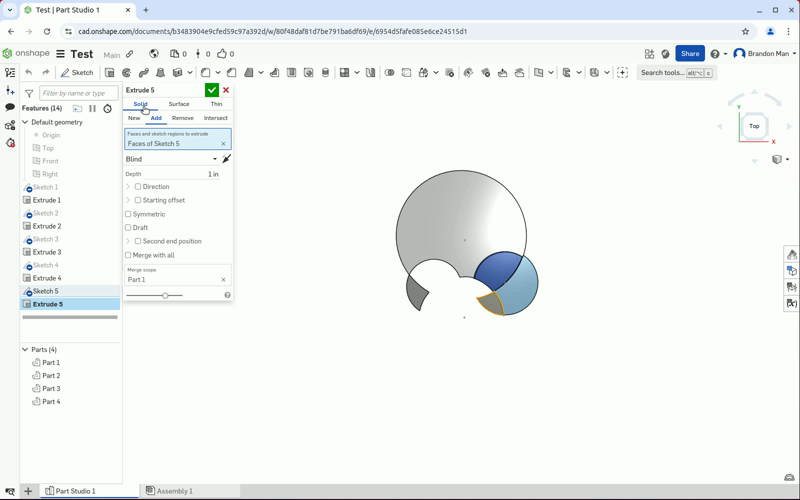
click(143, 106)
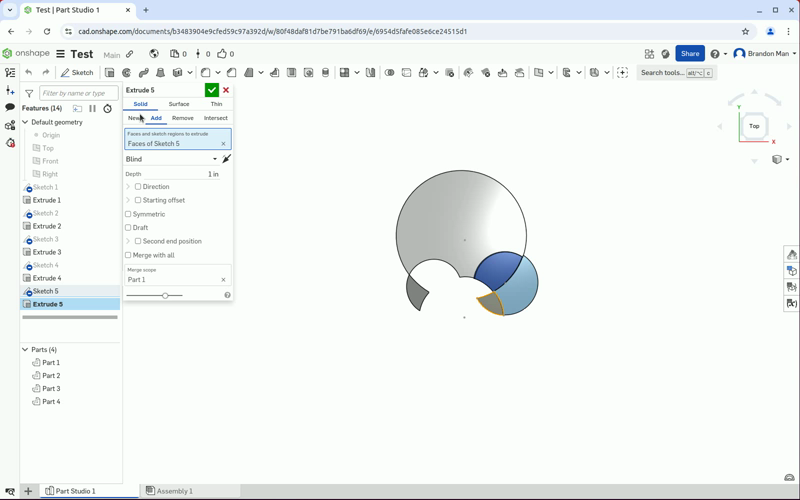
mouse_move(137, 120)
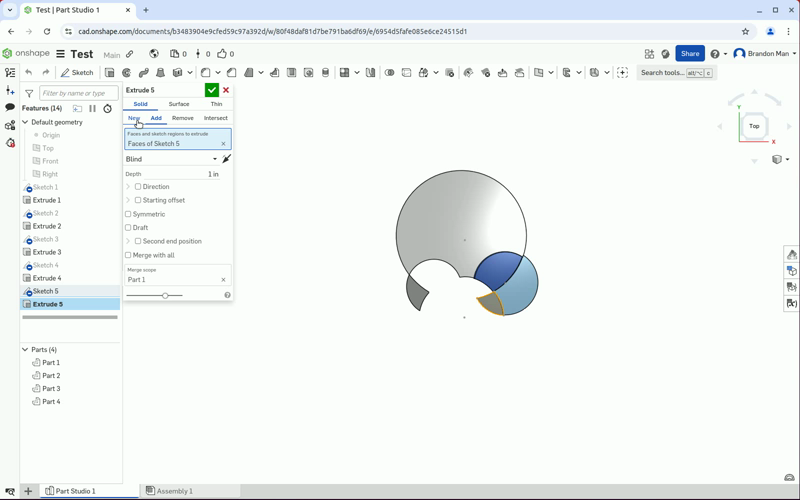
click(137, 120)
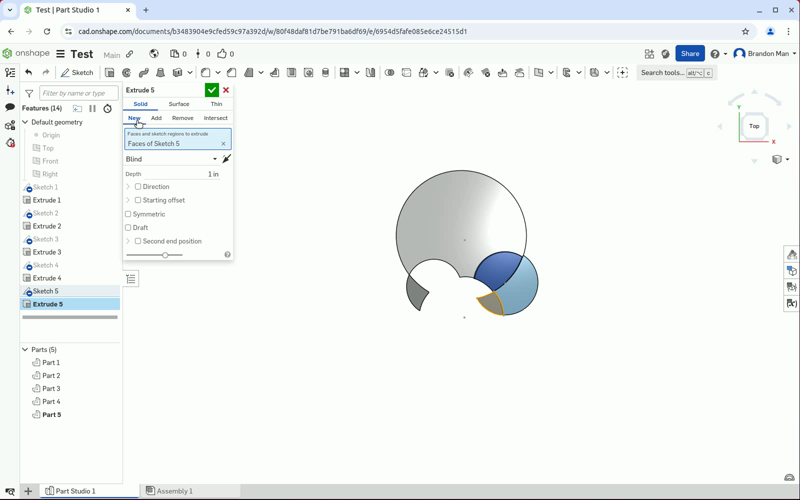
key(tab, 4)
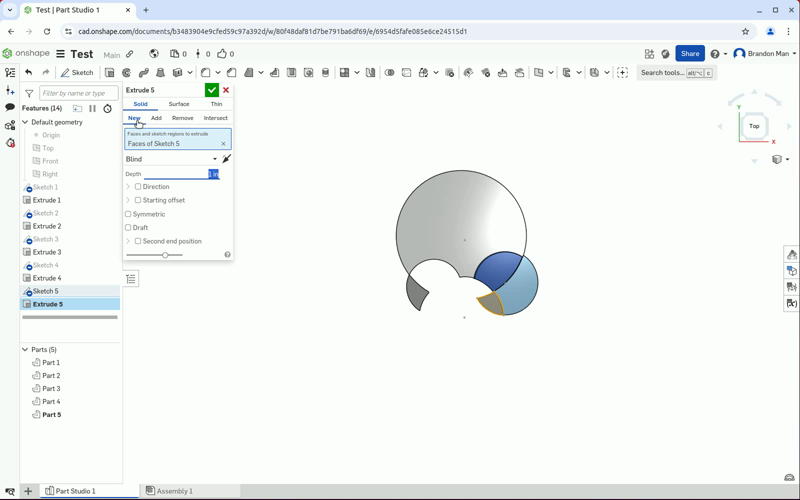
text(18.053)
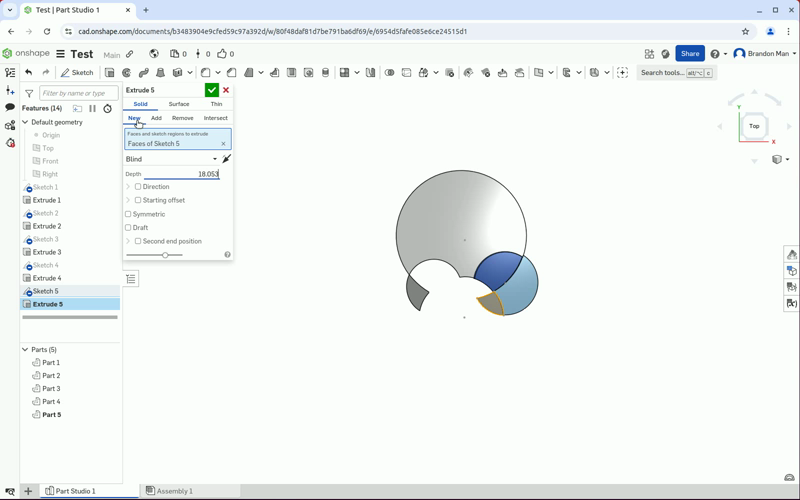
key(enter)
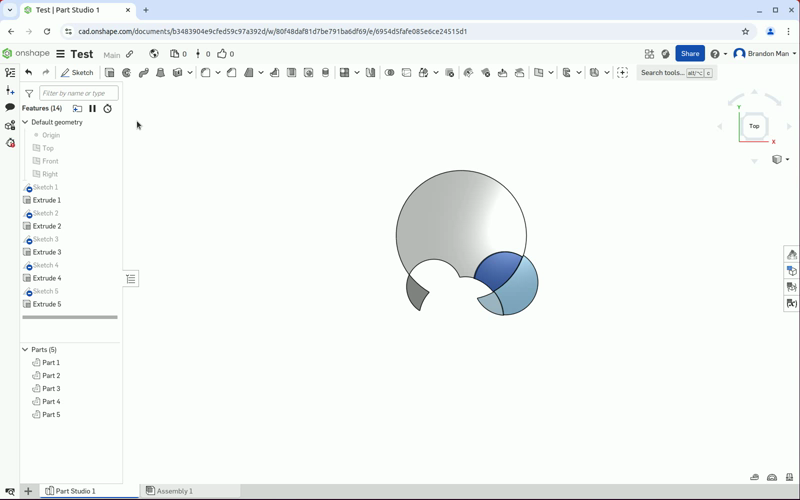
key(shift+h)
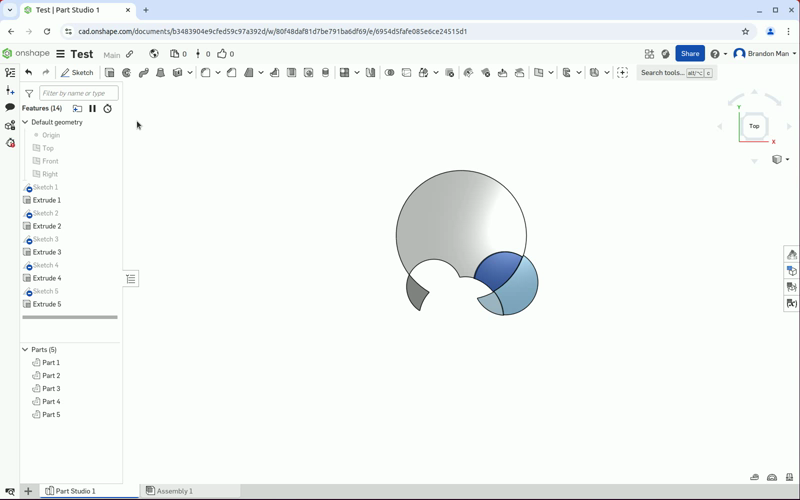
key(shift+h)
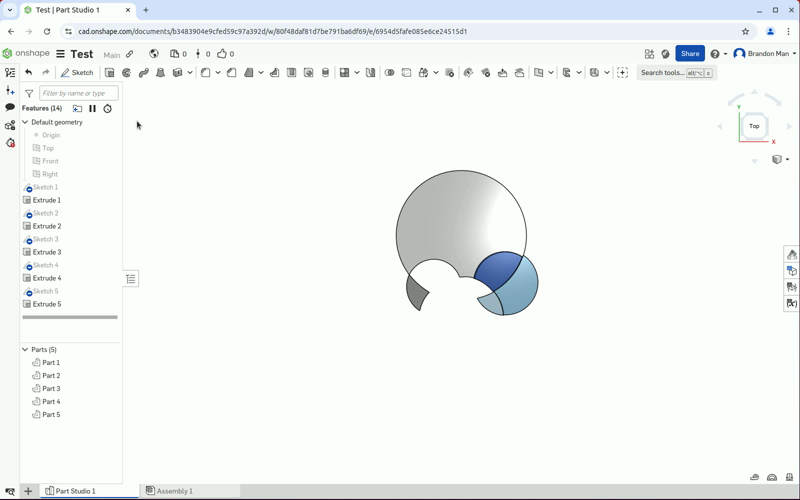
mouse_move(73, 189)
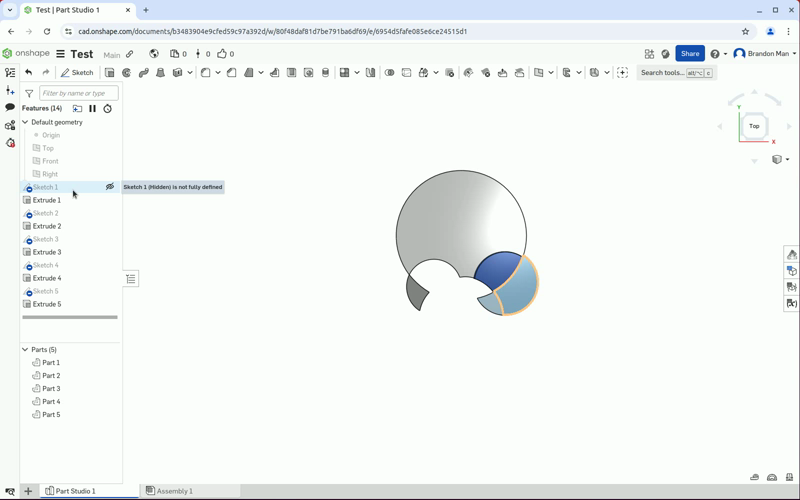
click(73, 189)
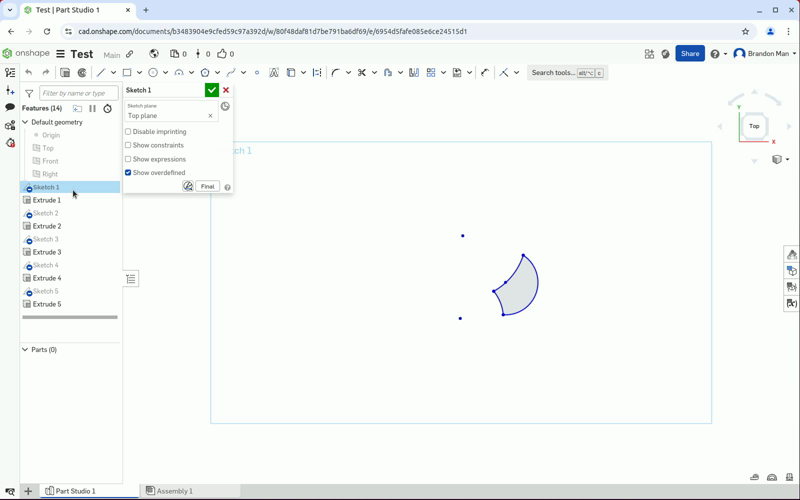
mouse_move(229, 92)
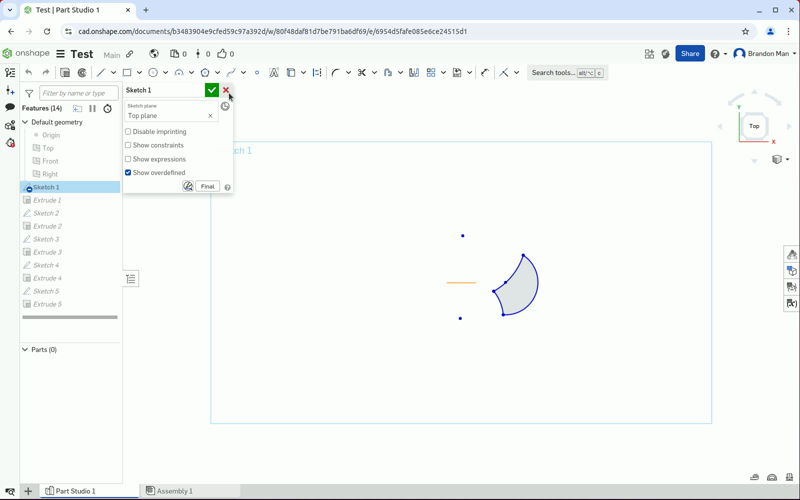
click(229, 92)
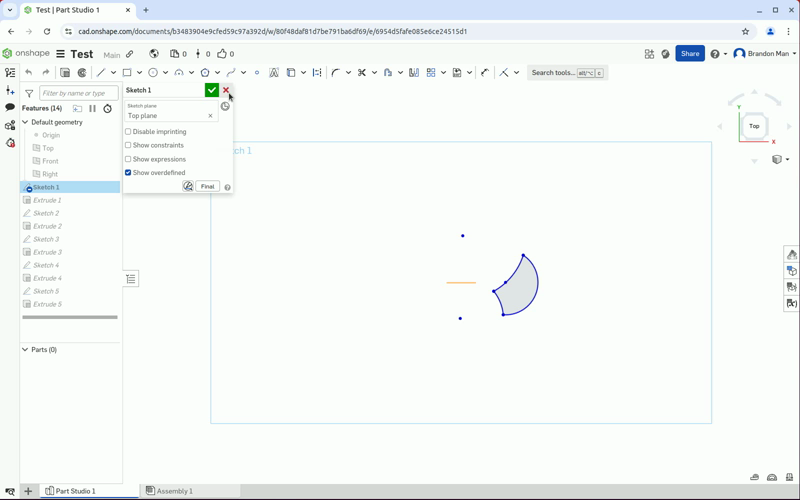
key(shift+s)
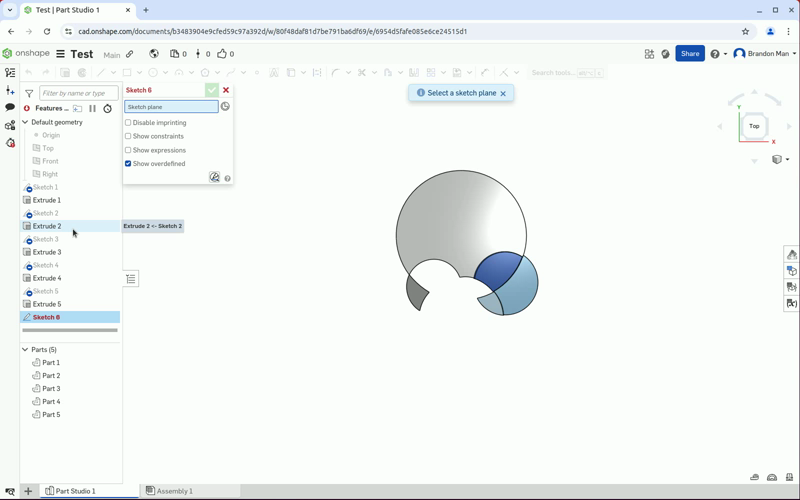
scroll(3)
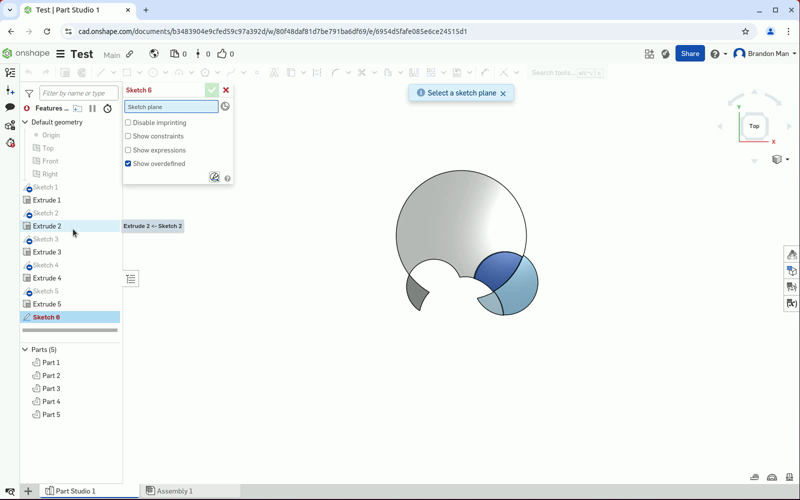
mouse_move(73, 150)
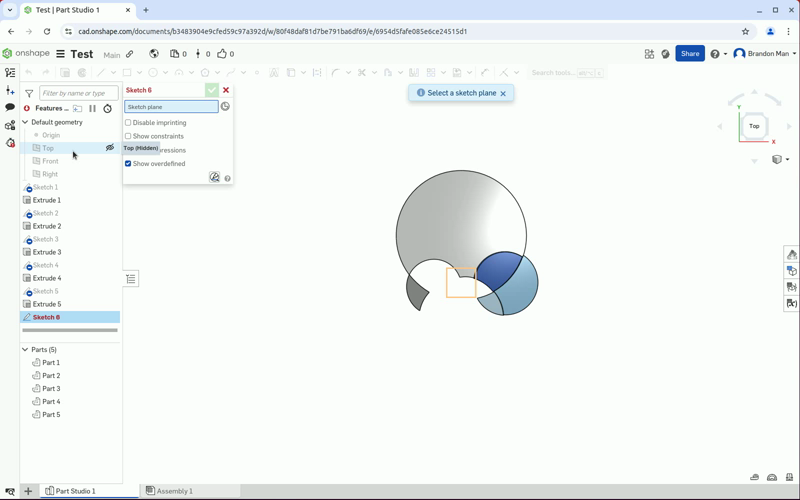
click(73, 150)
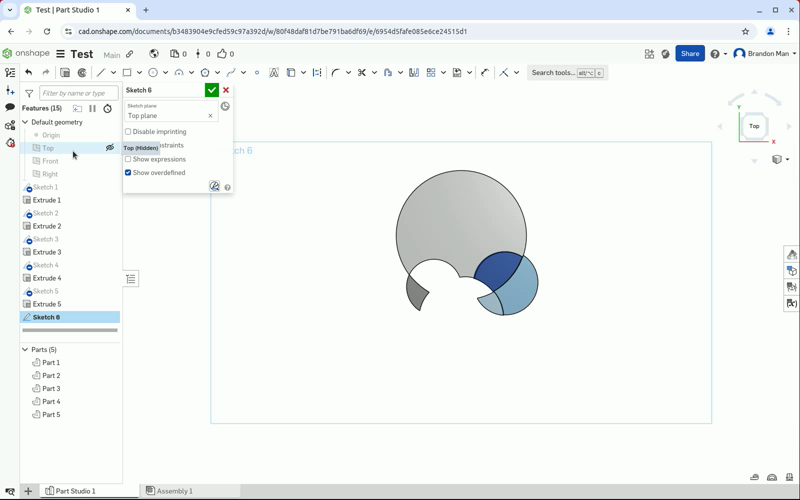
mouse_move(73, 352)
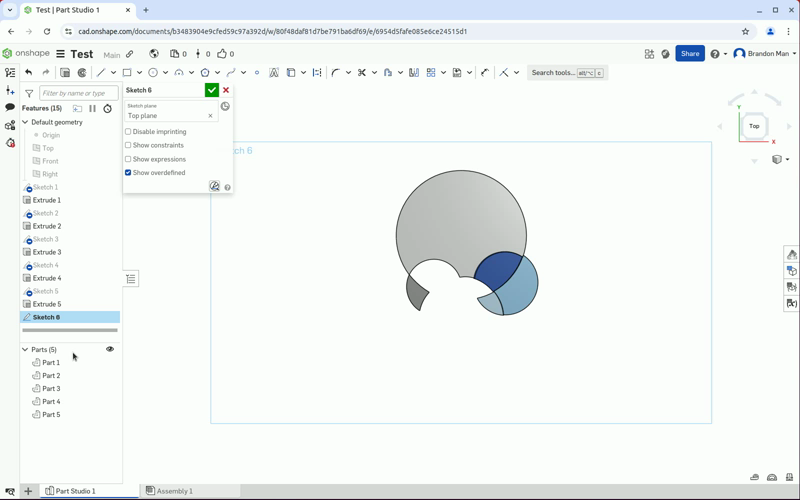
key(y)
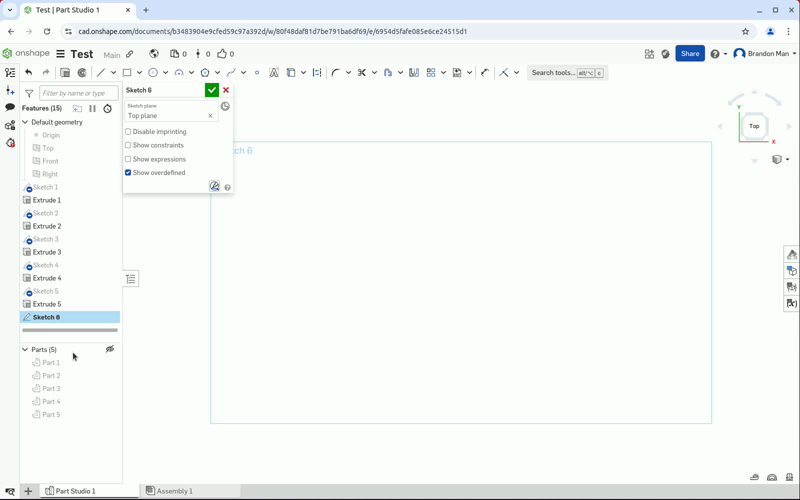
key(a)
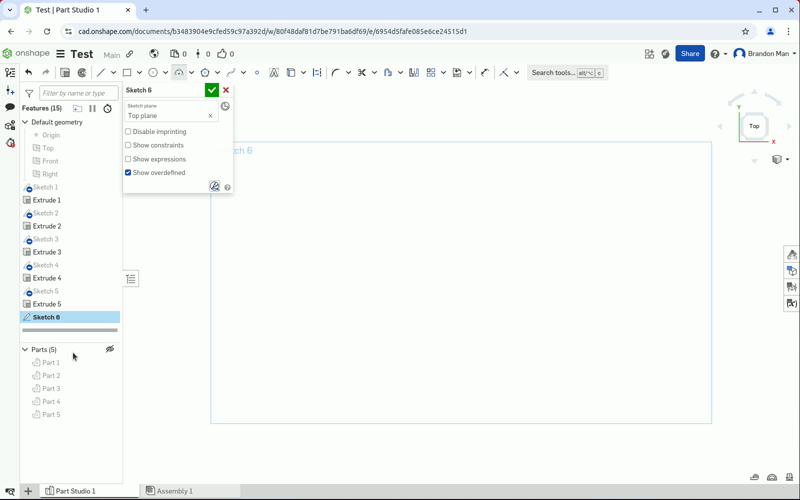
key_down(shift)
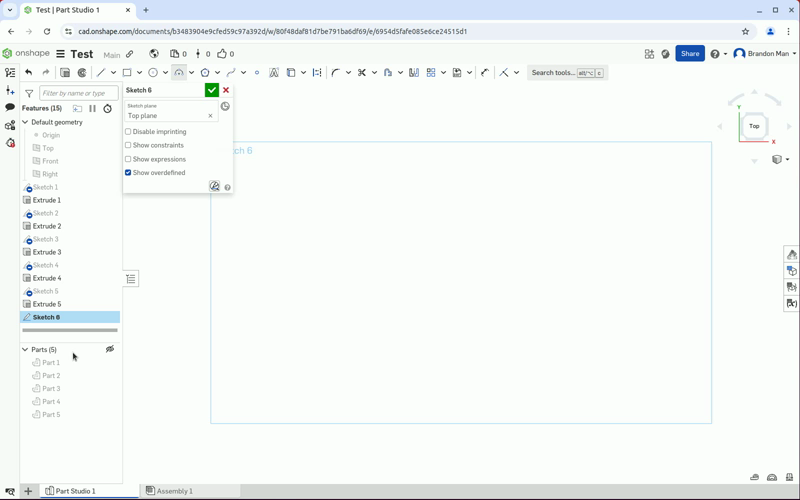
mouse_move(419, 309)
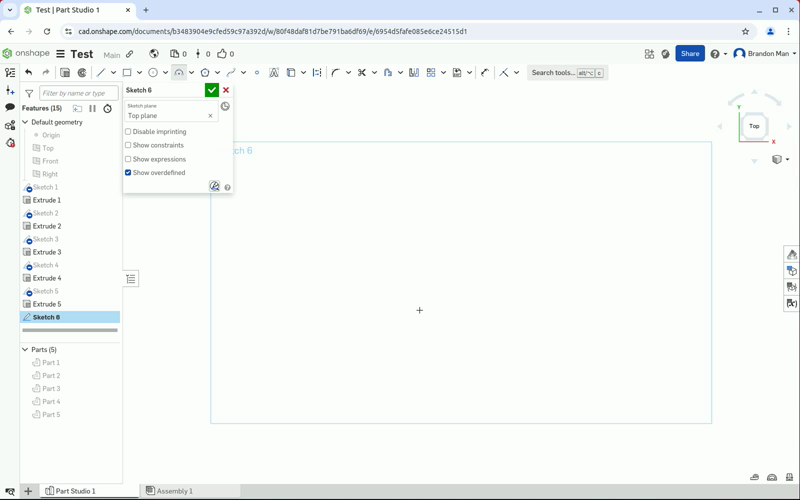
click(419, 309)
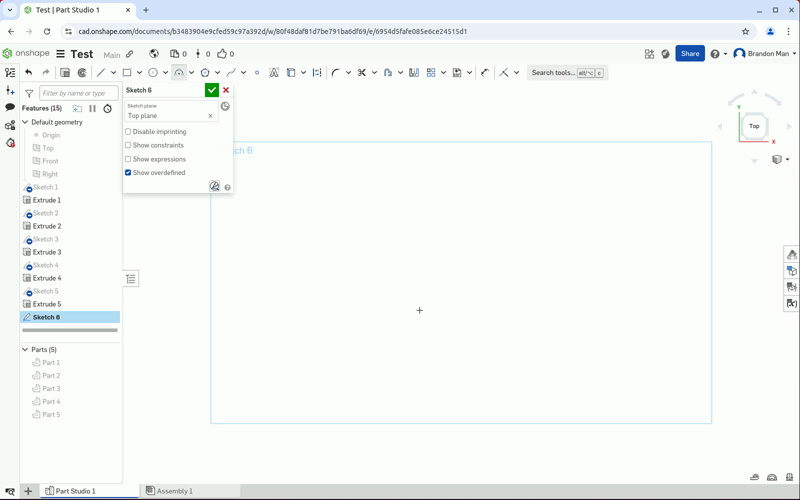
key_up(shift)
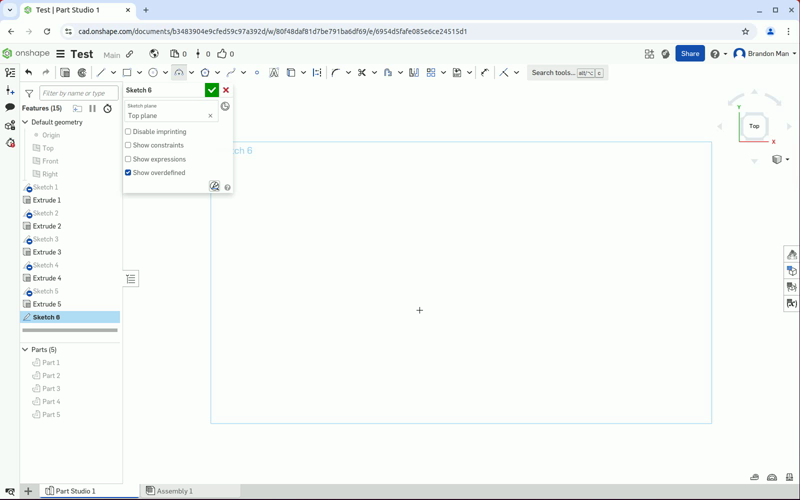
key_down(shift)
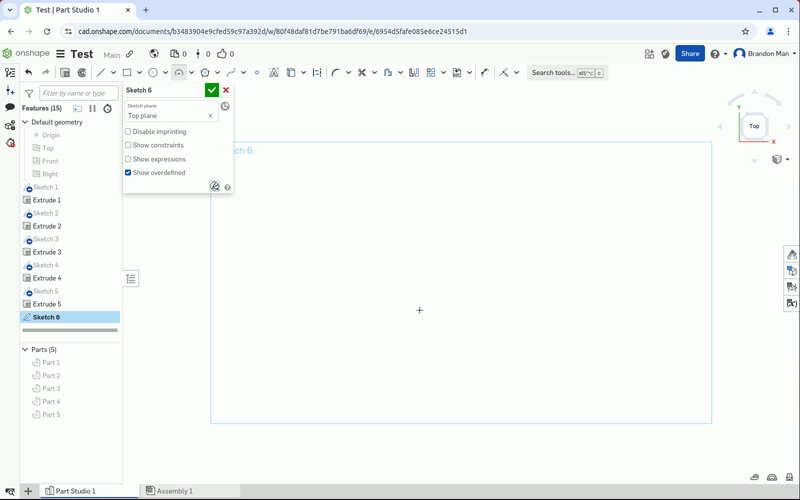
mouse_move(503, 314)
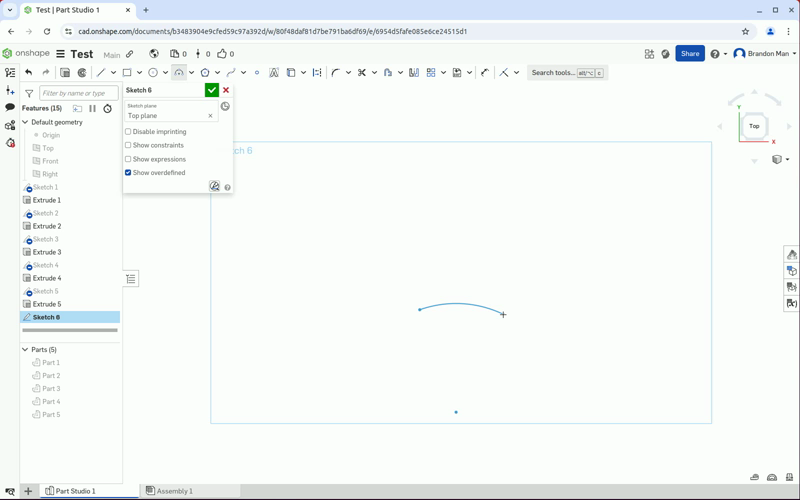
click(503, 314)
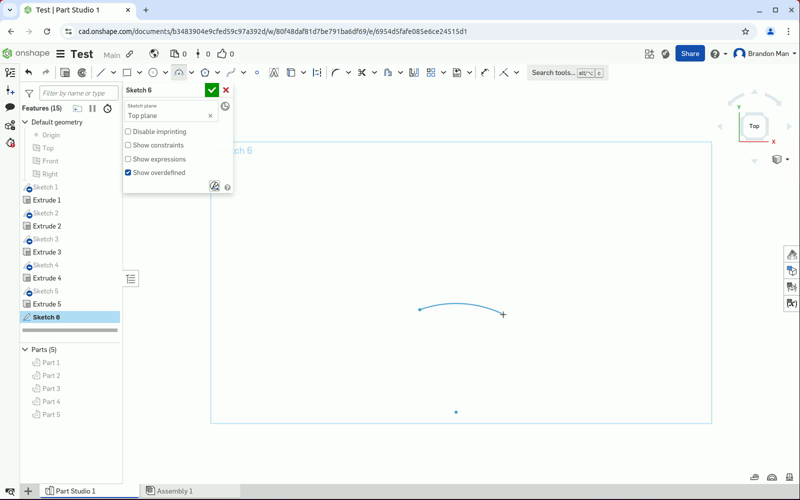
mouse_move(458, 361)
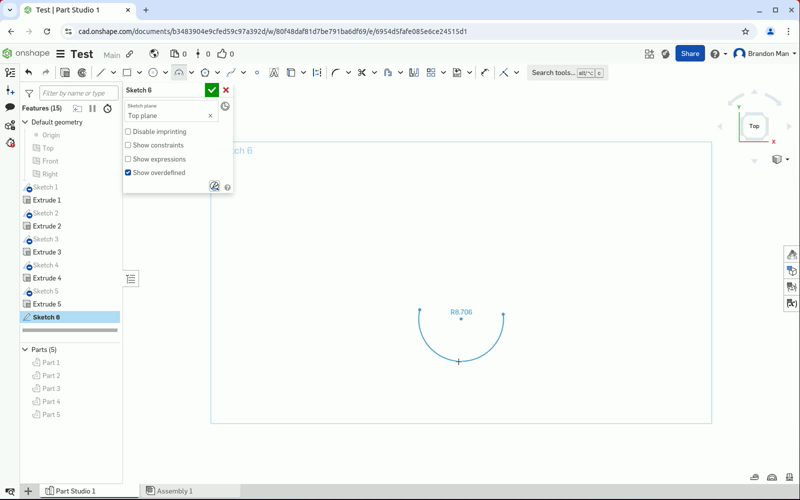
click(458, 361)
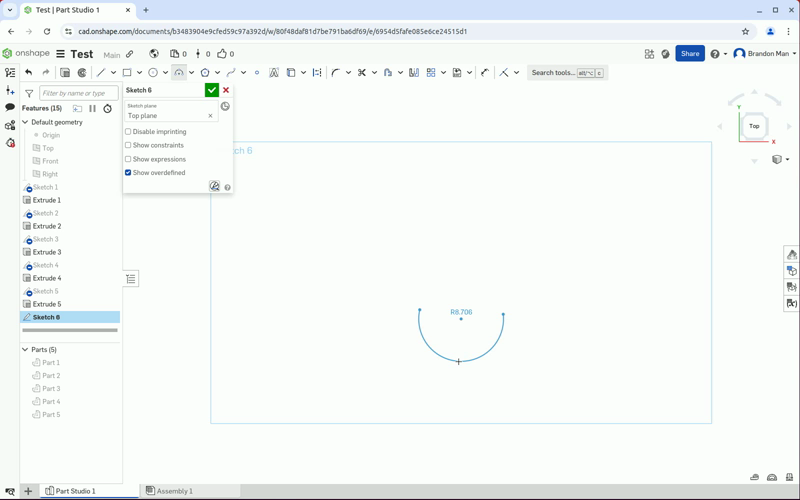
key_up(shift)
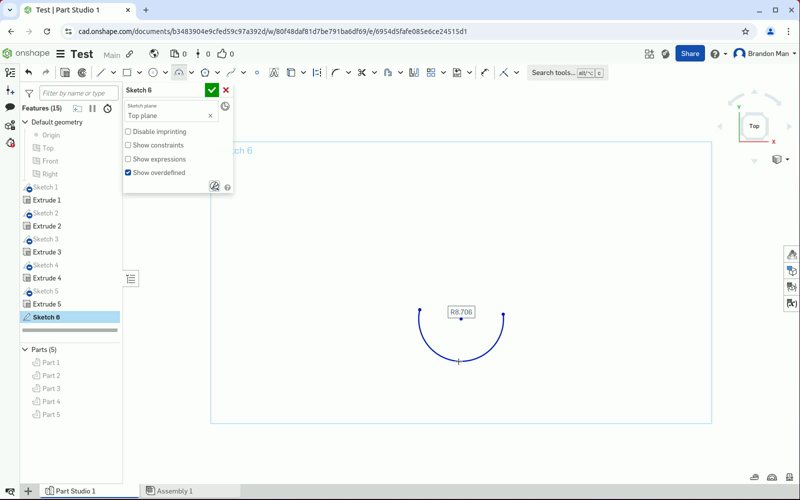
mouse_move(503, 314)
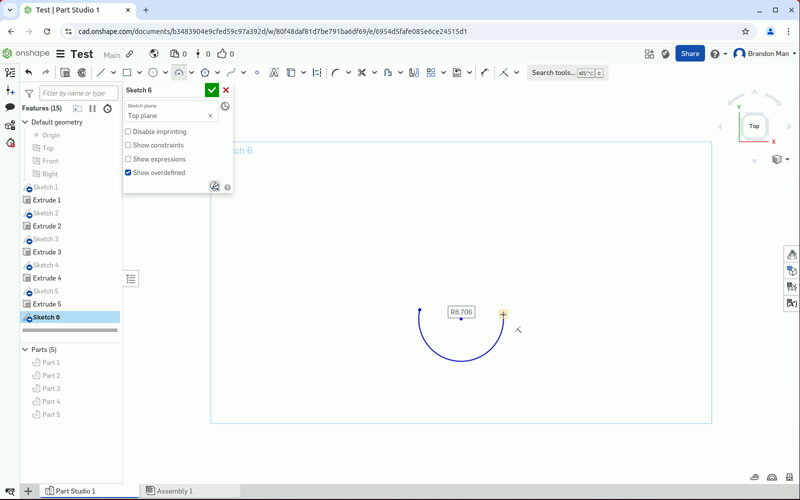
click(503, 314)
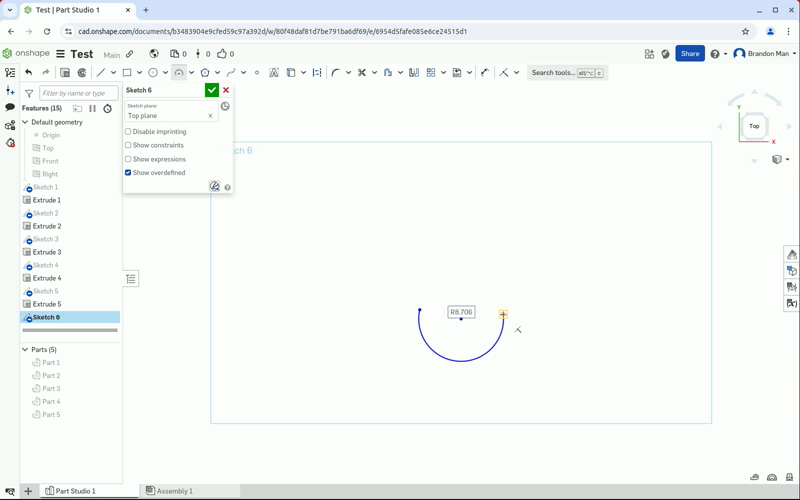
key_down(shift)
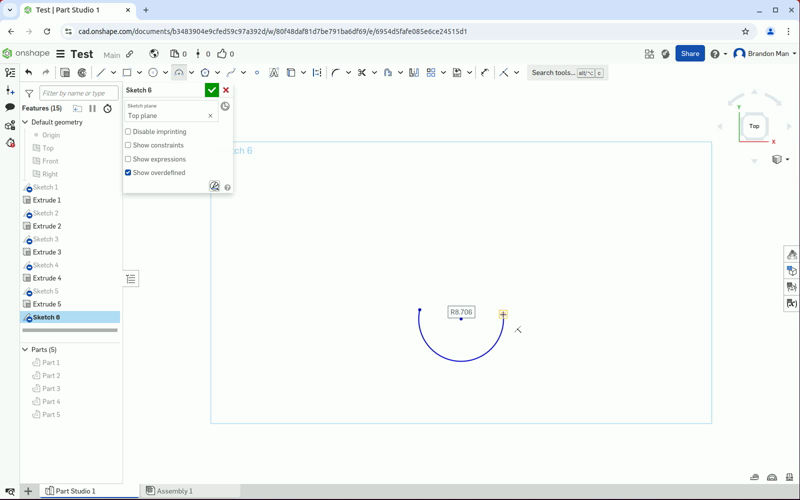
mouse_move(477, 298)
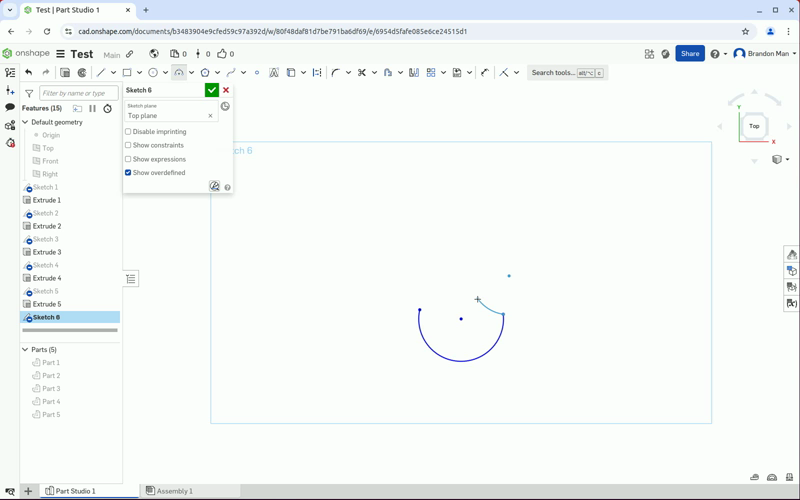
click(477, 298)
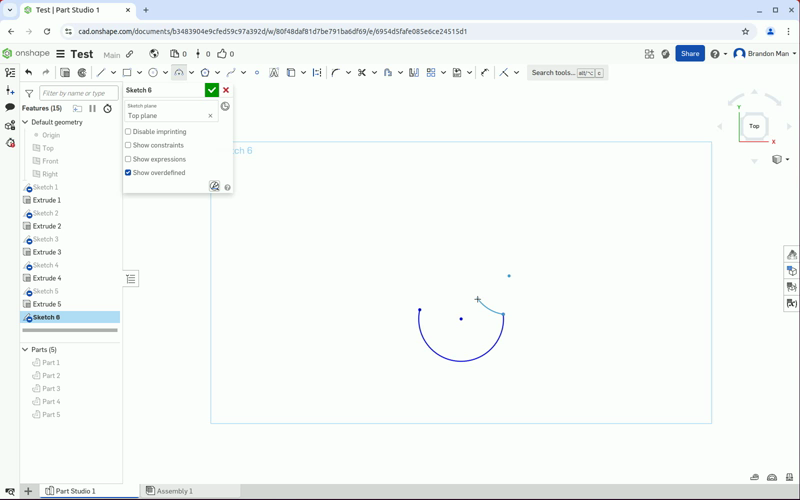
mouse_move(488, 309)
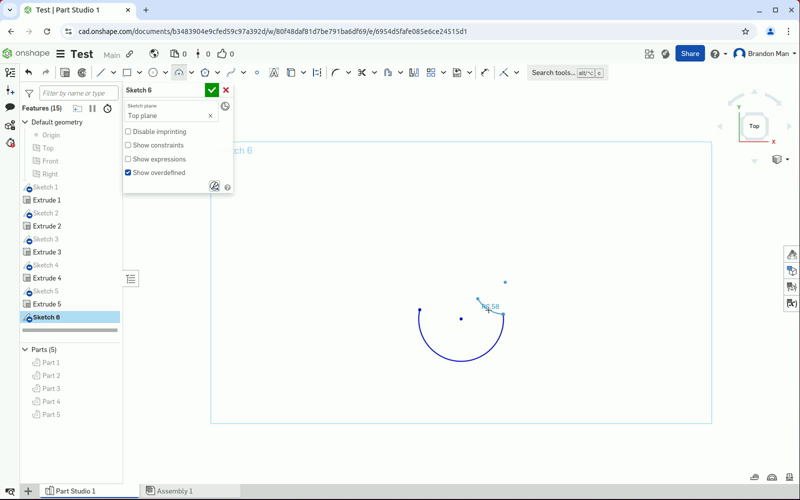
click(488, 309)
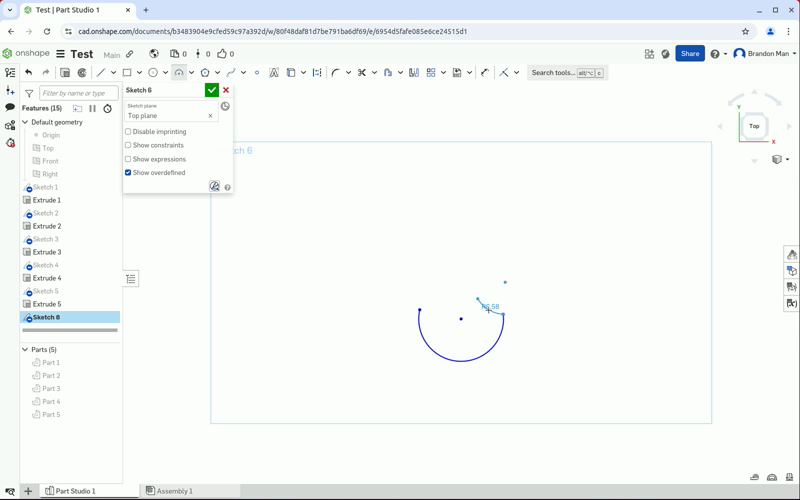
key_up(shift)
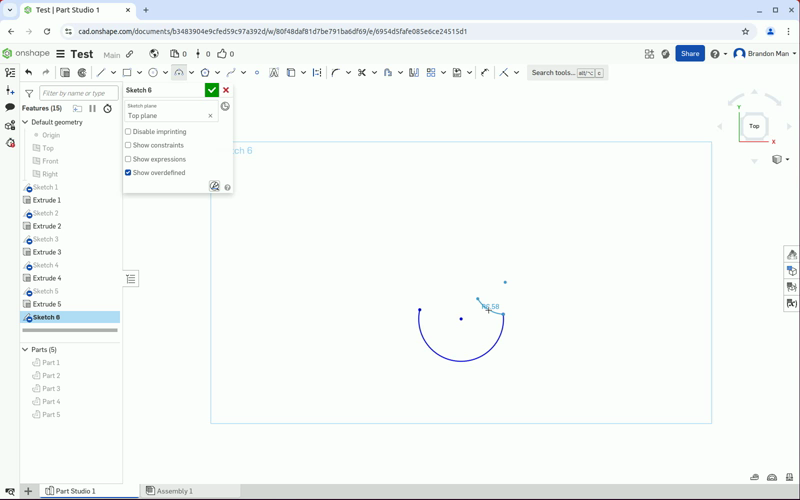
mouse_move(477, 298)
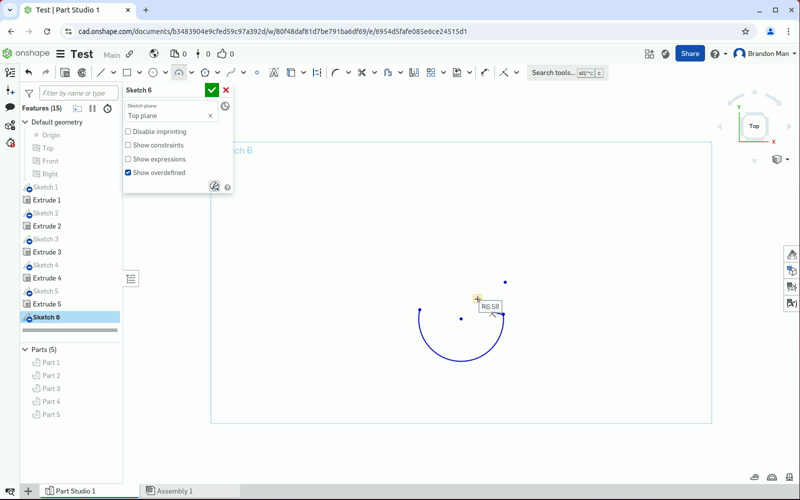
click(477, 298)
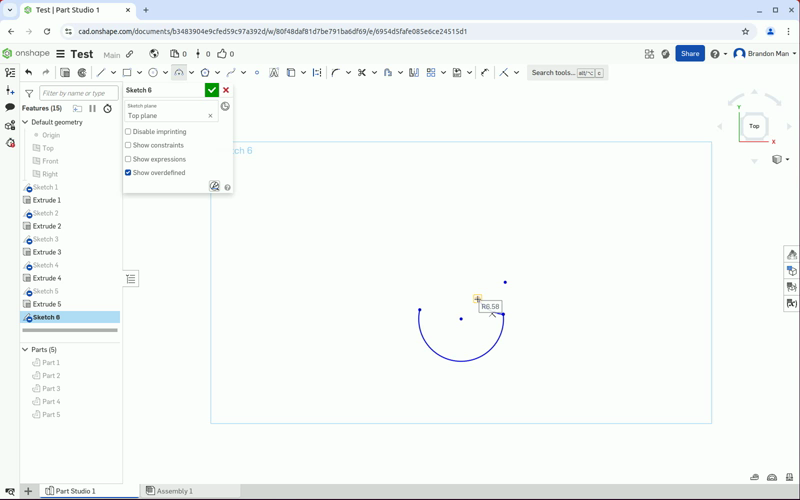
key_down(shift)
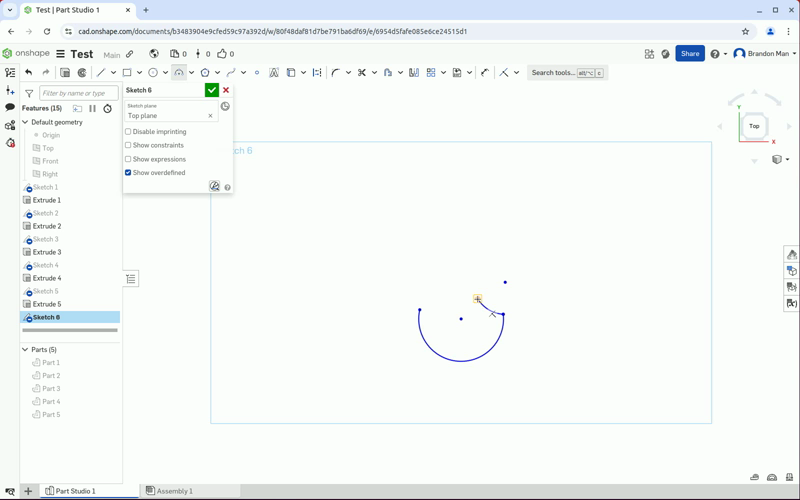
mouse_move(457, 300)
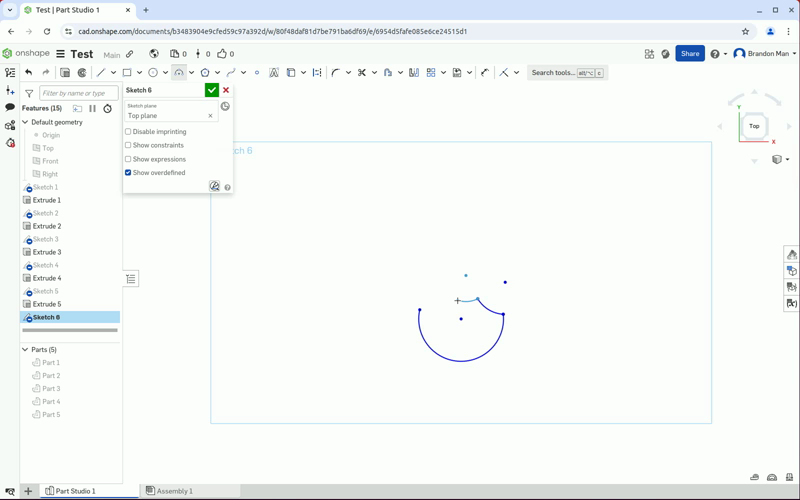
click(457, 300)
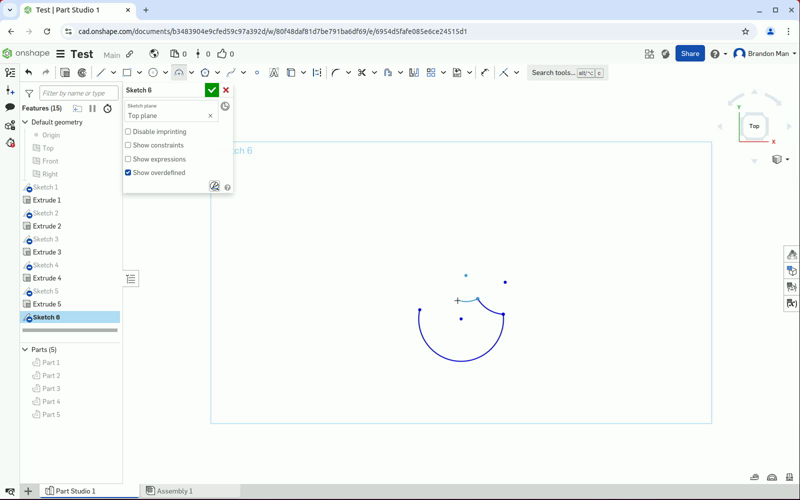
mouse_move(467, 300)
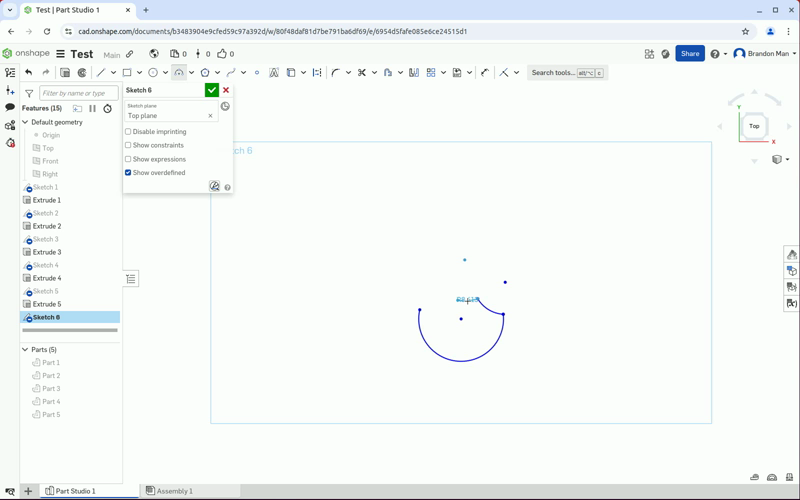
click(467, 300)
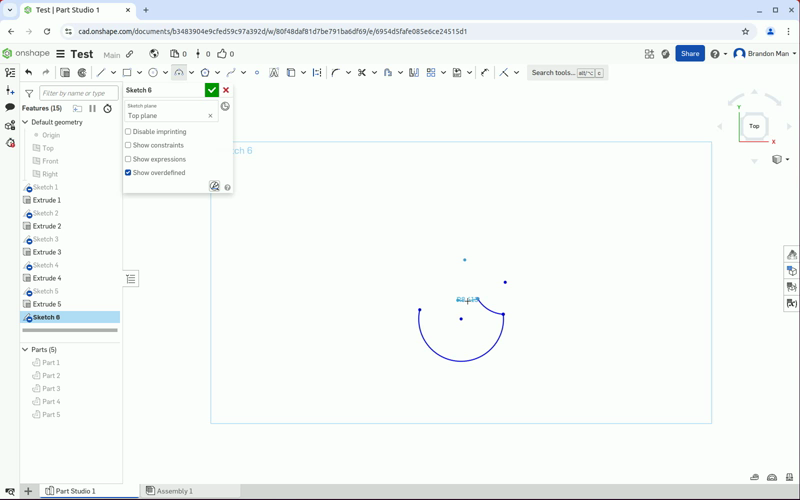
key_up(shift)
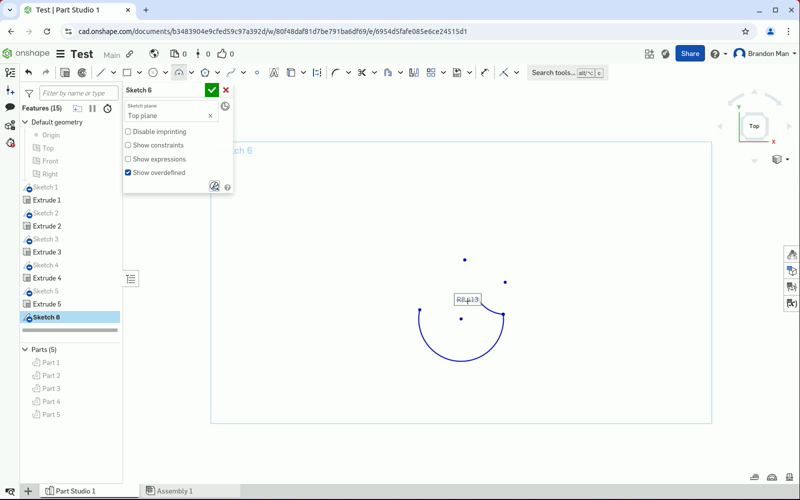
mouse_move(457, 300)
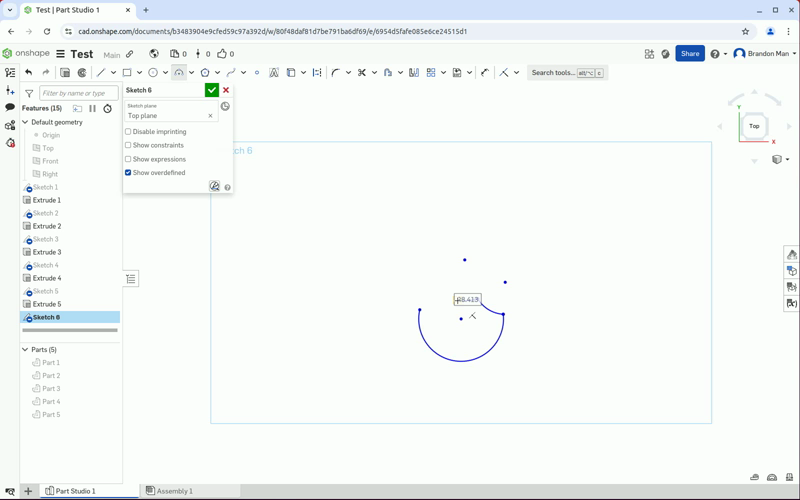
click(457, 300)
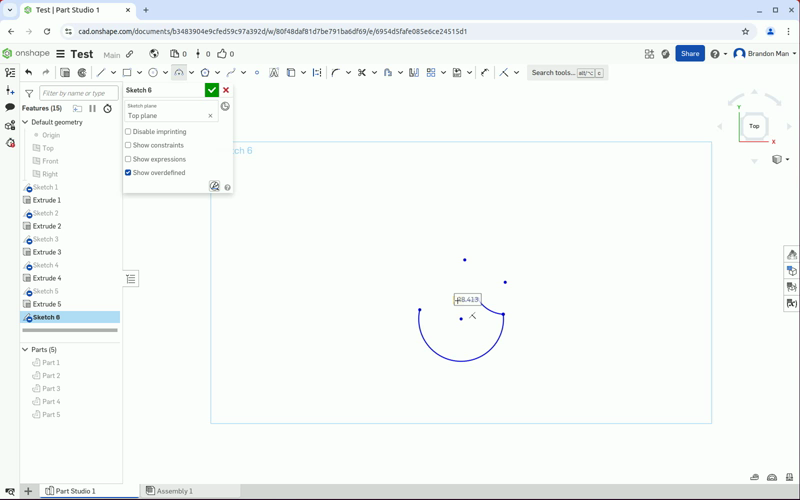
mouse_move(419, 309)
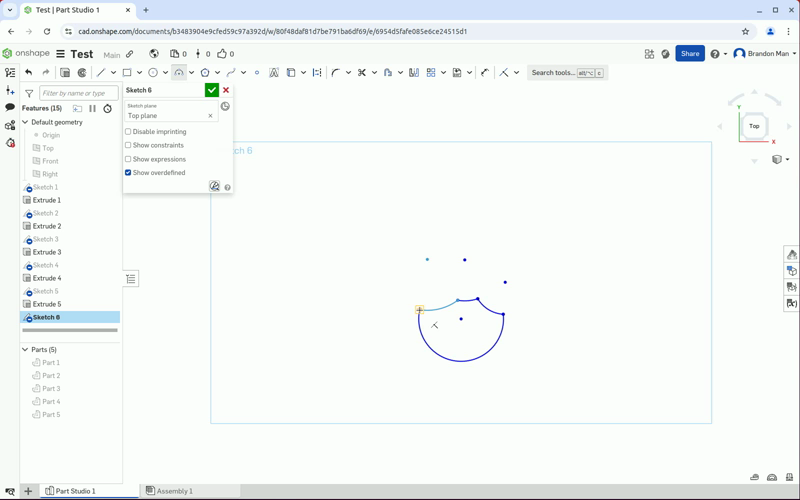
click(419, 309)
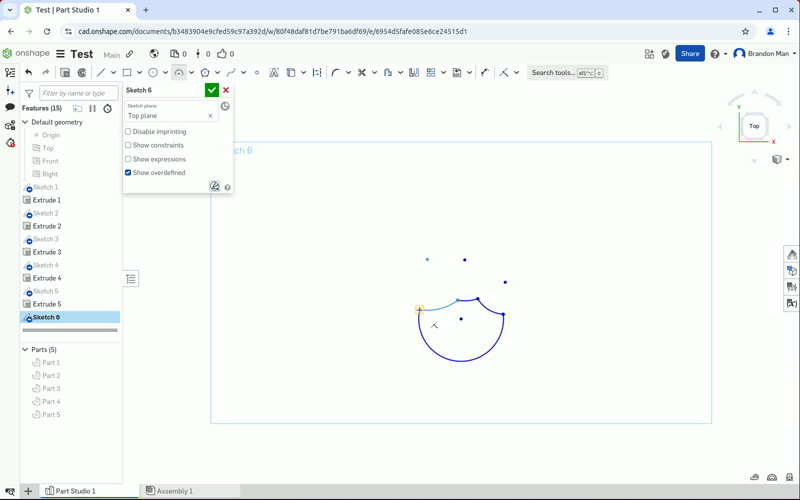
key_down(shift)
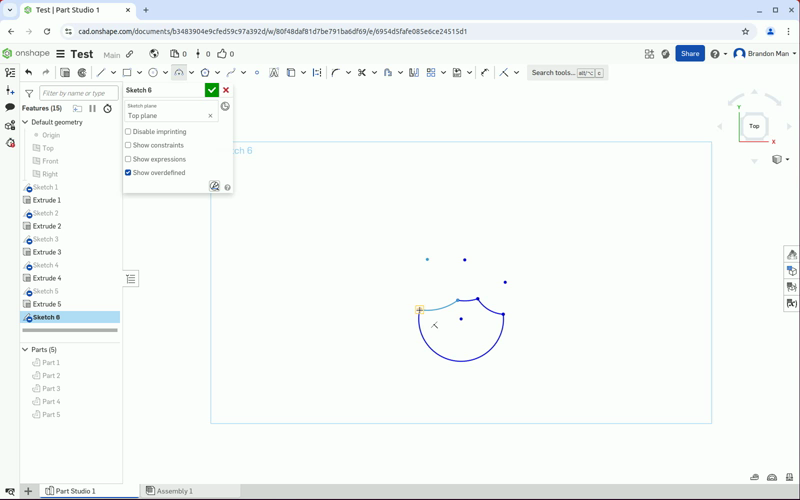
mouse_move(440, 312)
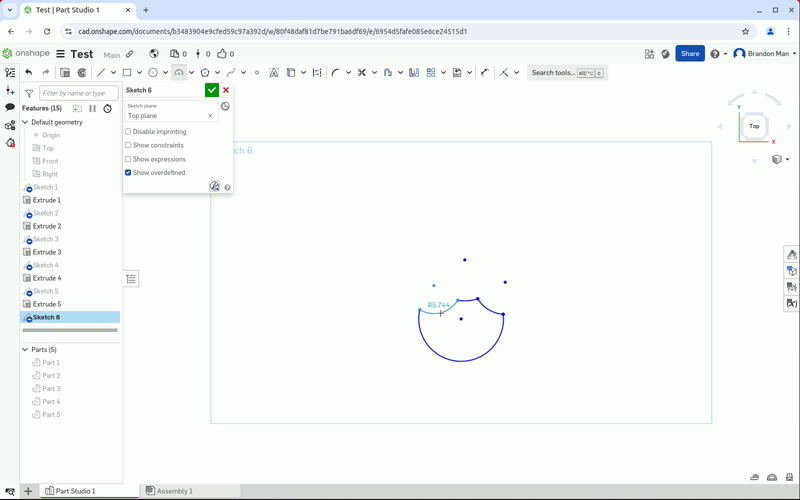
click(440, 312)
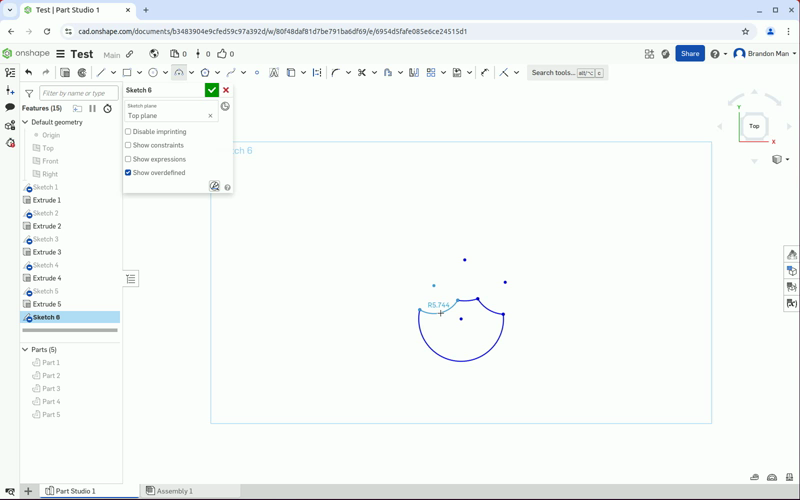
key_up(shift)
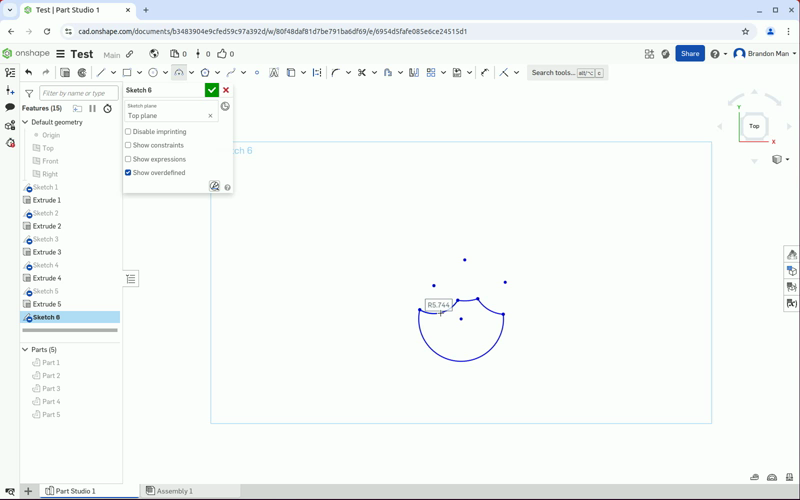
key(esc)
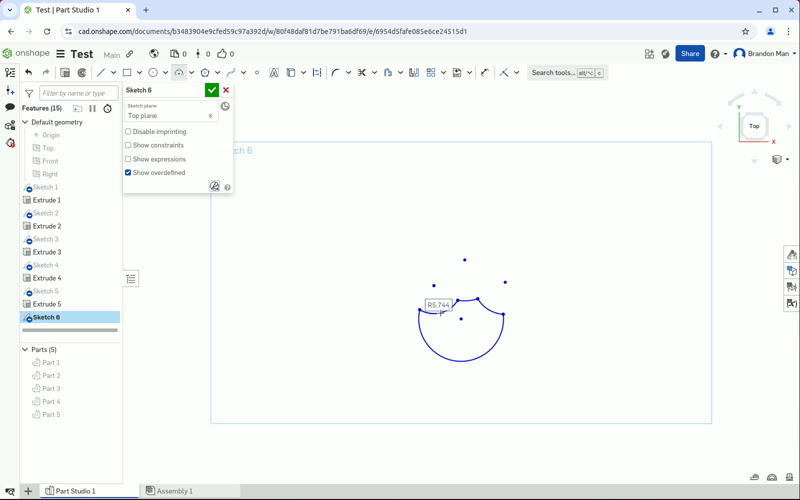
mouse_move(425, 316)
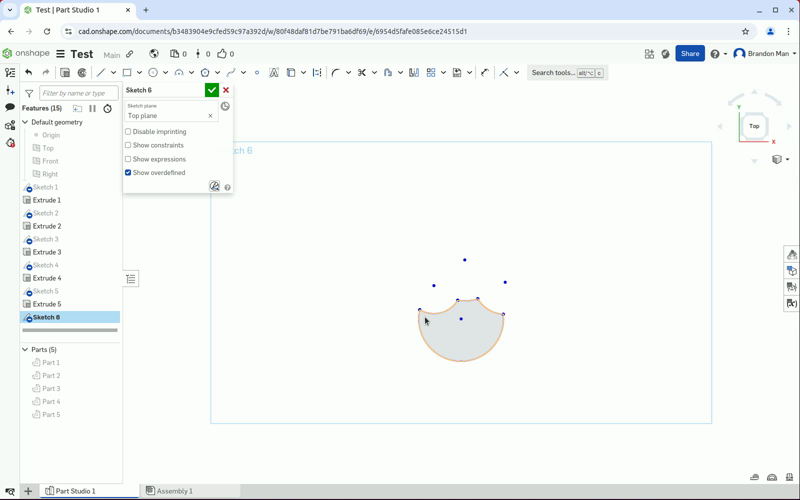
click(425, 316)
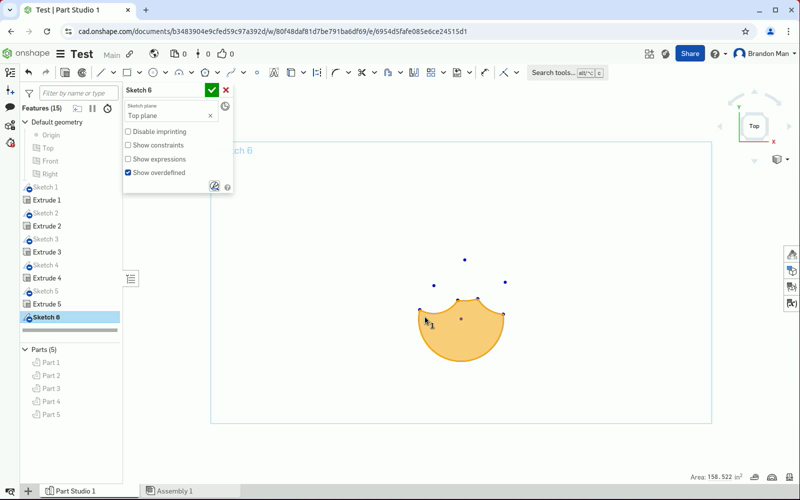
mouse_move(73, 352)
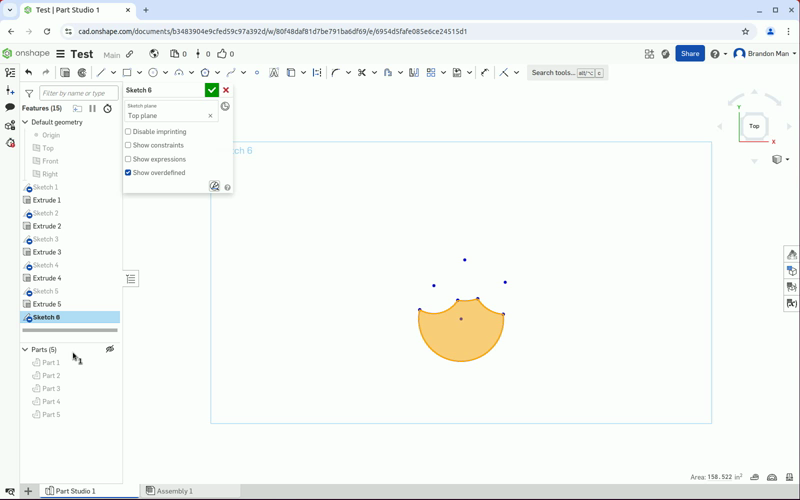
key(shift+y)
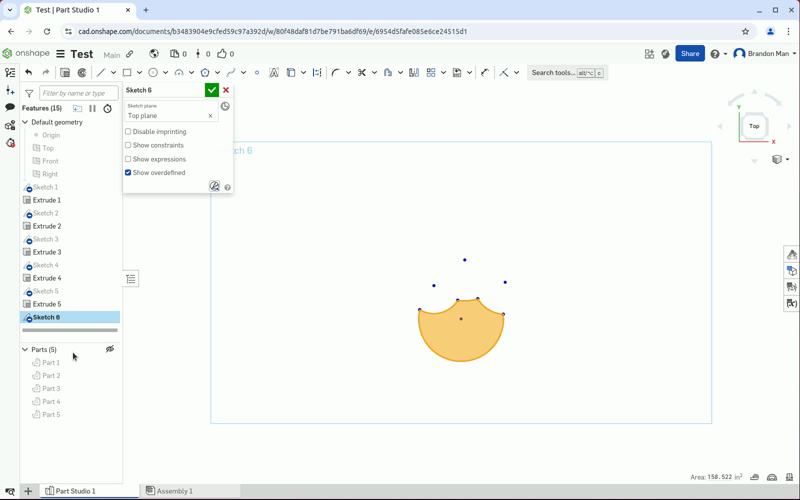
key(shift+e)
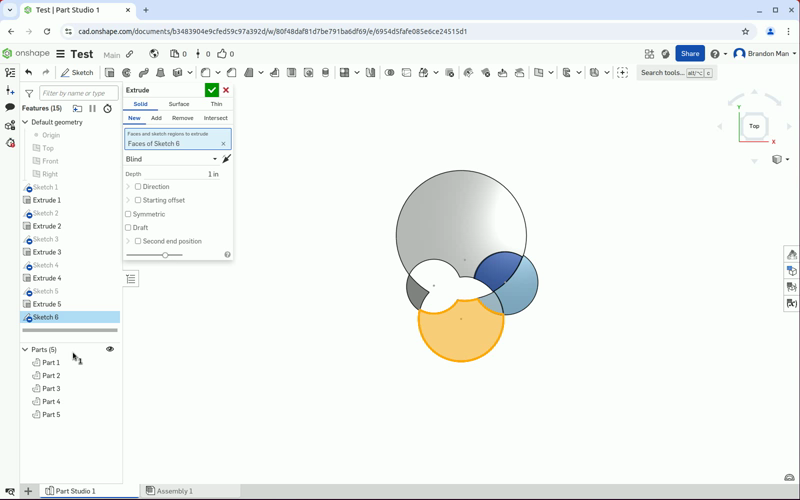
mouse_move(143, 106)
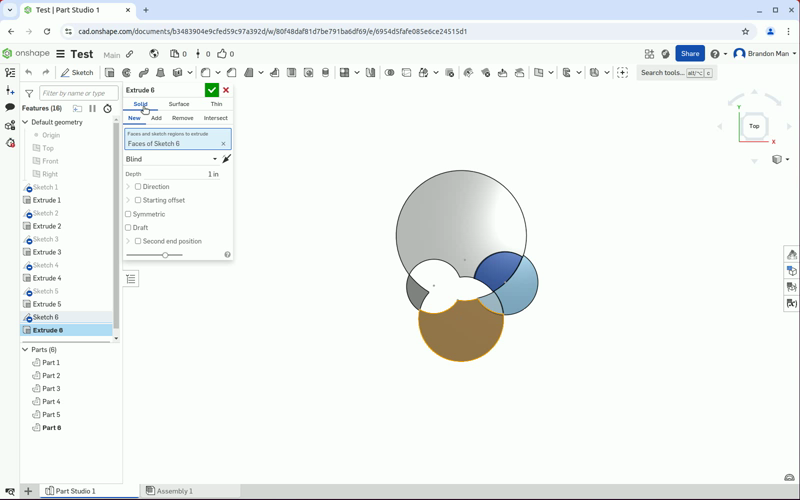
click(143, 106)
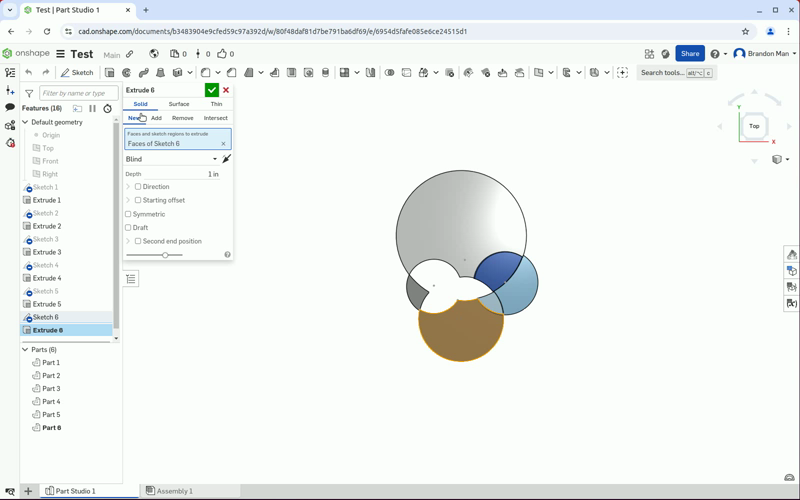
mouse_move(137, 120)
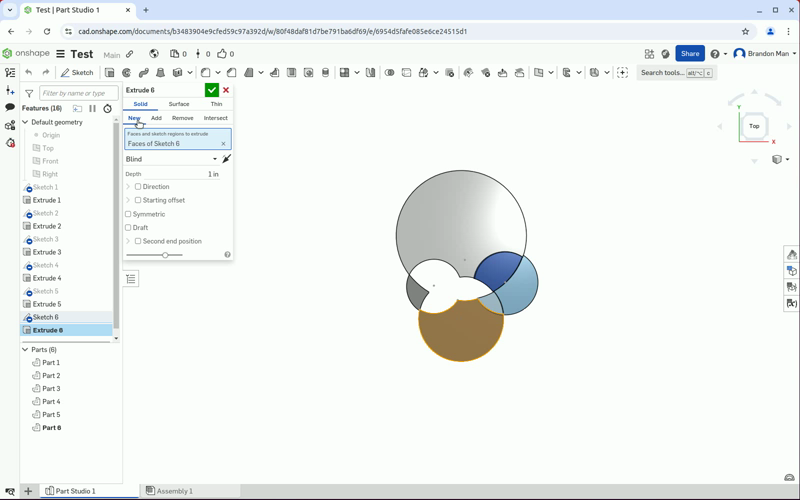
click(137, 120)
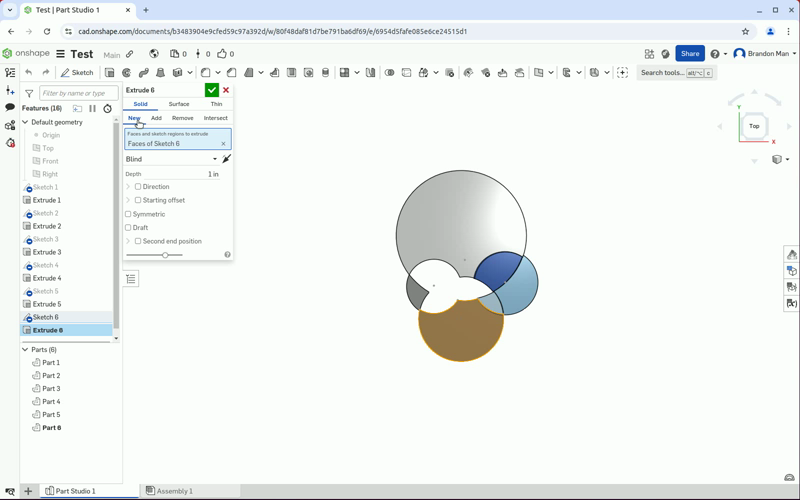
key(tab, 4)
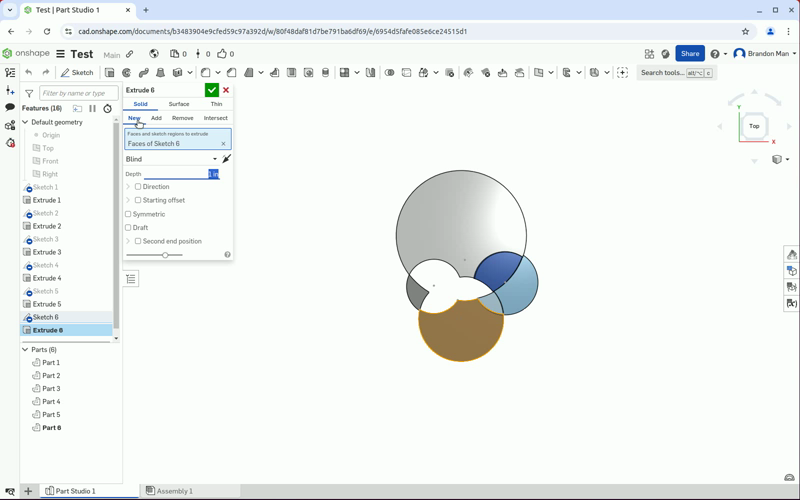
text(18.053)
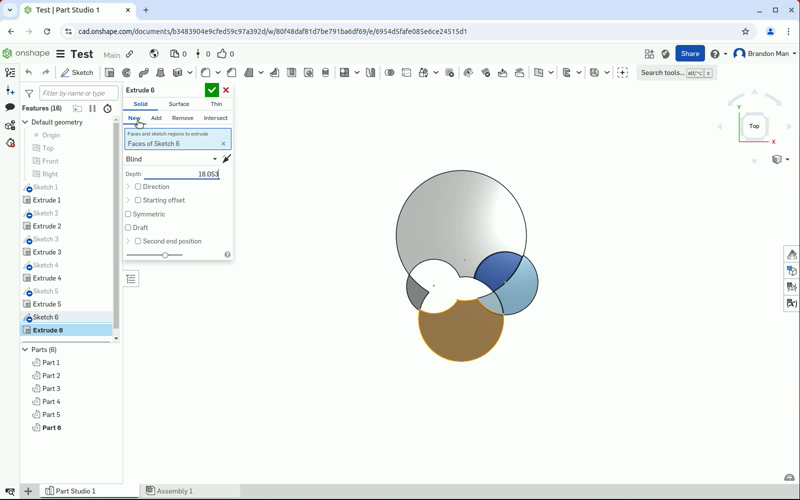
key(enter)
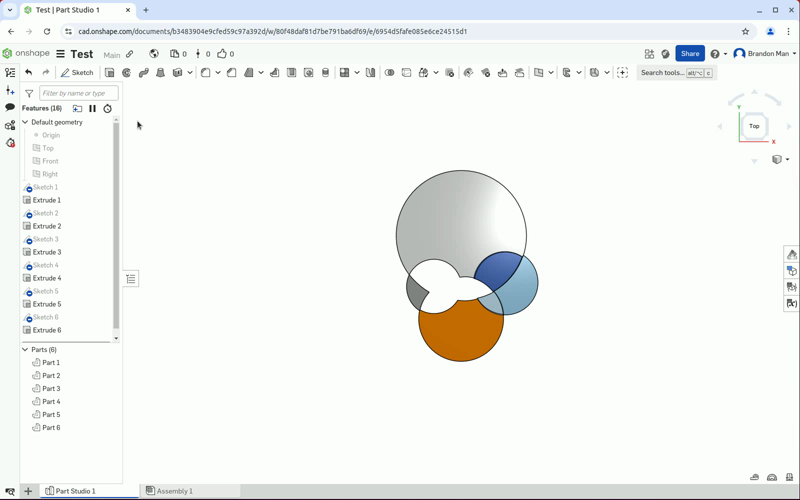
key(shift+h)
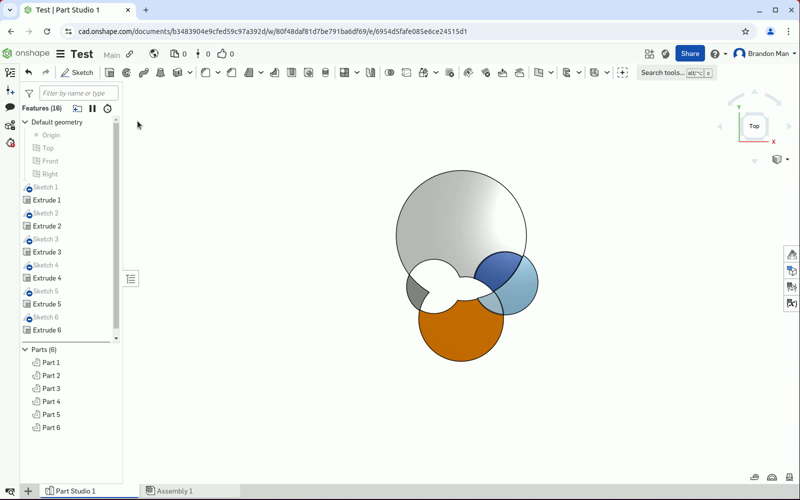
key(shift+h)
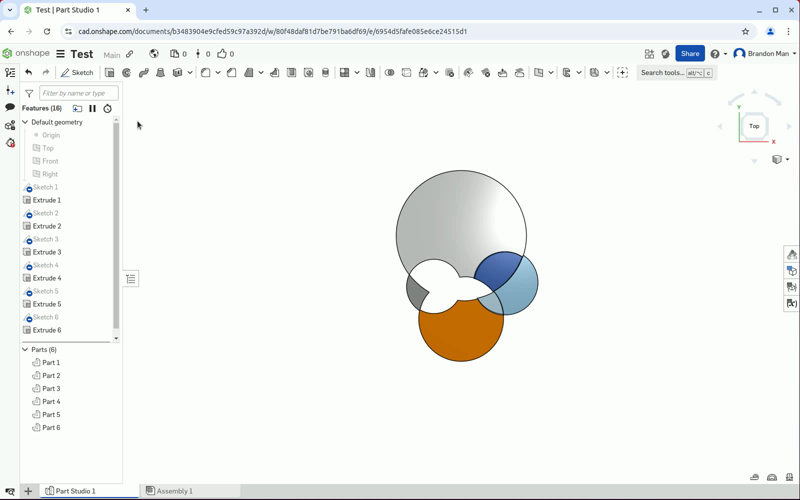
mouse_move(69, 189)
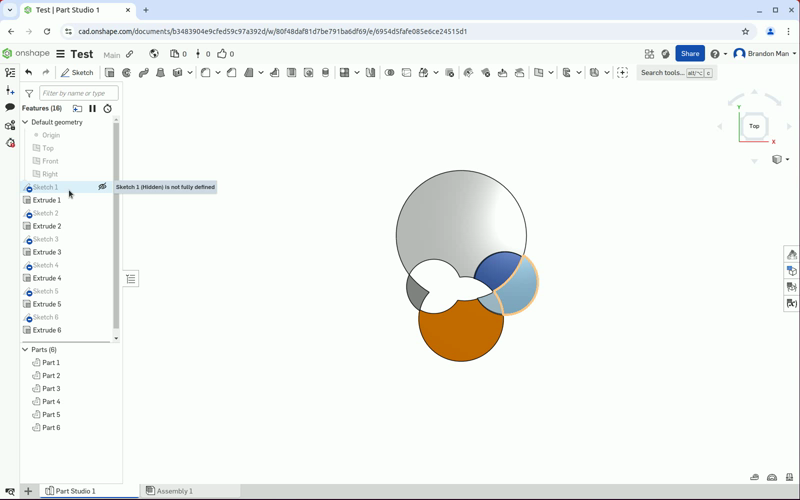
click(69, 189)
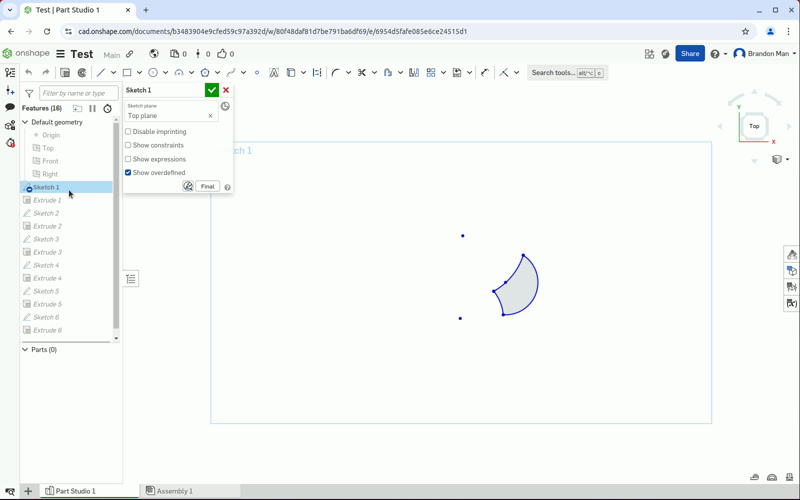
mouse_move(229, 92)
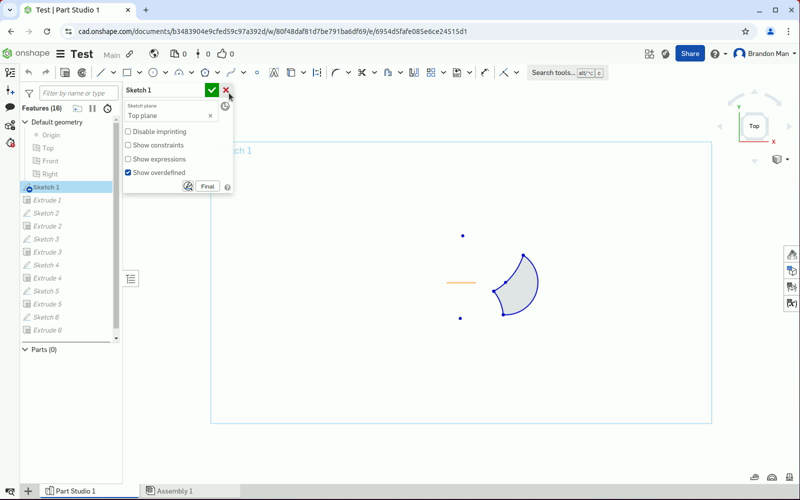
click(229, 92)
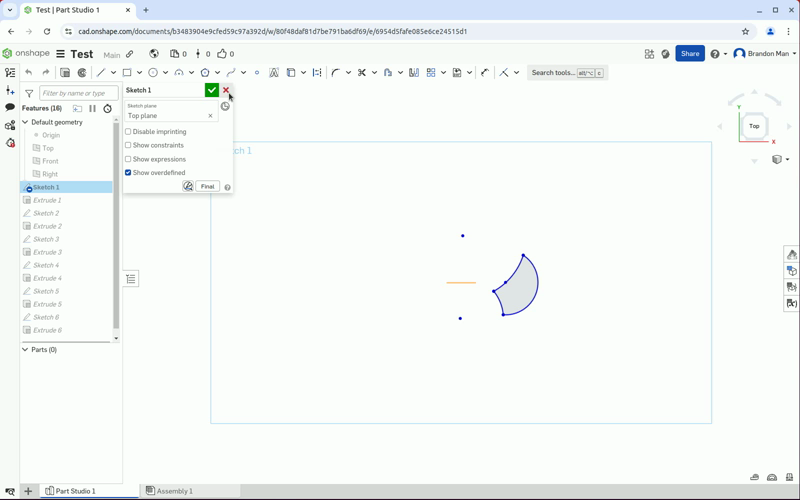
key(shift+s)
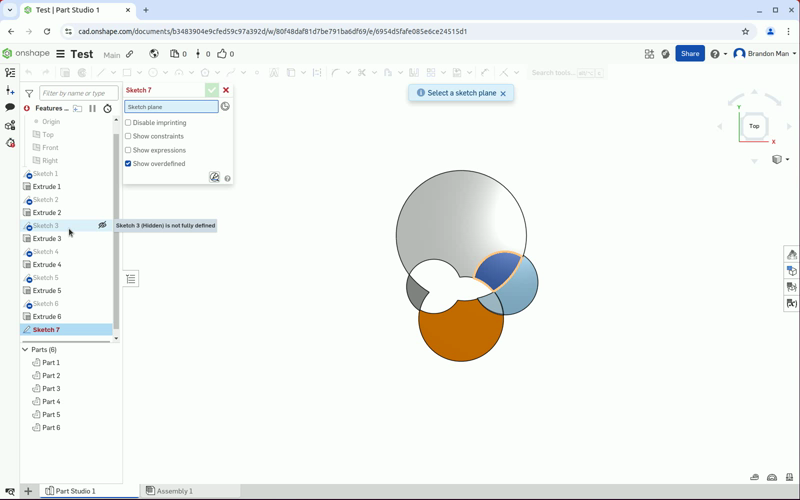
scroll(3)
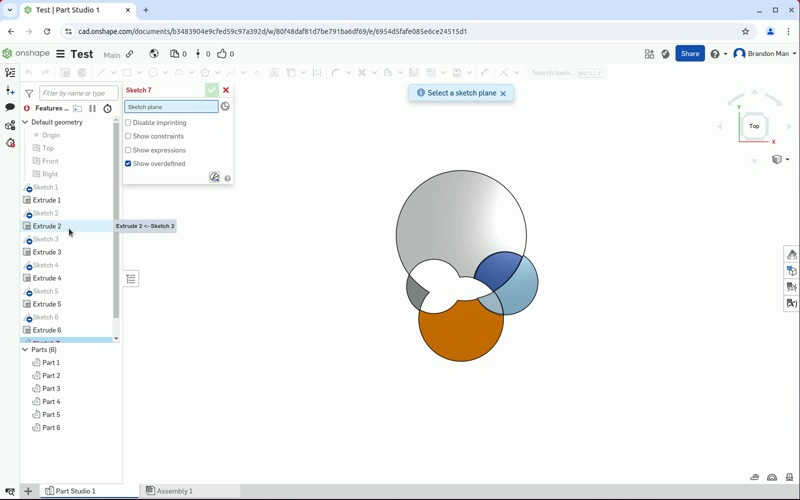
mouse_move(69, 150)
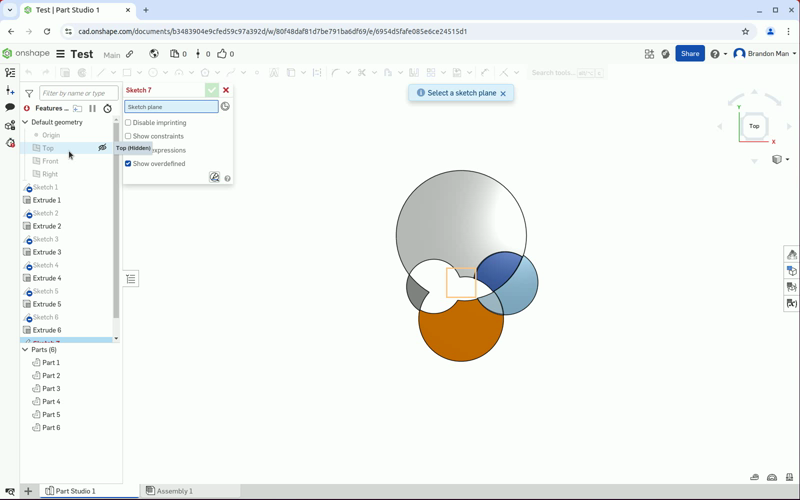
click(69, 150)
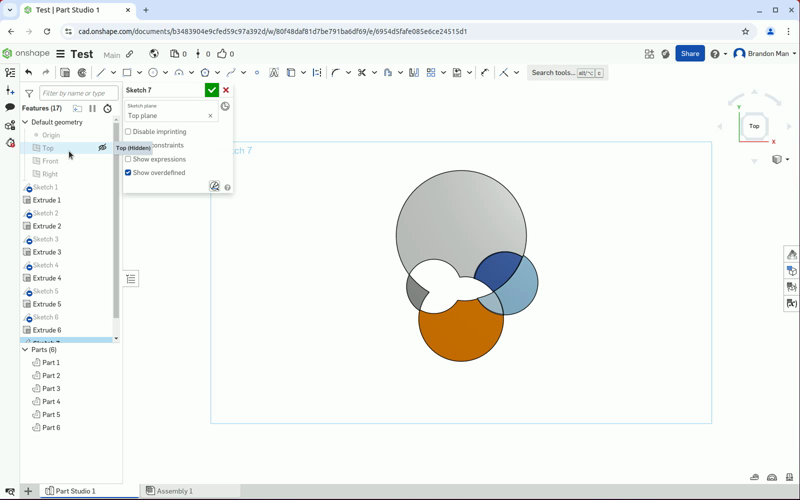
mouse_move(73, 352)
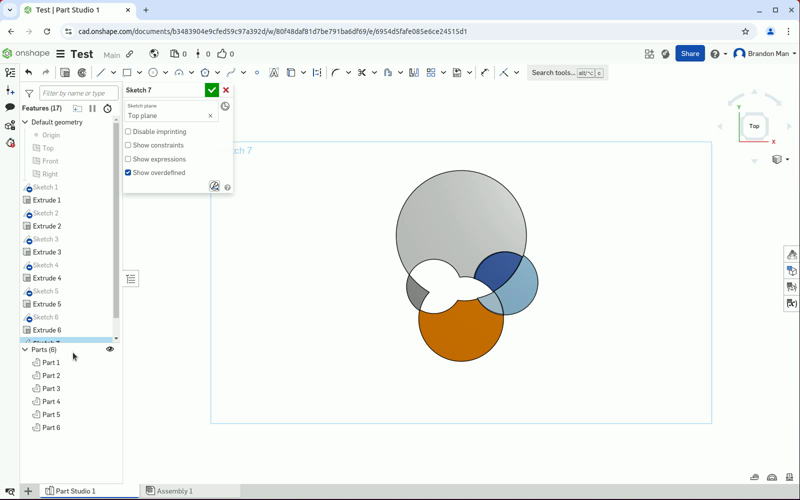
key(y)
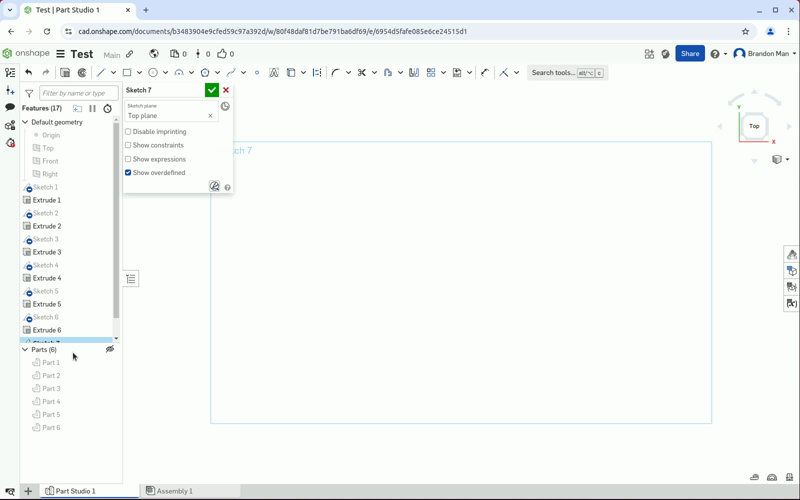
key(a)
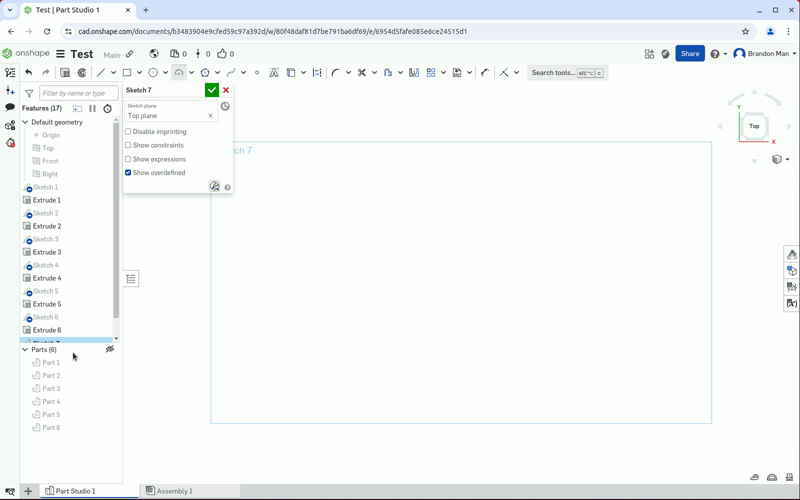
key_down(shift)
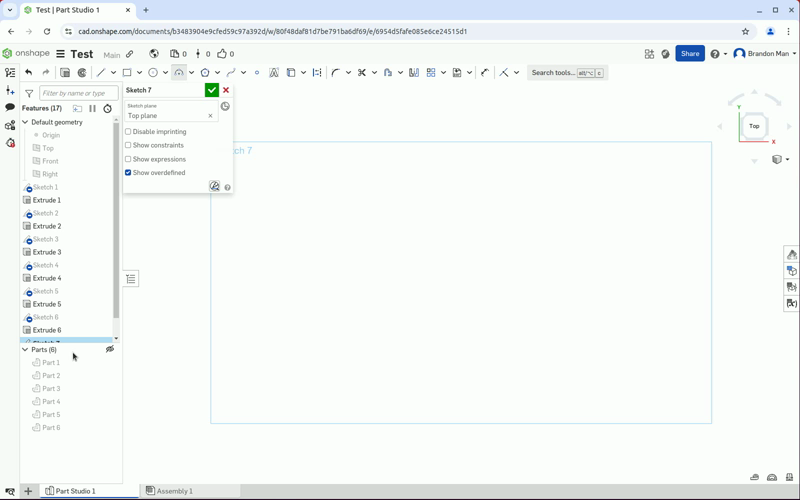
mouse_move(409, 274)
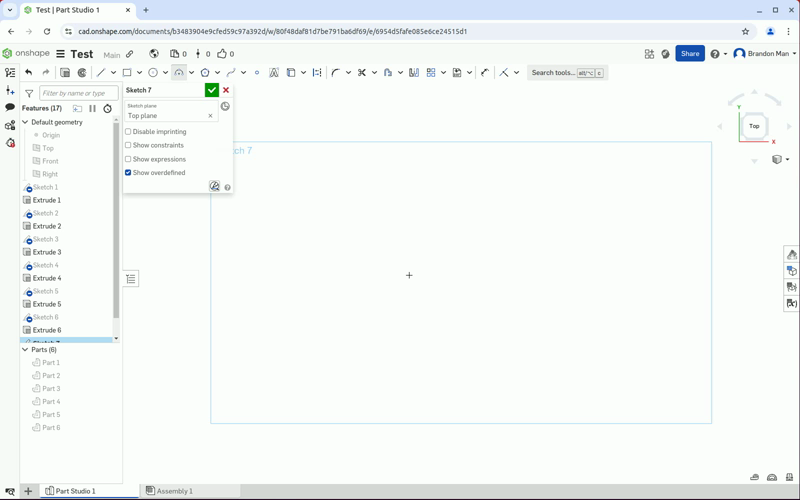
click(409, 274)
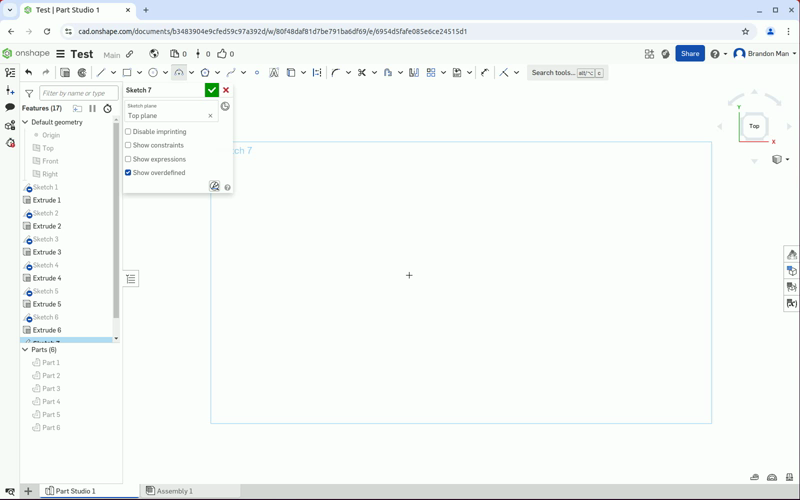
key_up(shift)
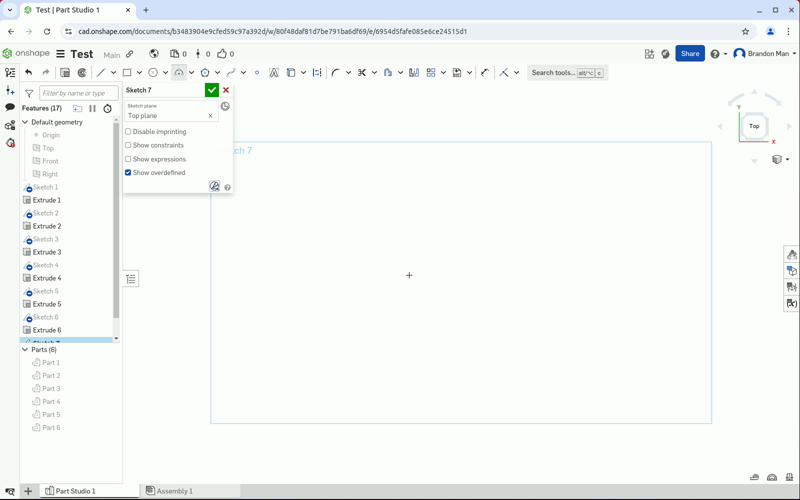
key_down(shift)
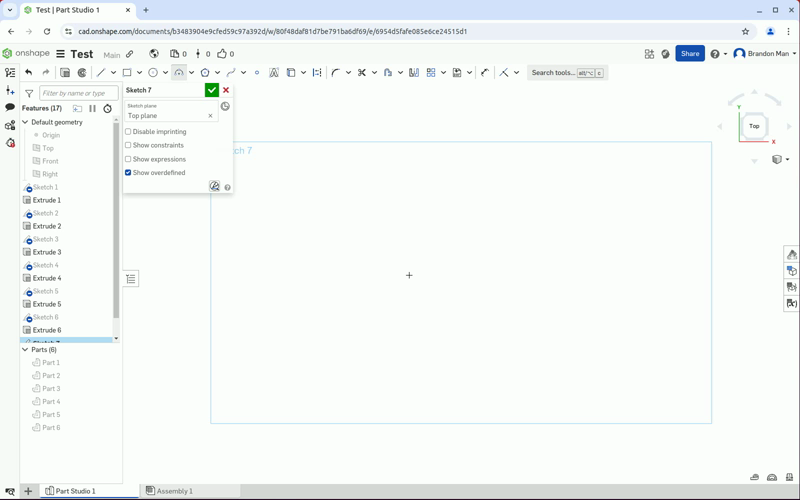
mouse_move(429, 291)
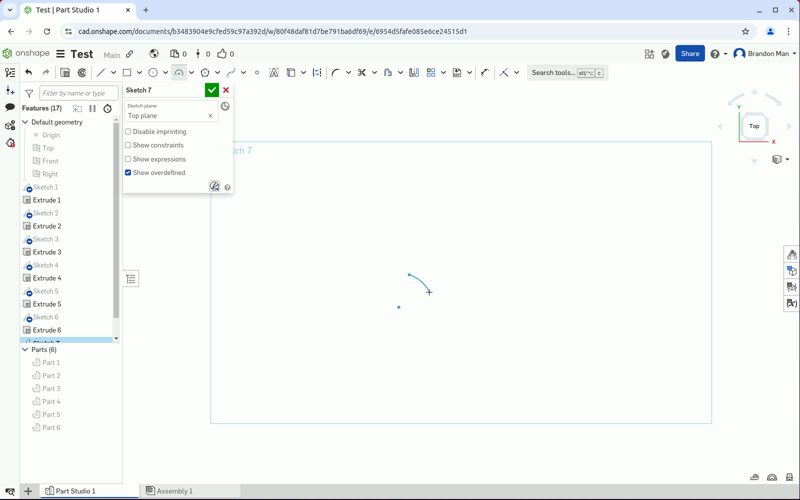
click(429, 291)
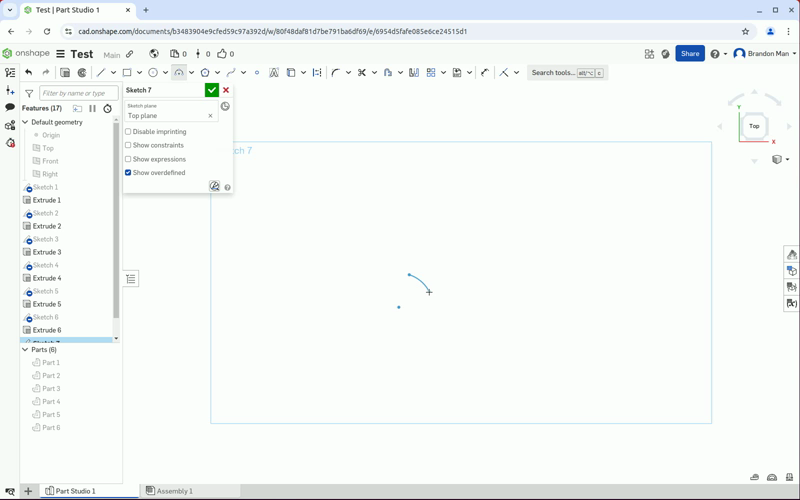
mouse_move(418, 284)
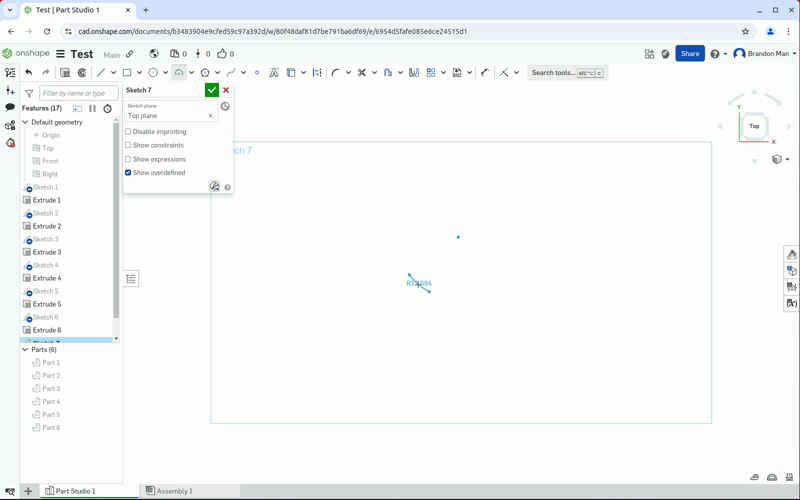
click(418, 284)
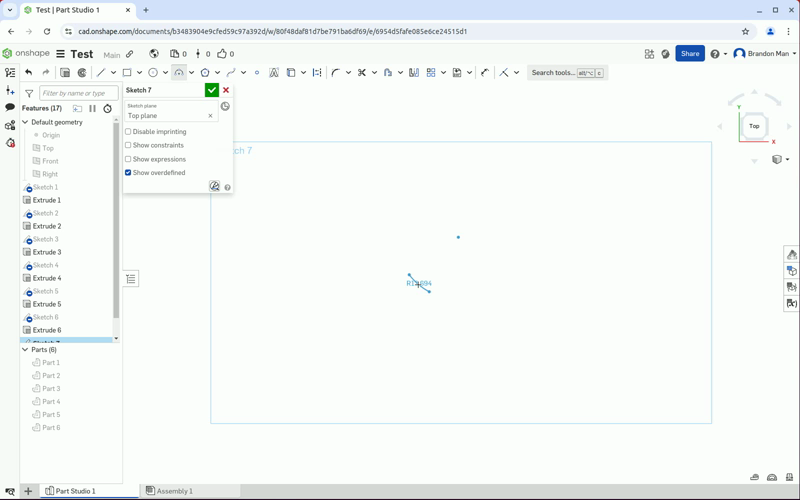
key_up(shift)
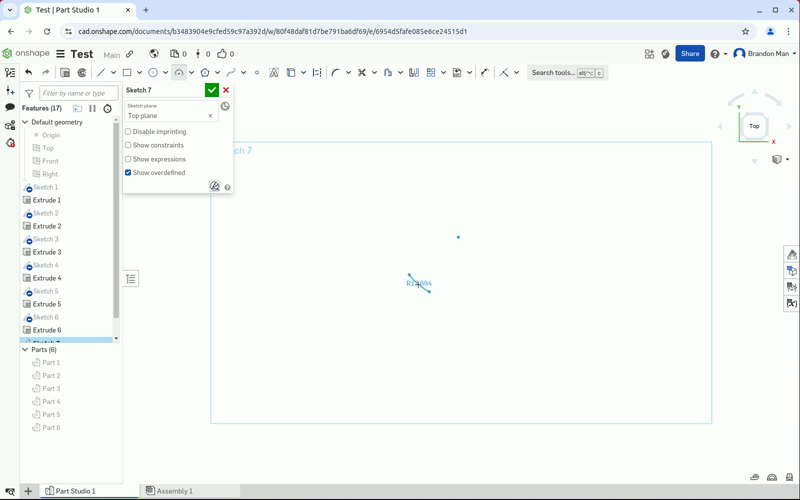
mouse_move(429, 291)
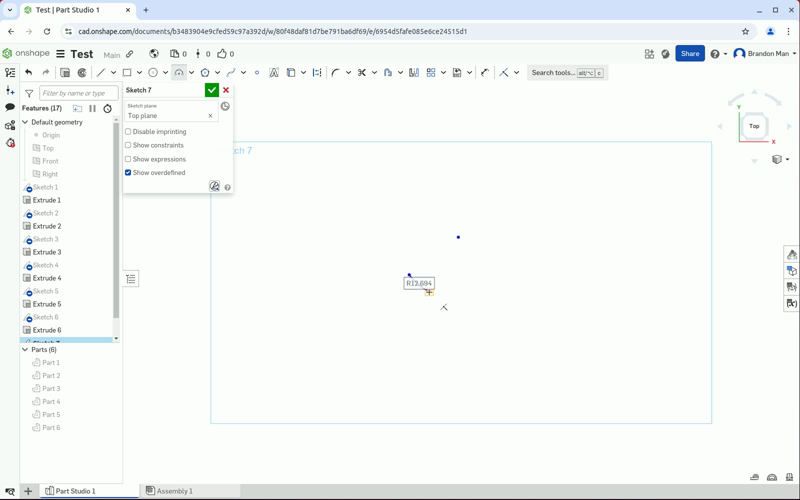
click(429, 291)
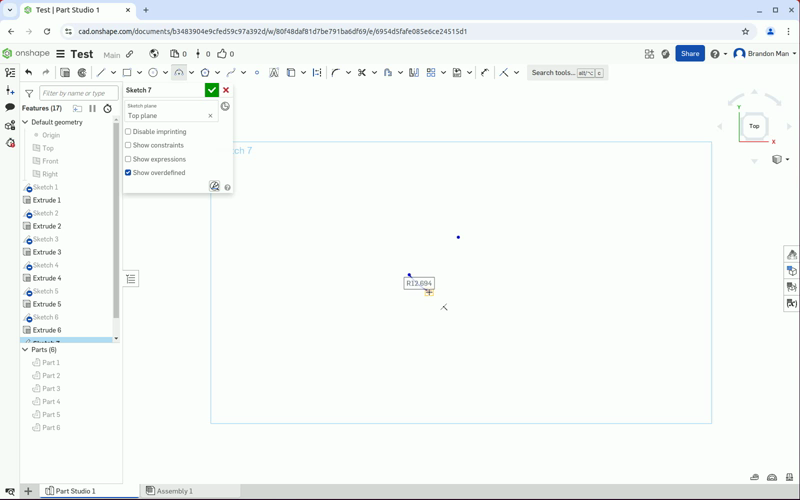
key_down(shift)
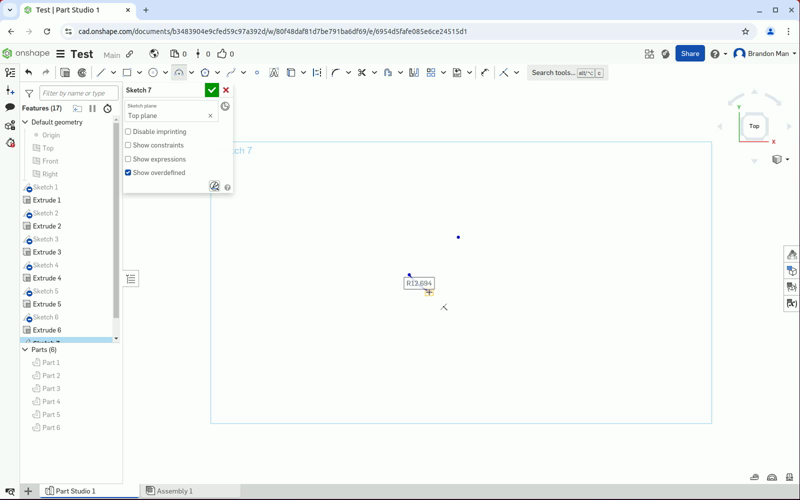
mouse_move(460, 276)
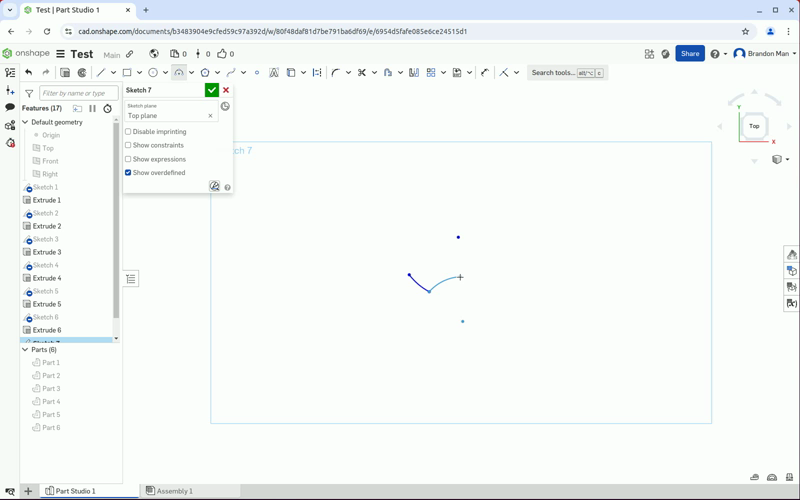
click(460, 276)
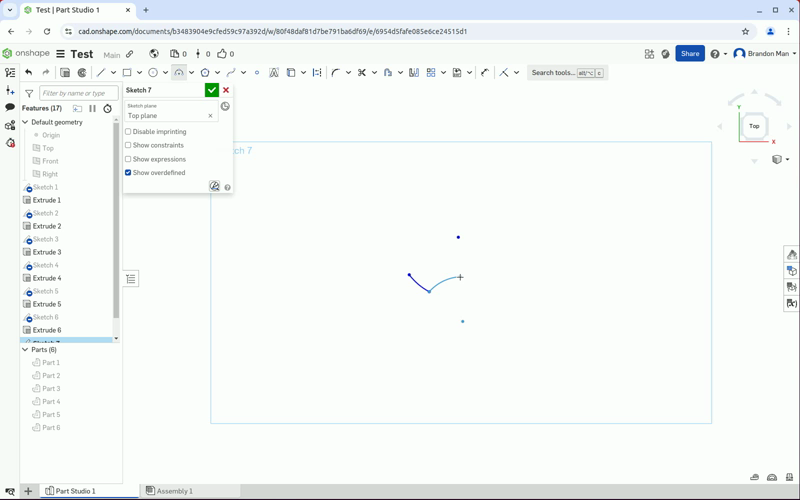
mouse_move(443, 281)
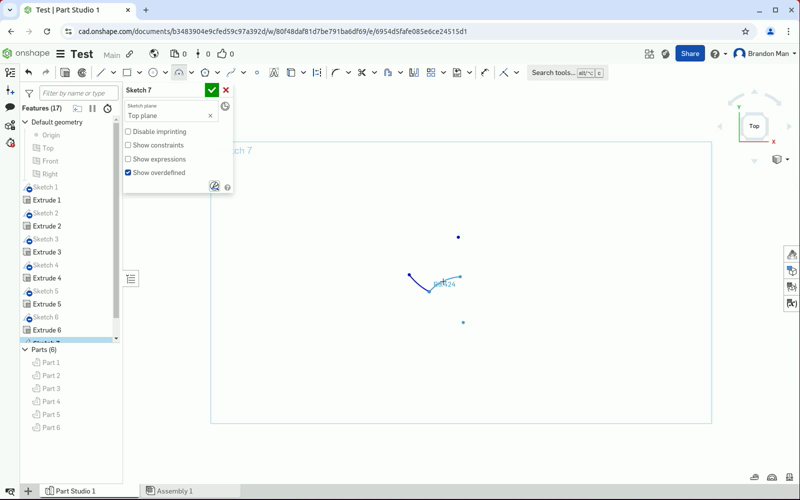
click(443, 281)
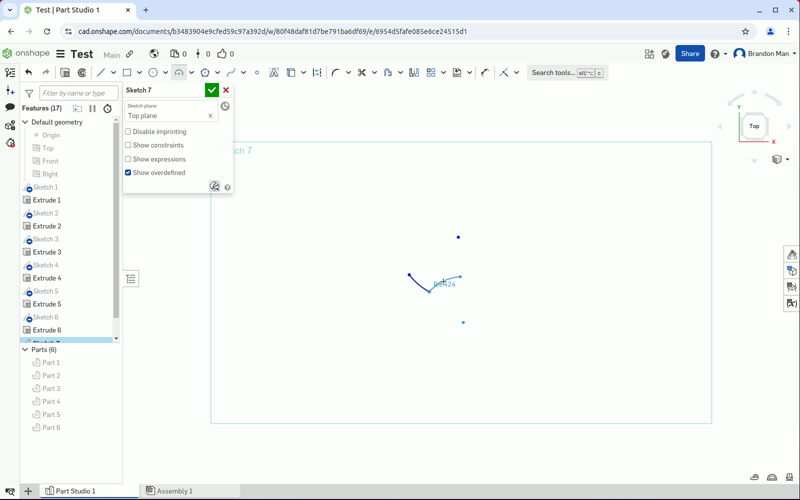
key_up(shift)
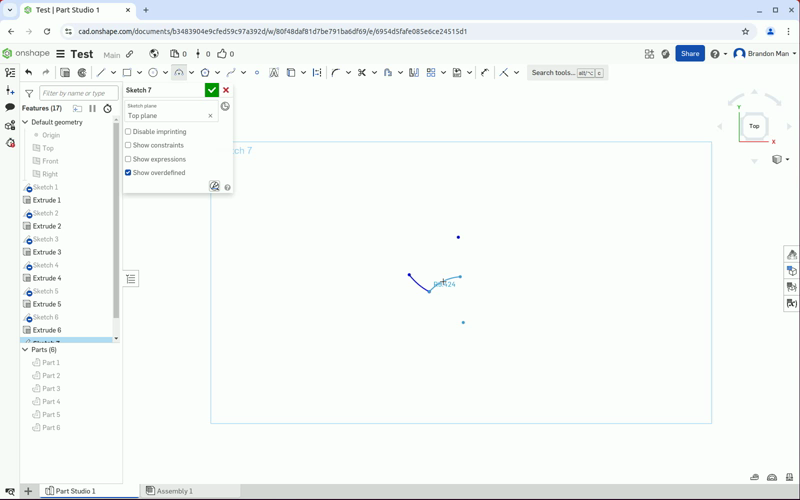
mouse_move(460, 276)
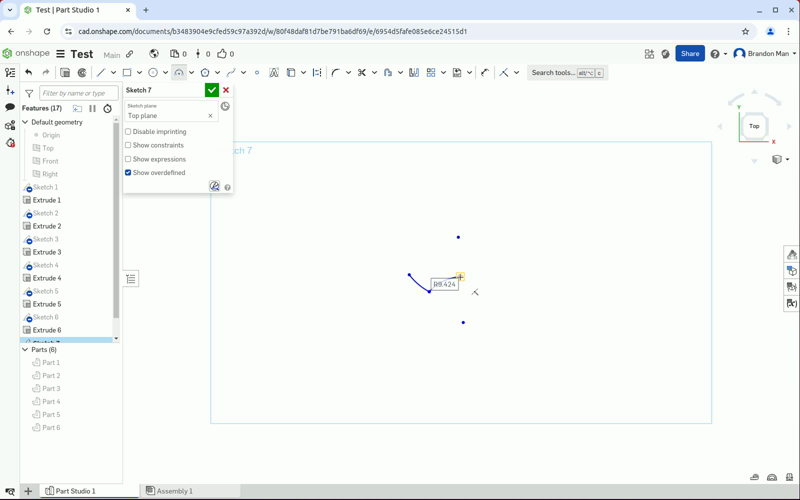
click(460, 276)
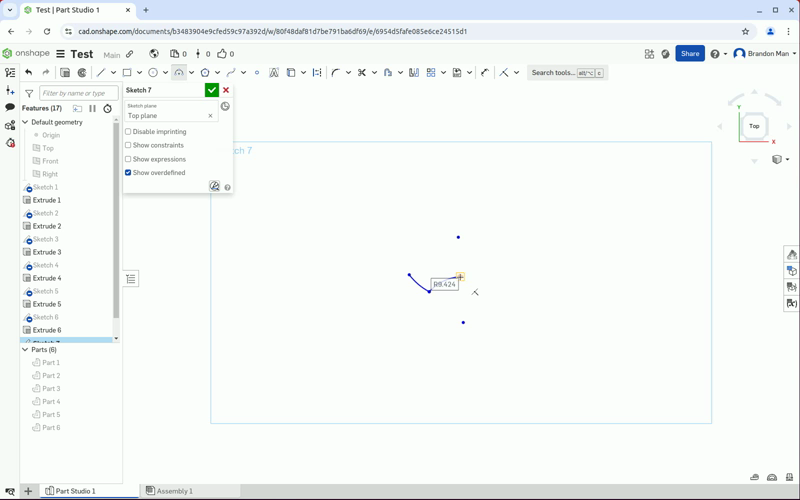
mouse_move(409, 274)
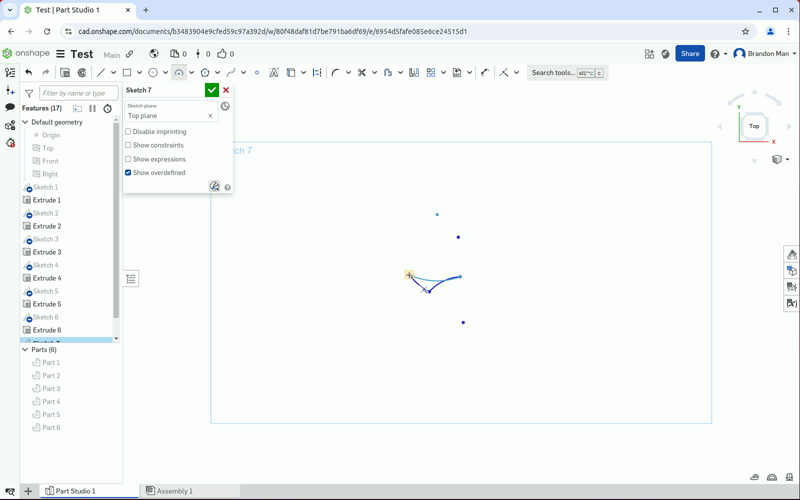
click(409, 274)
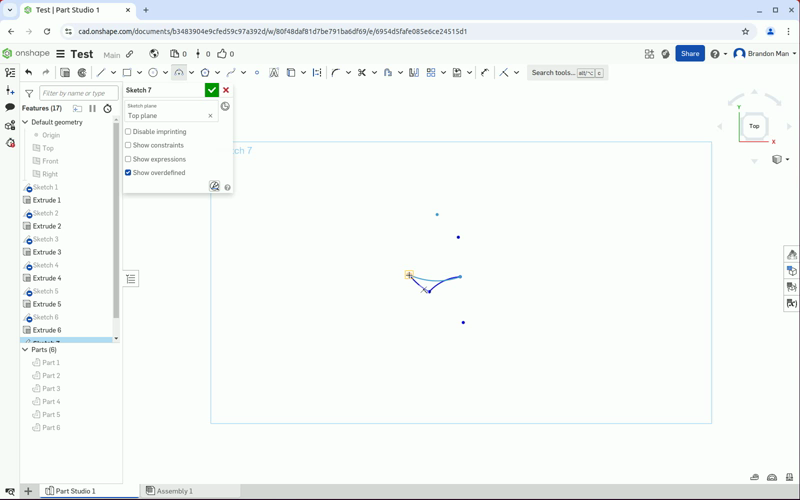
key_down(shift)
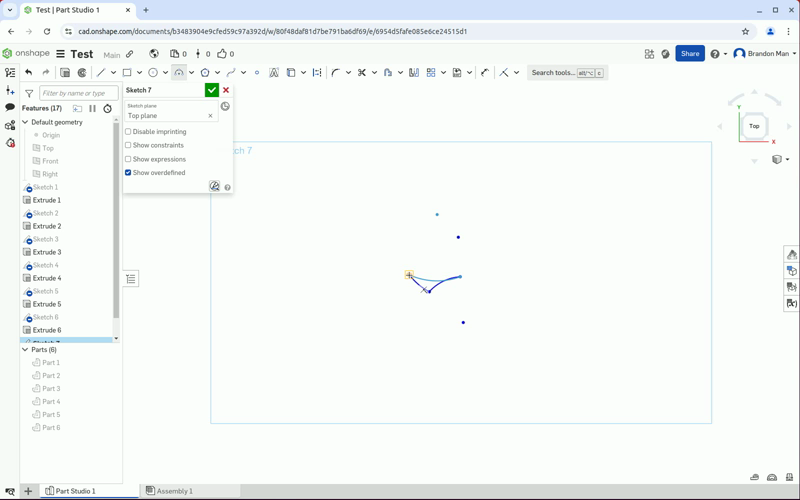
mouse_move(435, 258)
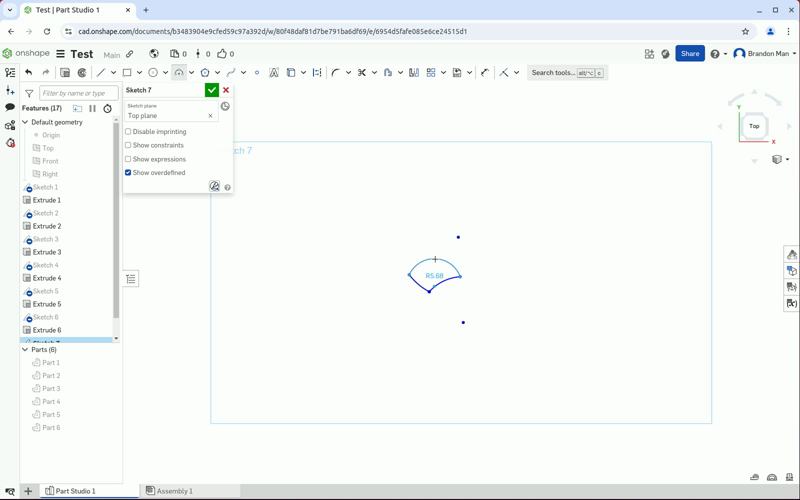
click(435, 258)
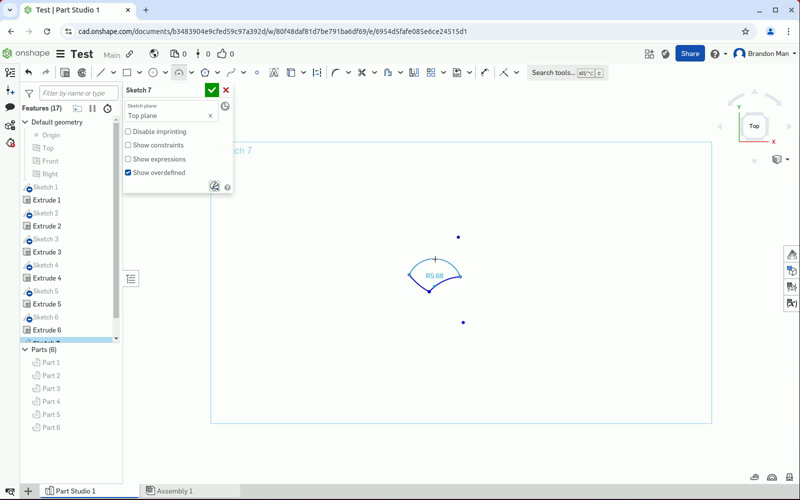
key_up(shift)
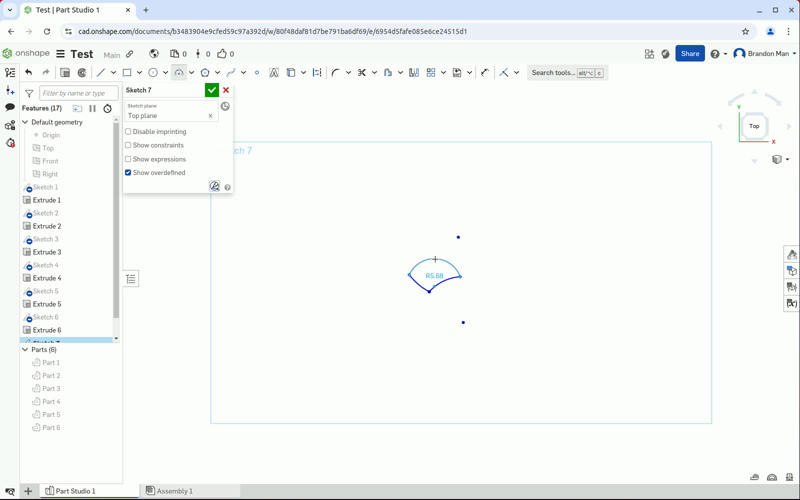
key(esc)
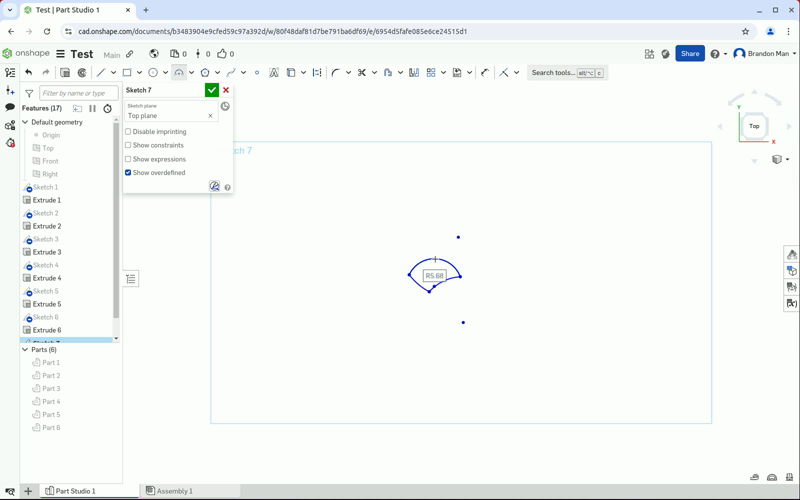
mouse_move(426, 267)
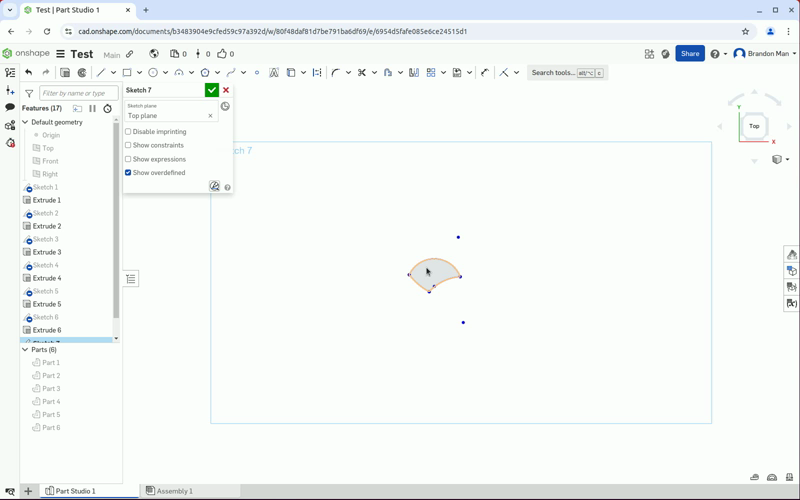
scroll(6)
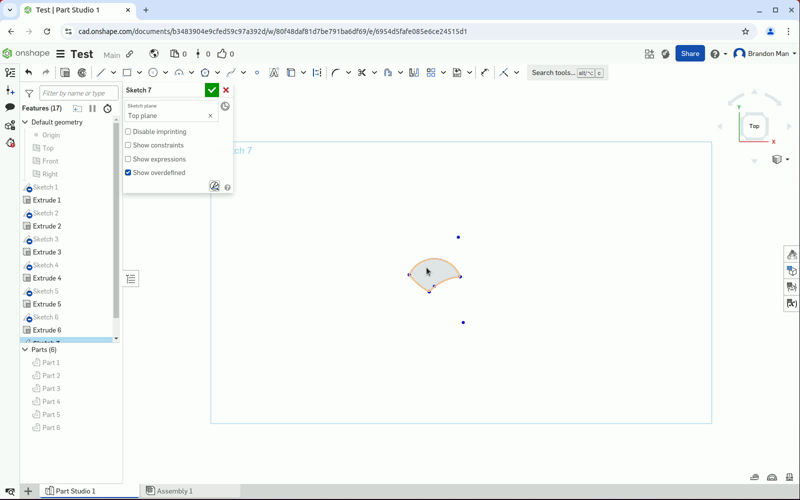
scroll(6)
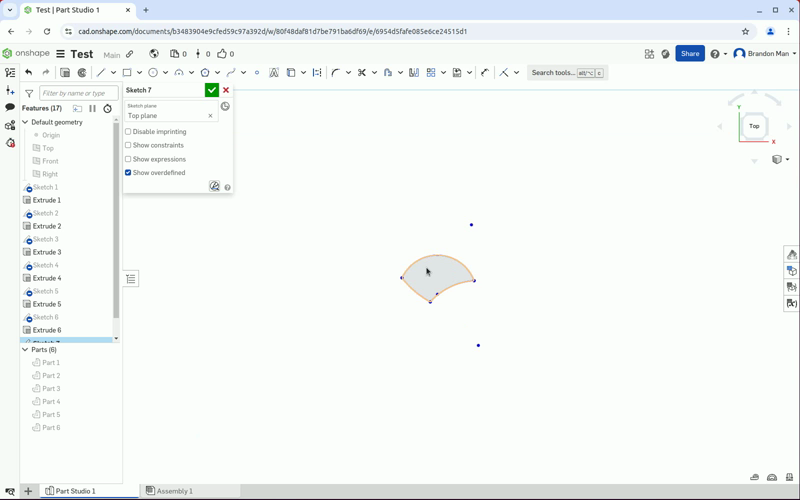
scroll(6)
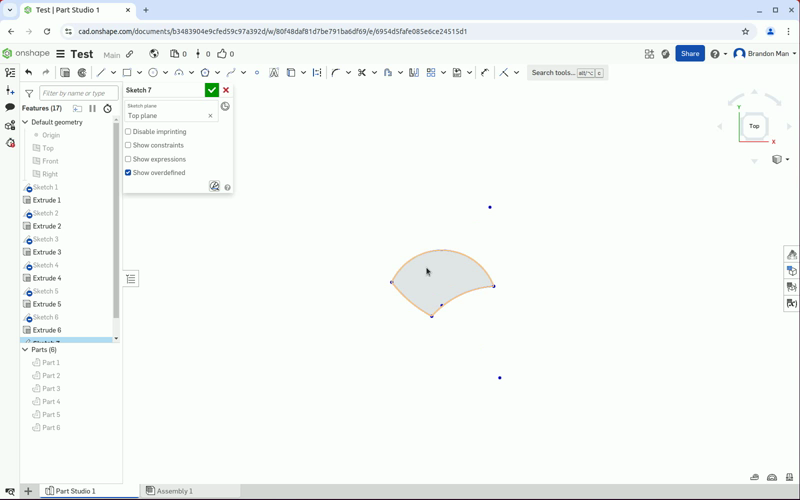
scroll(6)
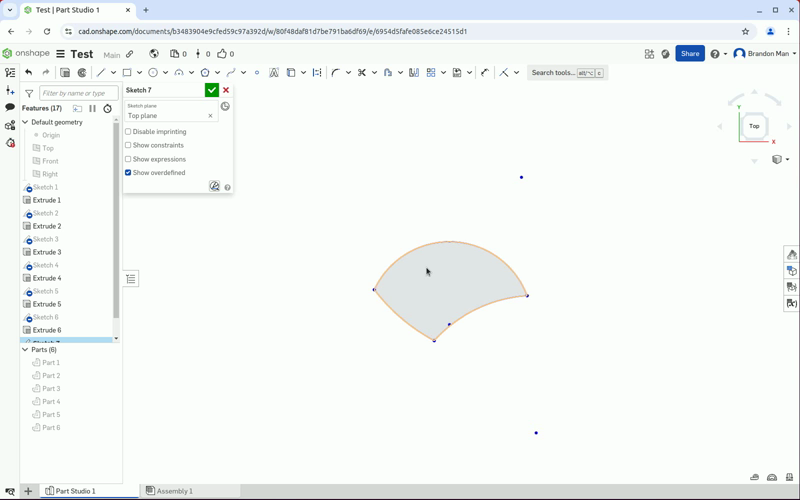
scroll(6)
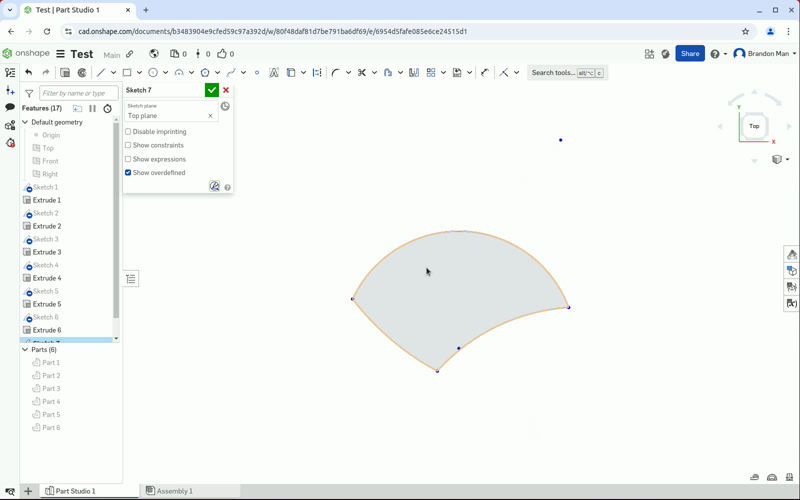
scroll(6)
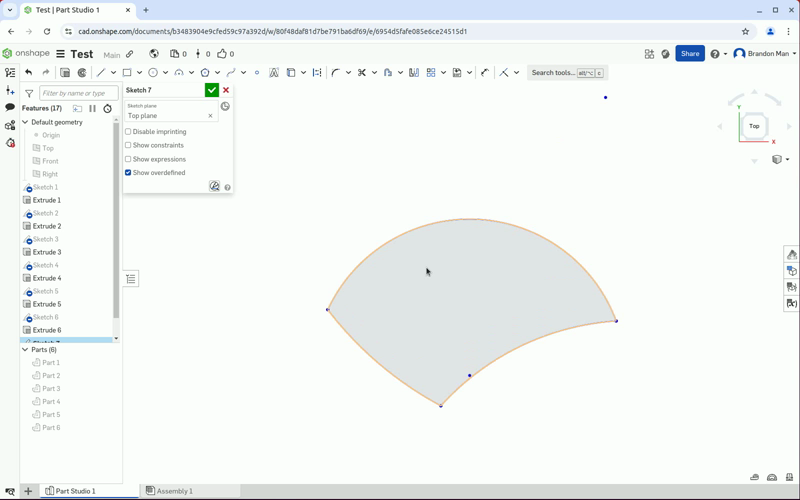
scroll(6)
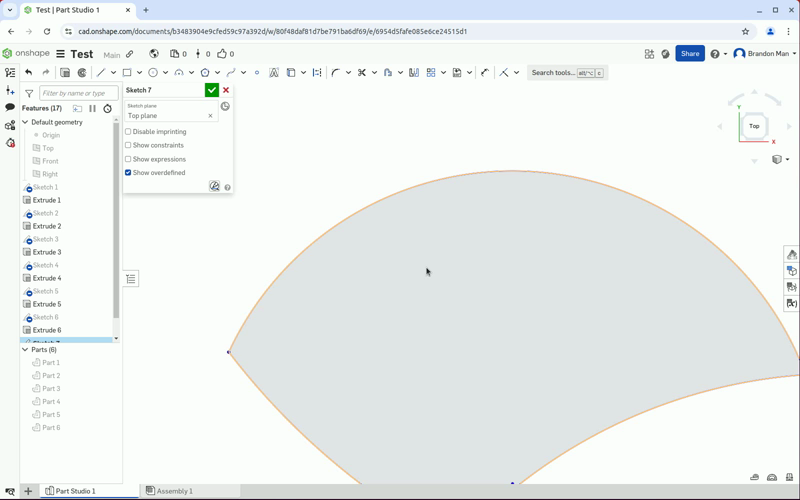
click(426, 267)
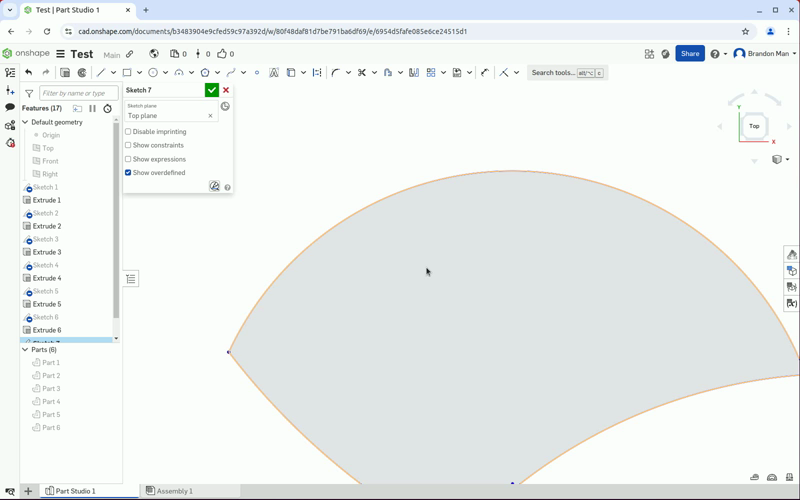
scroll(-6)
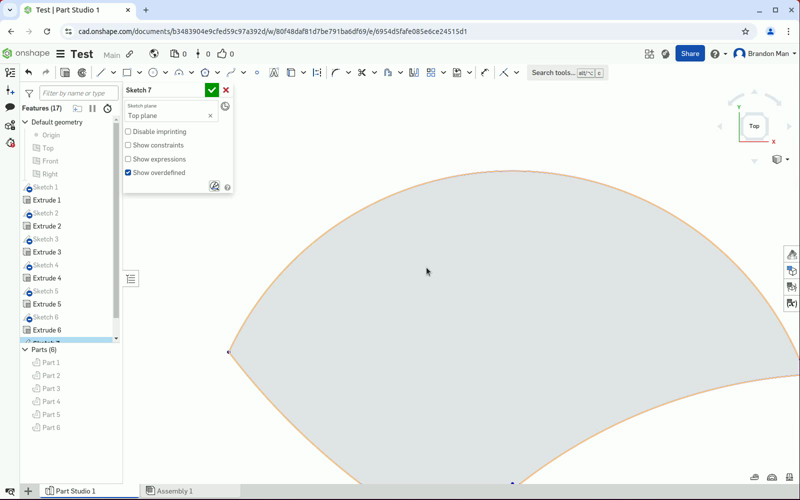
scroll(-6)
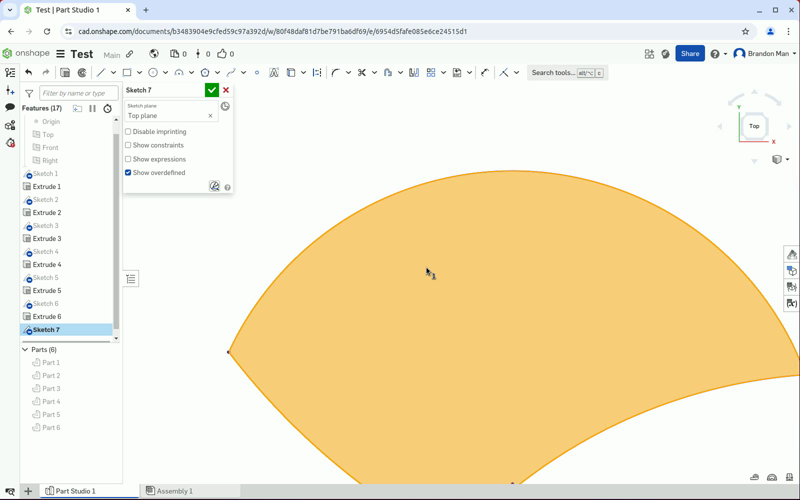
scroll(-6)
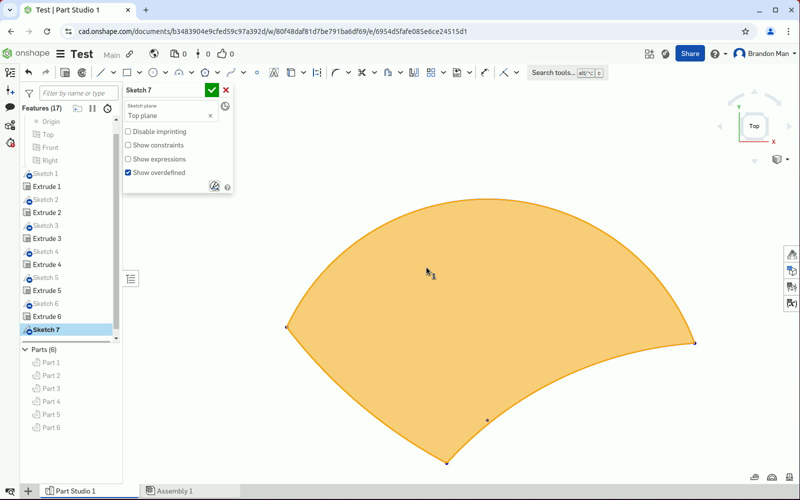
scroll(-6)
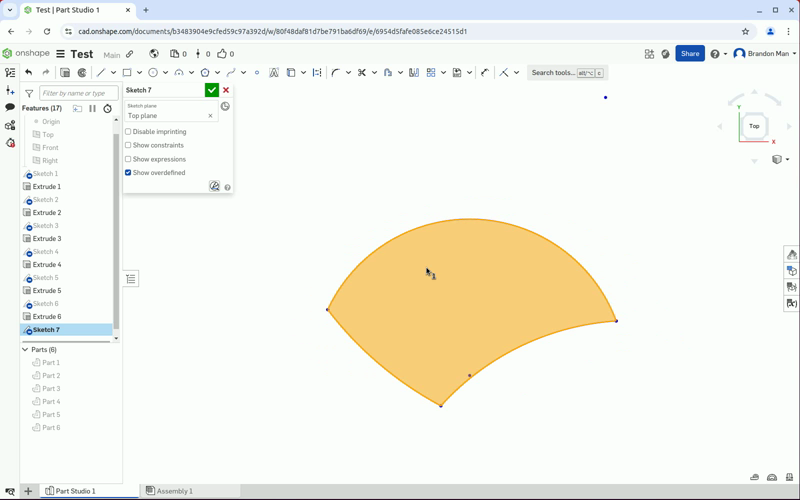
scroll(-6)
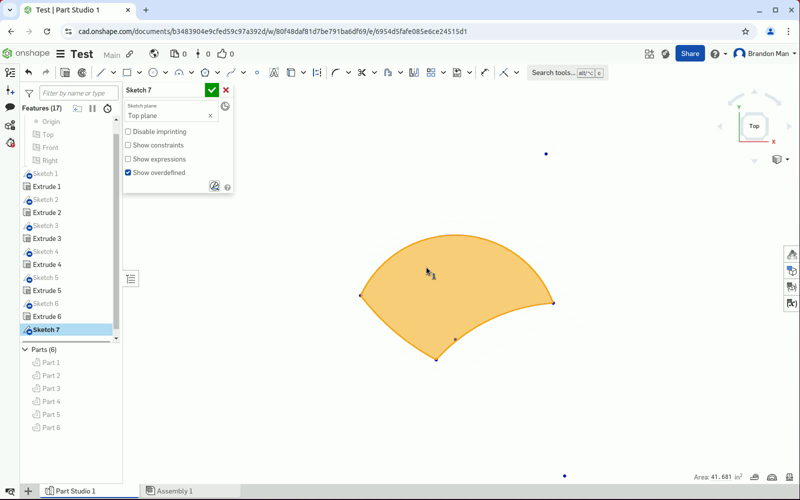
scroll(-6)
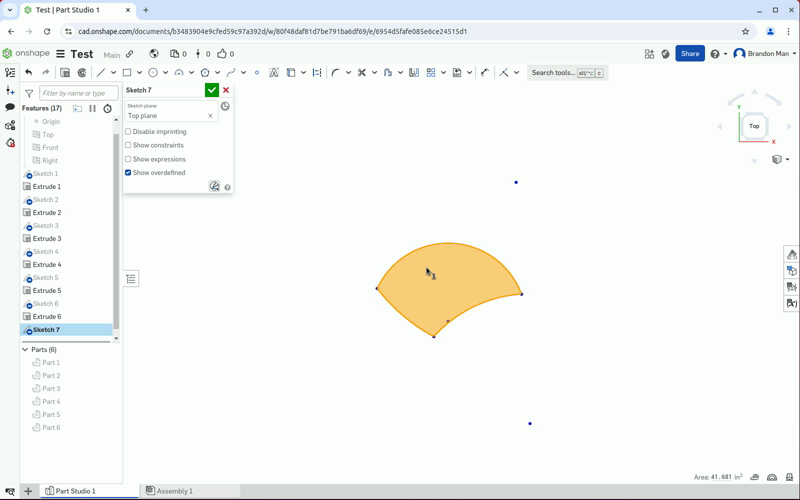
scroll(-6)
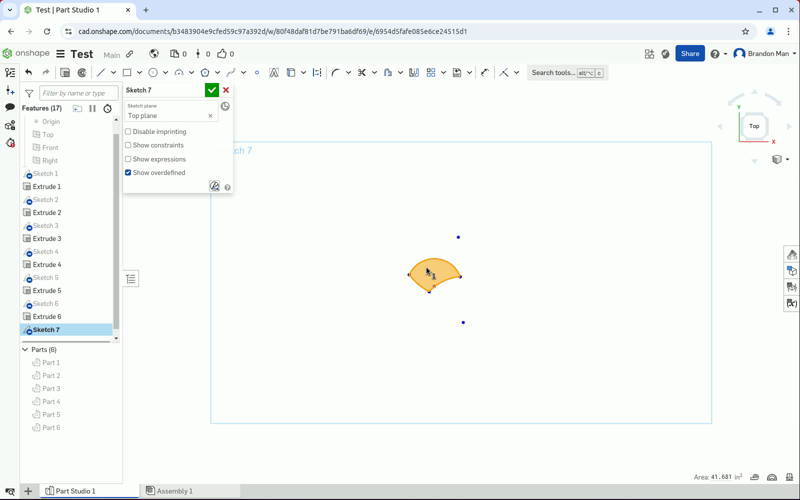
mouse_move(73, 352)
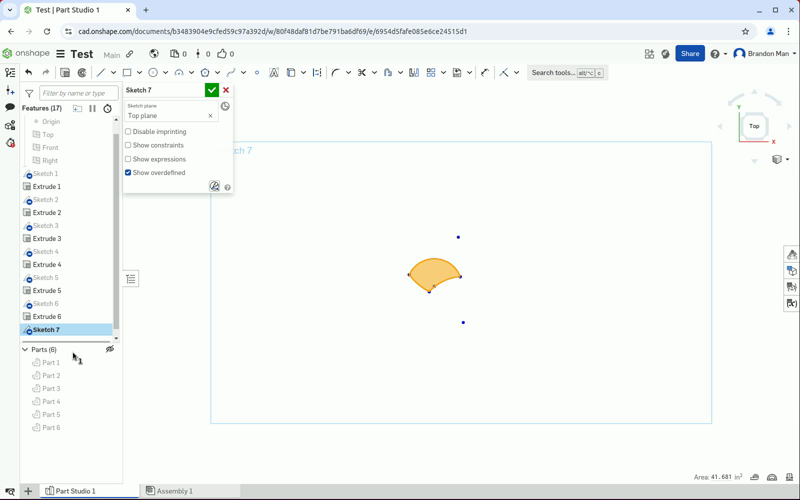
key(shift+y)
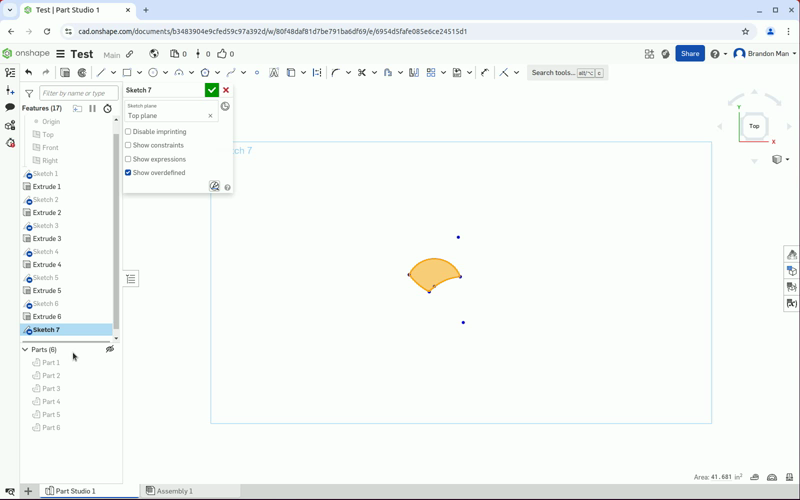
key(shift+e)
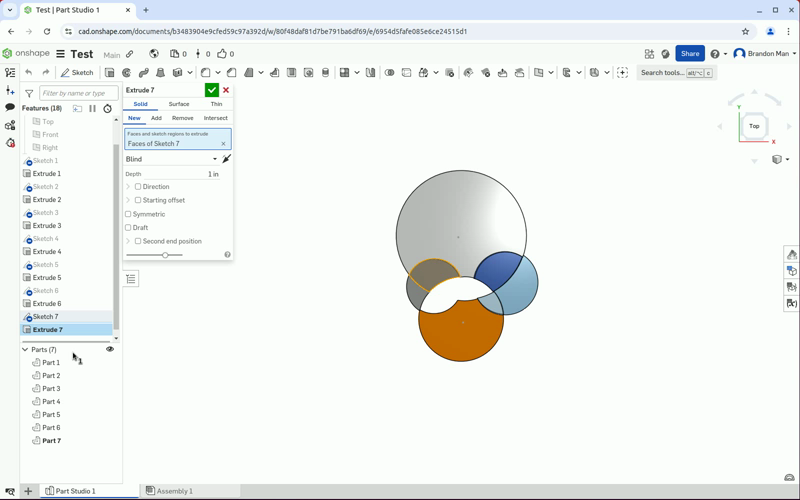
mouse_move(143, 106)
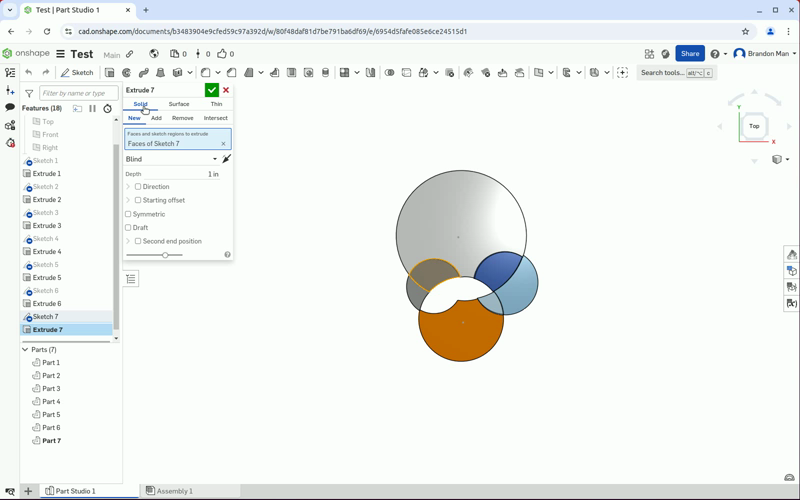
click(143, 106)
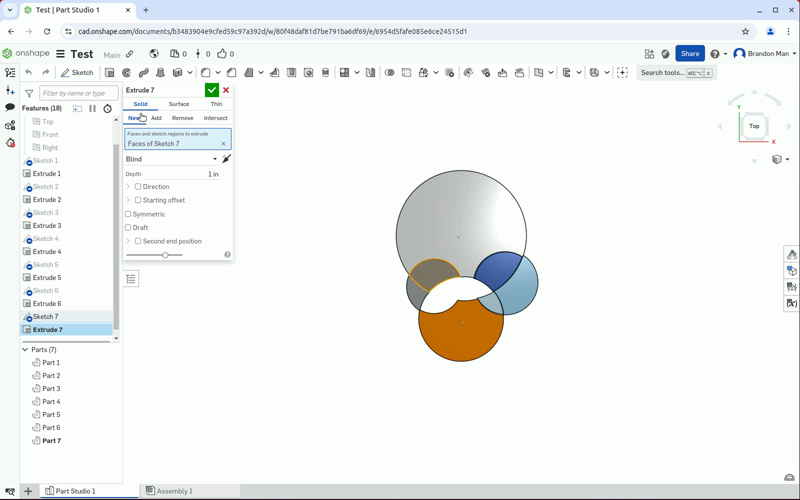
mouse_move(137, 120)
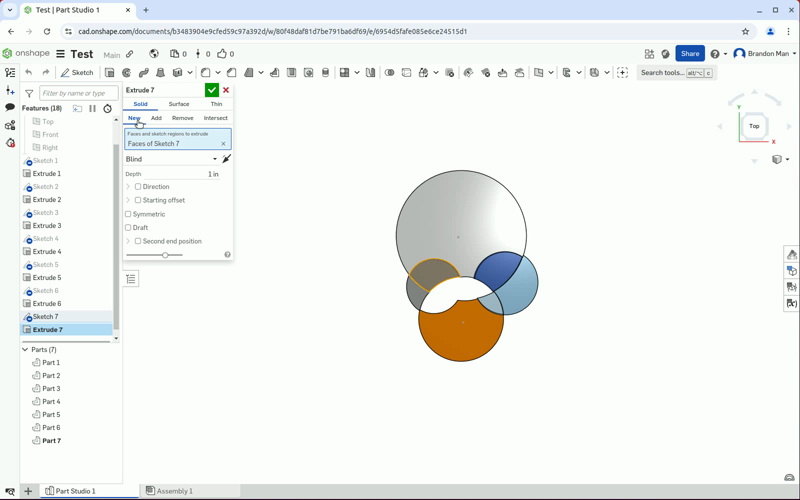
click(137, 120)
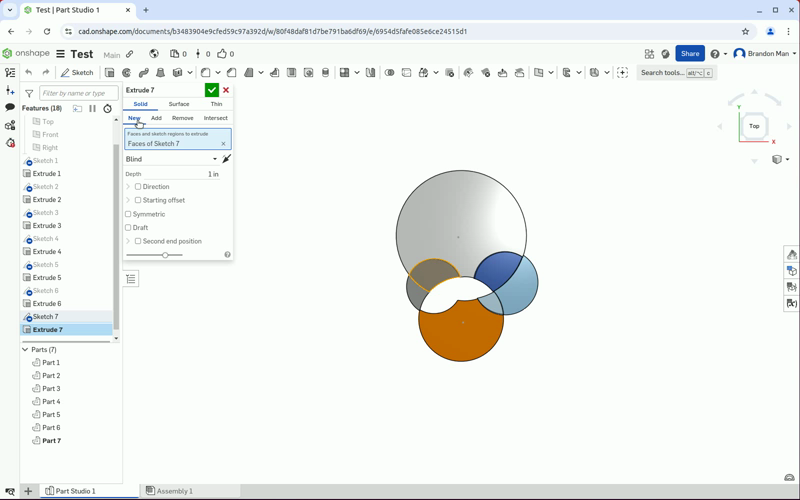
key(tab, 4)
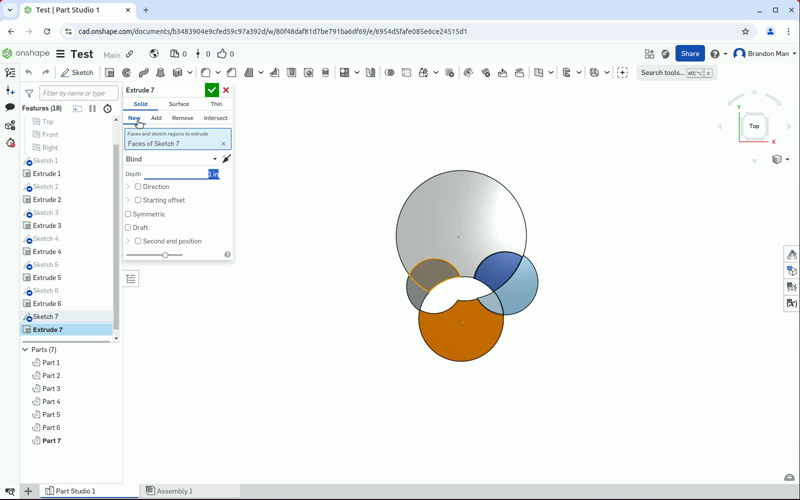
text(18.053)
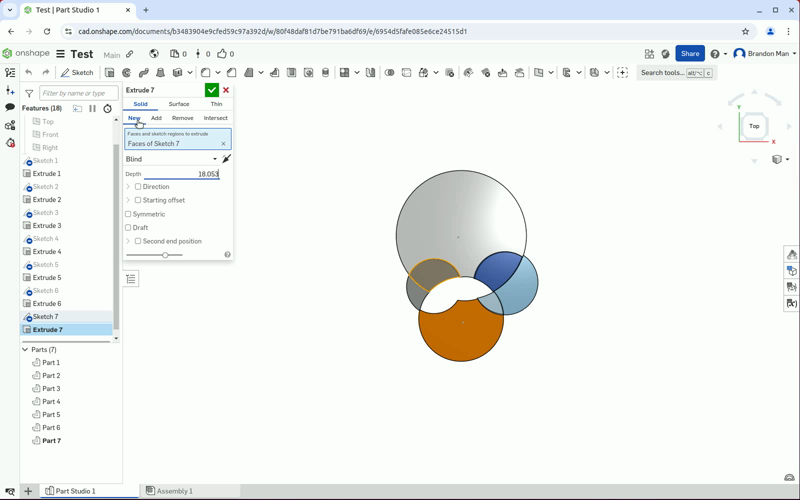
key(enter)
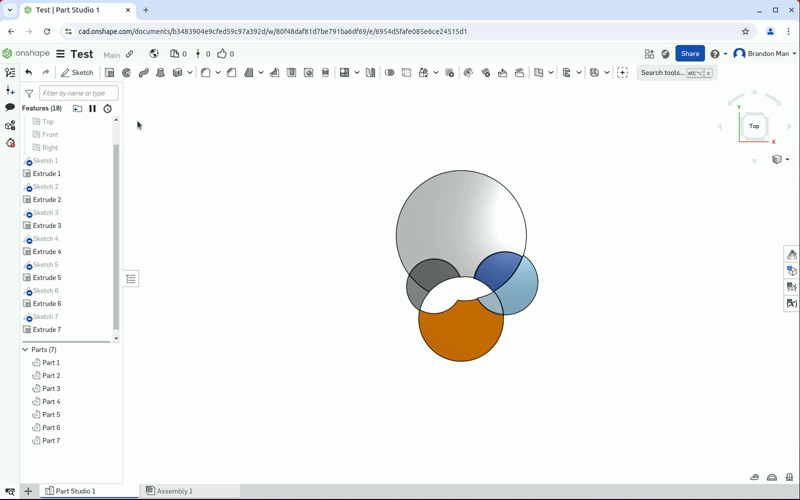
key(shift+h)
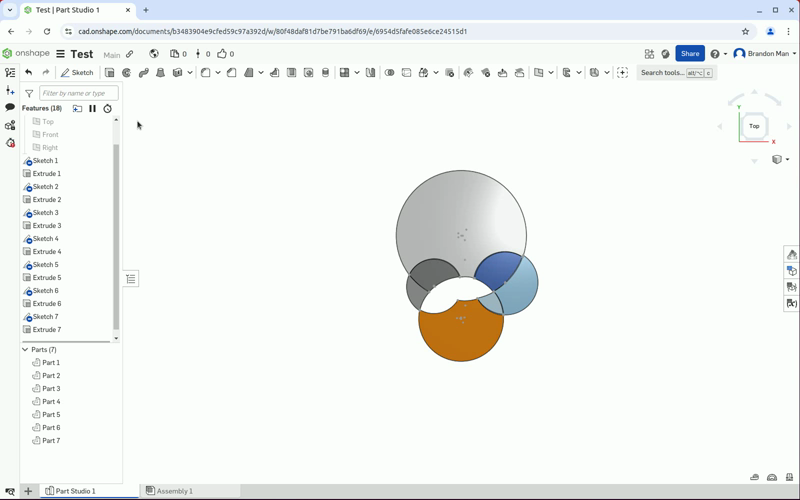
key(shift+h)
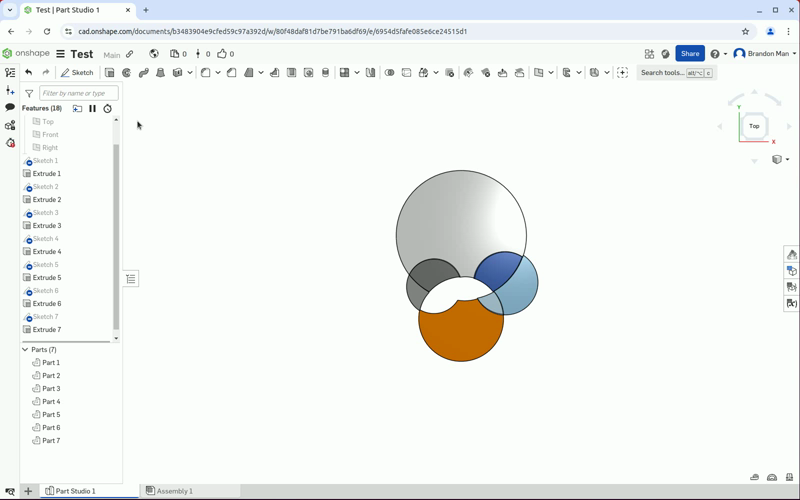
mouse_move(69, 163)
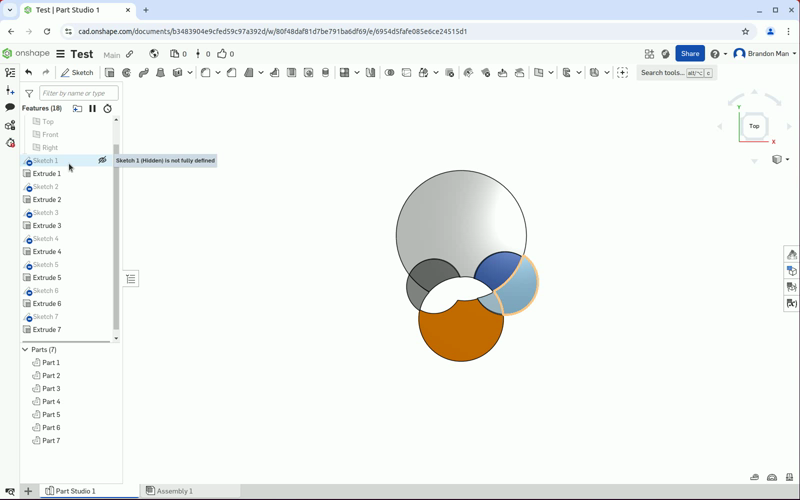
click(69, 163)
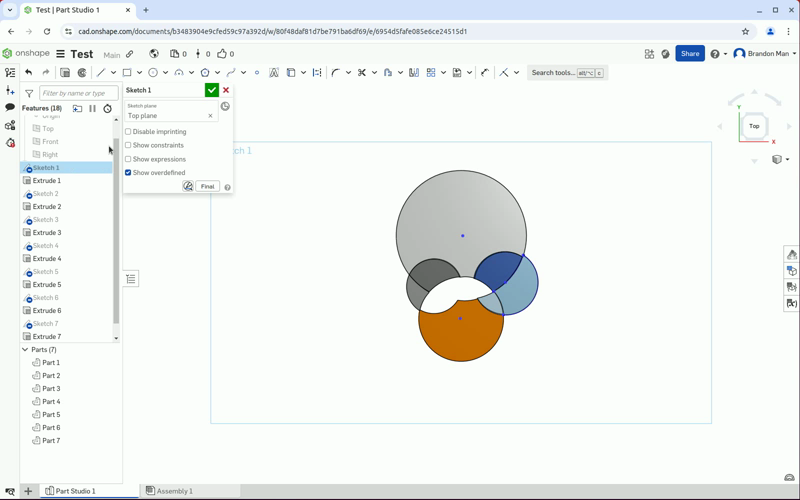
mouse_move(229, 92)
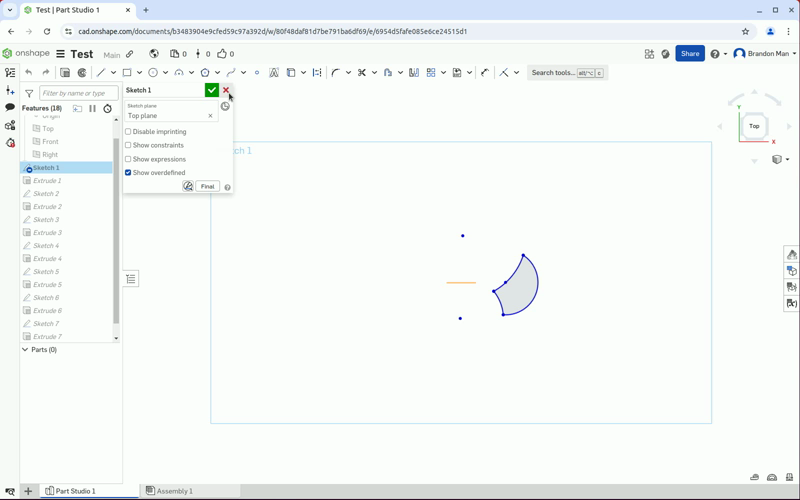
click(229, 92)
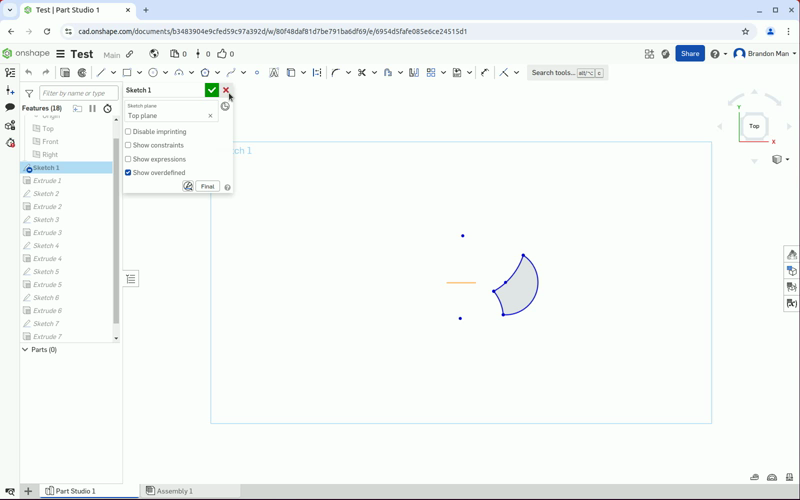
key(shift+s)
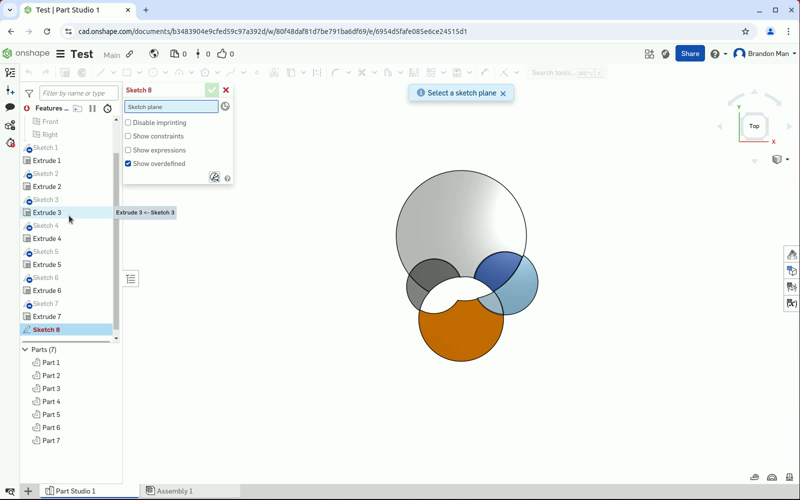
scroll(3)
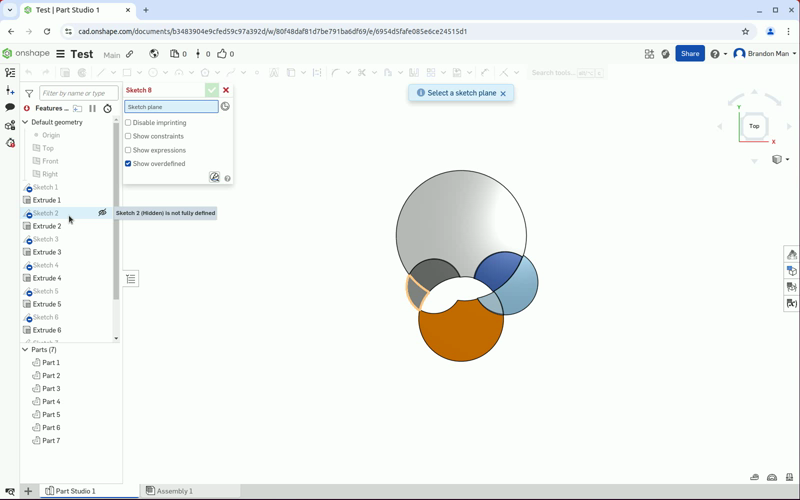
mouse_move(69, 150)
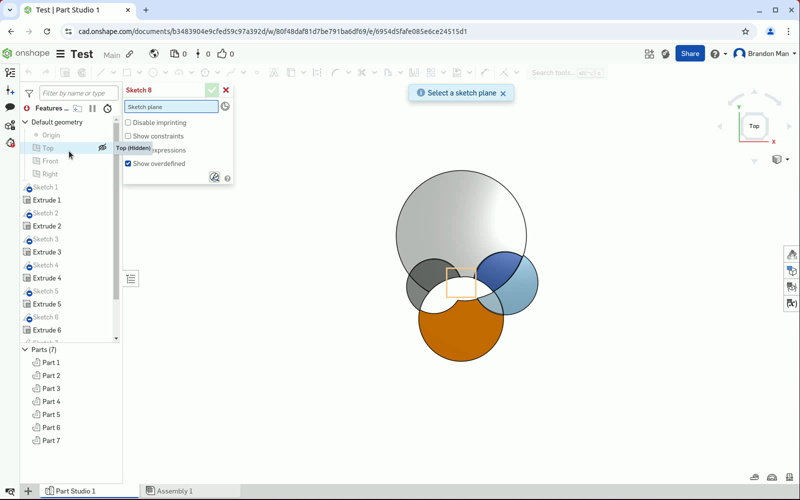
click(69, 150)
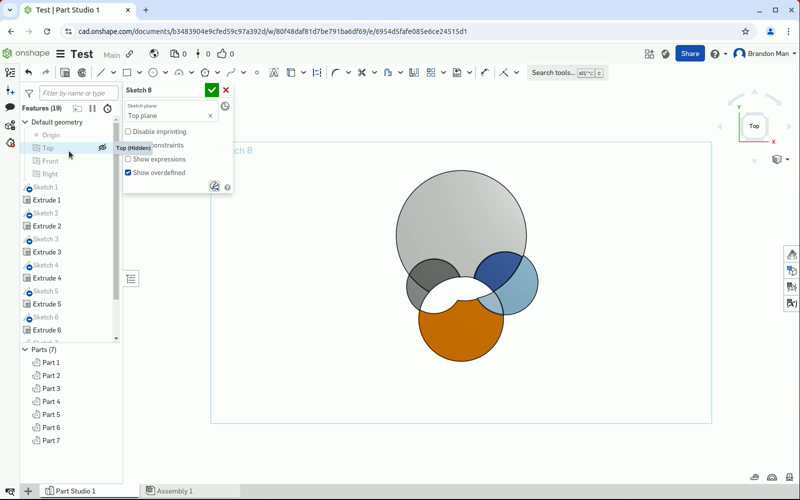
mouse_move(73, 352)
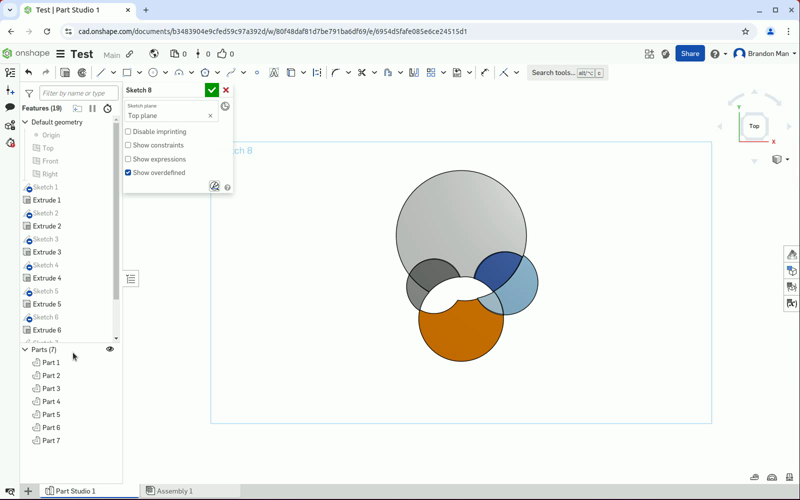
key(y)
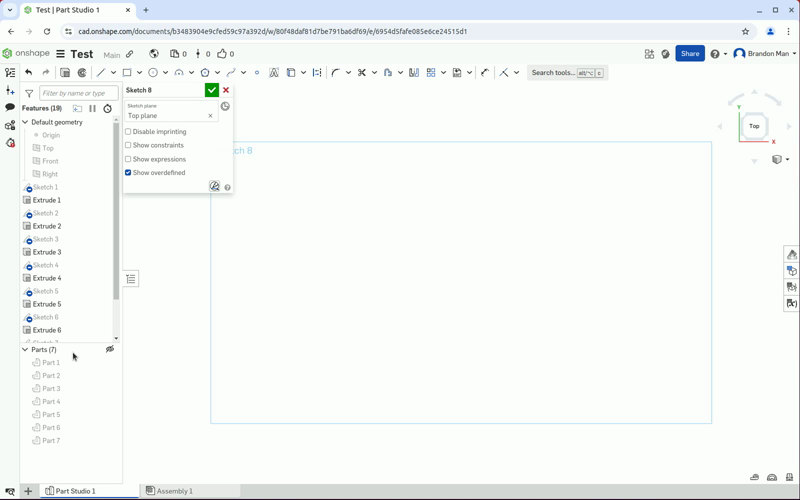
key(a)
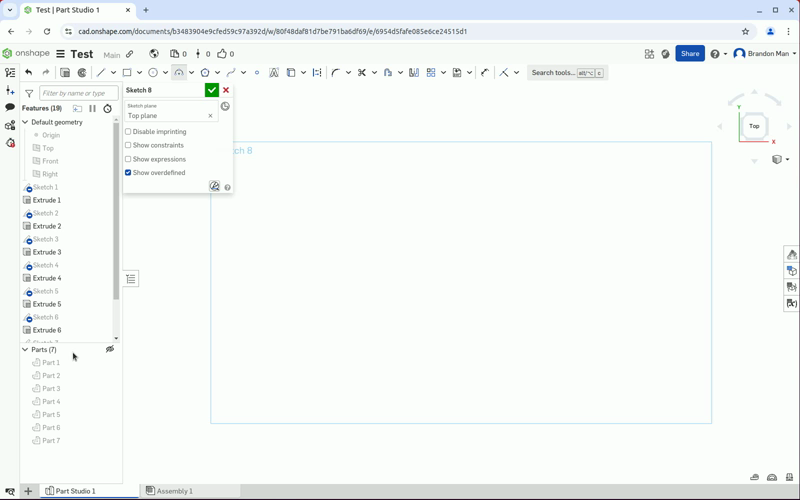
key_down(shift)
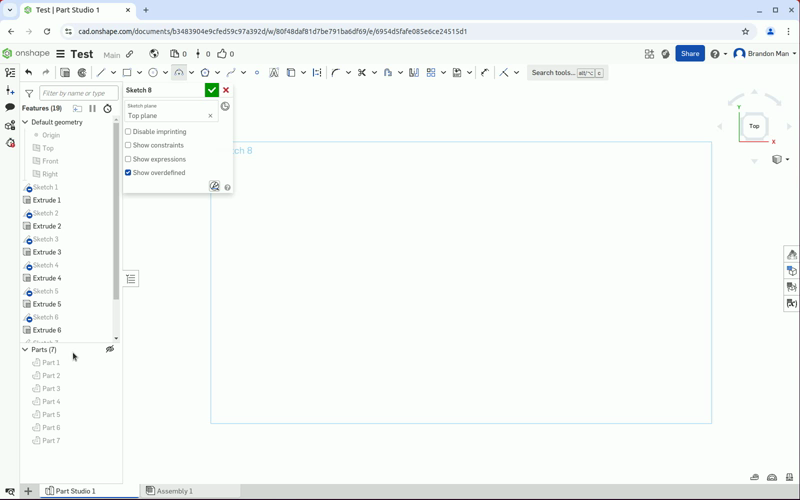
mouse_move(419, 309)
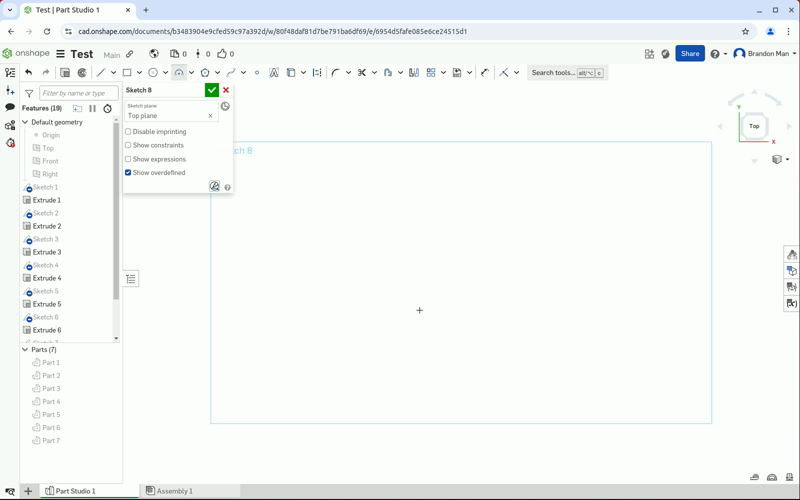
click(419, 309)
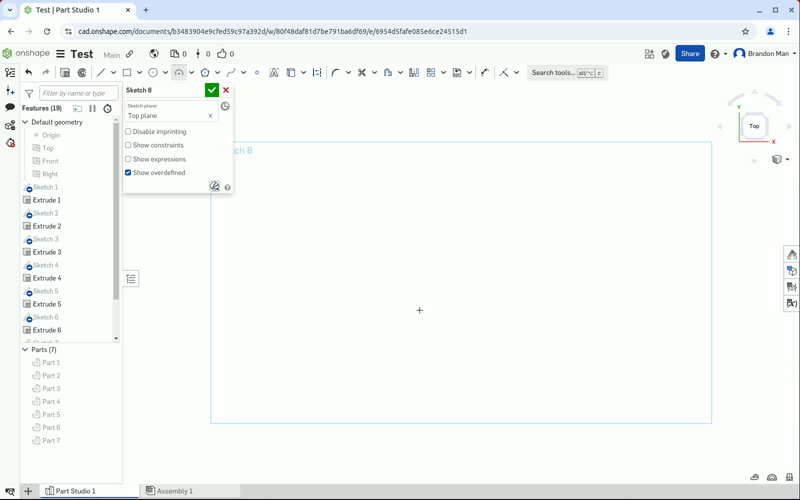
key_up(shift)
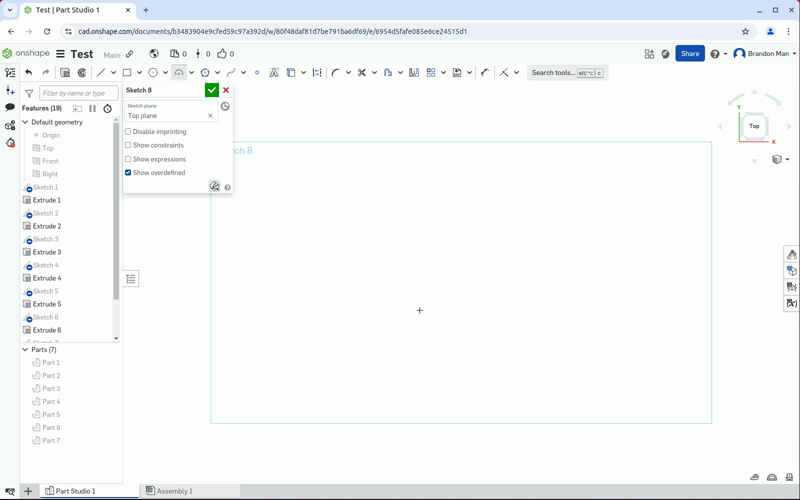
key_down(shift)
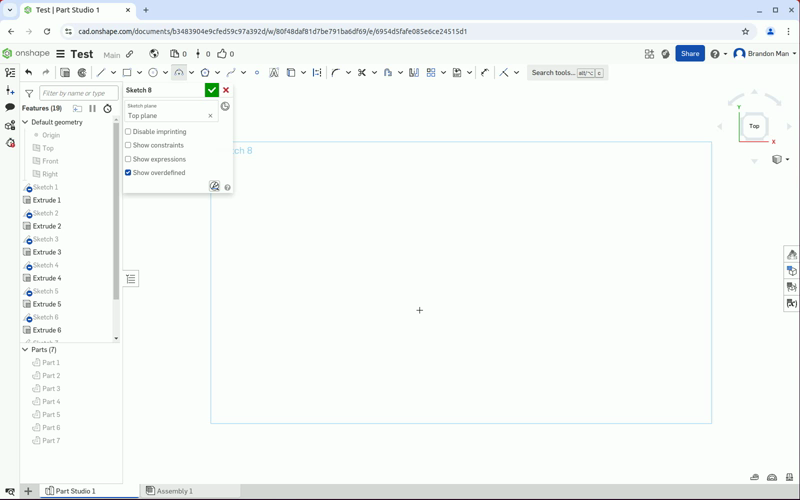
mouse_move(458, 300)
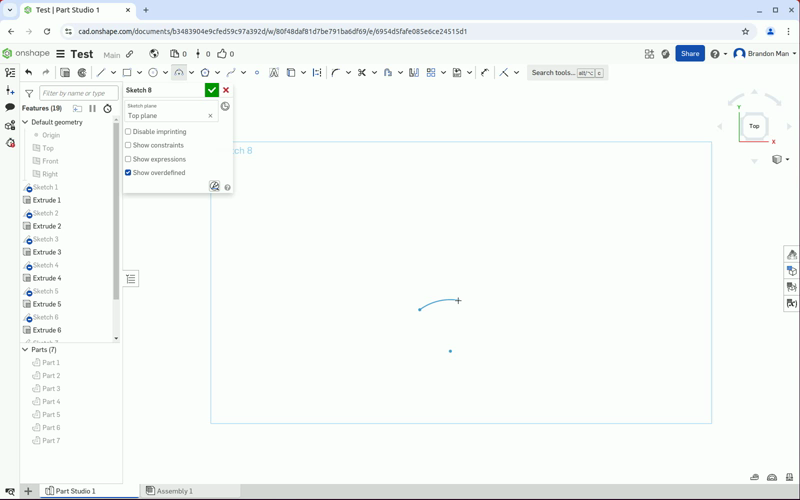
click(458, 300)
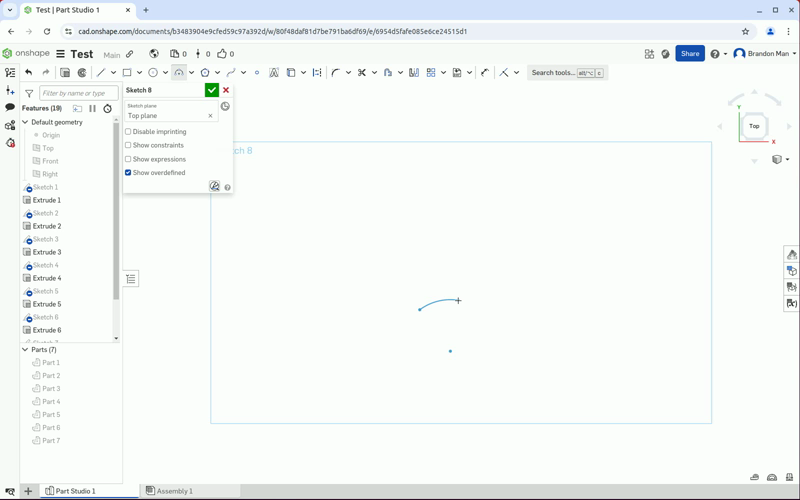
mouse_move(440, 312)
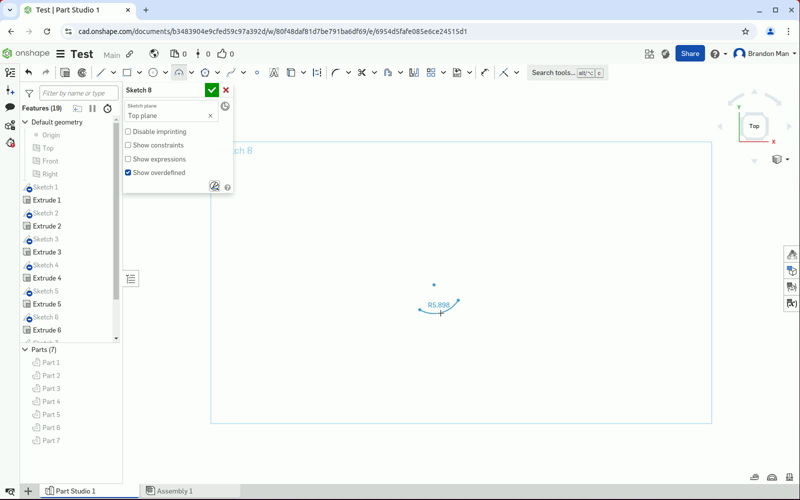
click(440, 312)
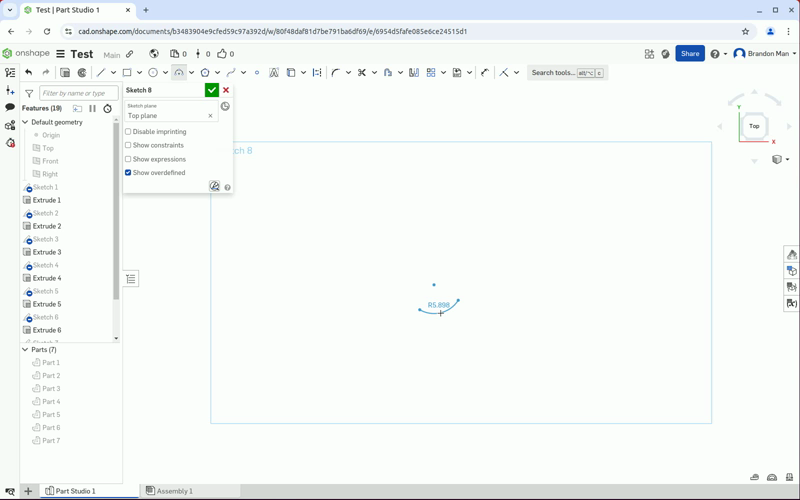
key_up(shift)
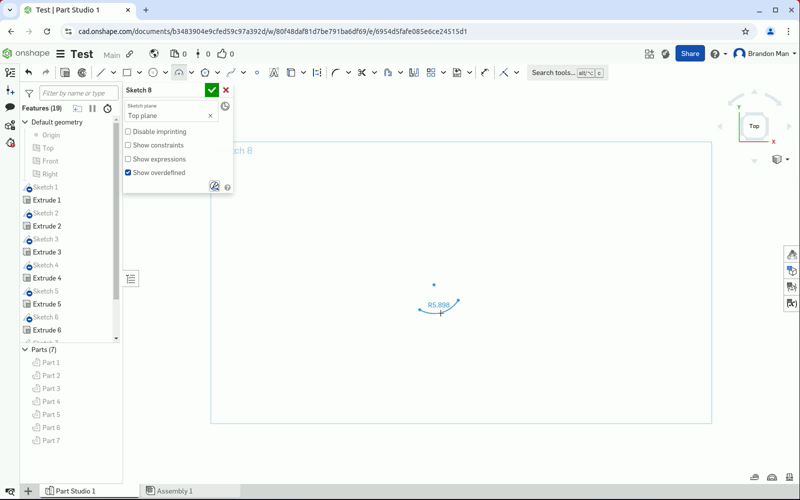
mouse_move(458, 300)
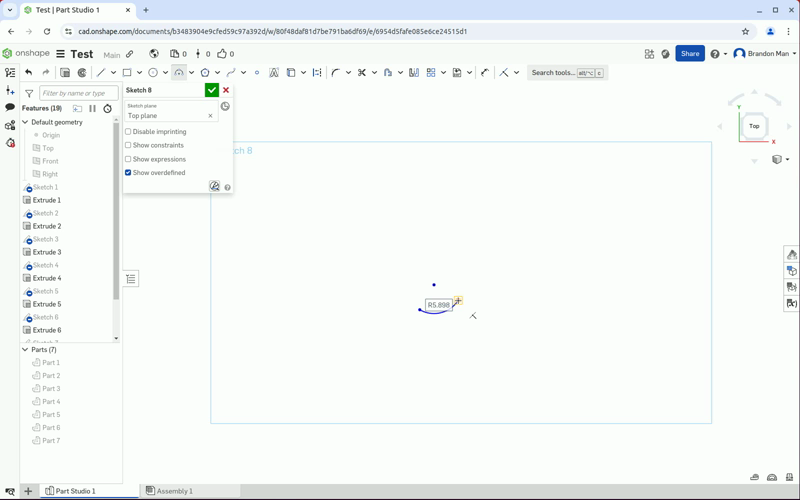
click(458, 300)
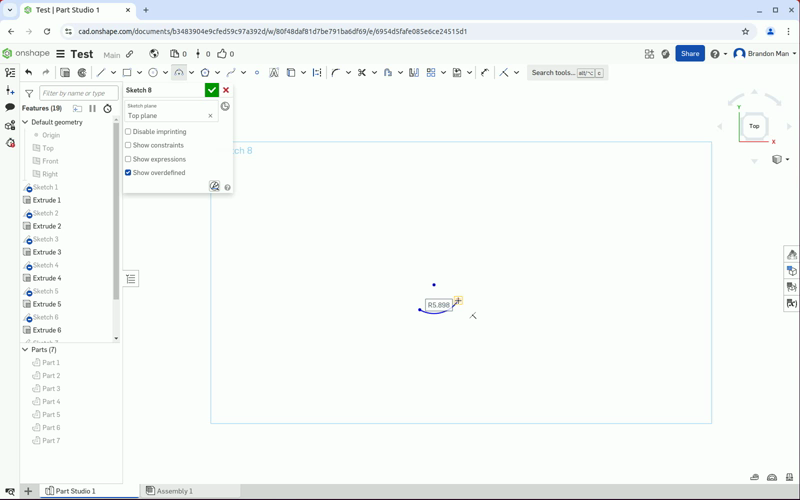
key_down(shift)
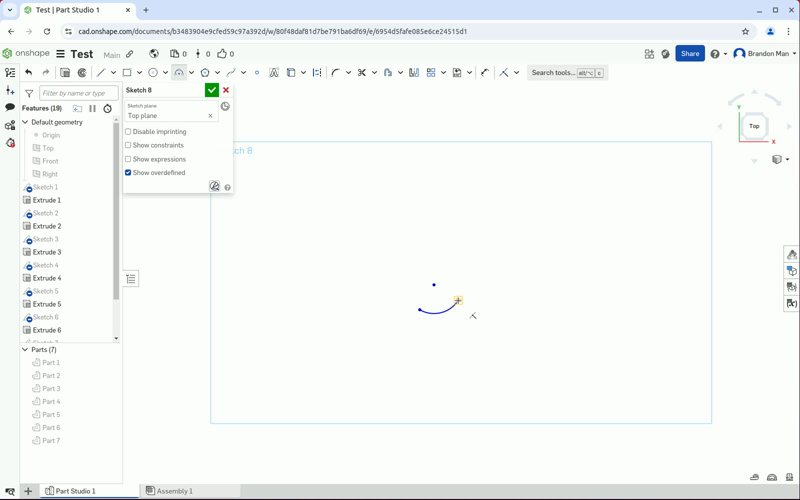
mouse_move(428, 291)
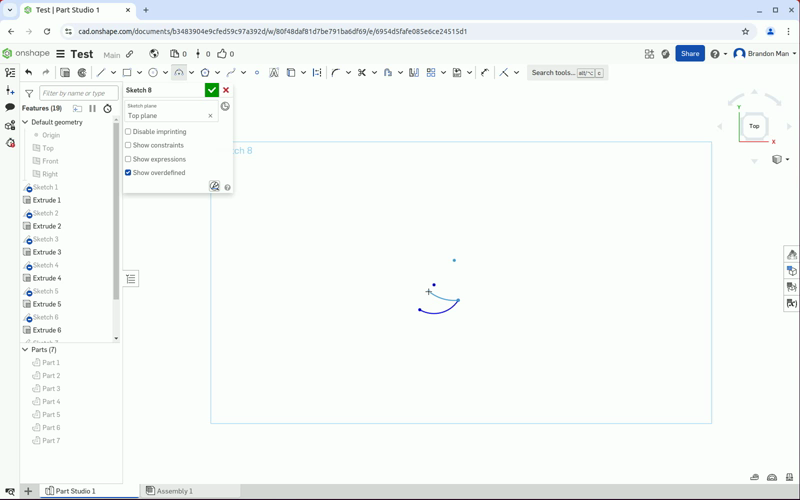
click(428, 291)
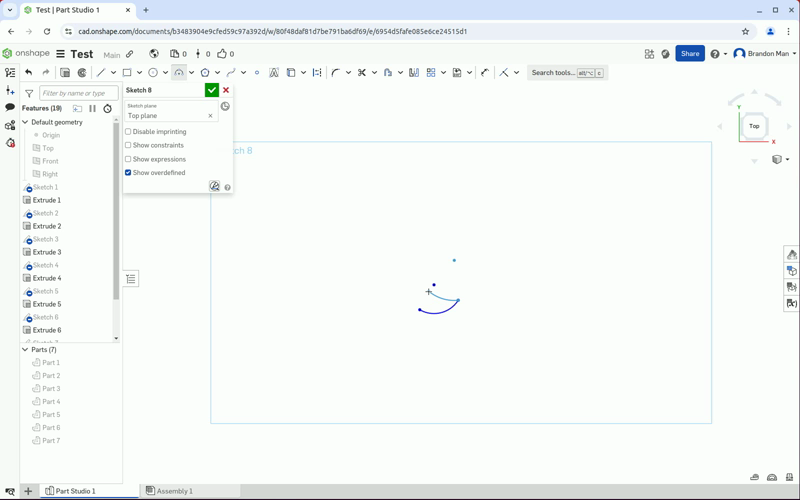
mouse_move(442, 297)
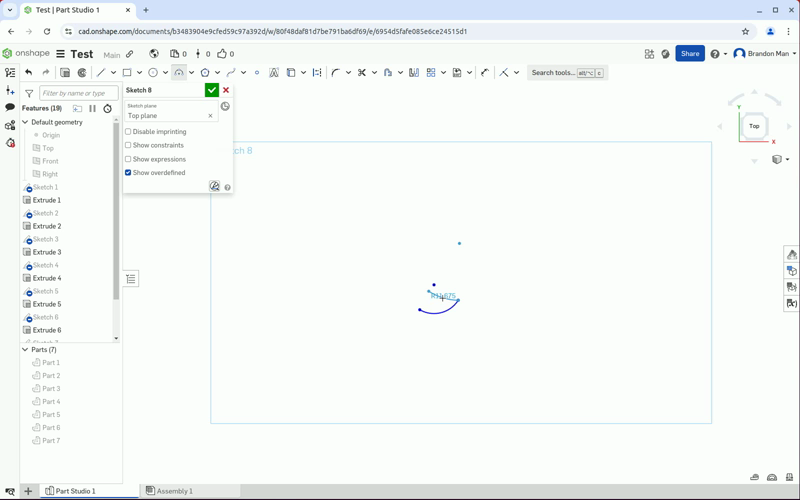
click(442, 297)
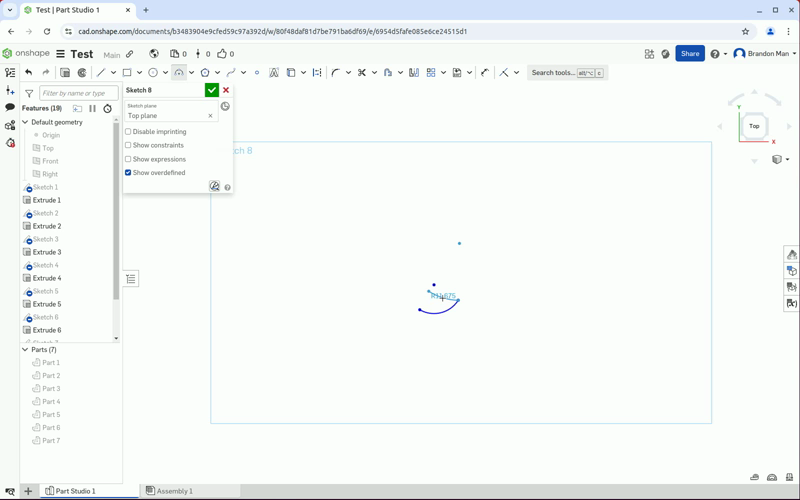
key_up(shift)
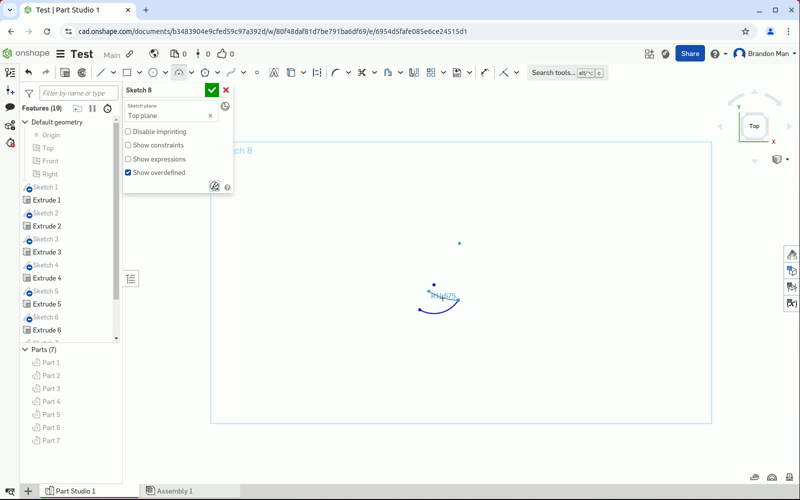
mouse_move(428, 291)
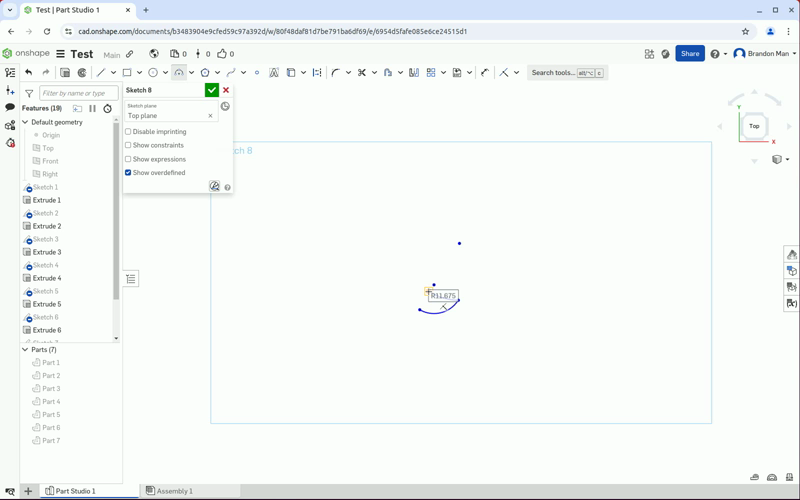
click(428, 291)
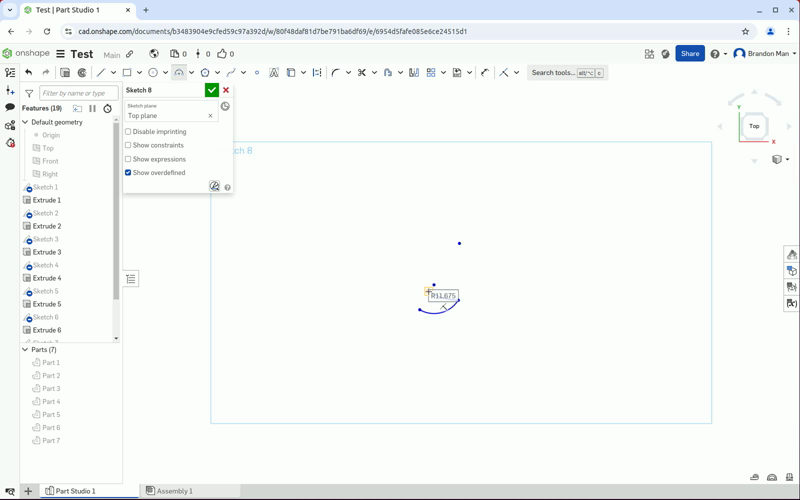
mouse_move(419, 309)
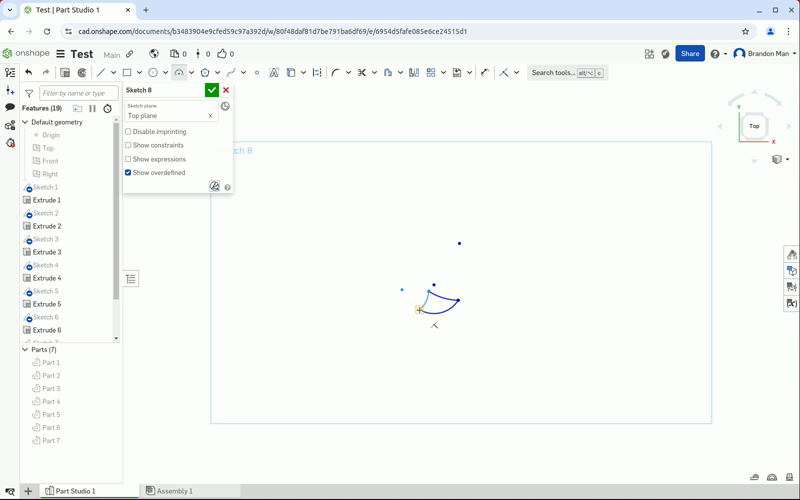
click(419, 309)
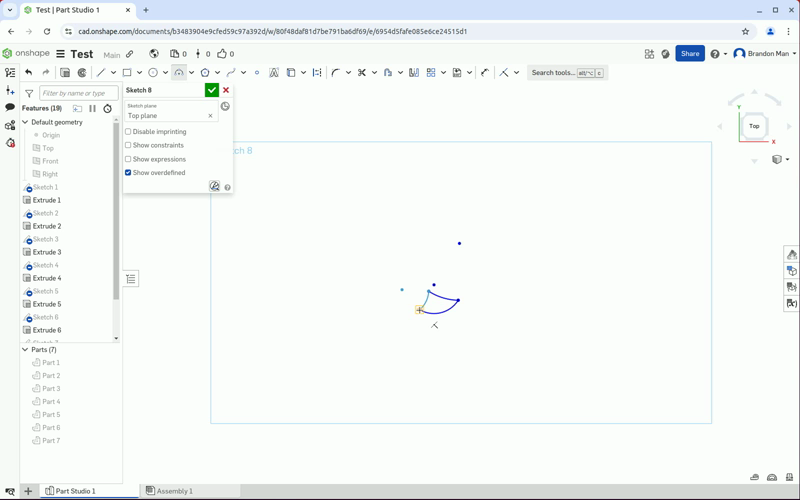
key_down(shift)
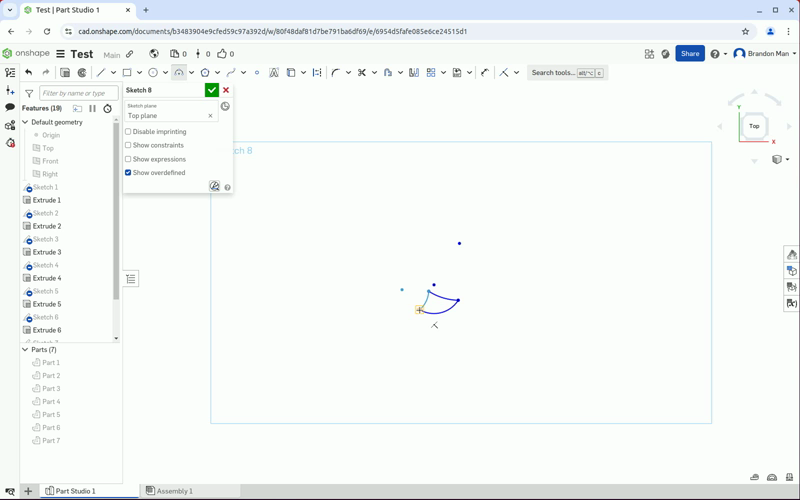
mouse_move(422, 300)
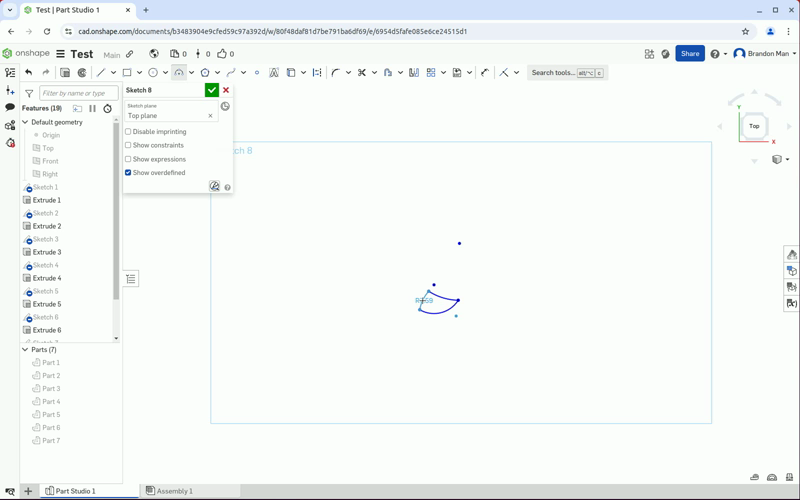
click(422, 300)
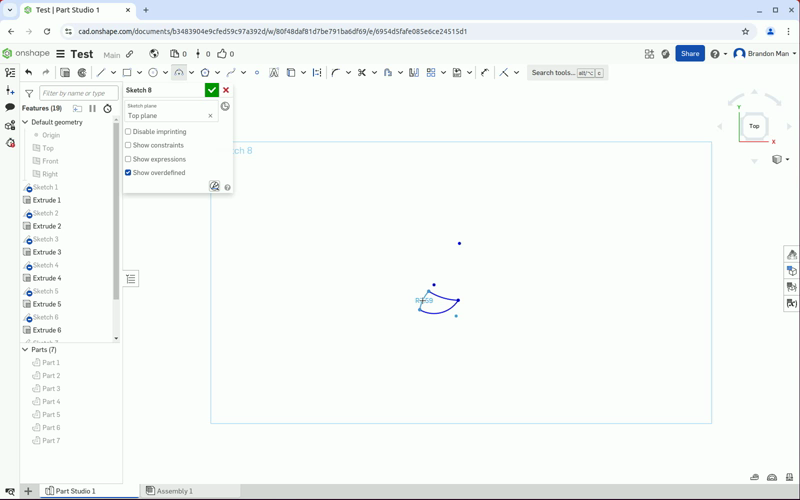
key_up(shift)
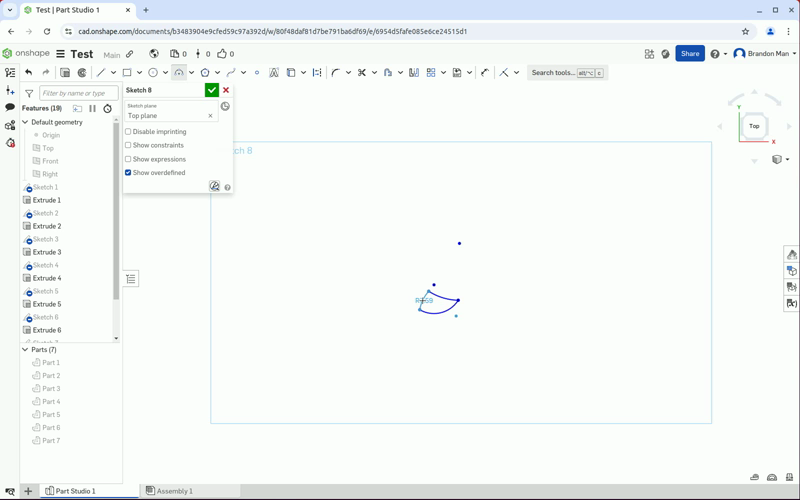
key(esc)
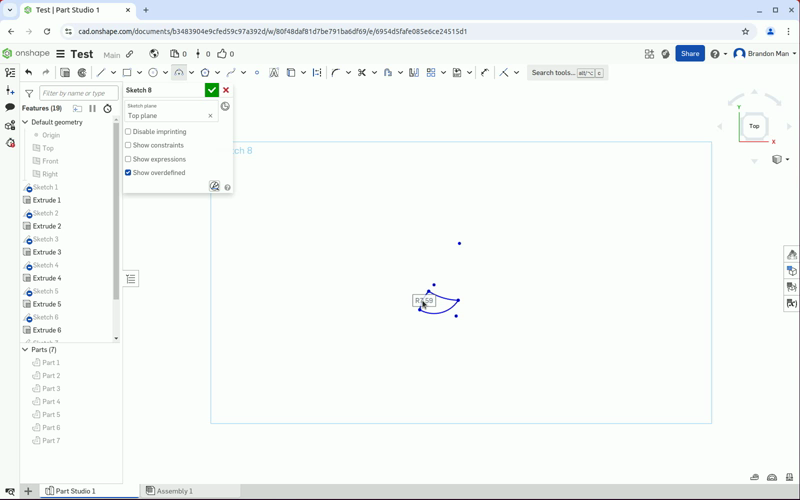
mouse_move(452, 306)
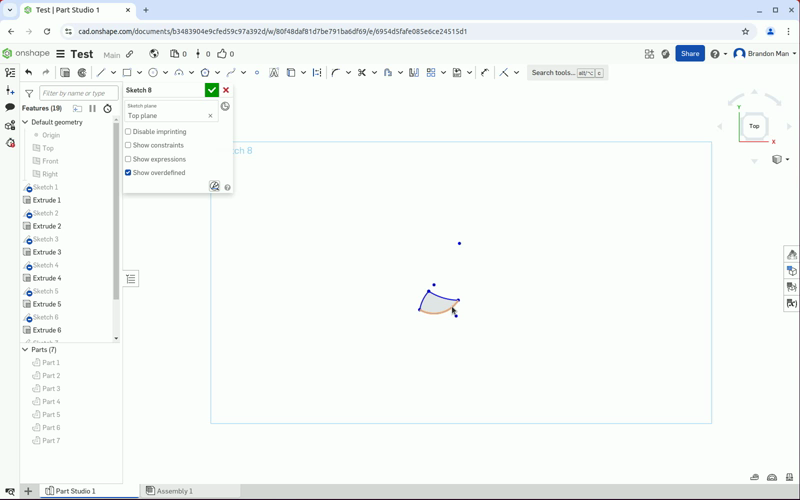
scroll(6)
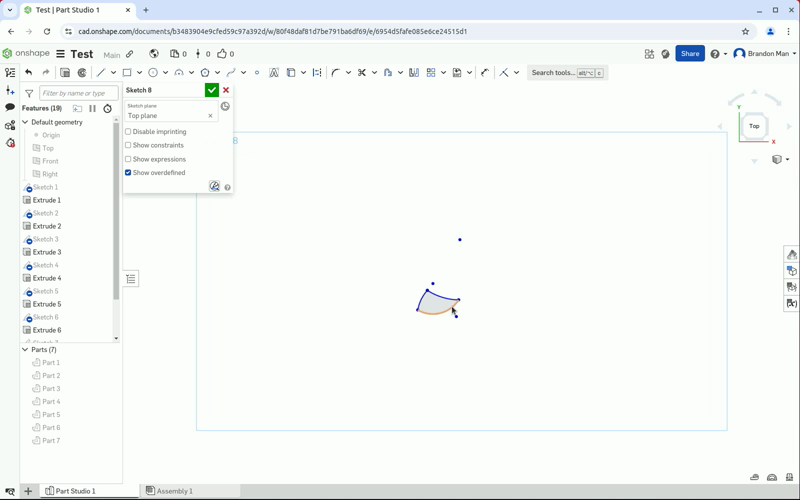
scroll(6)
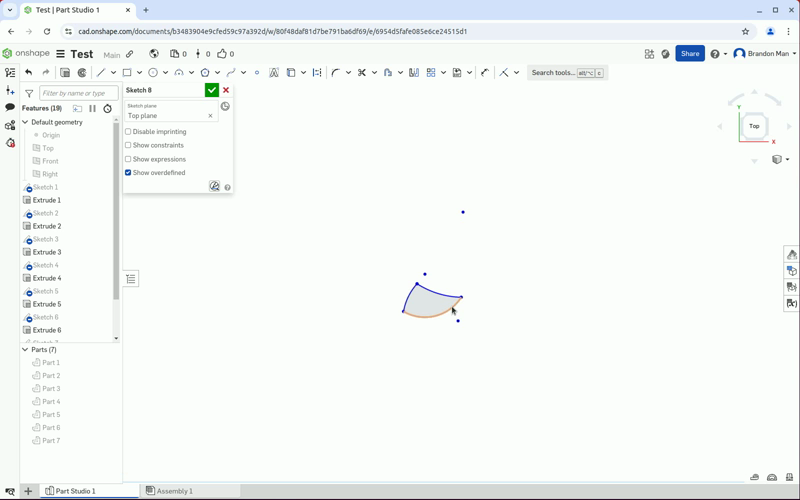
scroll(6)
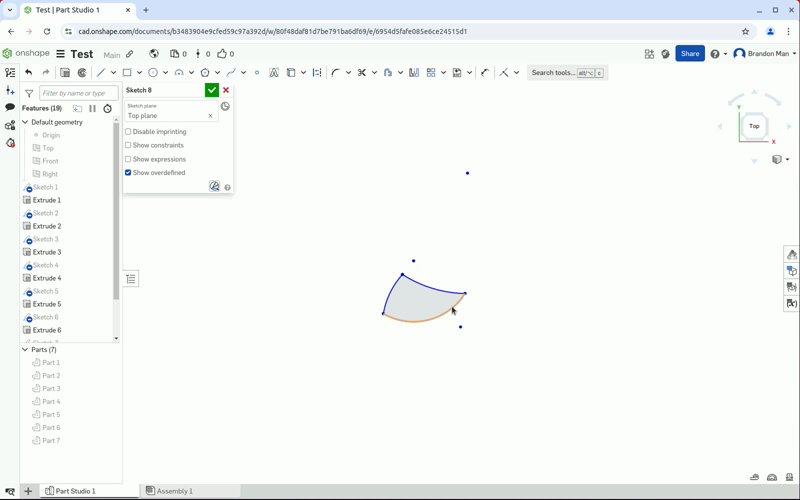
scroll(6)
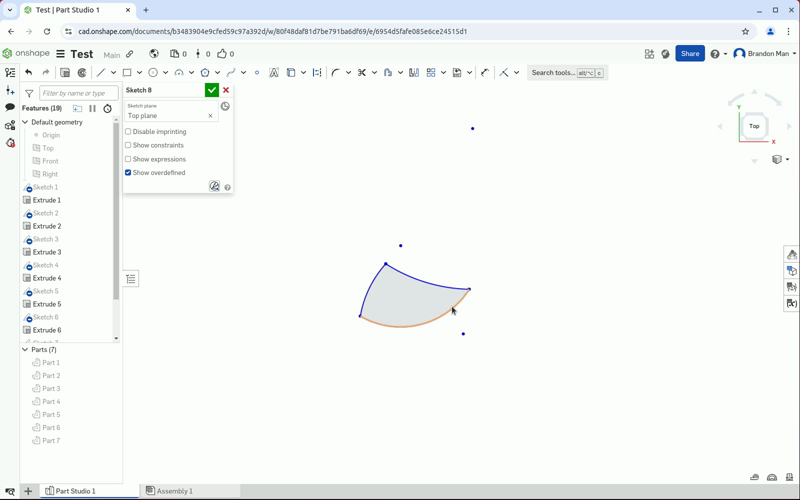
scroll(6)
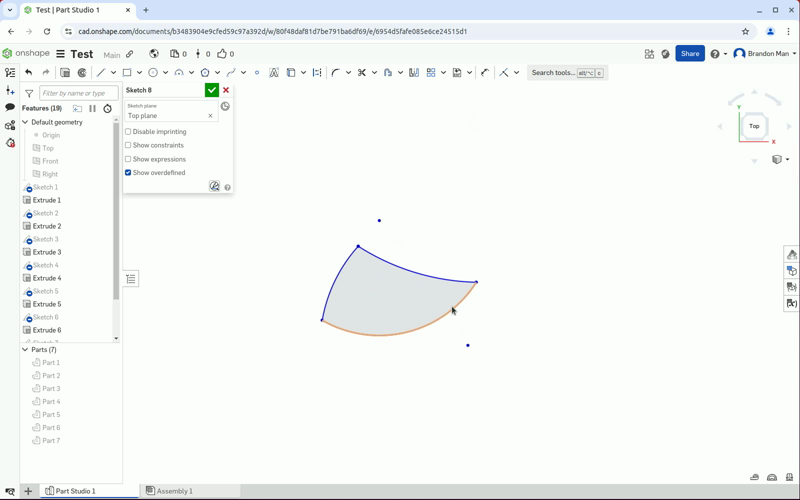
scroll(6)
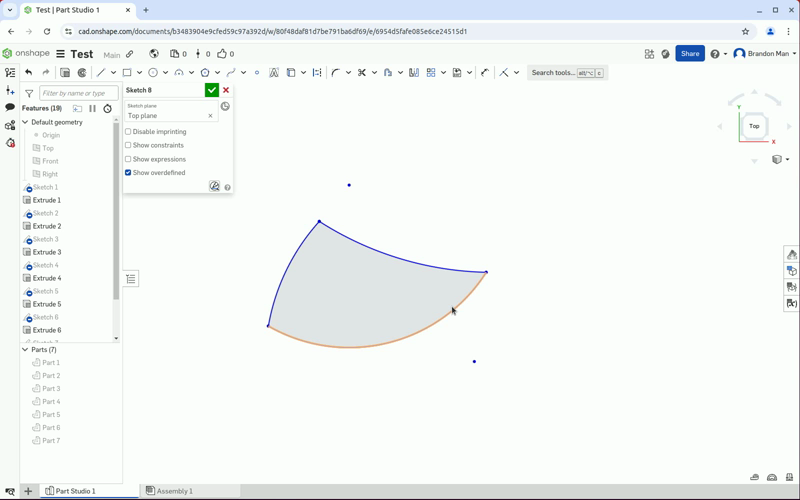
scroll(6)
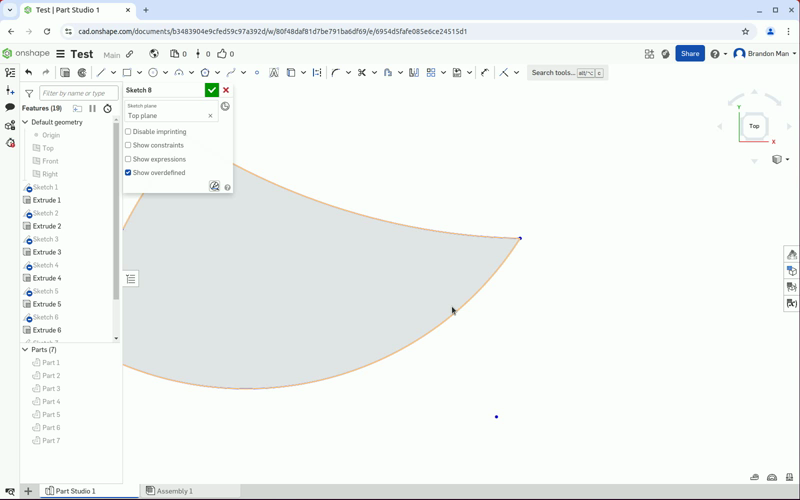
click(452, 306)
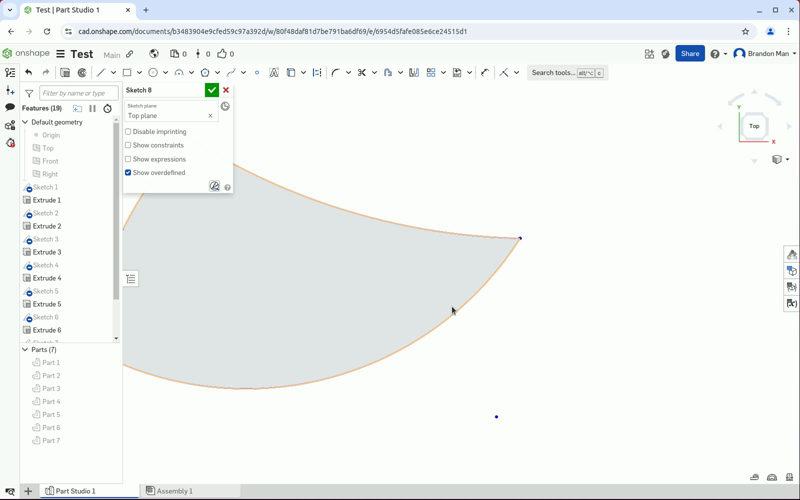
scroll(-6)
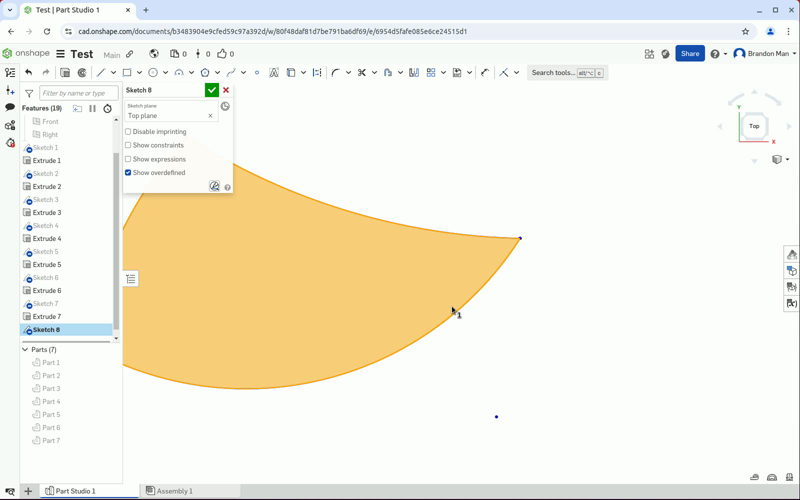
scroll(-6)
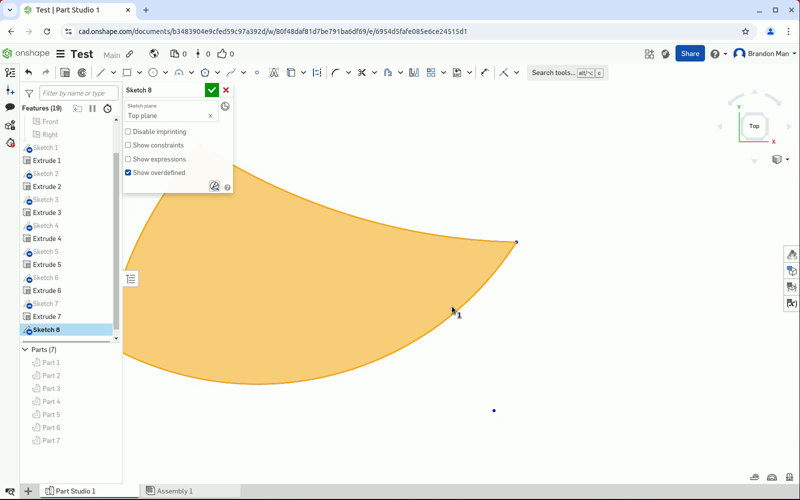
scroll(-6)
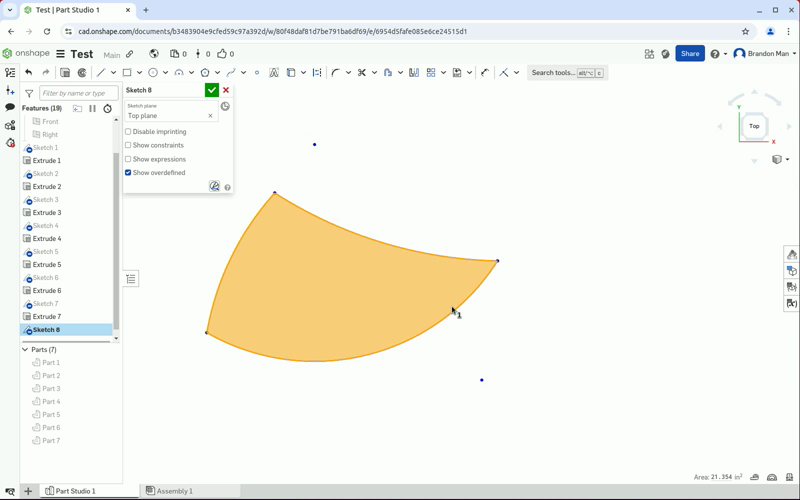
scroll(-6)
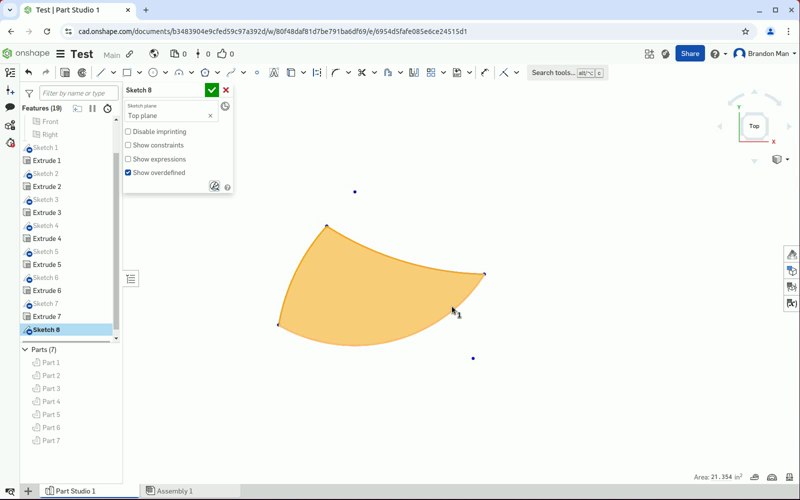
scroll(-6)
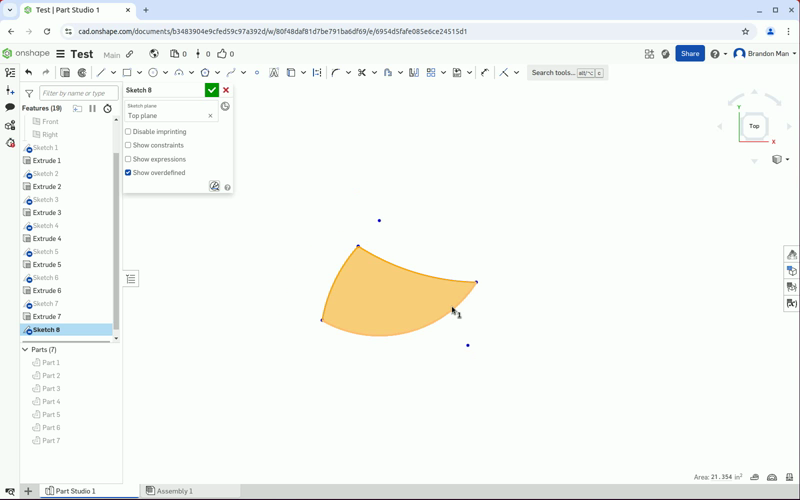
scroll(-6)
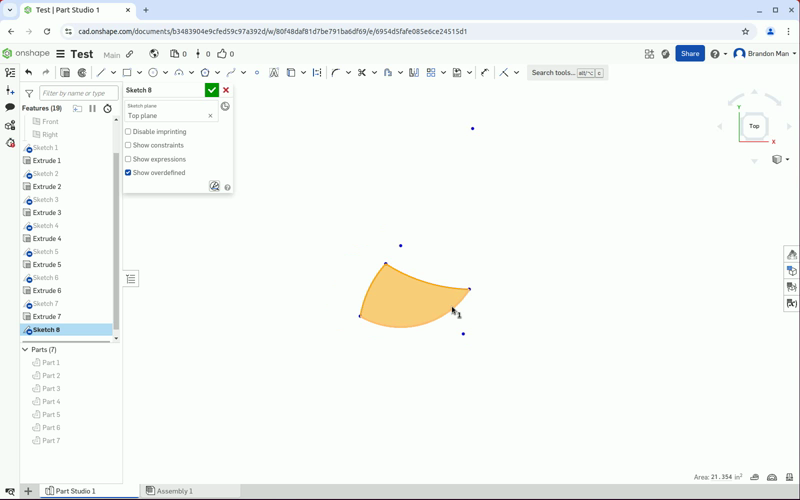
scroll(-6)
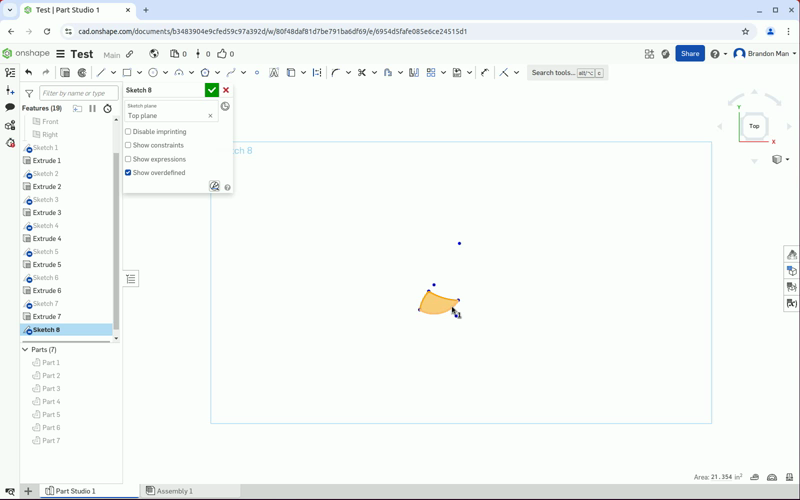
mouse_move(73, 352)
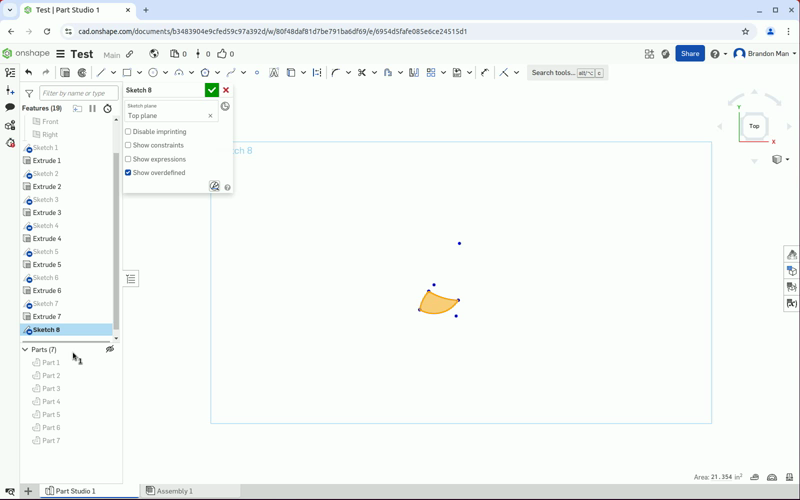
key(shift+y)
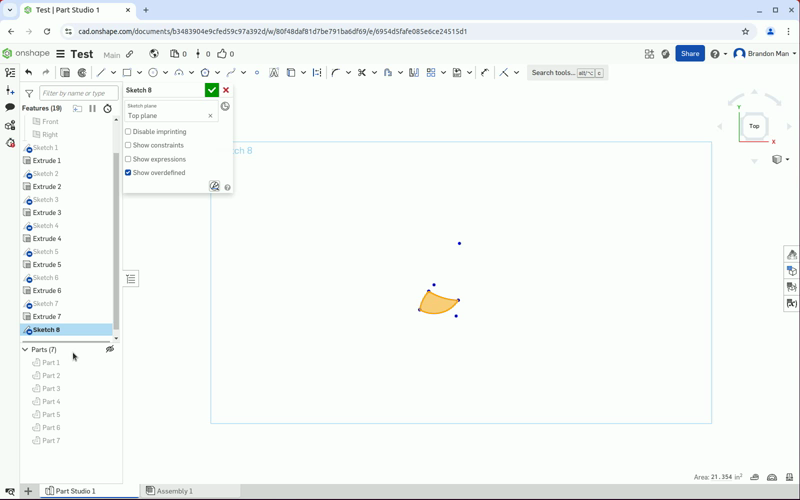
key(shift+e)
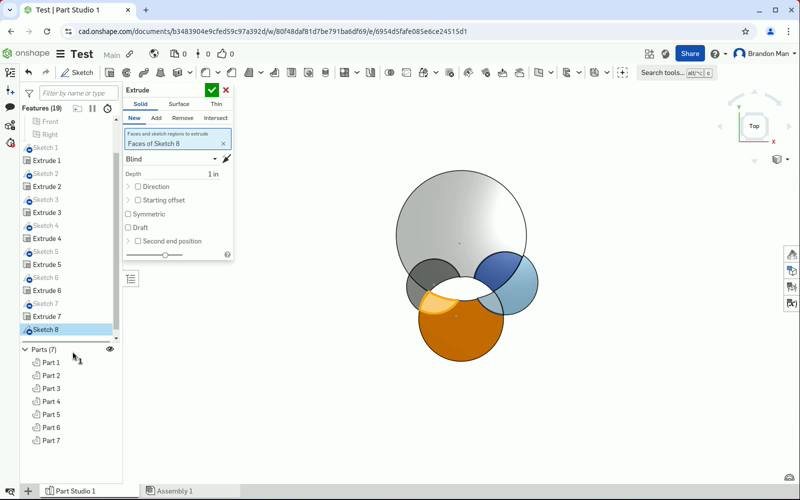
mouse_move(143, 106)
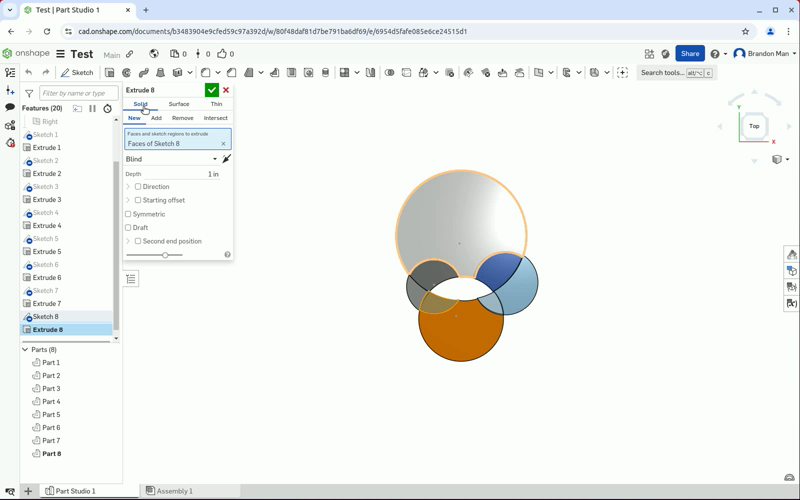
click(143, 106)
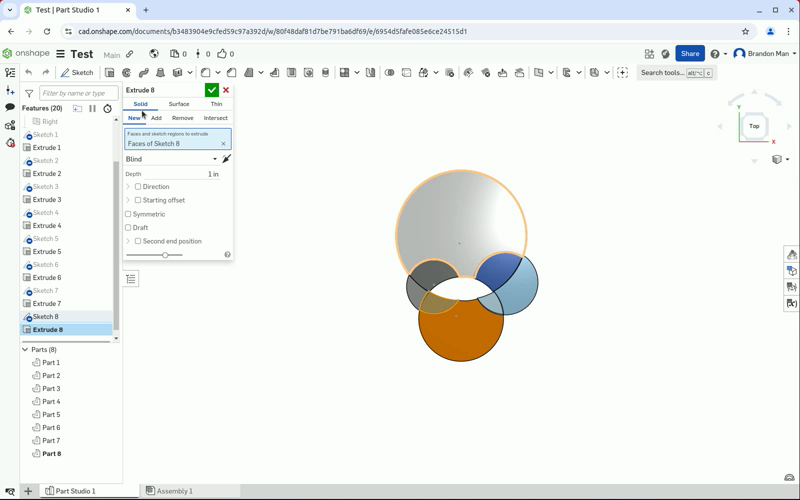
mouse_move(137, 120)
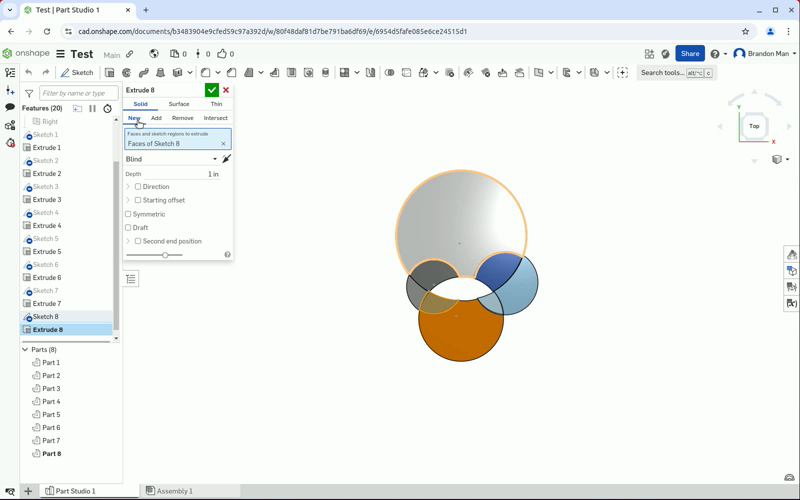
click(137, 120)
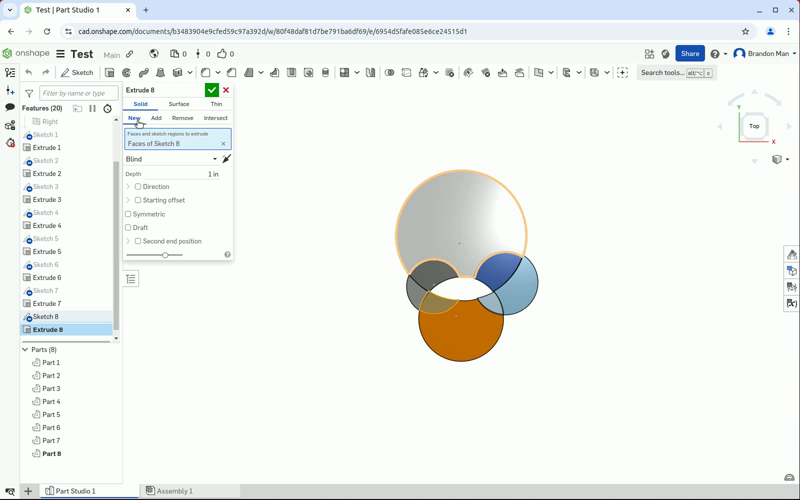
key(tab, 4)
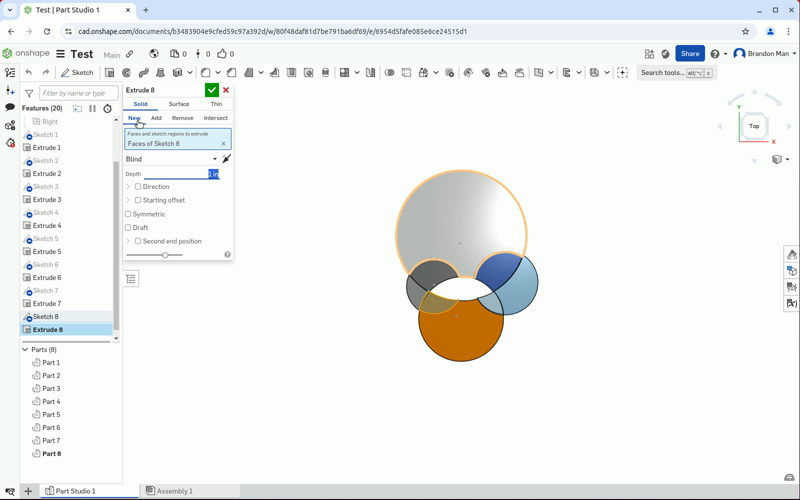
text(18.053)
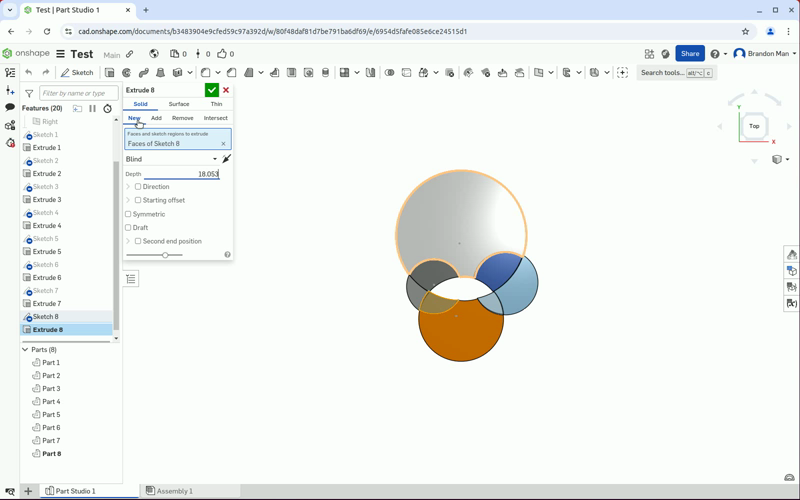
key(enter)
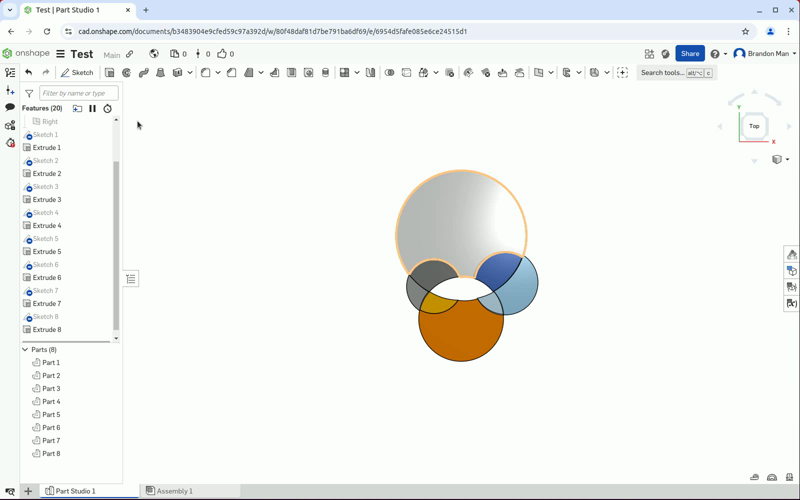
key(shift+h)
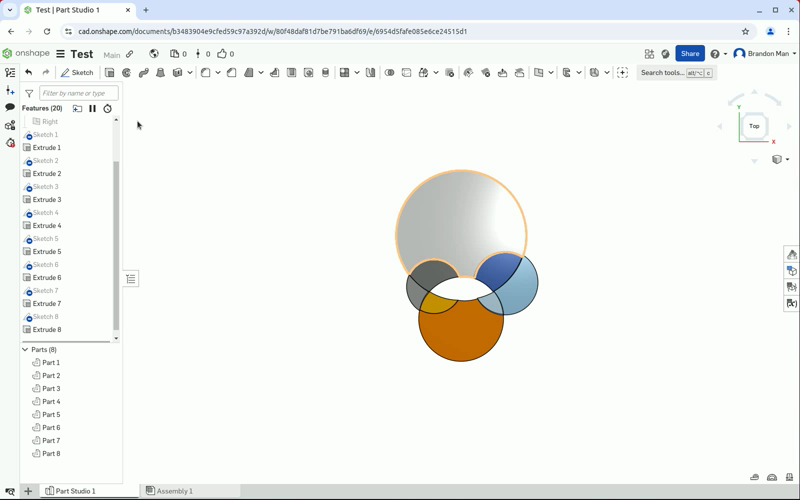
key(shift+h)
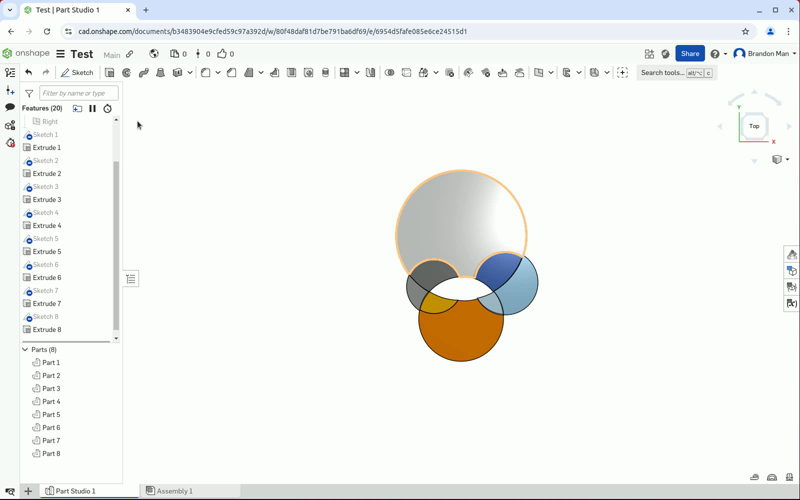
key(shift+7)
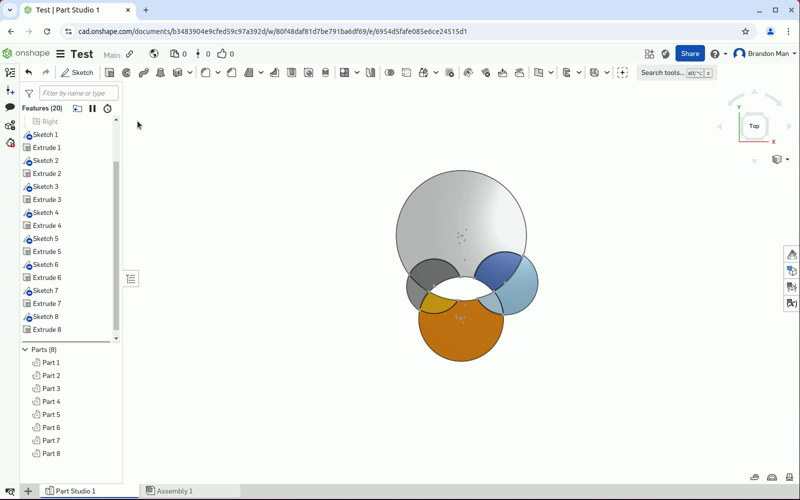
key(up, 3)
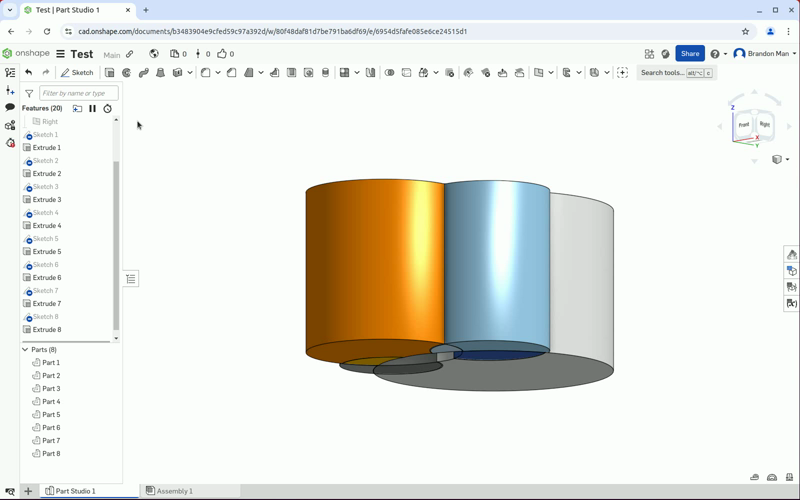
key(left, 3)
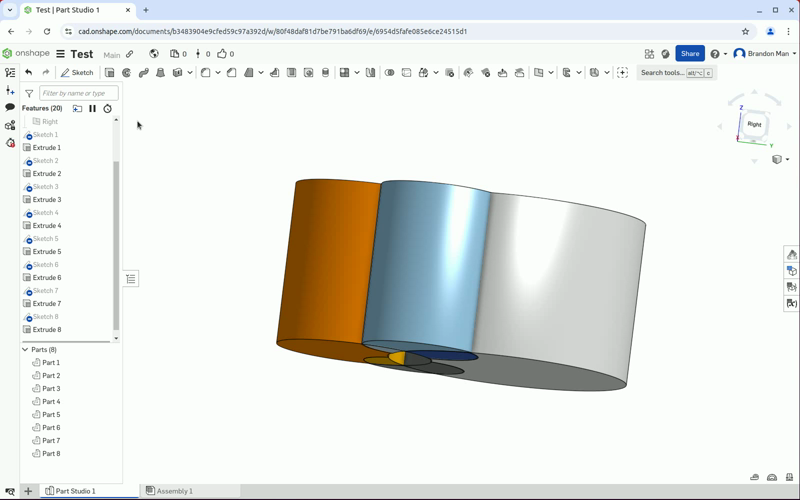
key(right, 3)
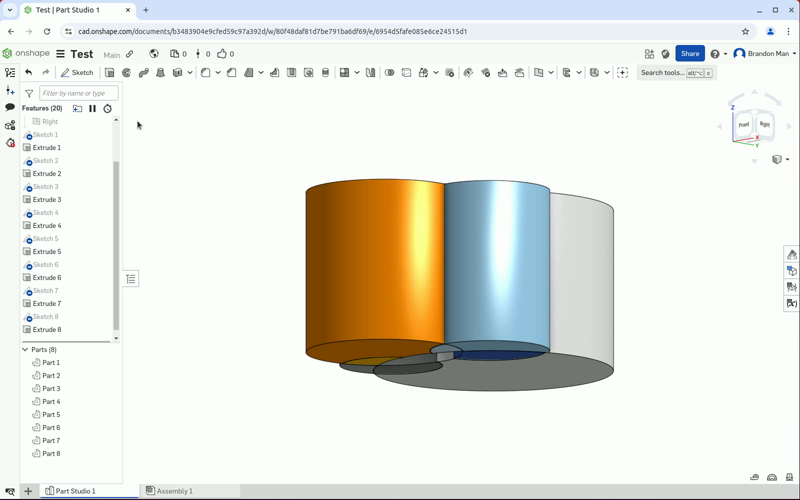
key(down, 3)
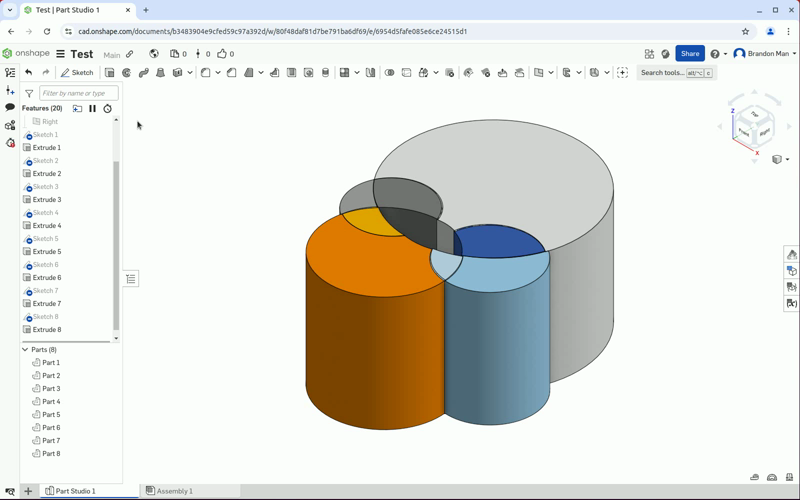
mouse_move(69, 137)
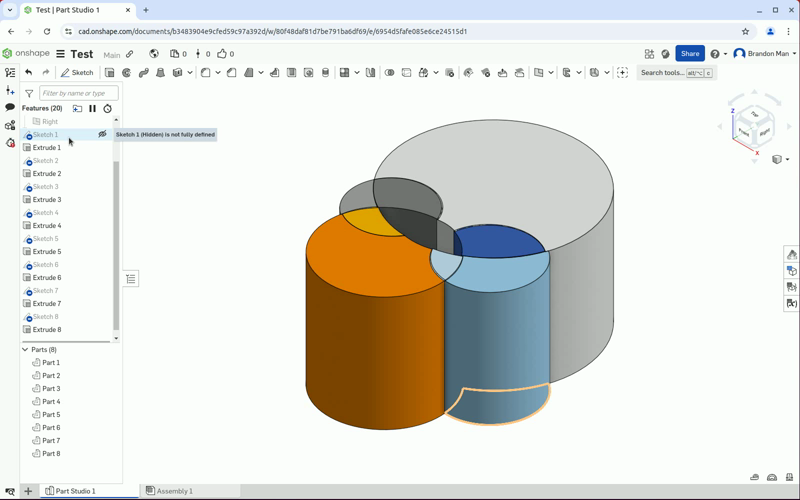
click(69, 137)